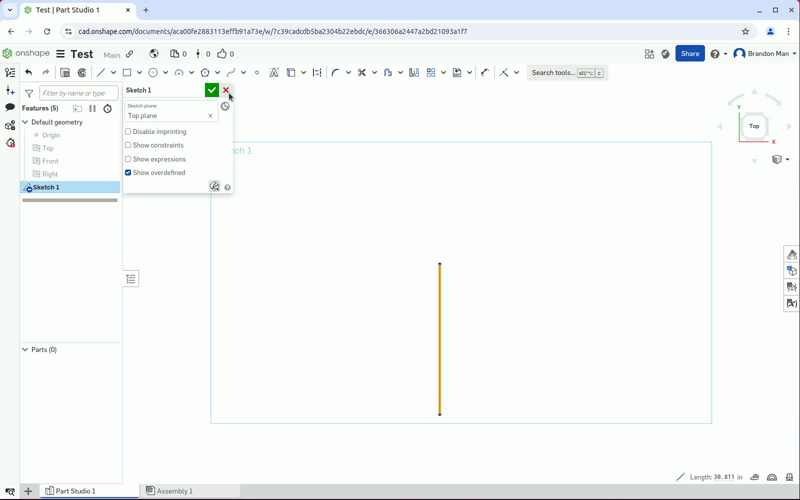
key(shift+h)
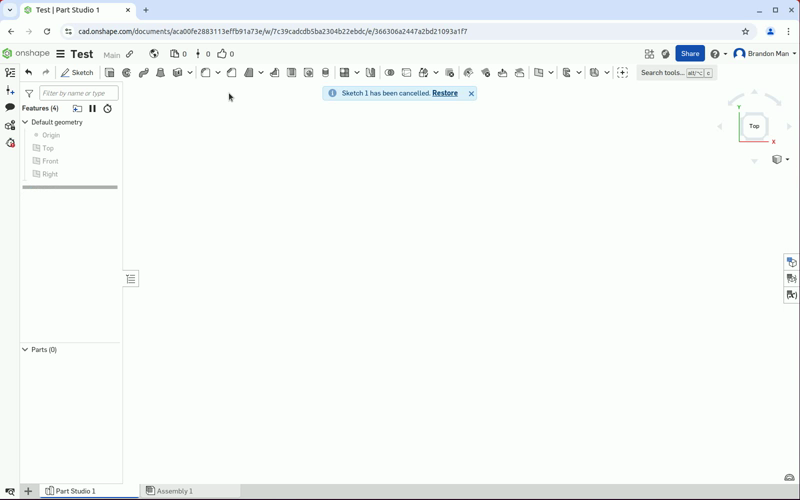
mouse_move(73, 352)
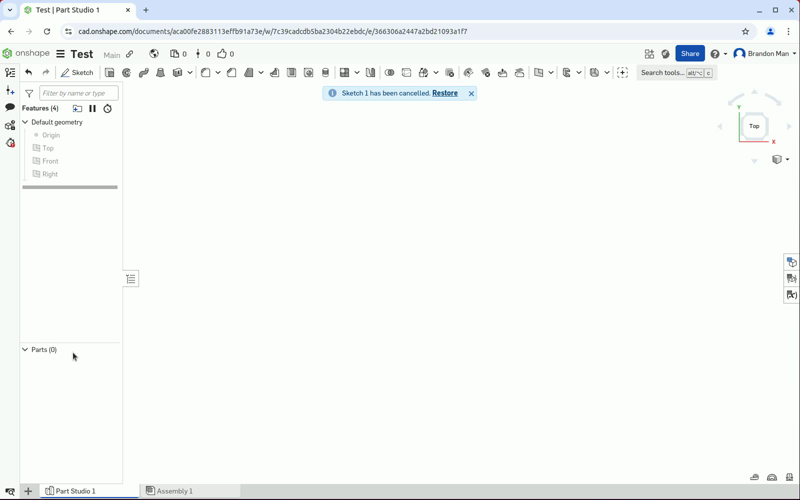
key(y)
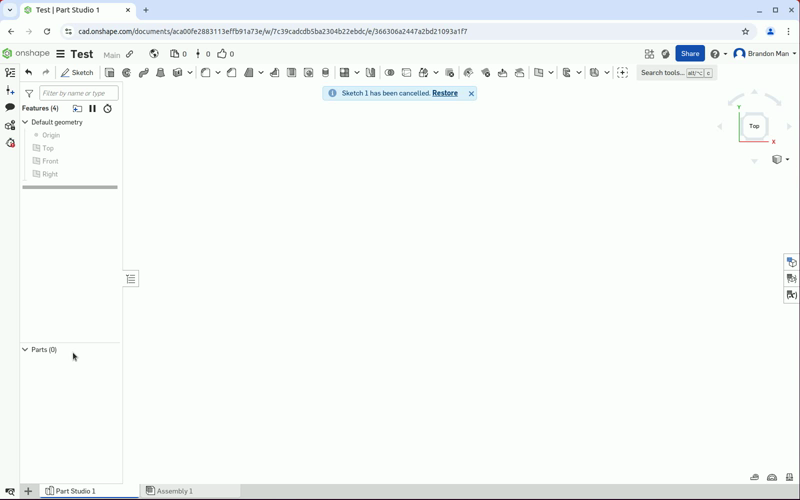
key(shift+p)
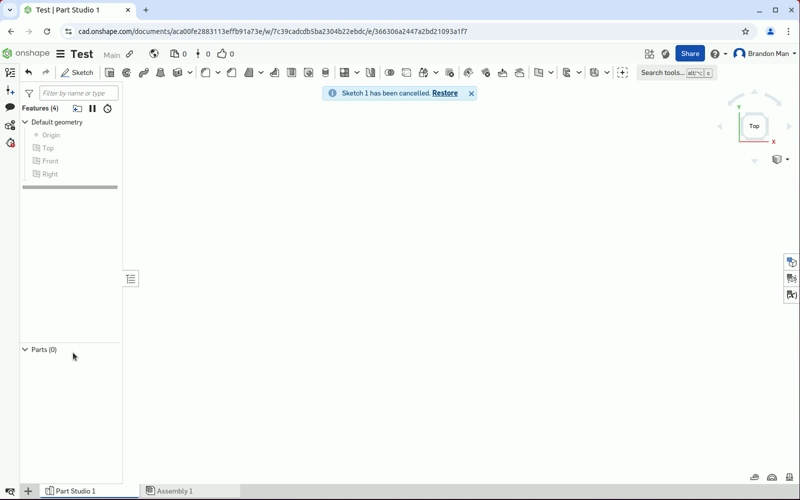
key(space)
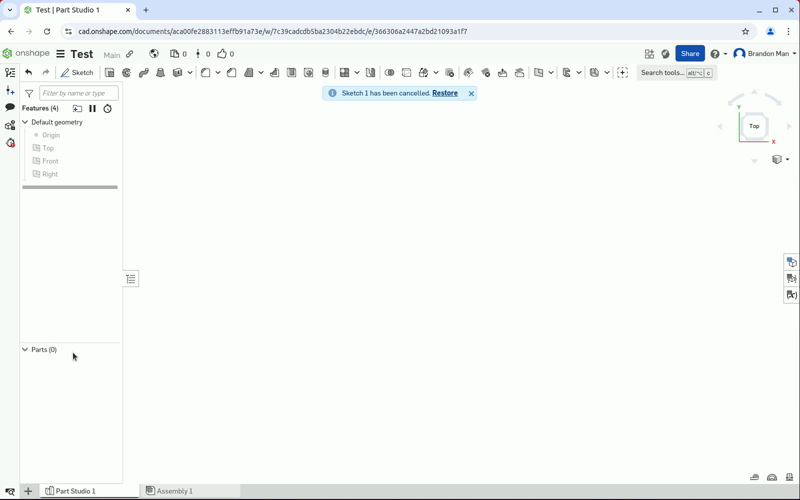
key_down(shift)
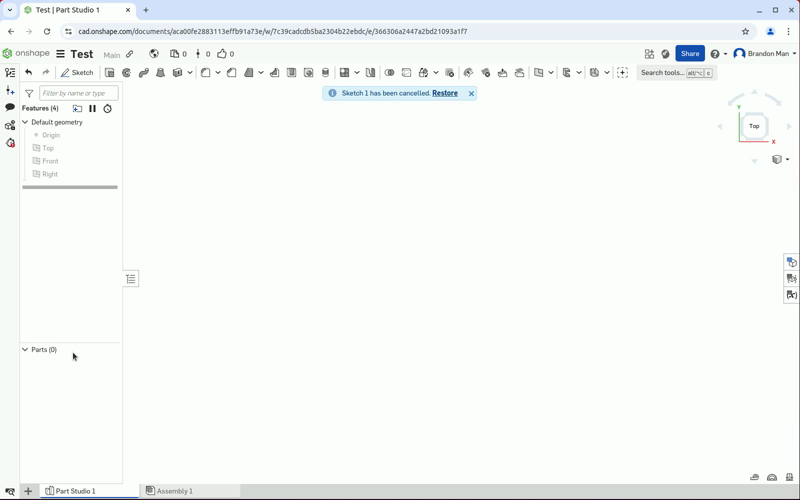
key(up)
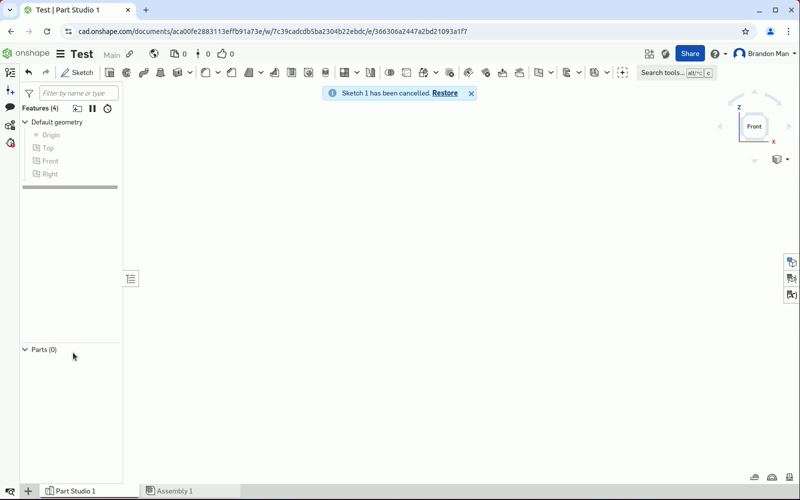
key_up(shift)
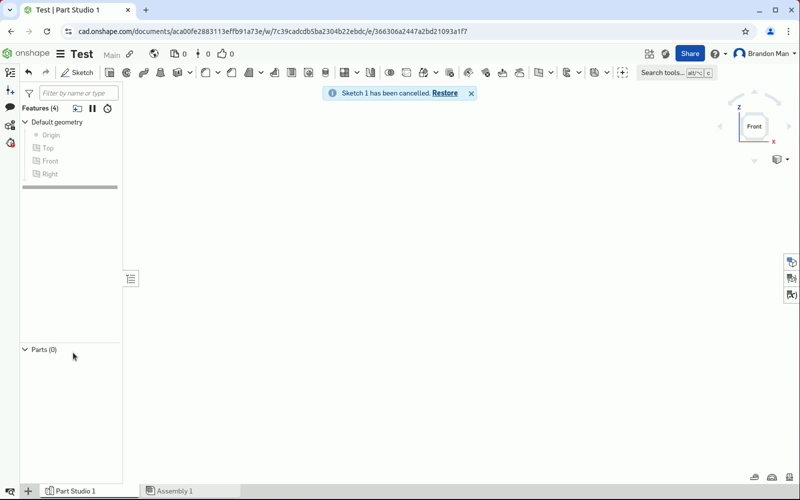
mouse_move(73, 352)
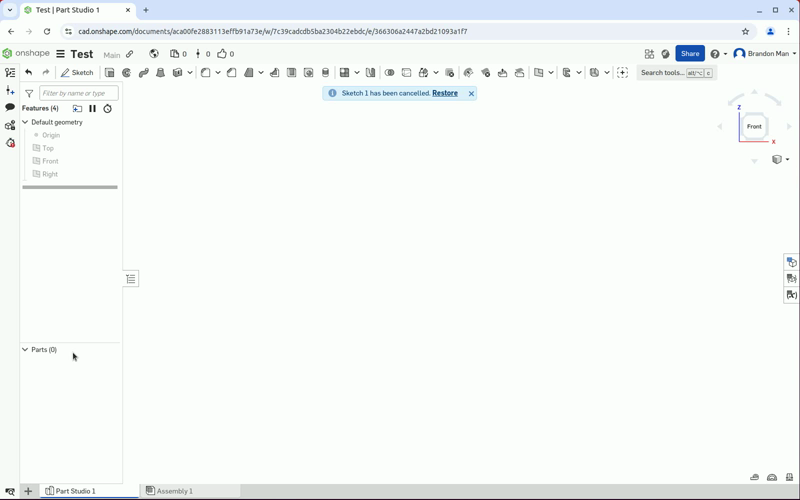
key(shift+y)
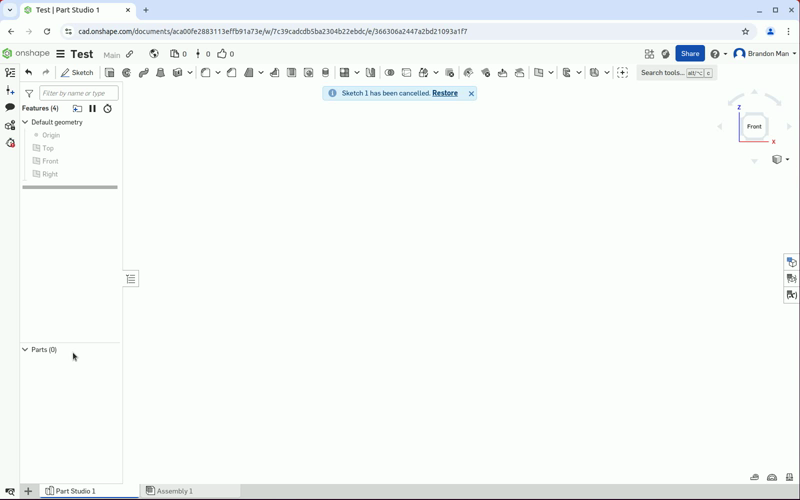
key(shift+s)
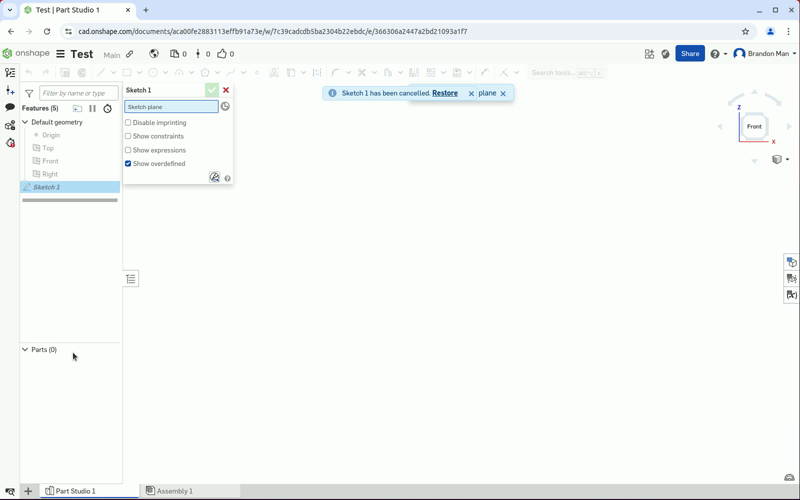
mouse_move(73, 163)
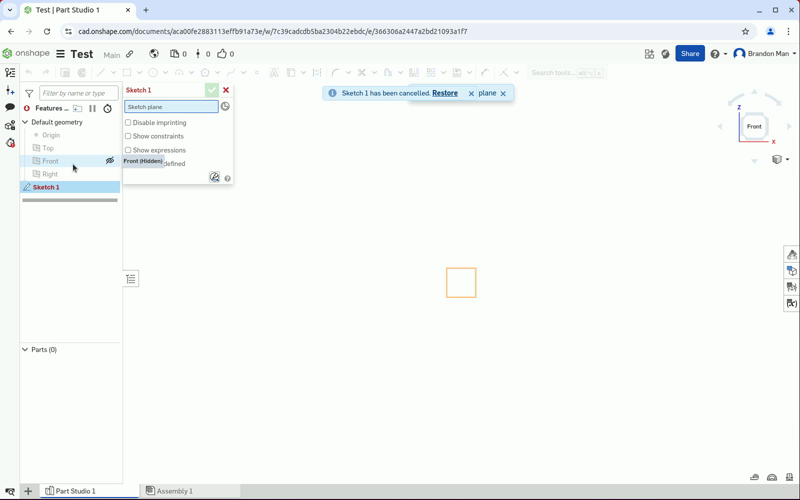
click(73, 163)
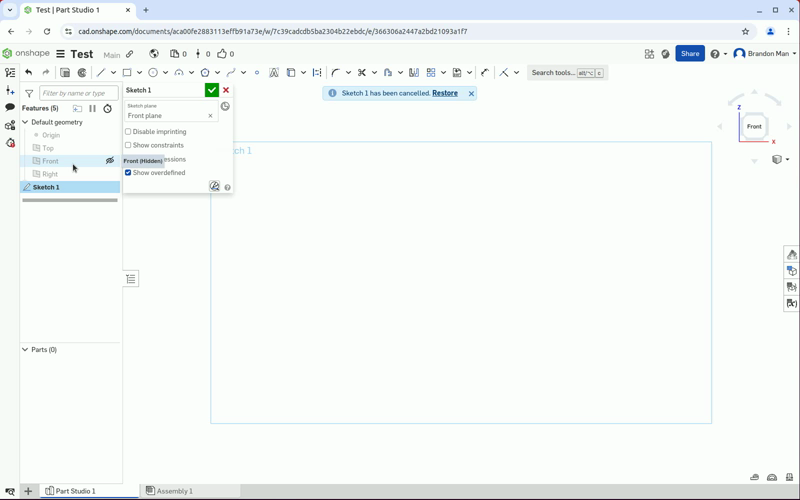
mouse_move(73, 352)
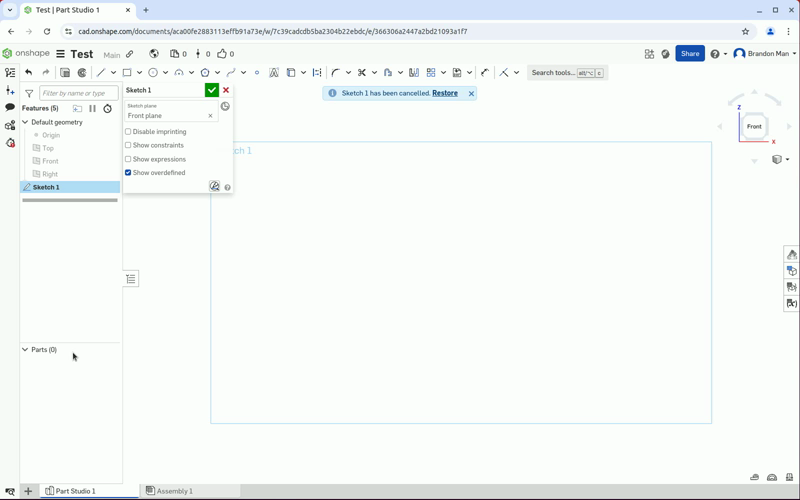
key(y)
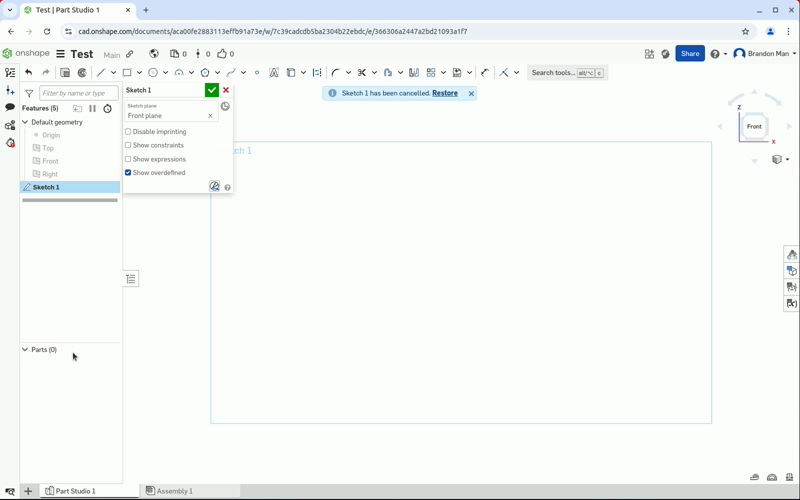
key(l)
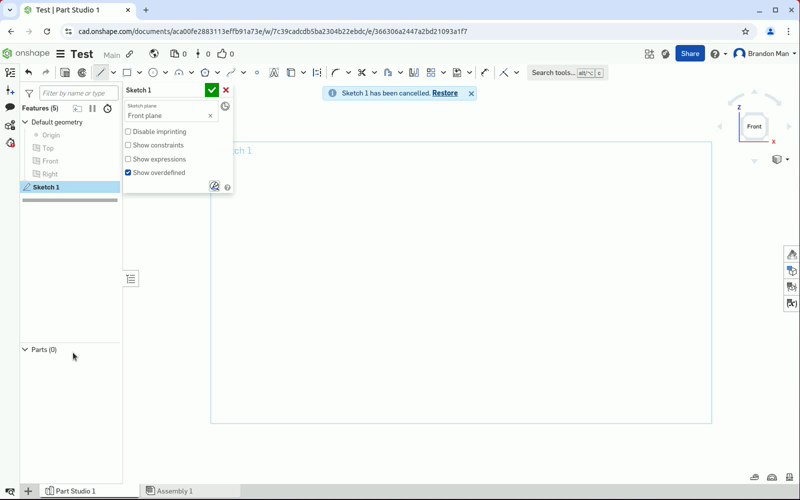
key_down(shift)
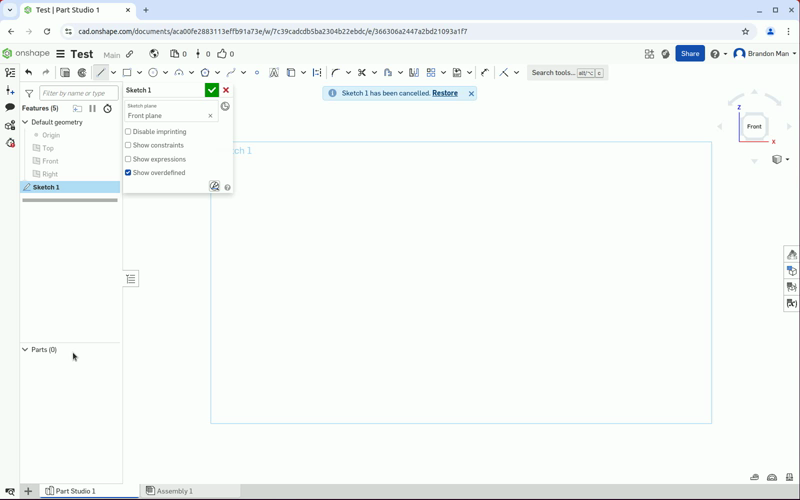
mouse_move(460, 282)
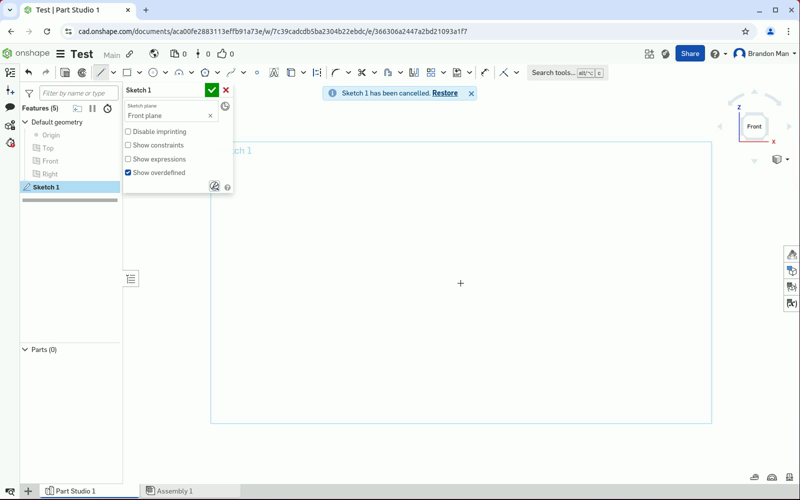
click(460, 282)
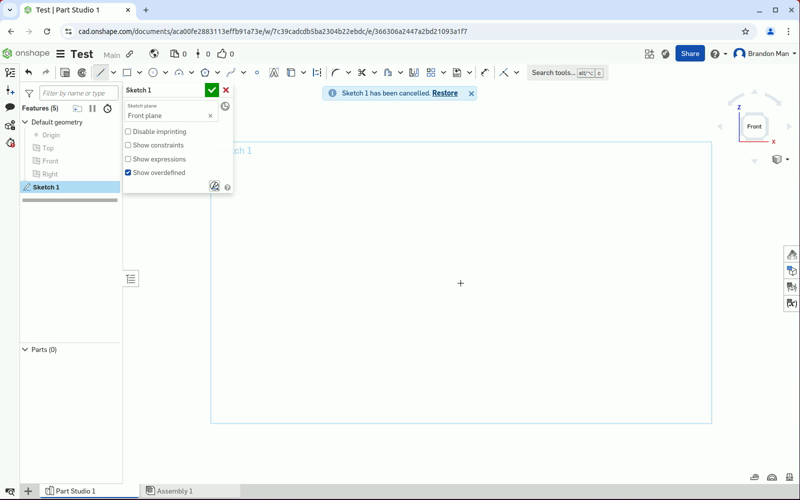
key_up(shift)
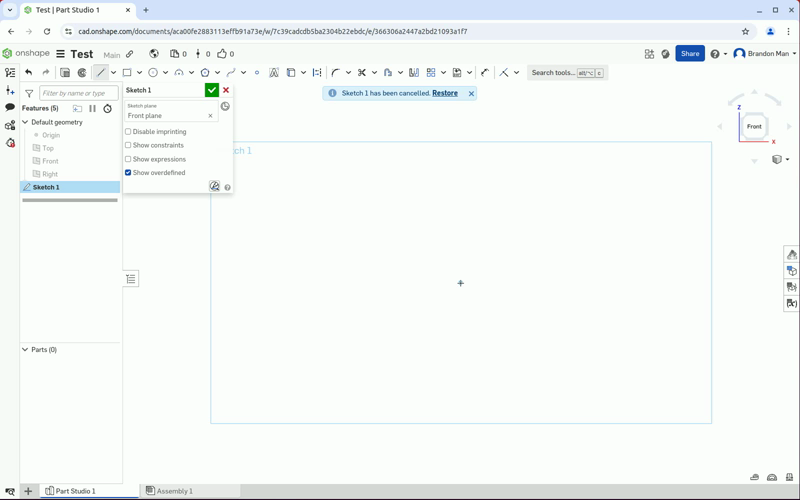
key_down(shift)
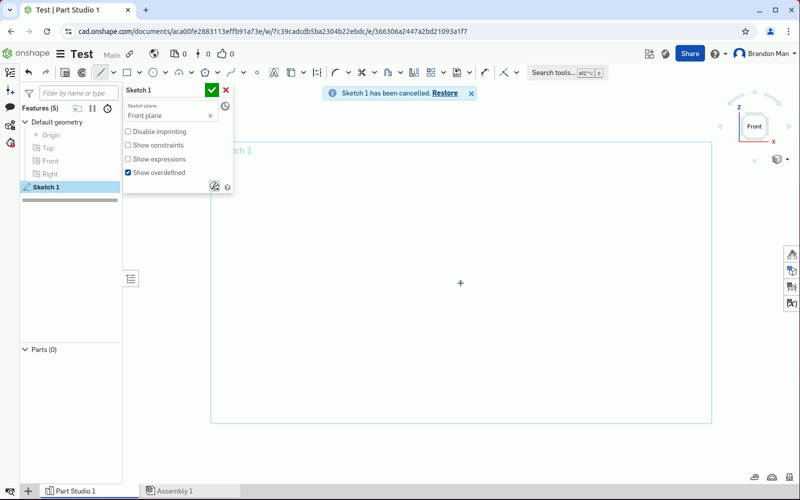
mouse_move(573, 282)
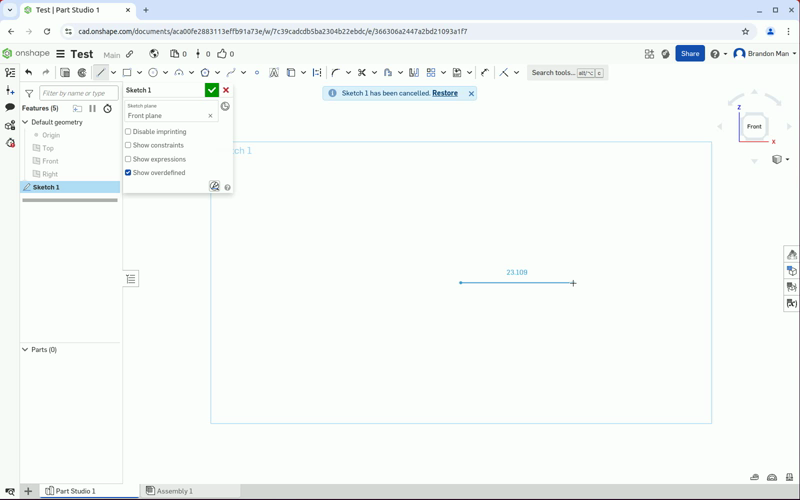
click(573, 282)
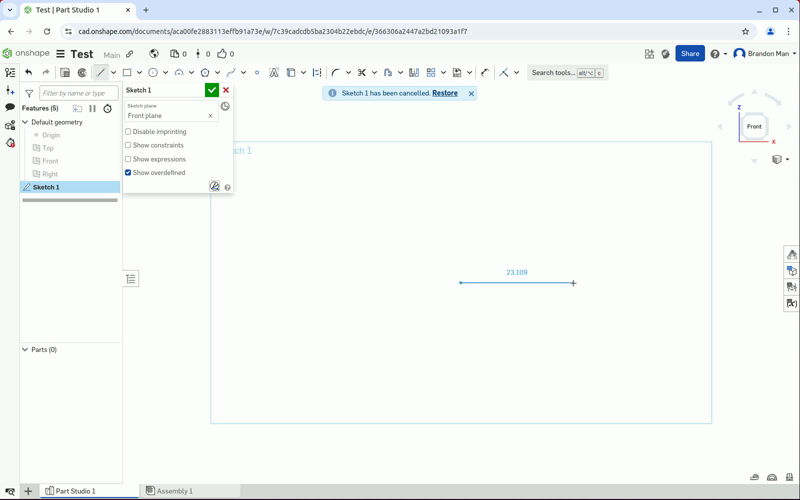
key_up(shift)
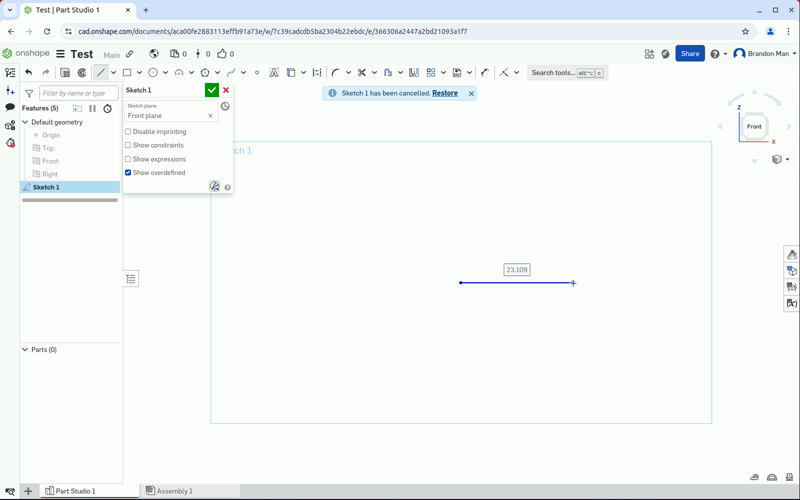
key_down(shift)
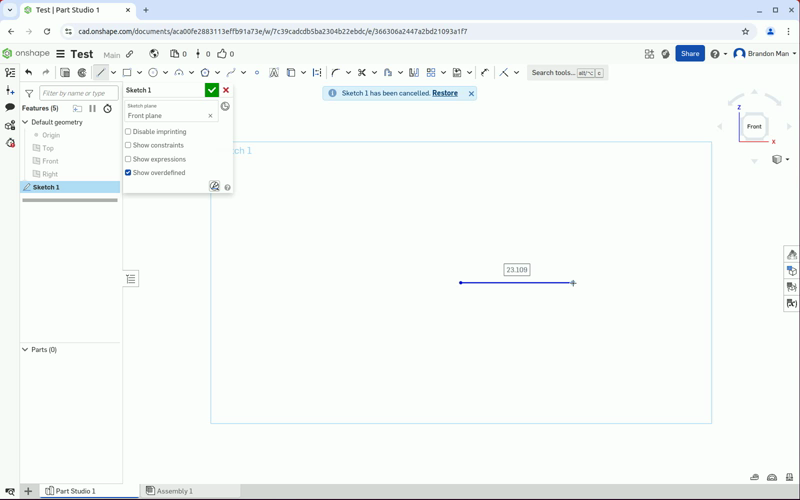
mouse_move(589, 282)
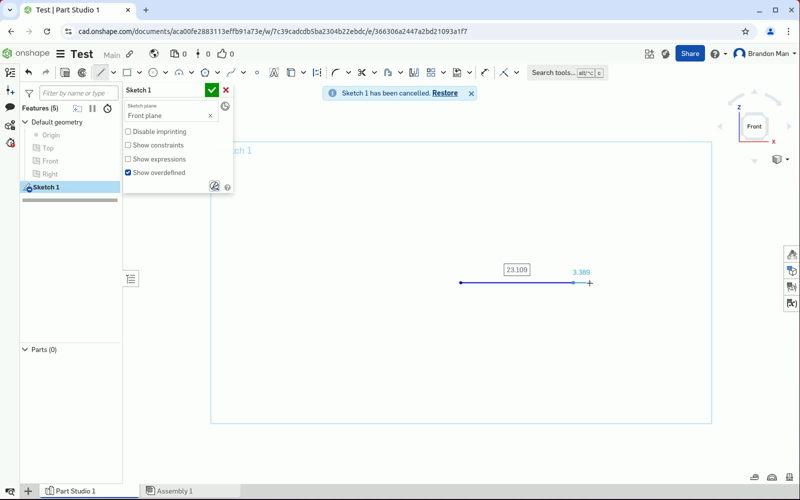
mouse_move(573, 276)
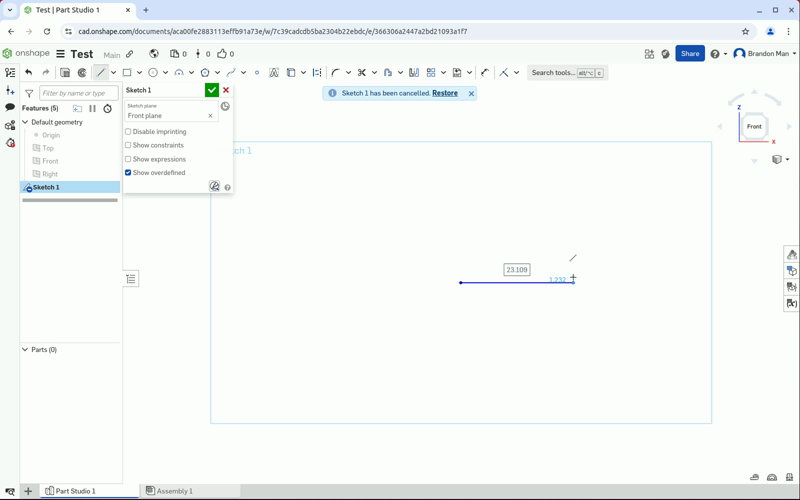
scroll(6)
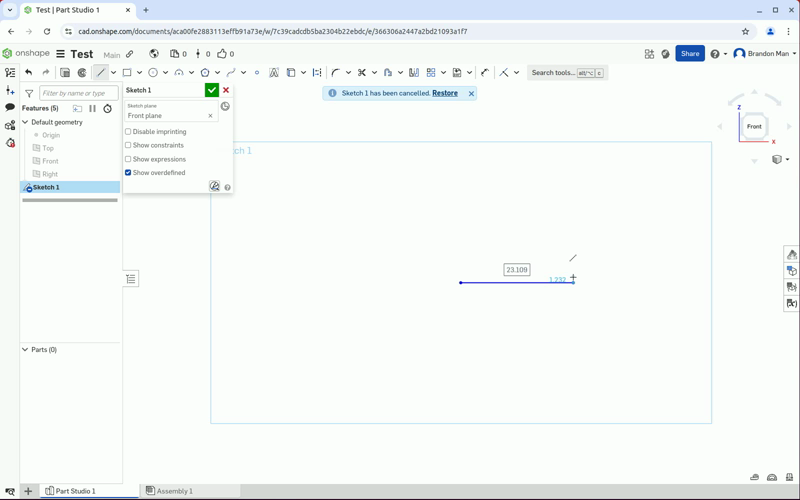
scroll(6)
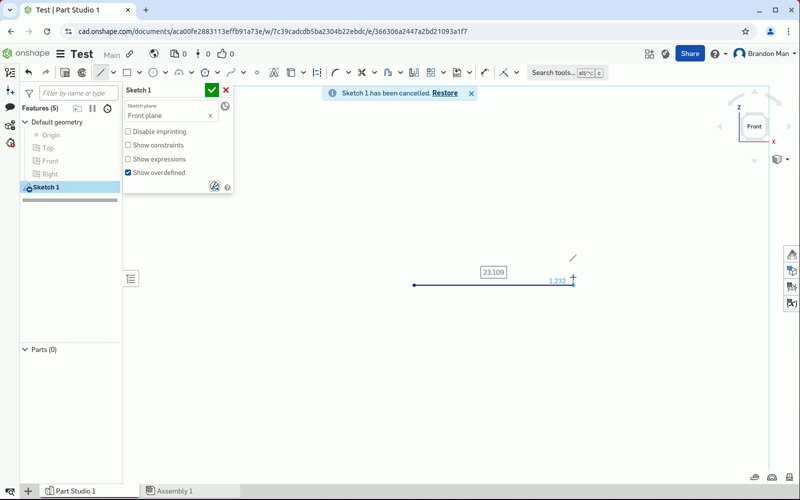
scroll(6)
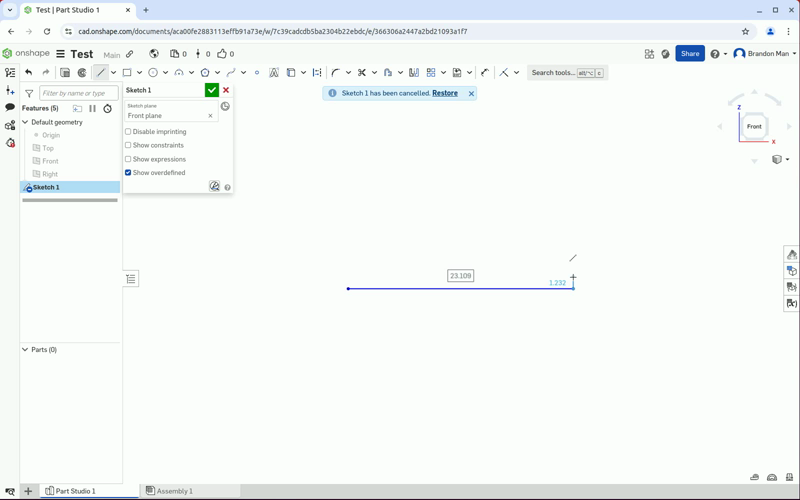
scroll(6)
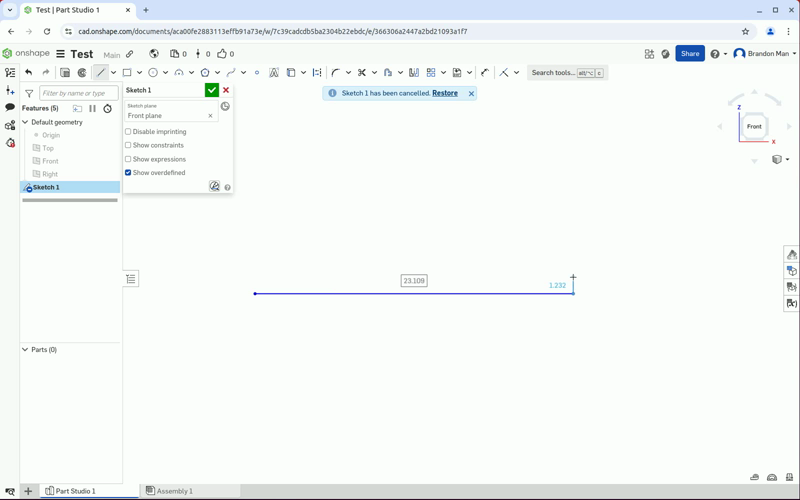
scroll(6)
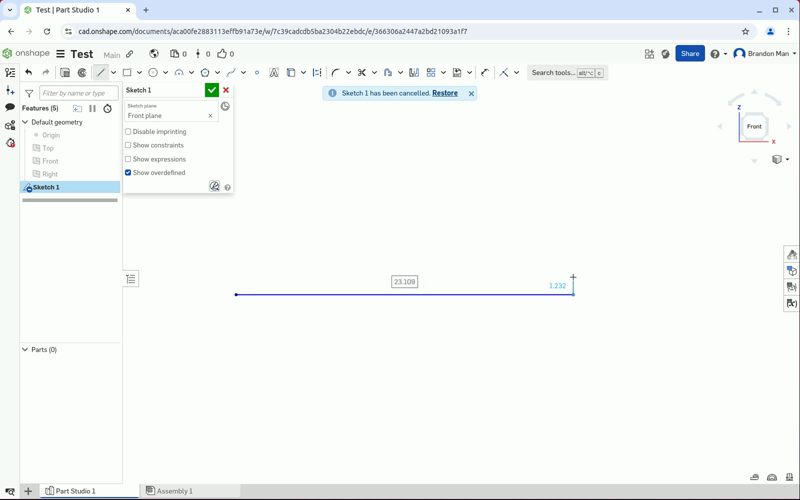
scroll(6)
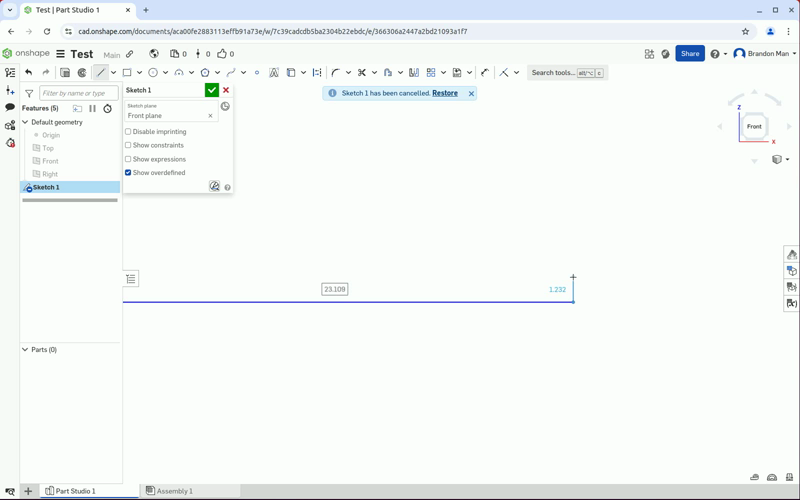
scroll(6)
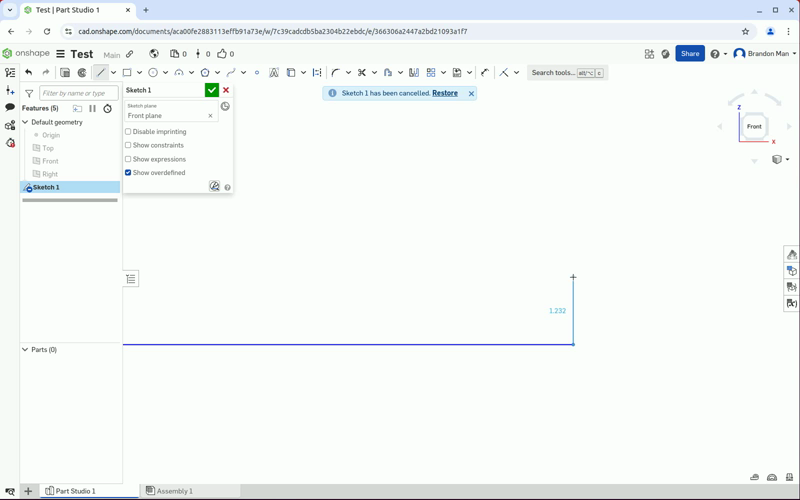
click(573, 276)
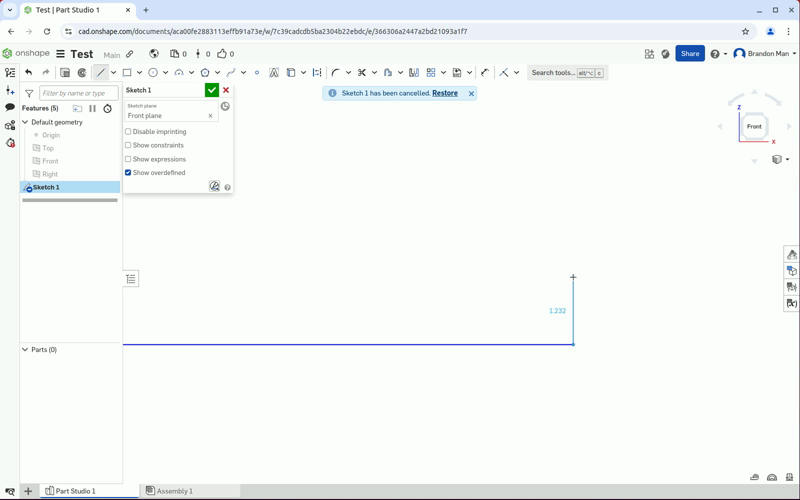
scroll(-6)
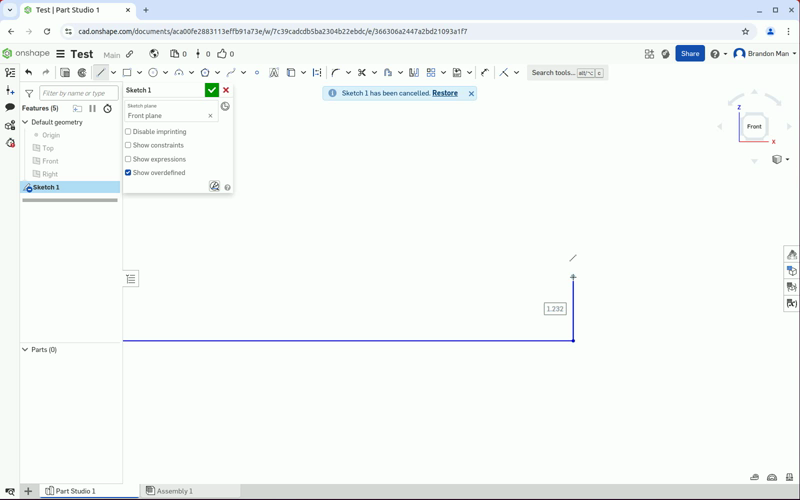
scroll(-6)
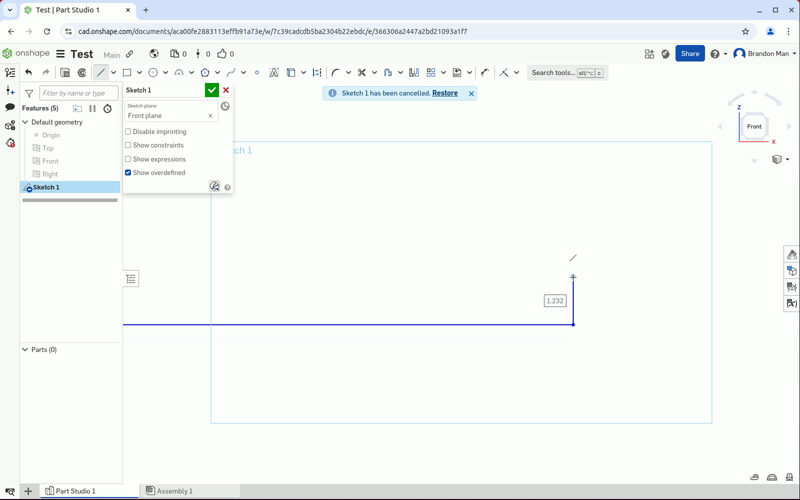
scroll(-6)
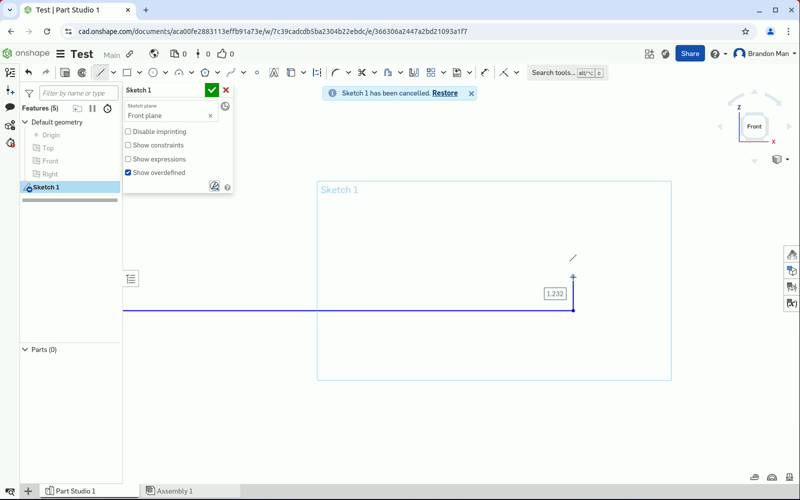
scroll(-6)
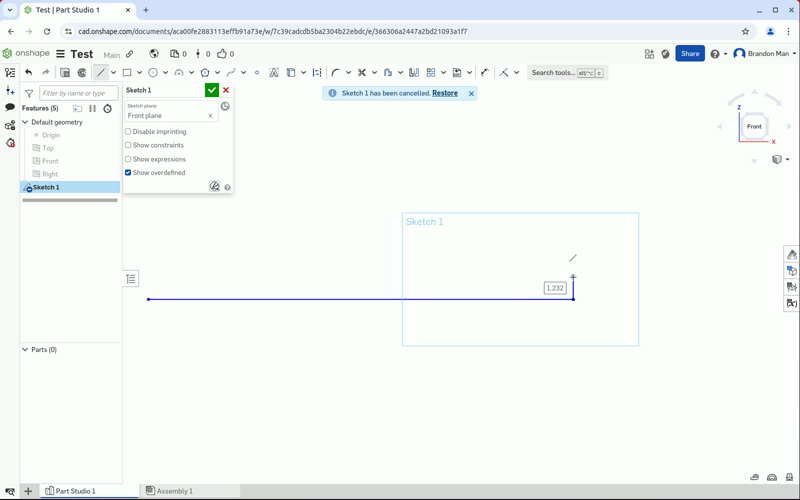
scroll(-6)
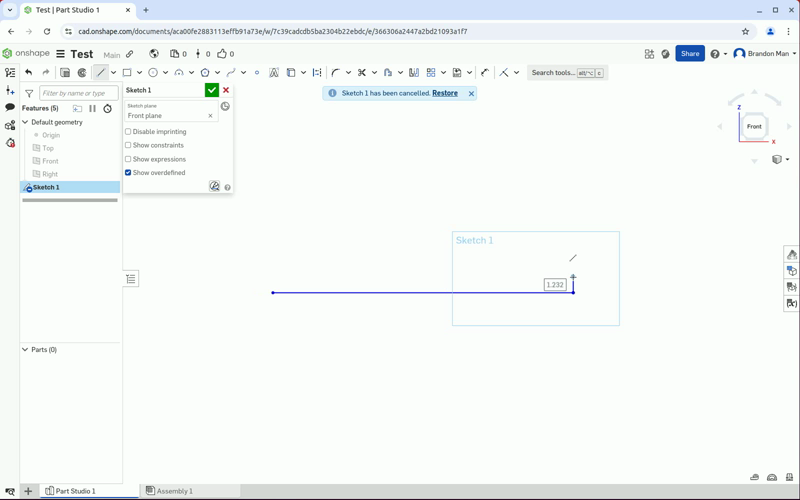
scroll(-6)
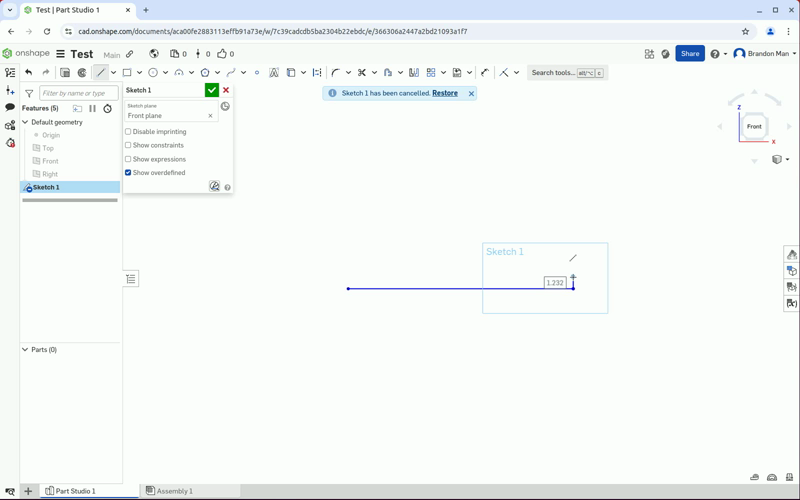
scroll(-6)
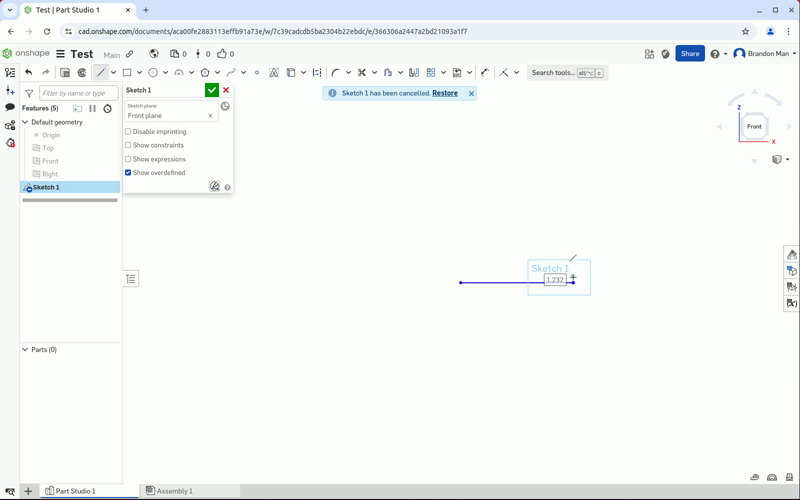
key_up(shift)
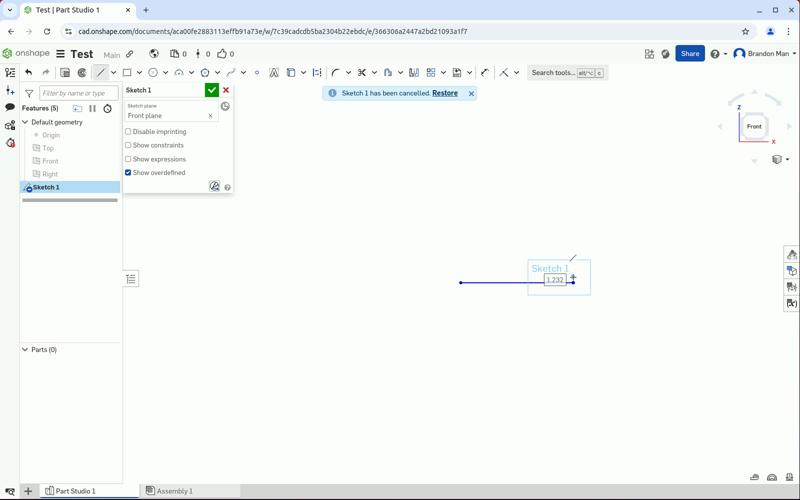
key_down(shift)
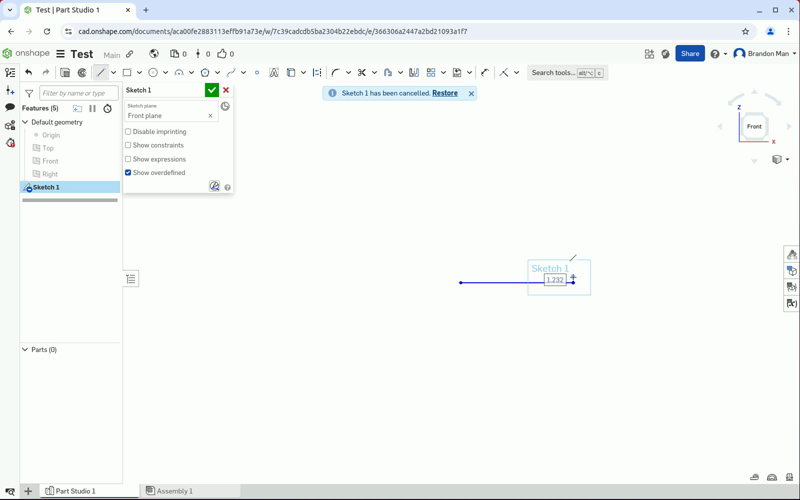
mouse_move(460, 276)
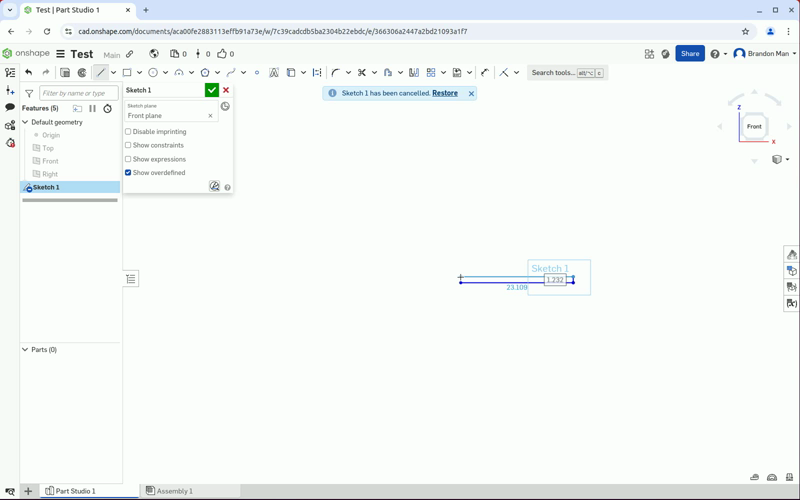
click(460, 276)
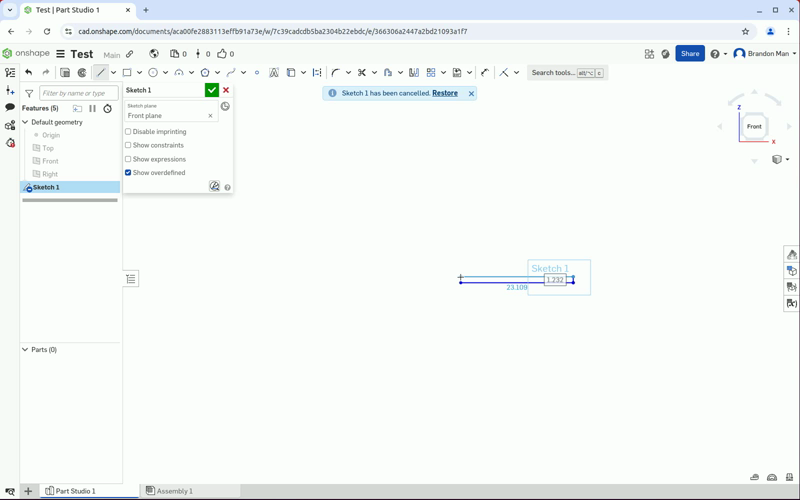
key_up(shift)
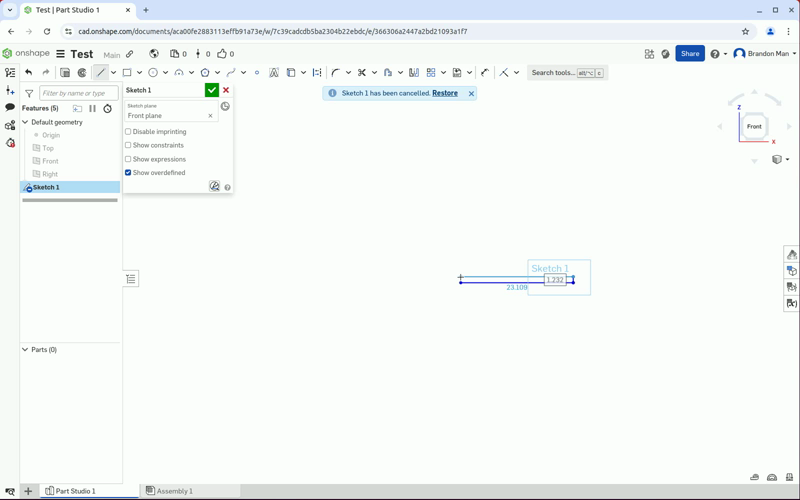
mouse_move(490, 276)
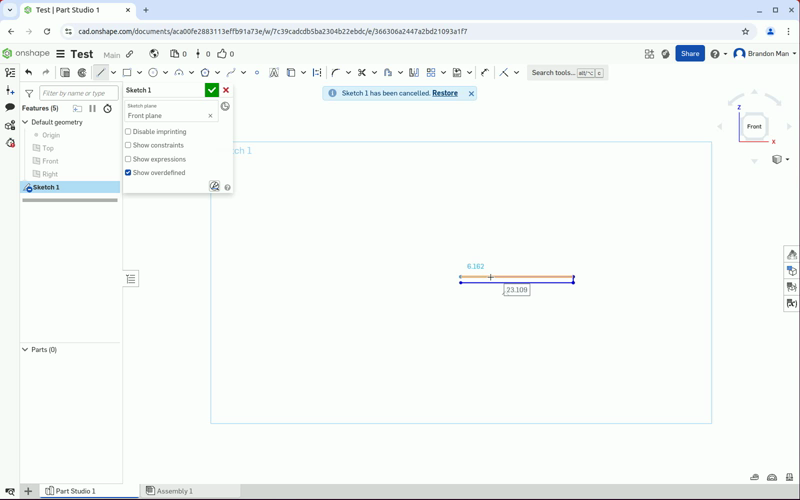
key_down(shift)
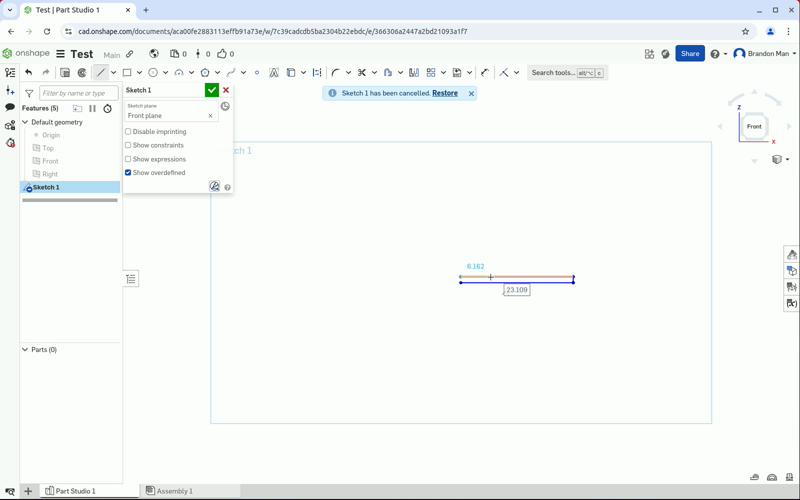
mouse_move(460, 282)
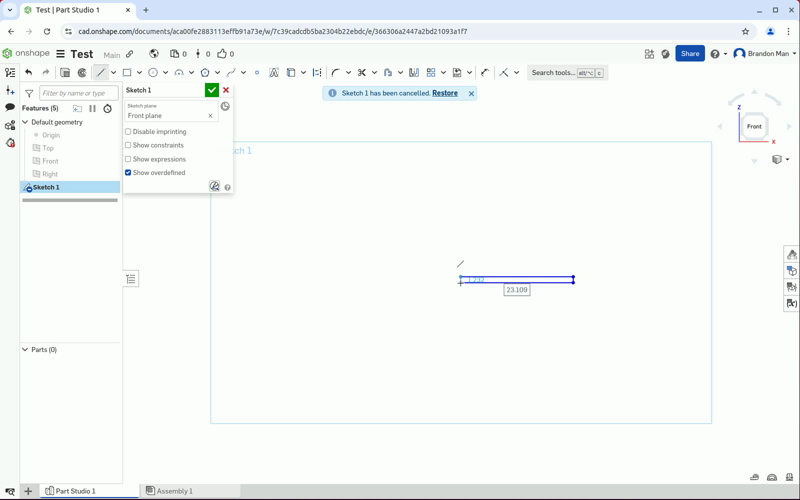
scroll(6)
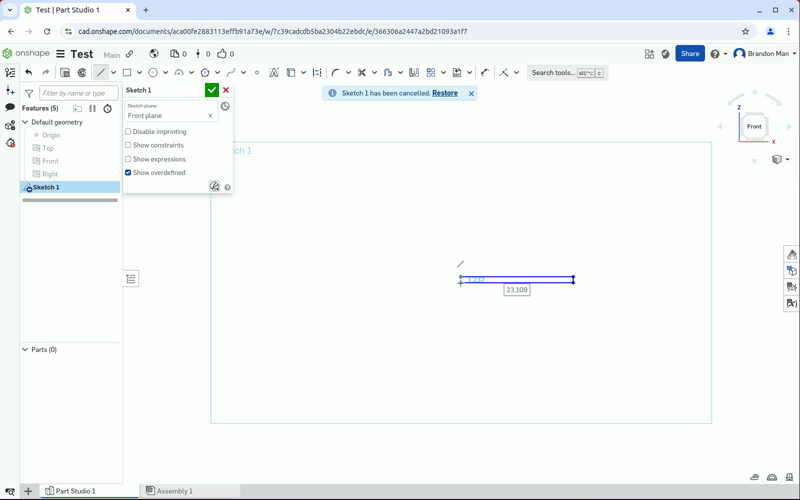
scroll(6)
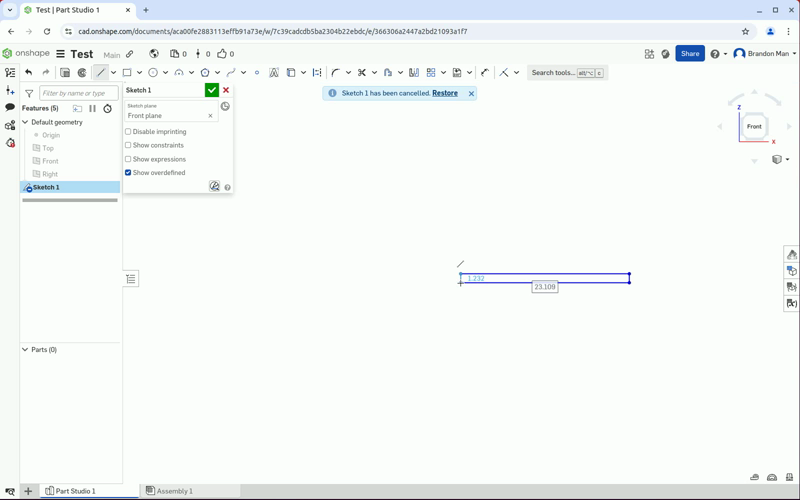
scroll(6)
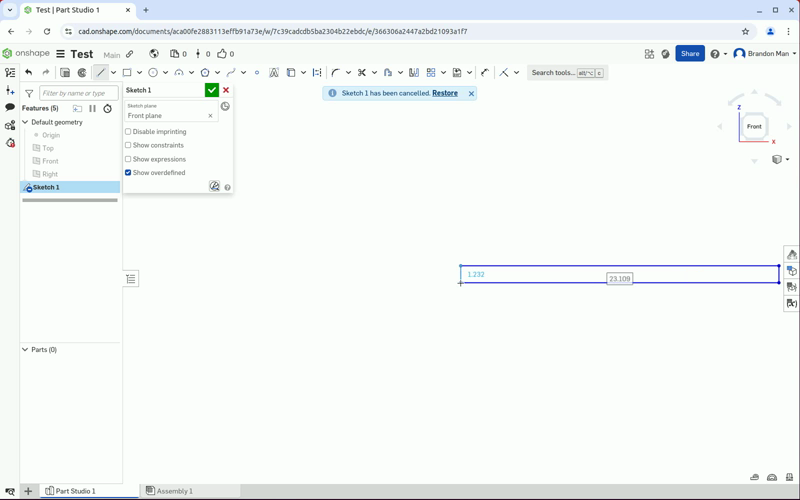
scroll(6)
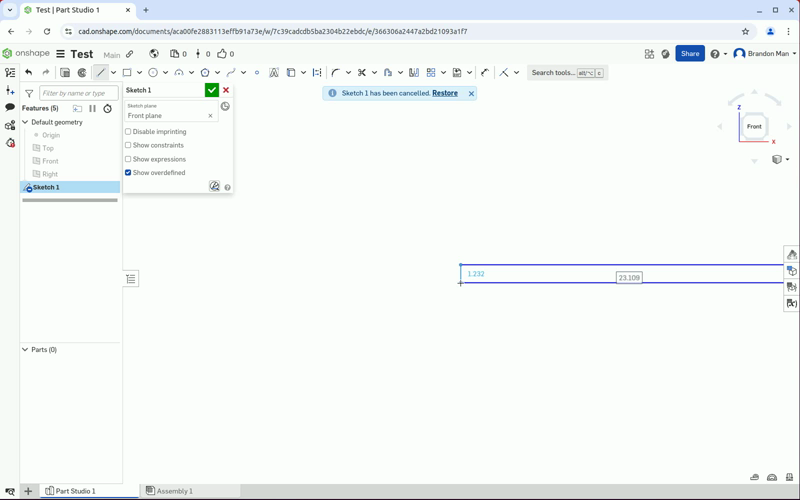
scroll(6)
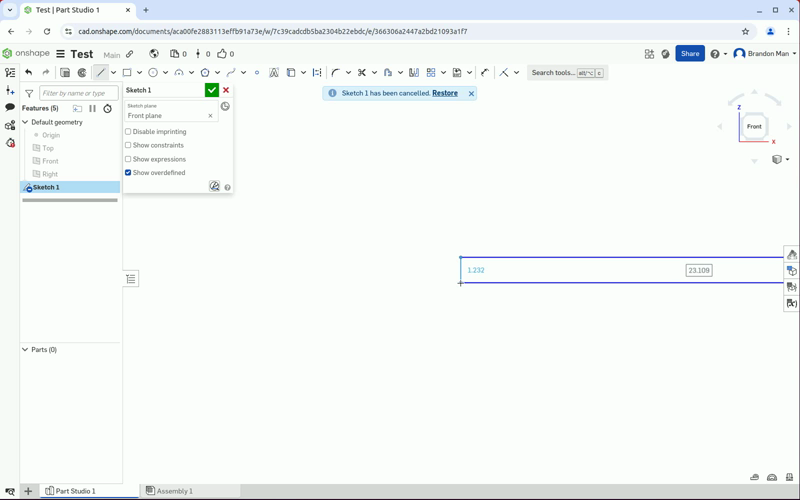
scroll(6)
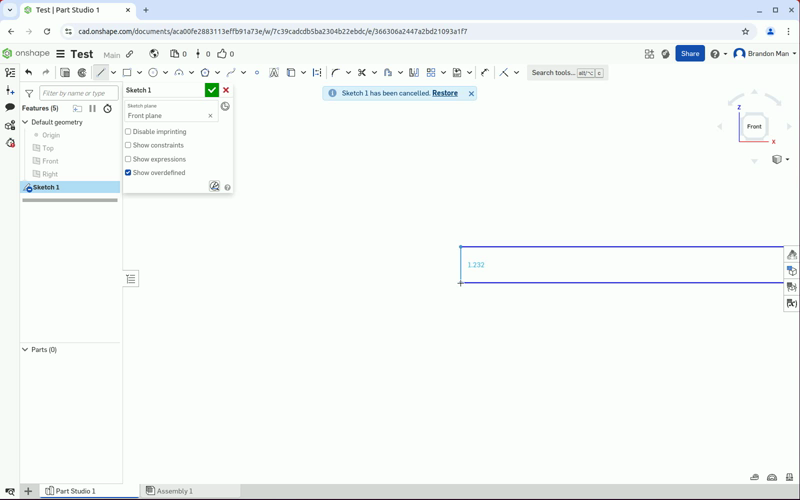
scroll(6)
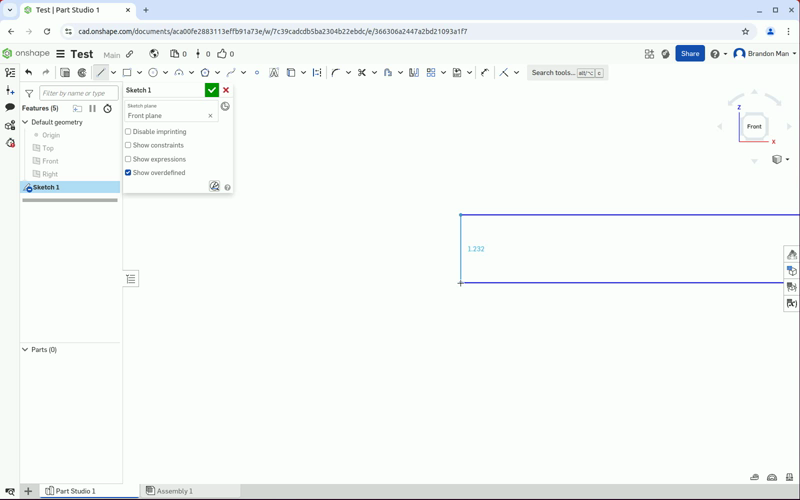
key_up(shift)
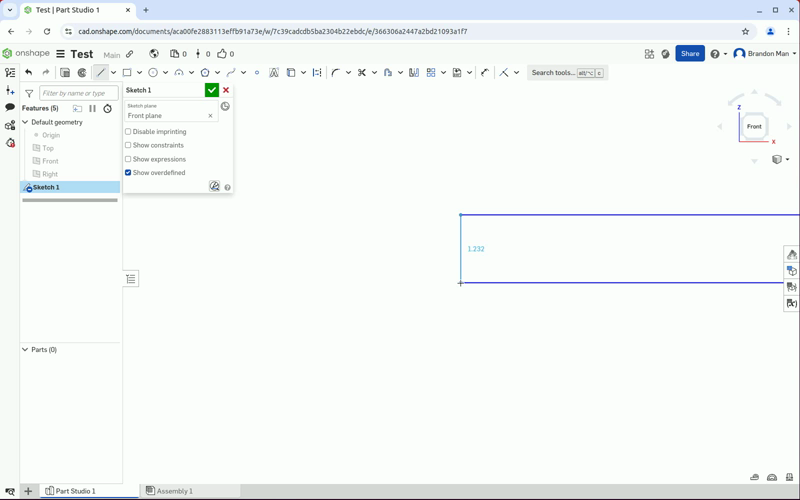
click(460, 282)
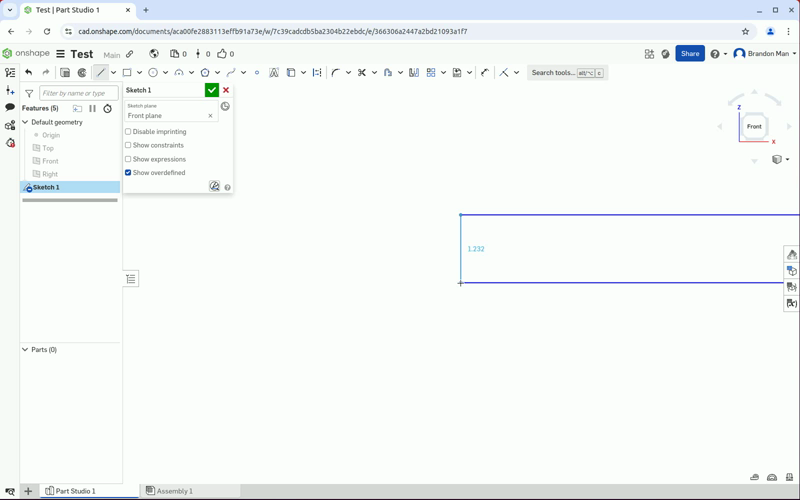
scroll(-6)
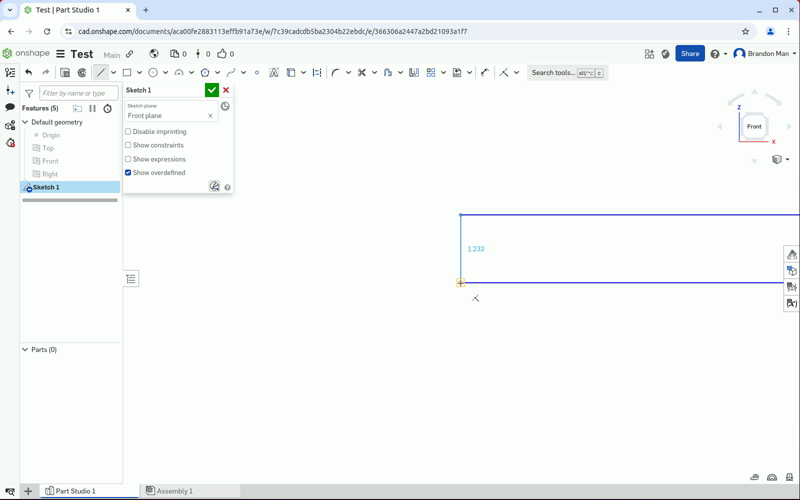
scroll(-6)
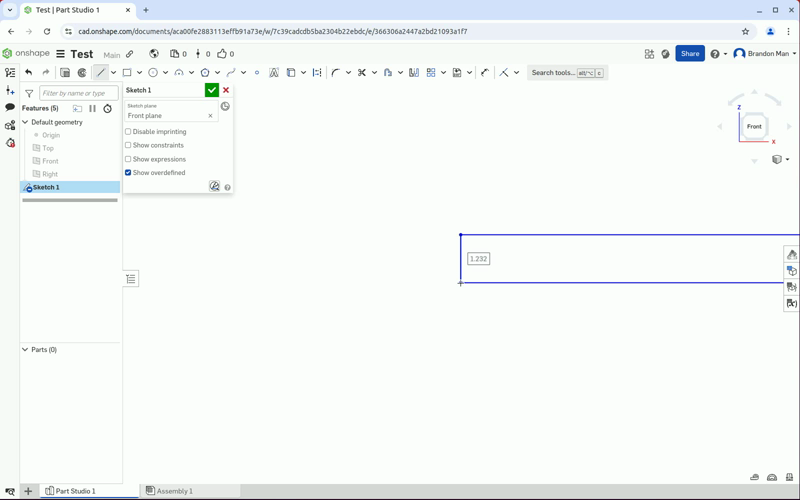
scroll(-6)
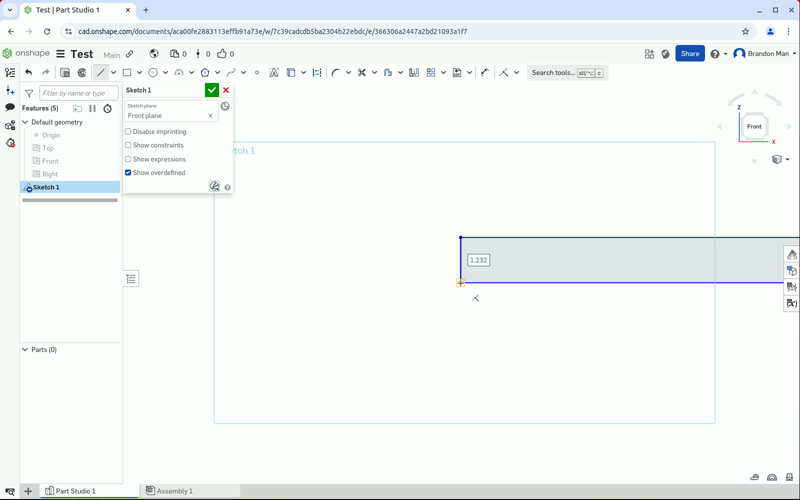
scroll(-6)
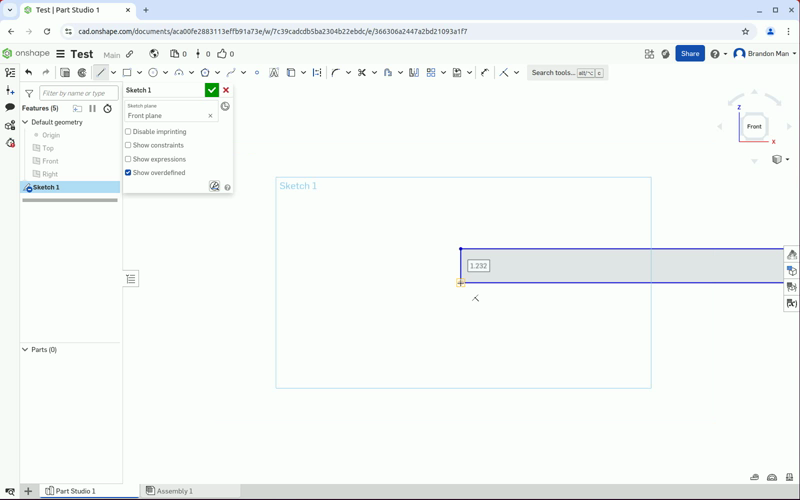
scroll(-6)
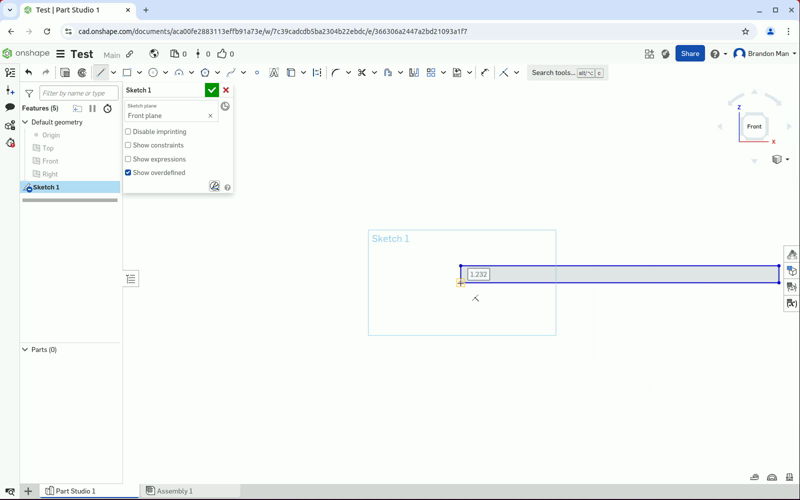
scroll(-6)
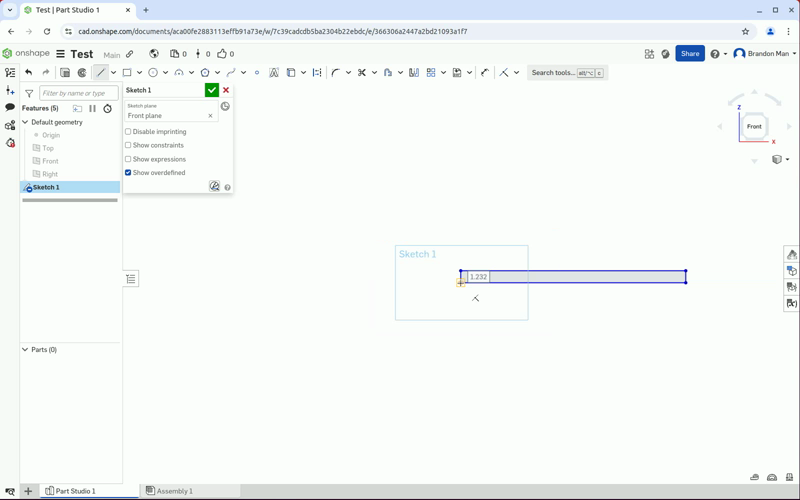
scroll(-6)
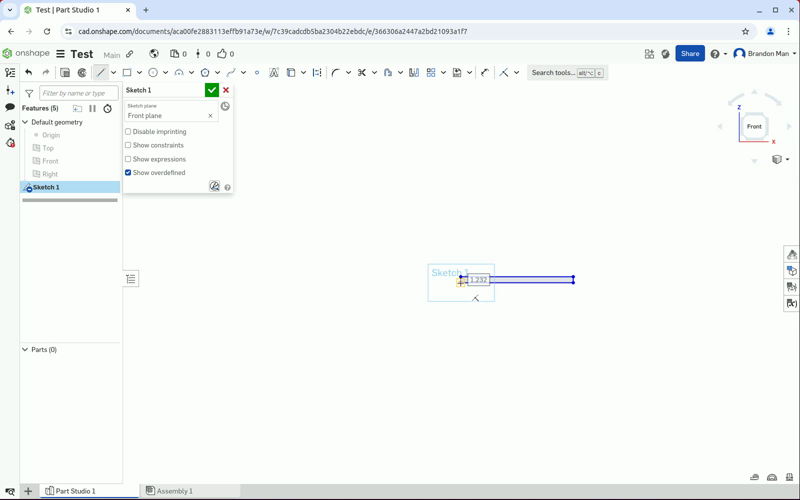
key(esc)
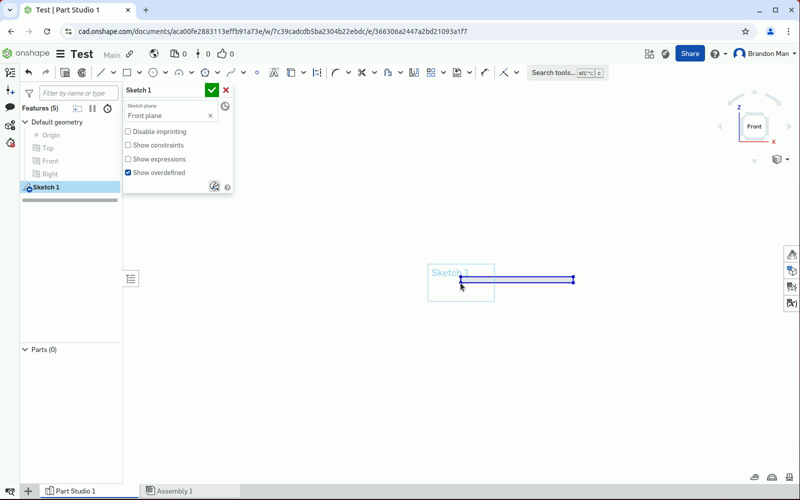
mouse_move(526, 280)
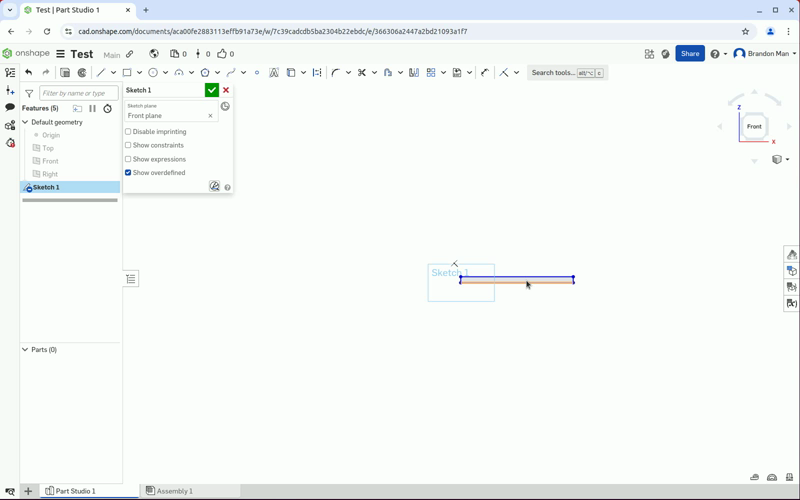
scroll(6)
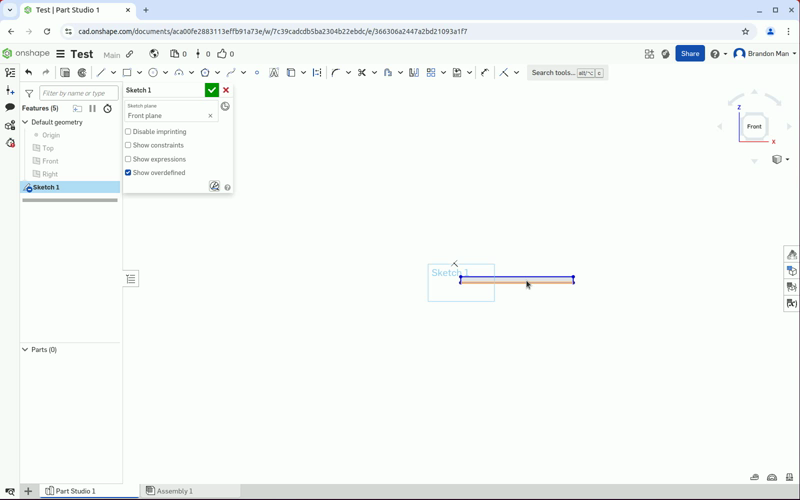
scroll(6)
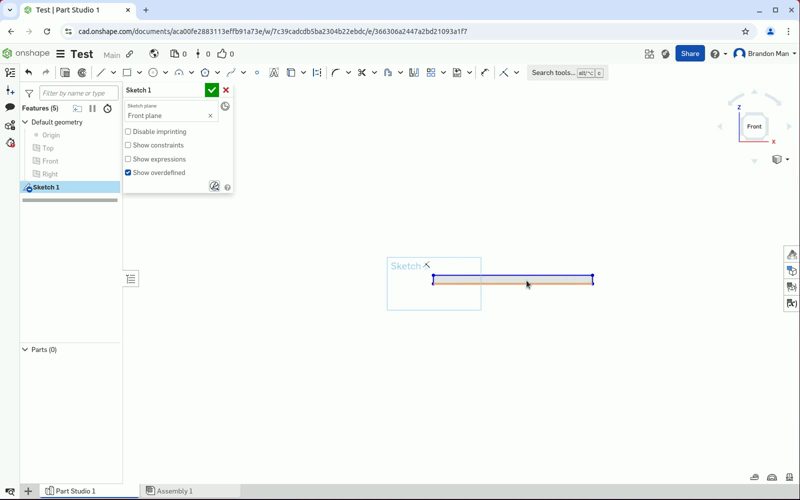
scroll(6)
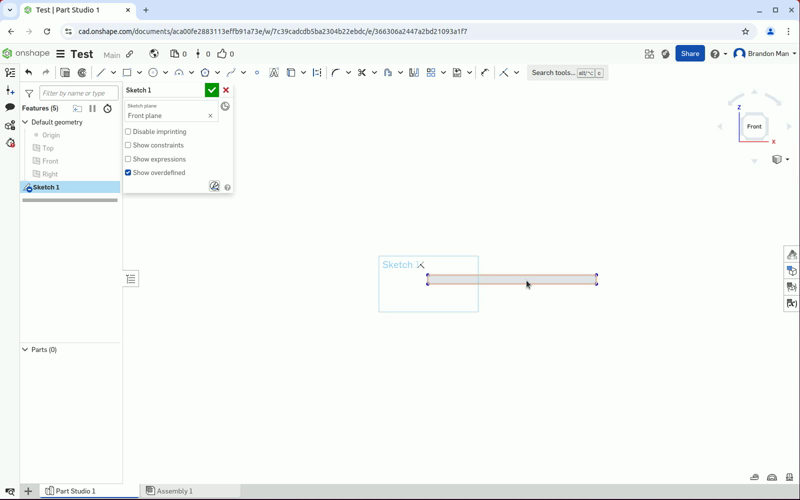
scroll(6)
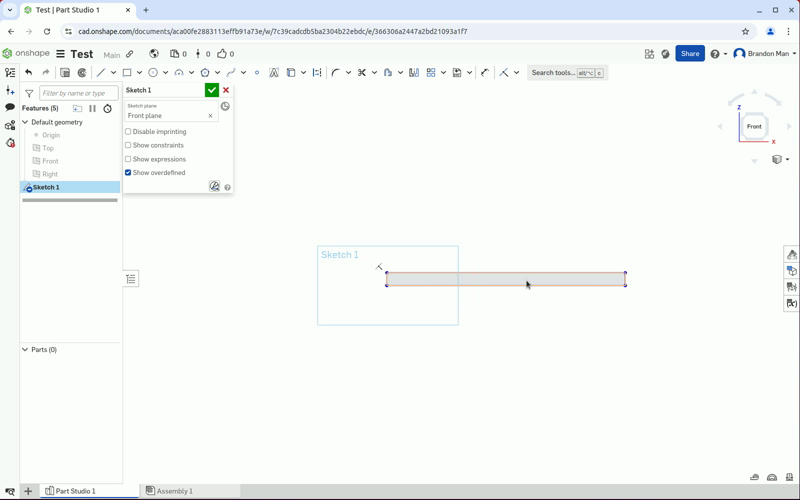
scroll(6)
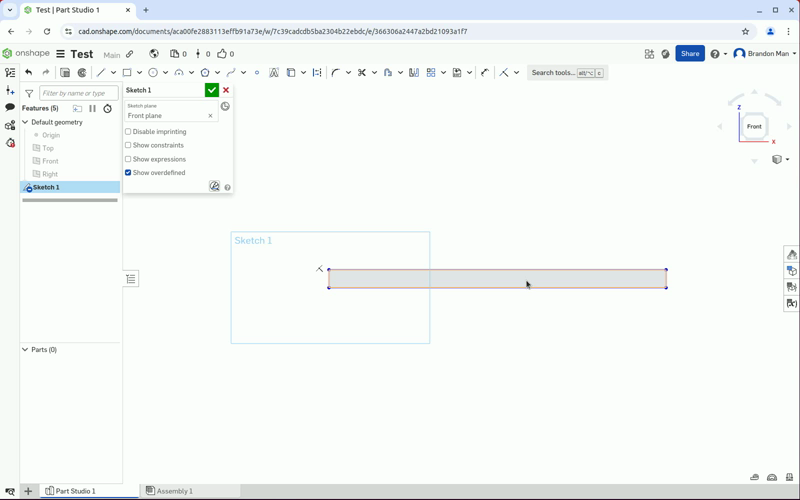
scroll(6)
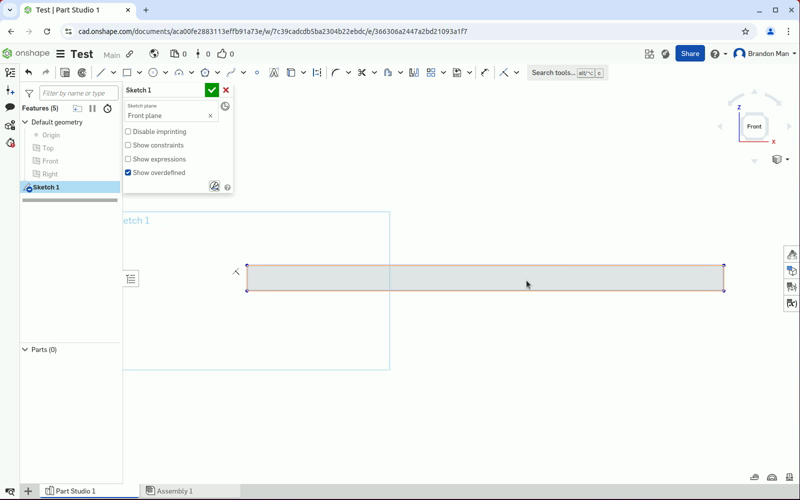
scroll(6)
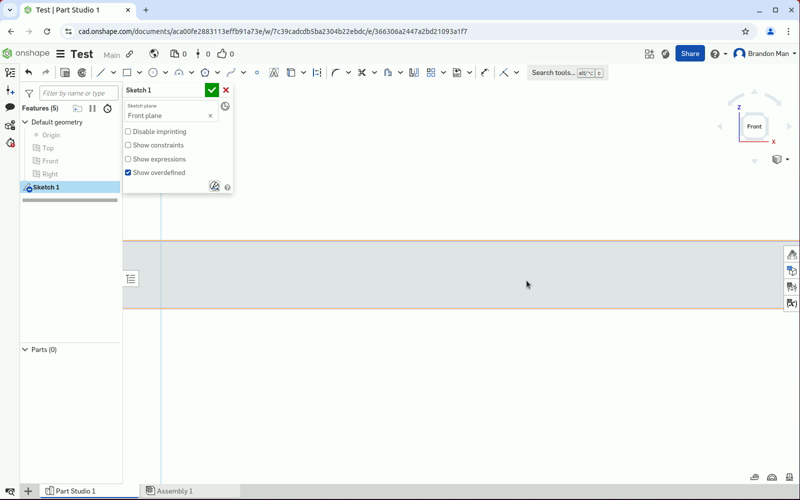
click(526, 280)
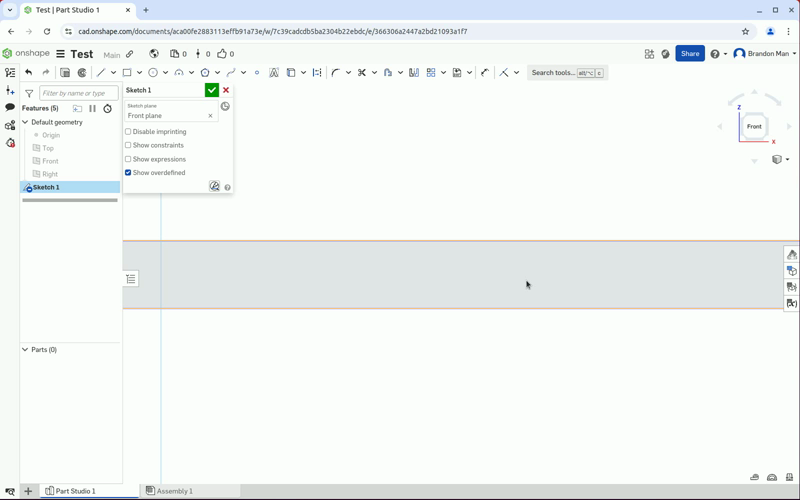
scroll(-6)
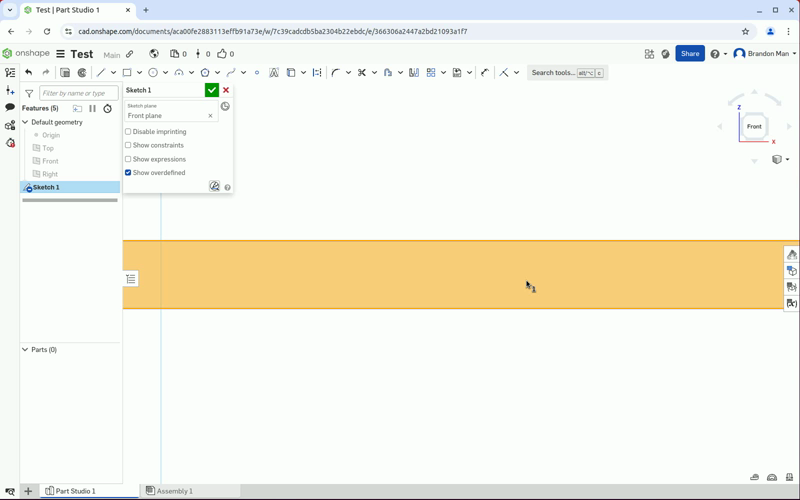
scroll(-6)
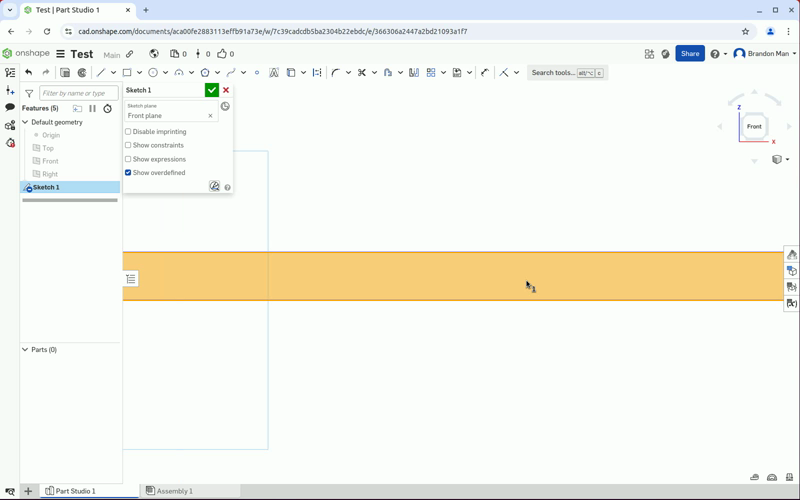
scroll(-6)
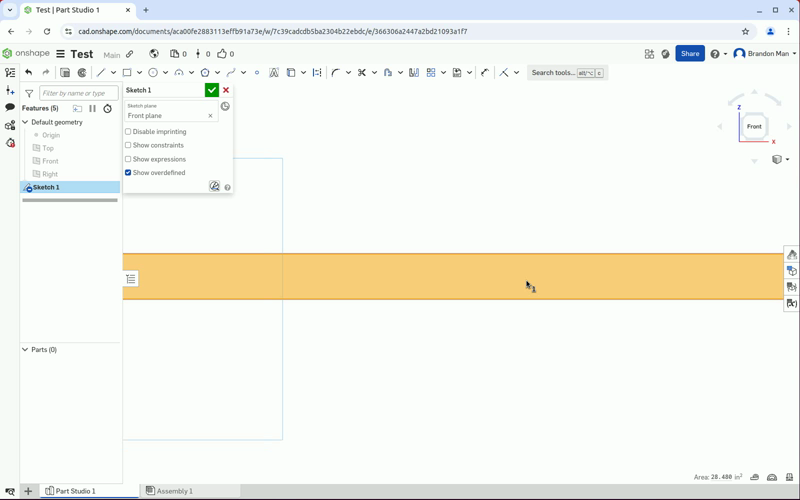
scroll(-6)
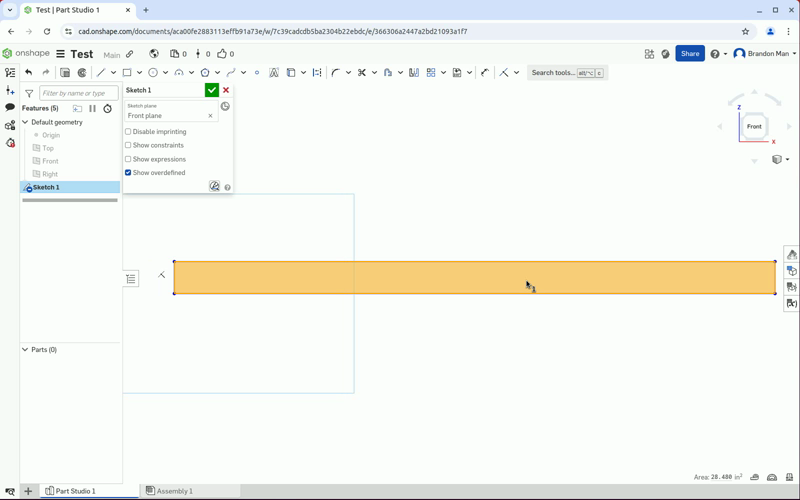
scroll(-6)
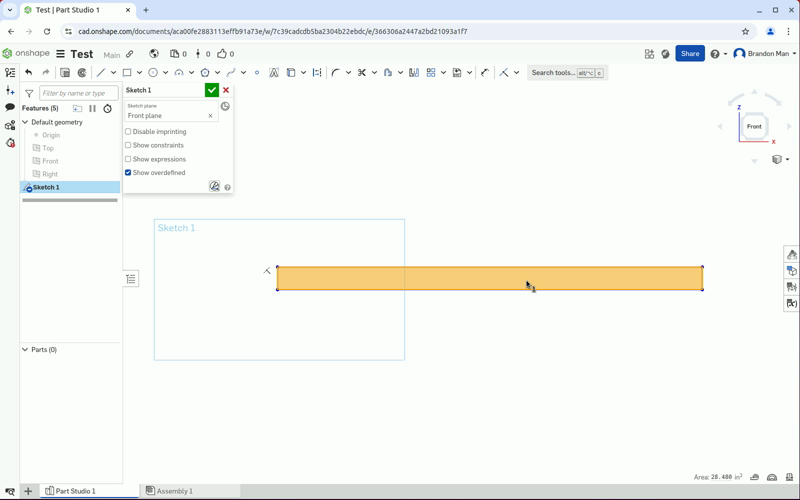
scroll(-6)
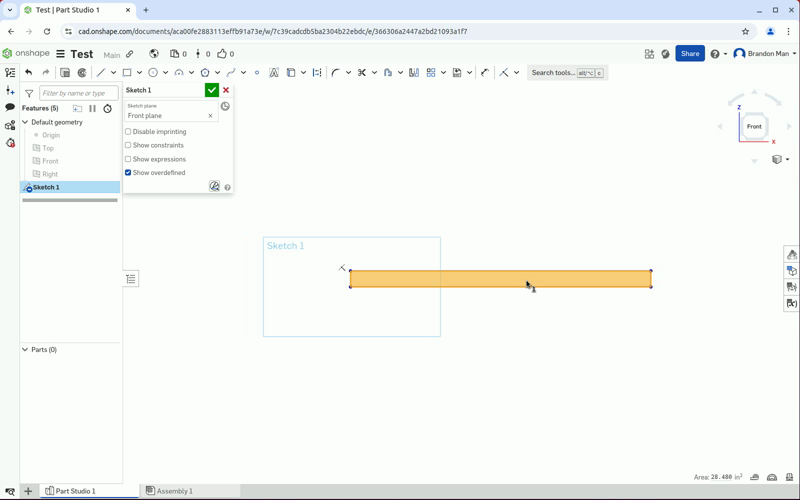
scroll(-6)
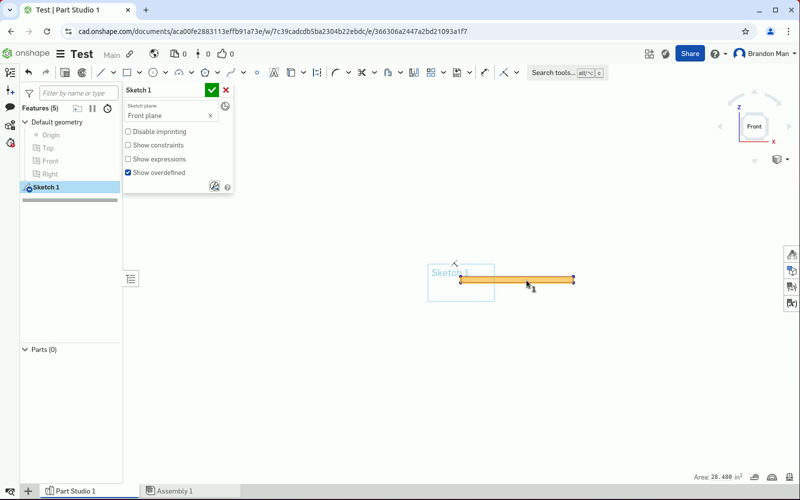
mouse_move(73, 352)
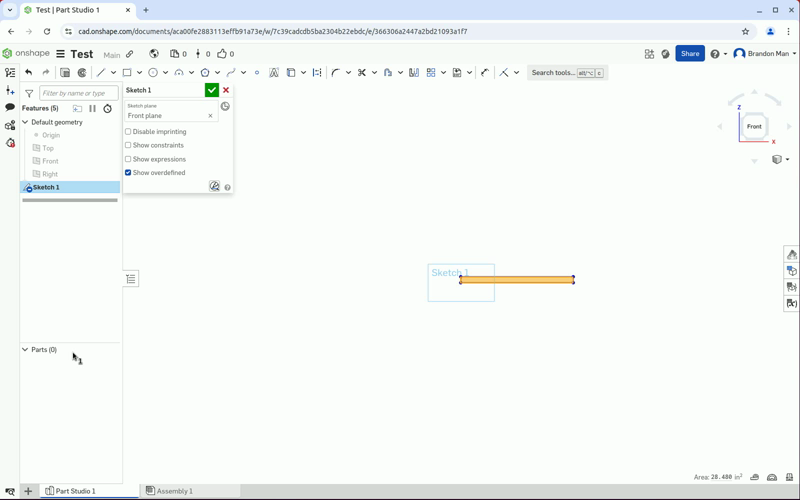
key(shift+y)
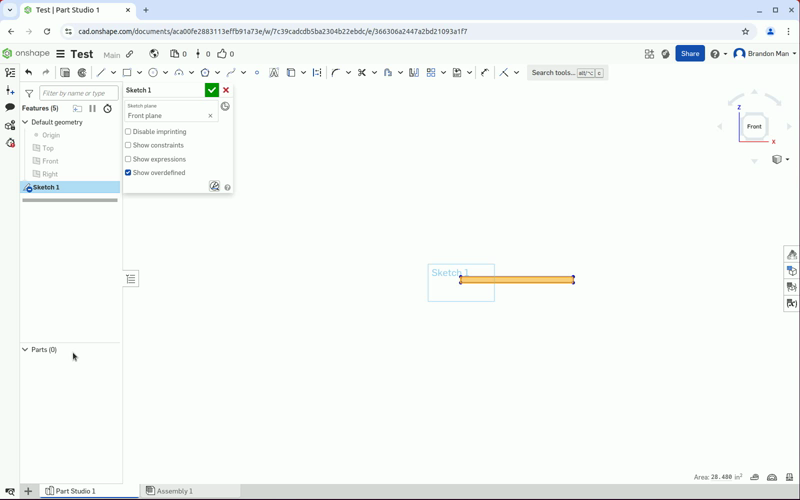
key(shift+e)
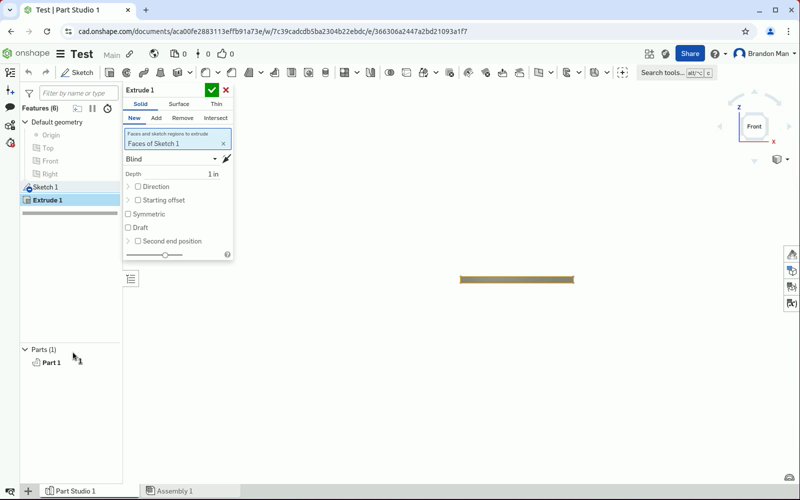
mouse_move(143, 106)
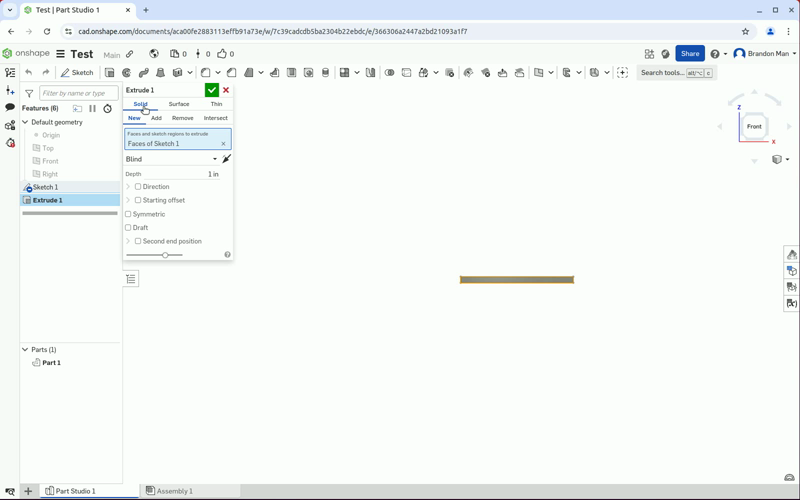
click(143, 106)
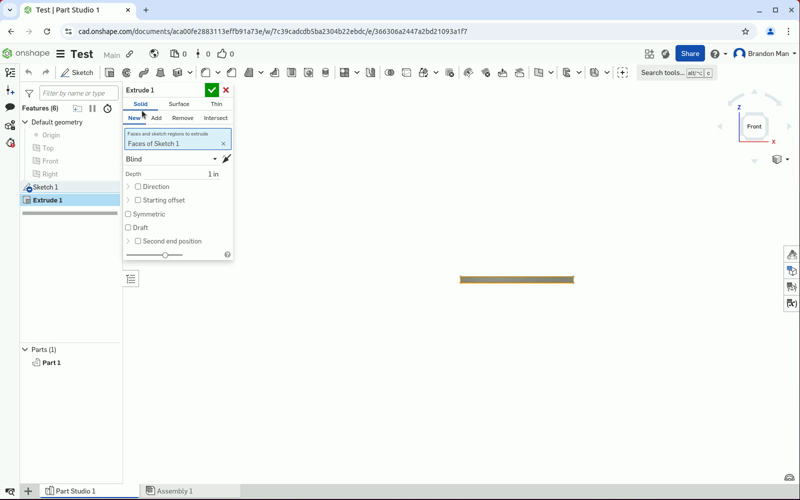
mouse_move(137, 120)
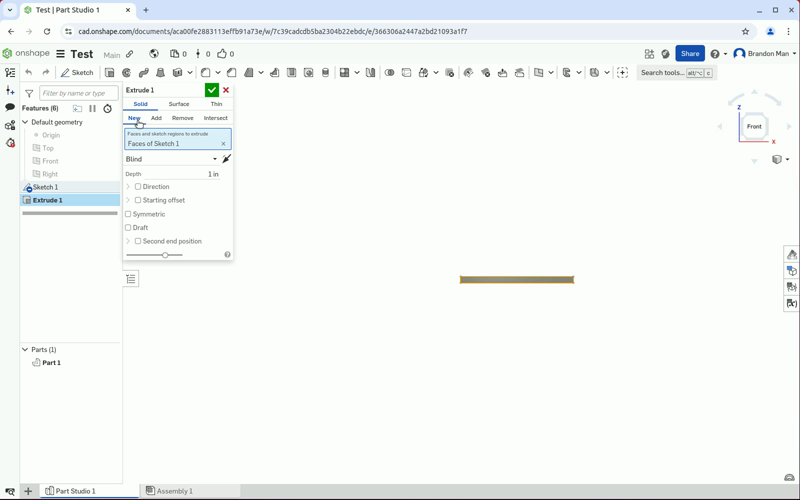
click(137, 120)
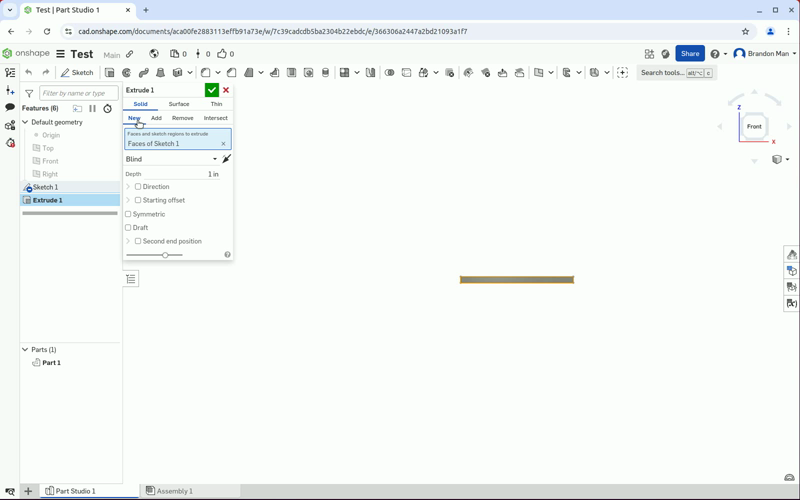
key(tab, 4)
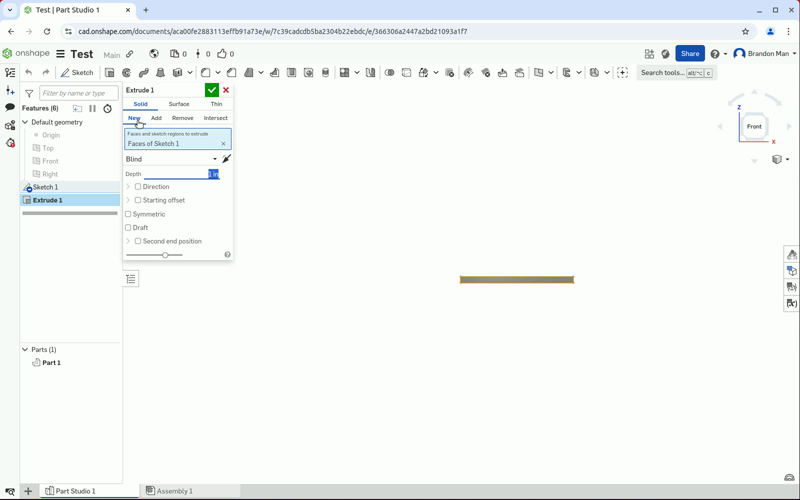
text(0.963)
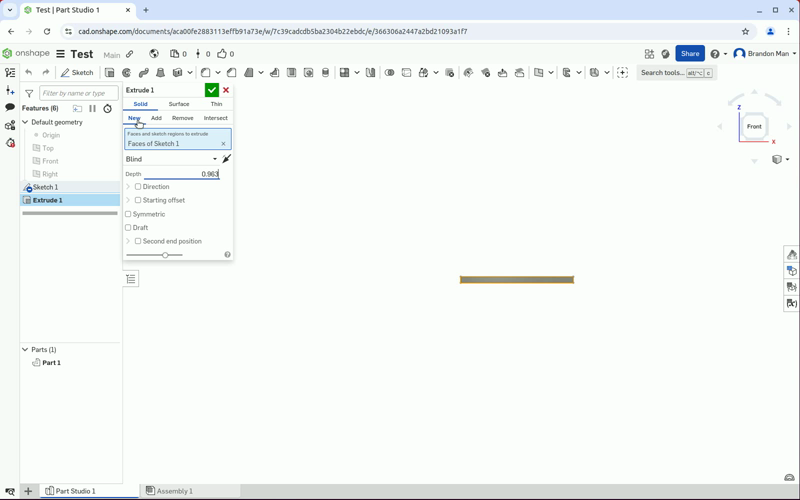
key(enter)
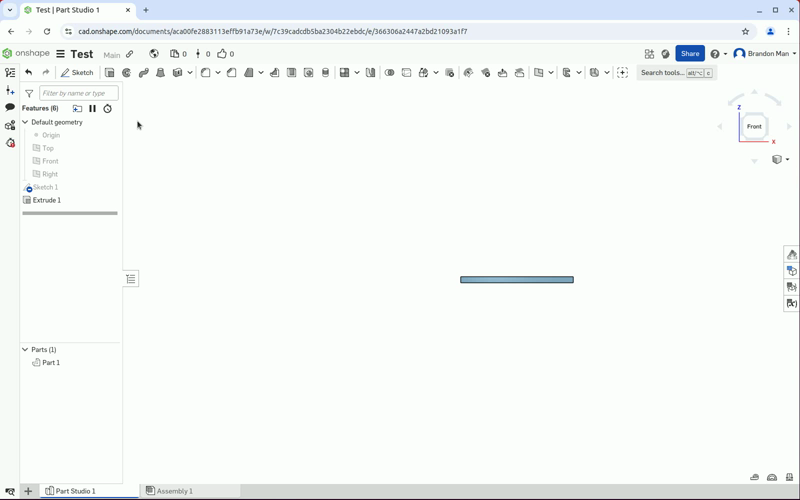
key(shift+h)
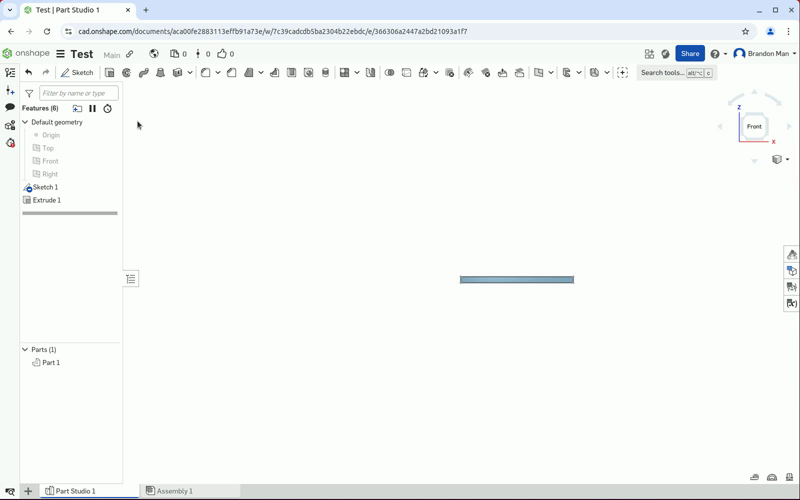
key(shift+h)
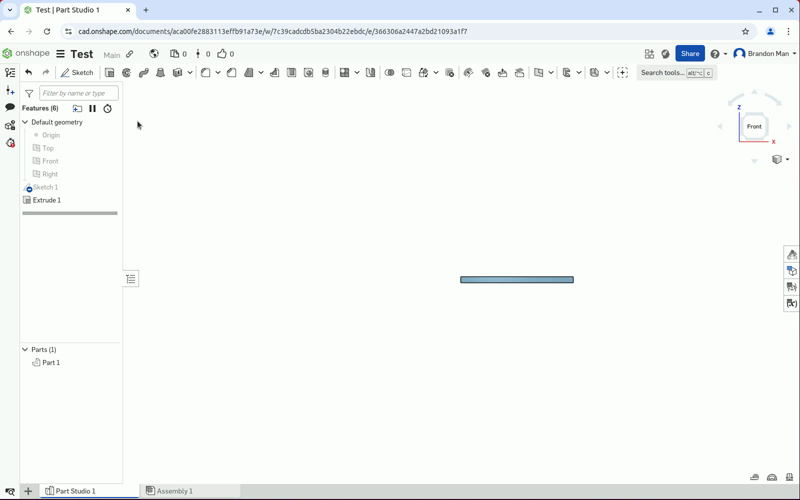
mouse_move(73, 189)
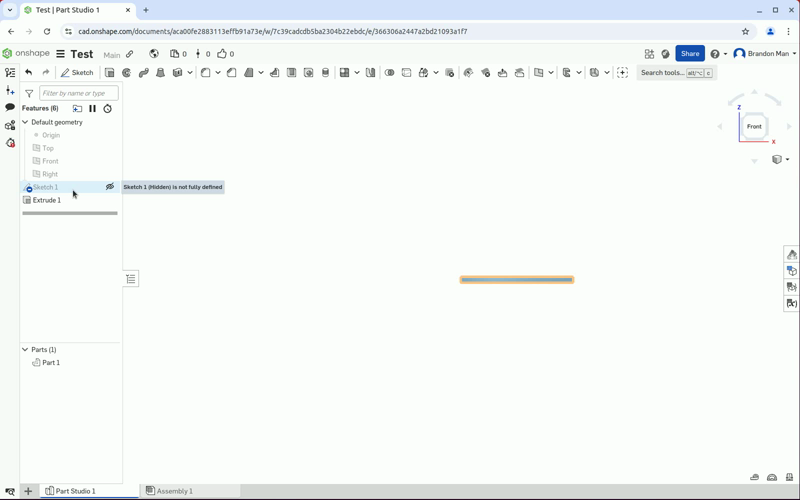
click(73, 189)
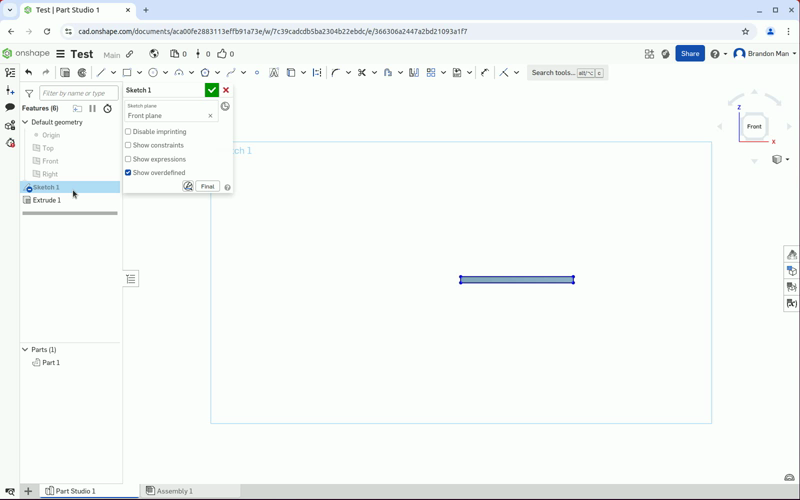
mouse_move(229, 92)
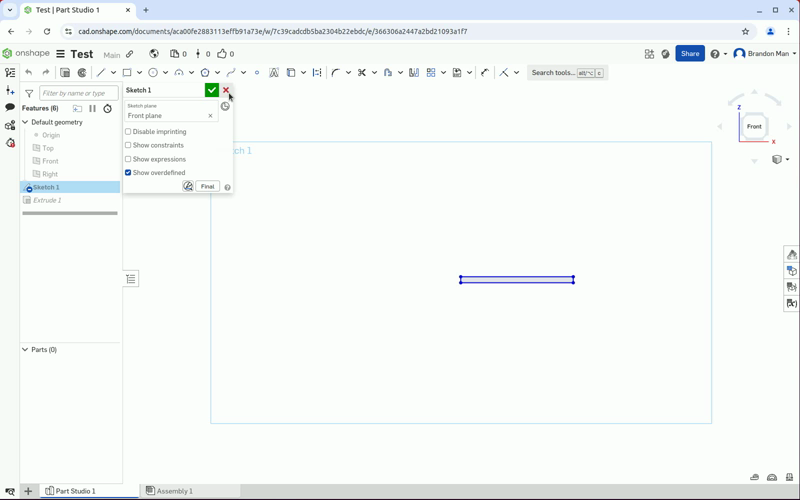
click(229, 92)
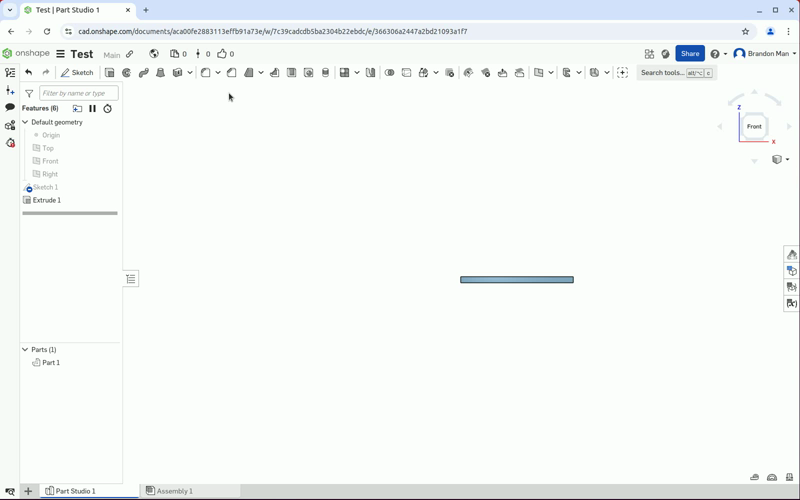
mouse_move(541, 75)
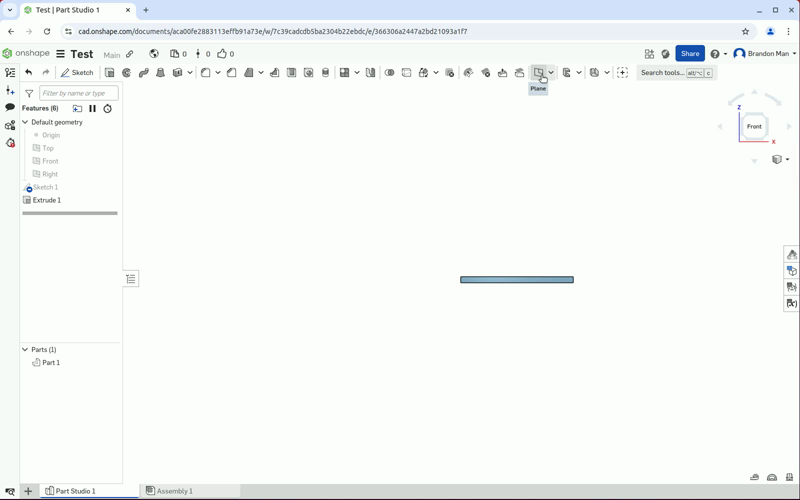
click(541, 75)
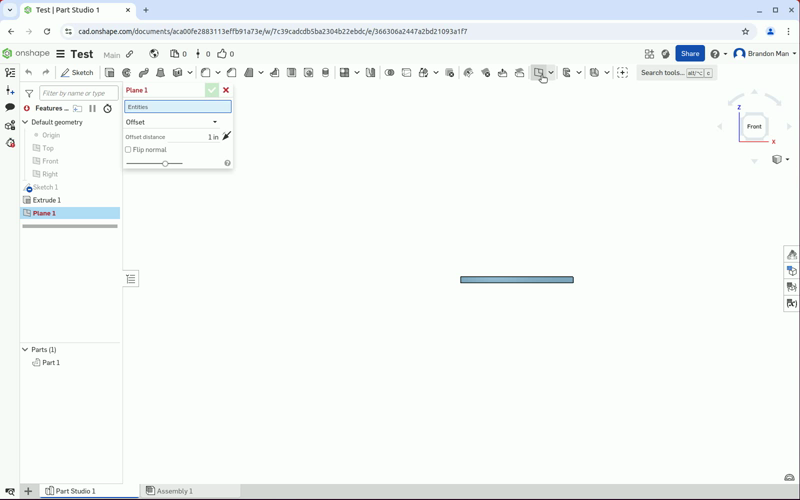
mouse_move(73, 163)
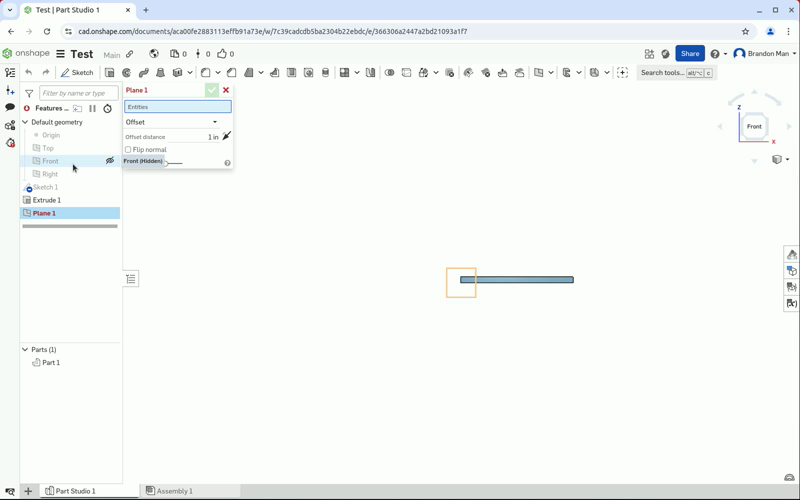
click(73, 163)
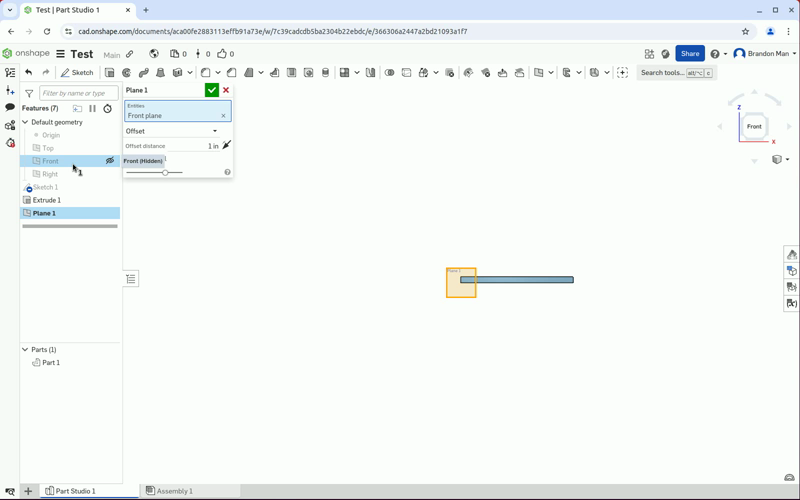
key(tab, 2)
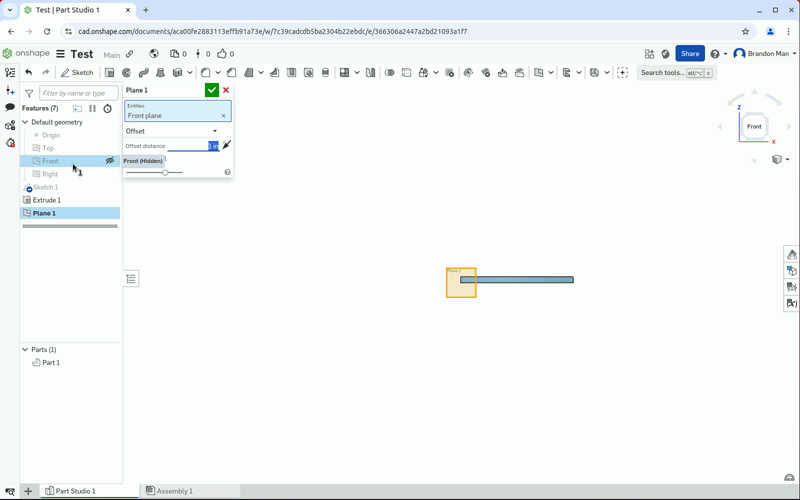
text(0.955)
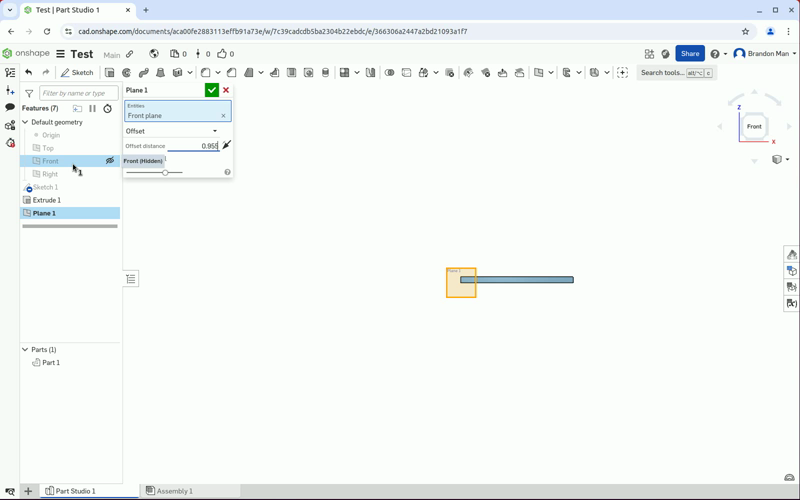
key(enter, 2)
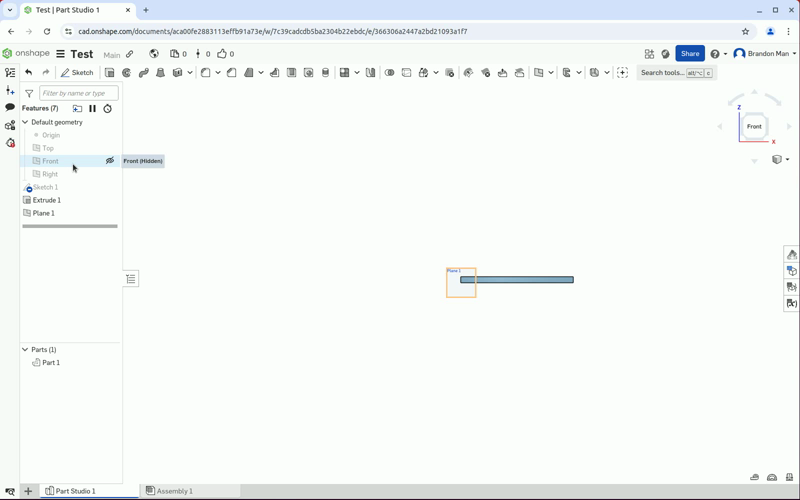
key(shift+s)
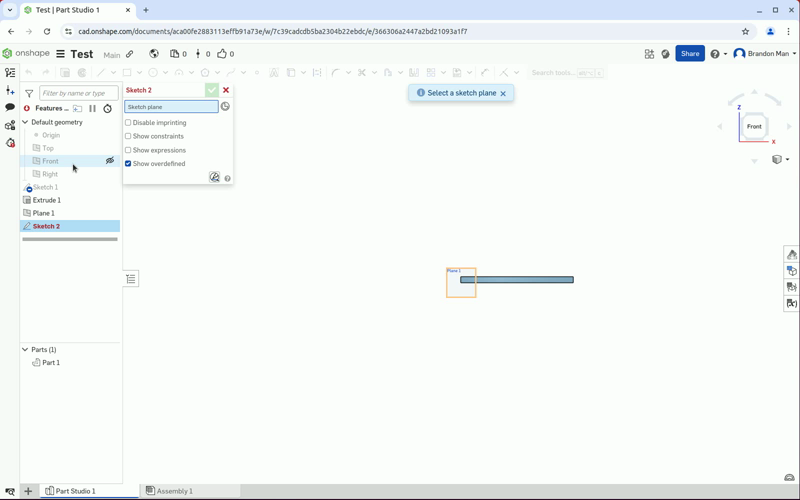
mouse_move(73, 215)
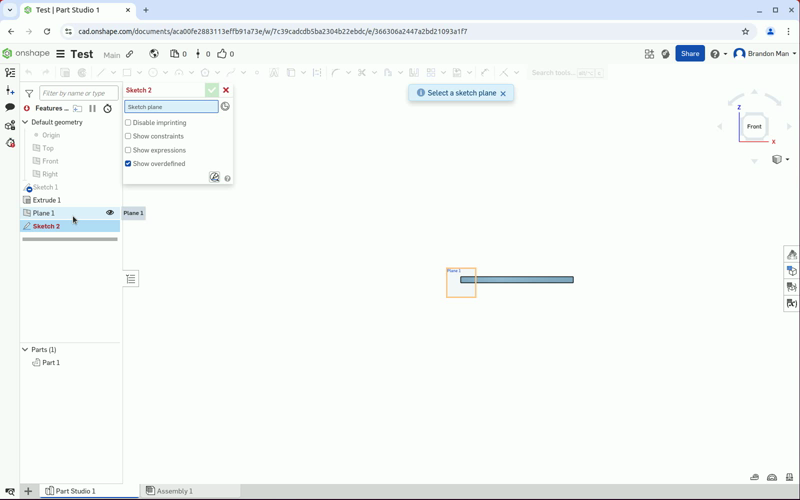
click(73, 215)
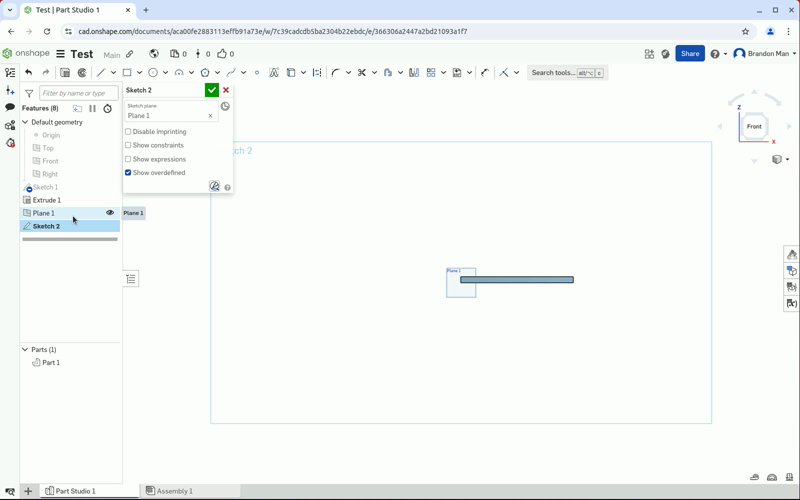
mouse_move(73, 352)
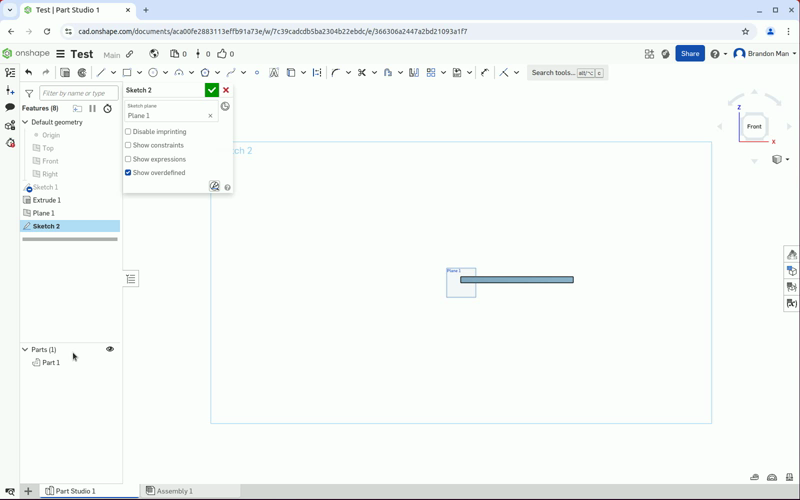
key(y)
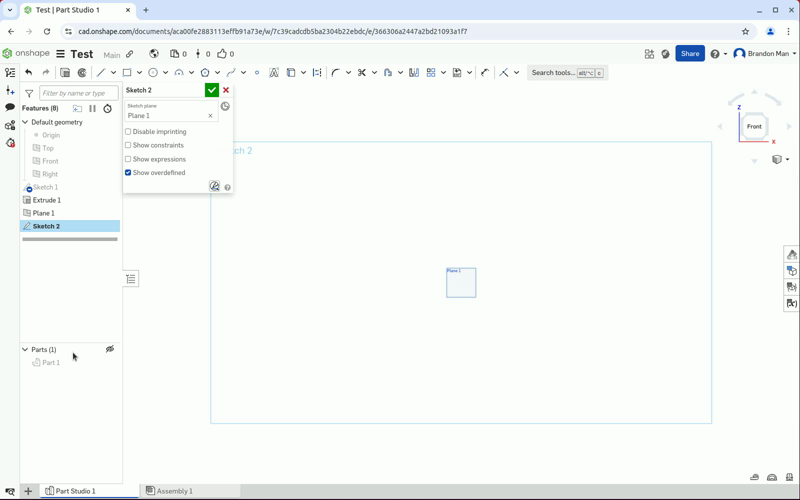
key(l)
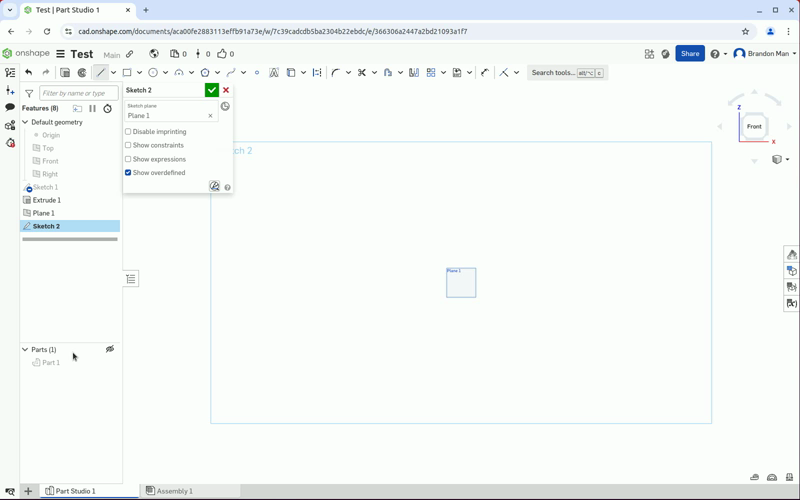
key_down(shift)
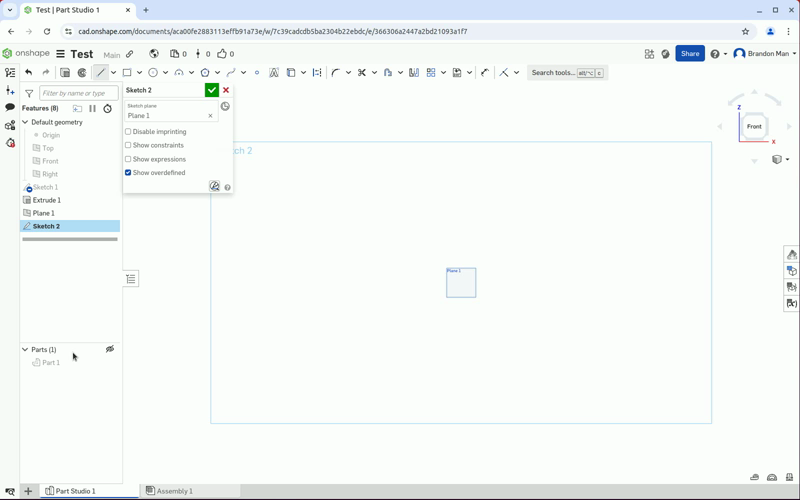
mouse_move(474, 287)
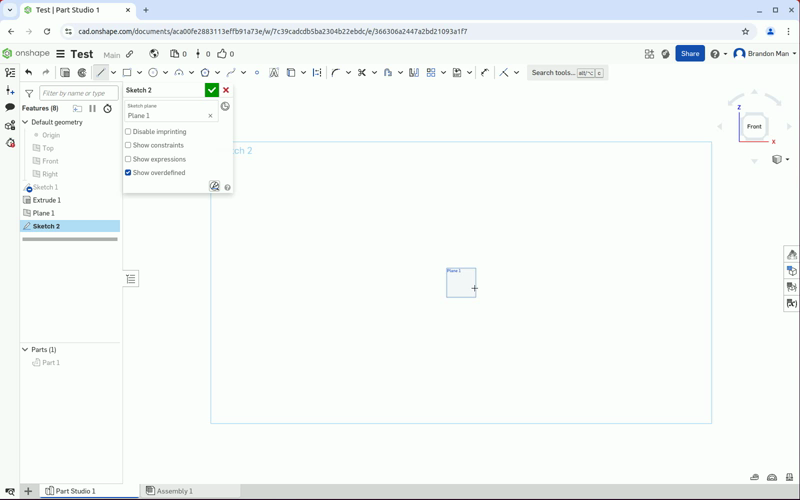
click(474, 287)
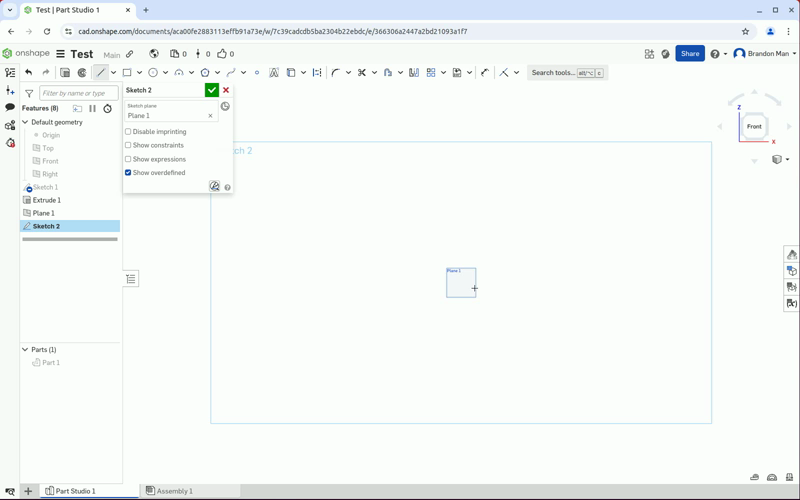
key_up(shift)
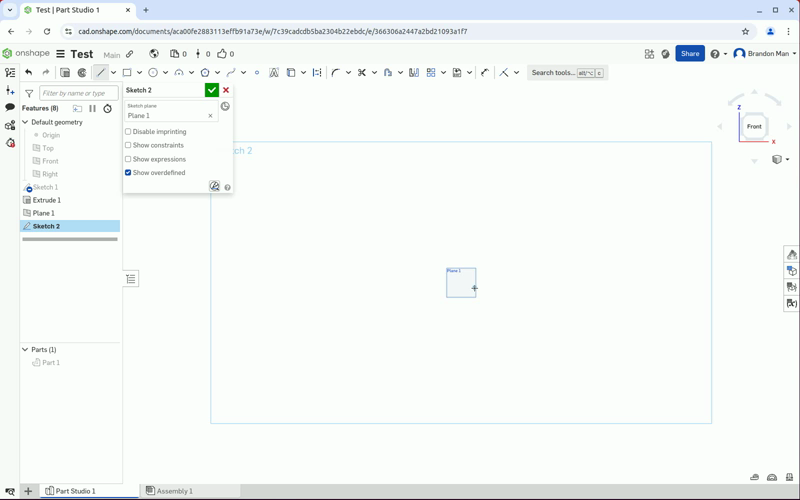
key_down(shift)
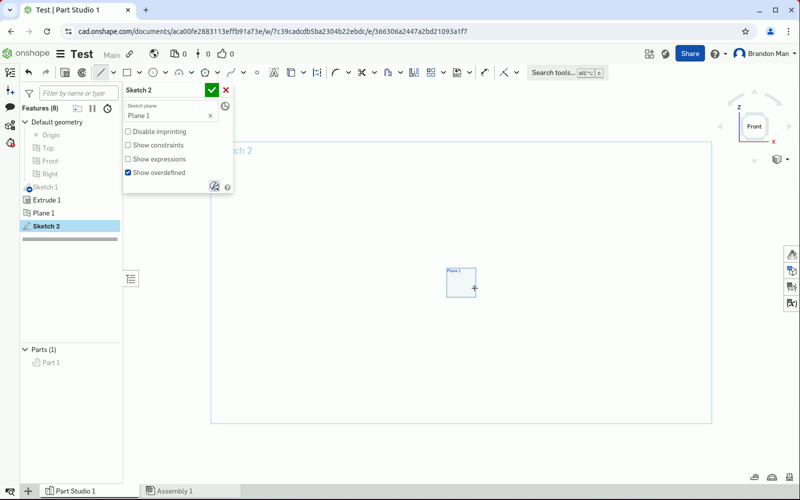
mouse_move(504, 287)
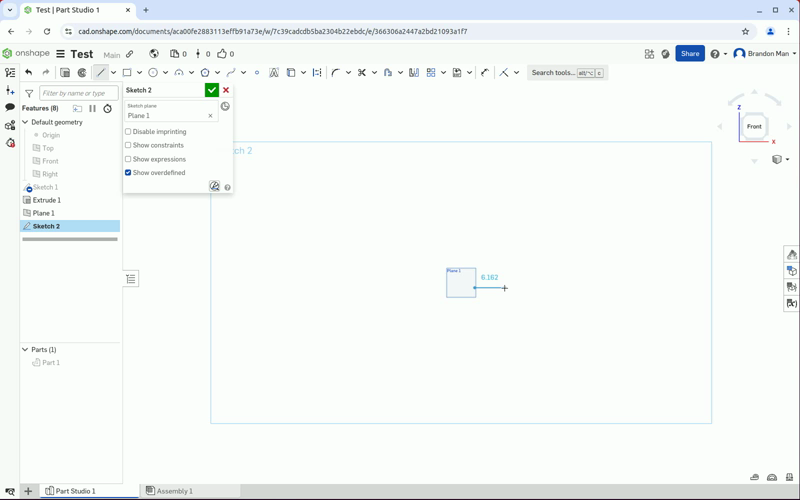
mouse_move(485, 287)
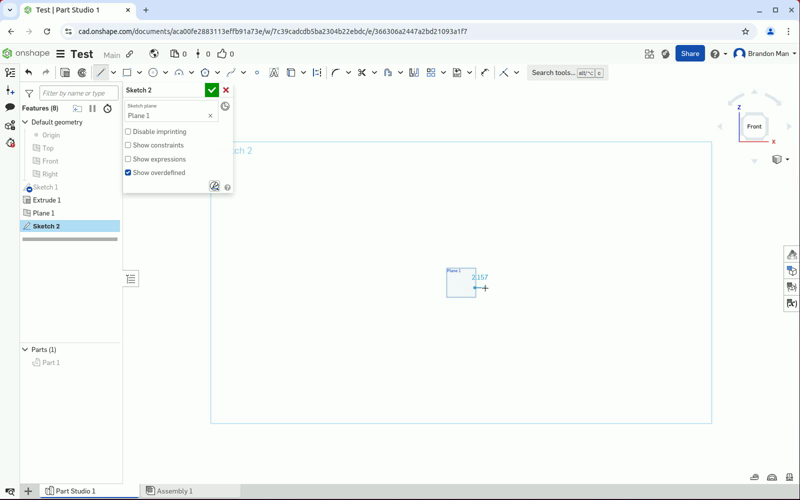
click(485, 287)
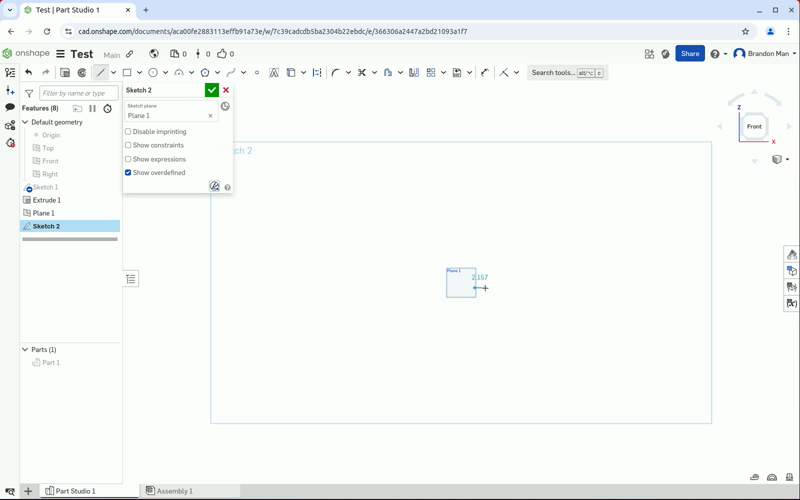
key_up(shift)
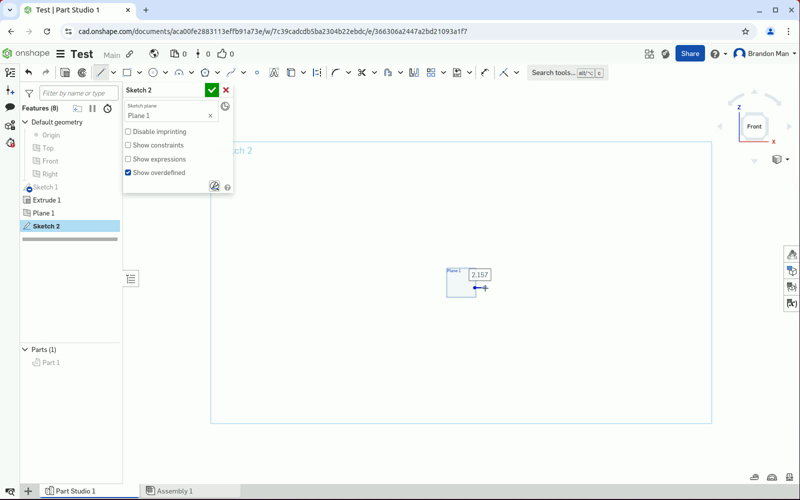
key_down(shift)
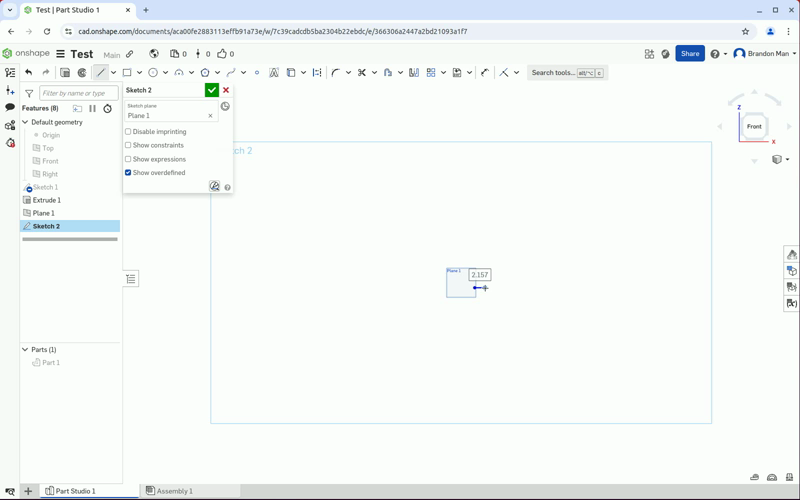
mouse_move(515, 287)
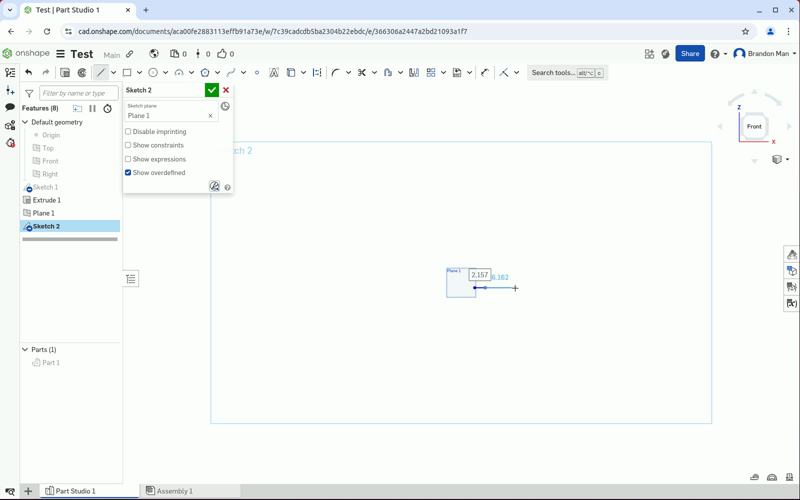
mouse_move(485, 282)
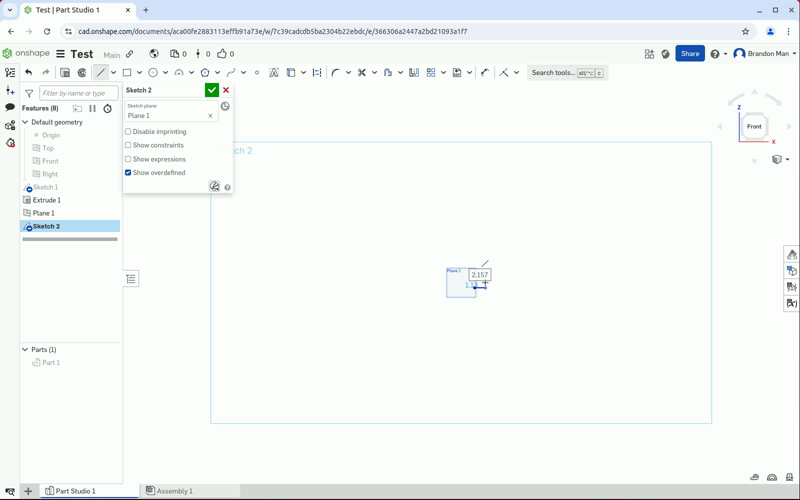
scroll(6)
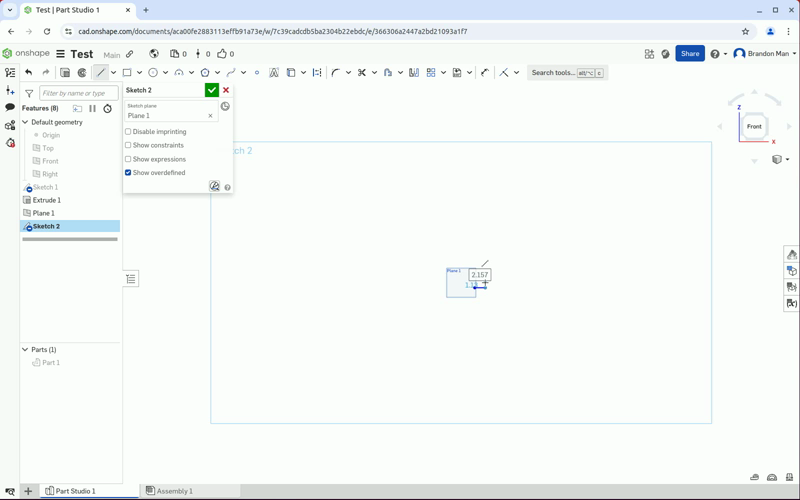
scroll(6)
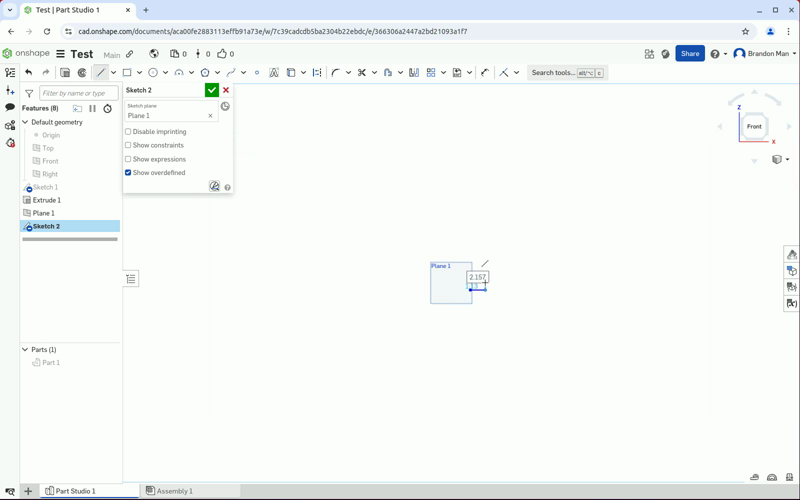
scroll(6)
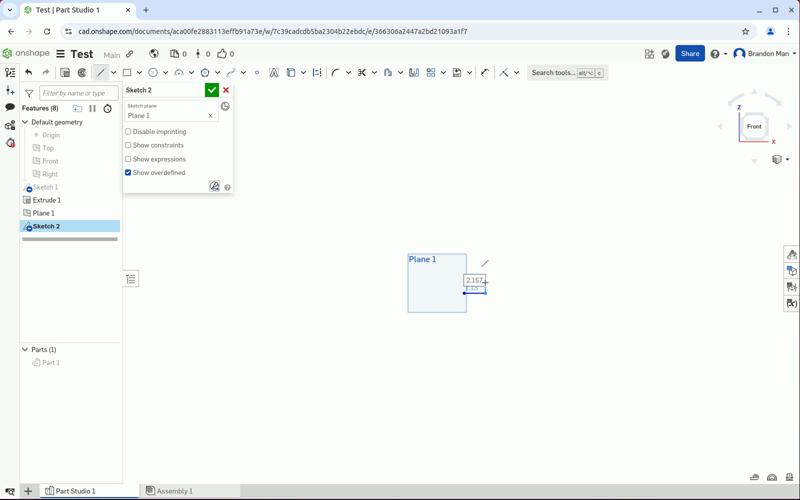
scroll(6)
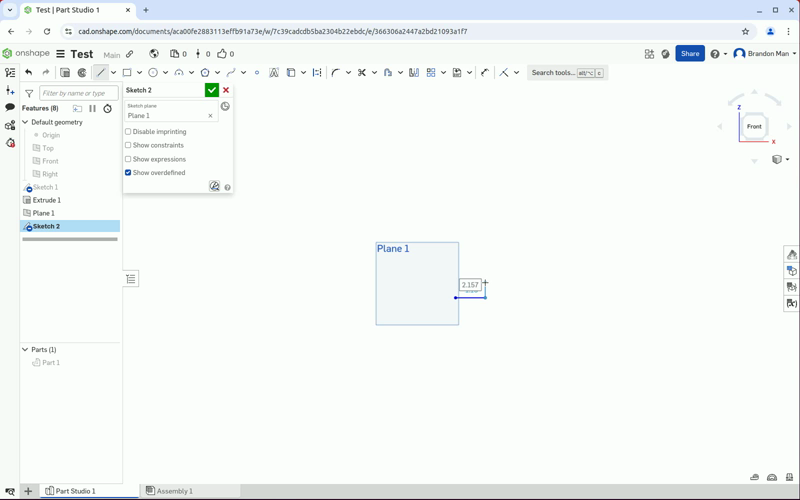
scroll(6)
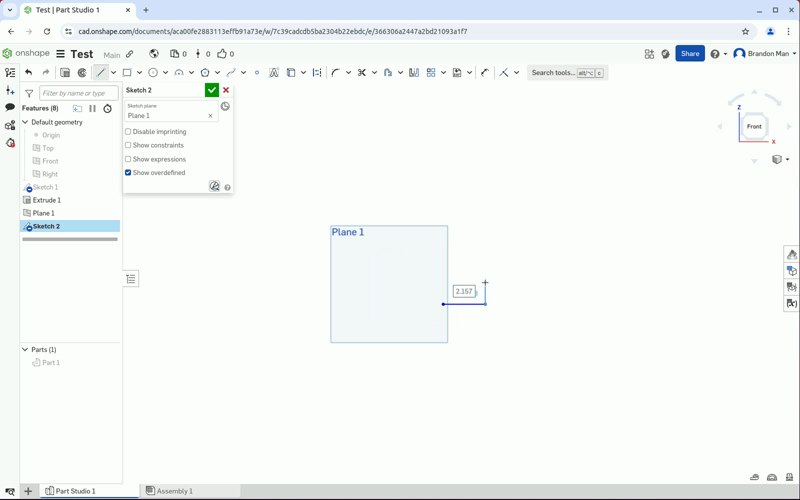
scroll(6)
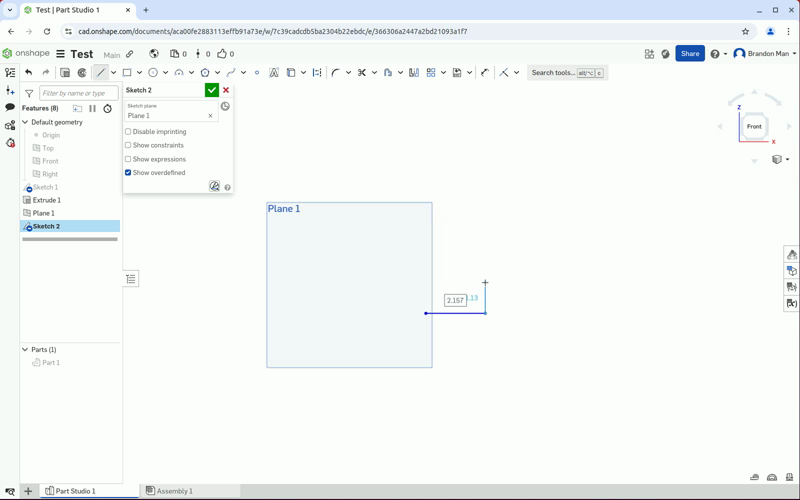
scroll(6)
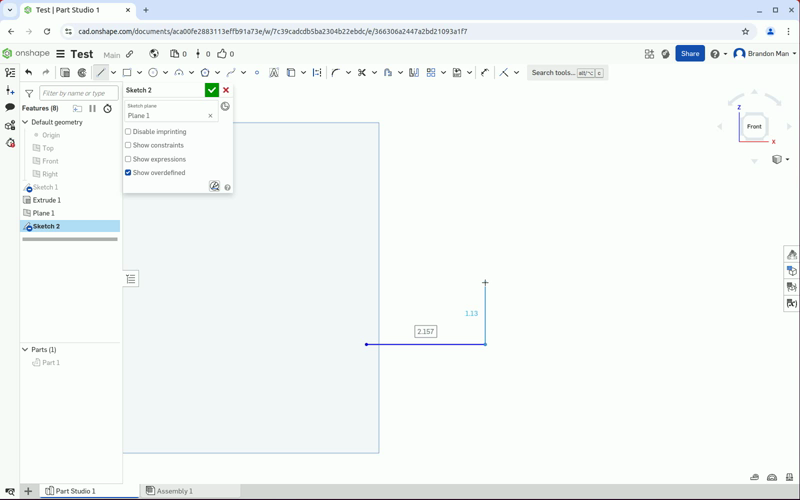
click(485, 282)
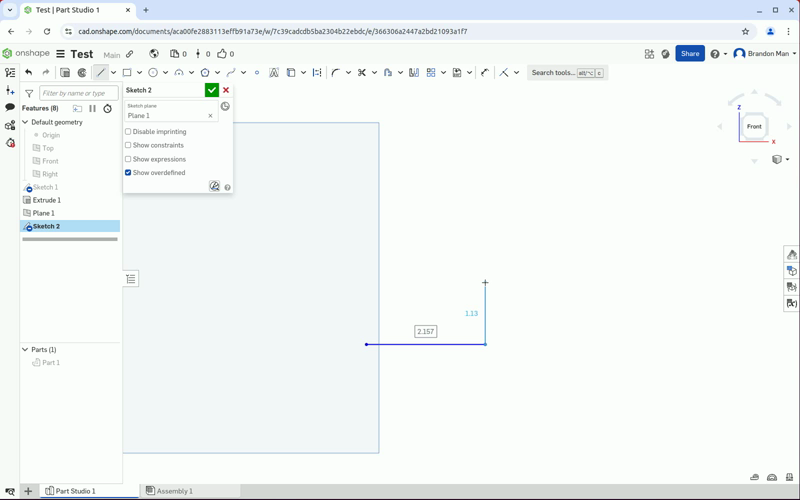
scroll(-6)
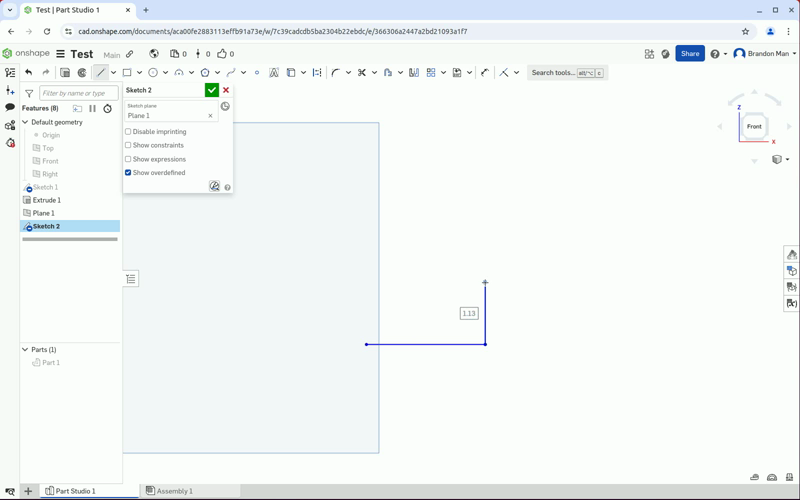
scroll(-6)
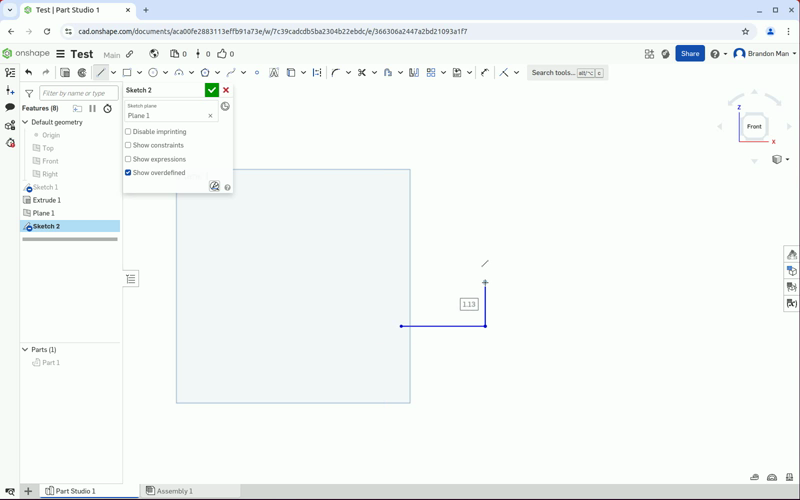
scroll(-6)
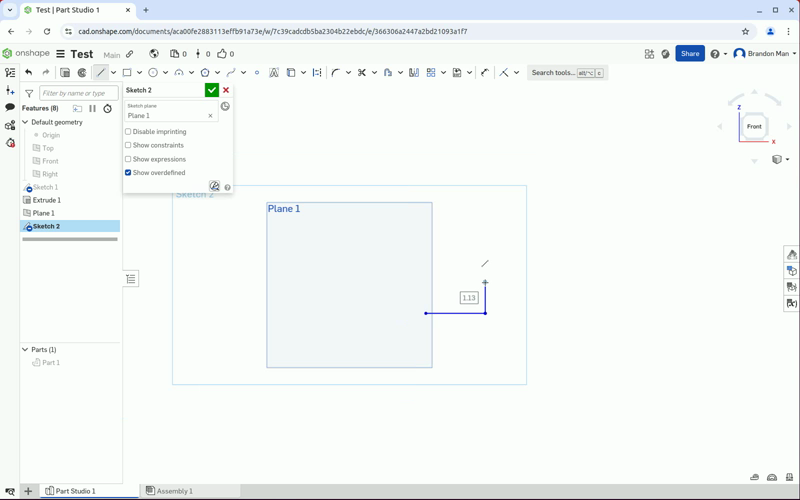
scroll(-6)
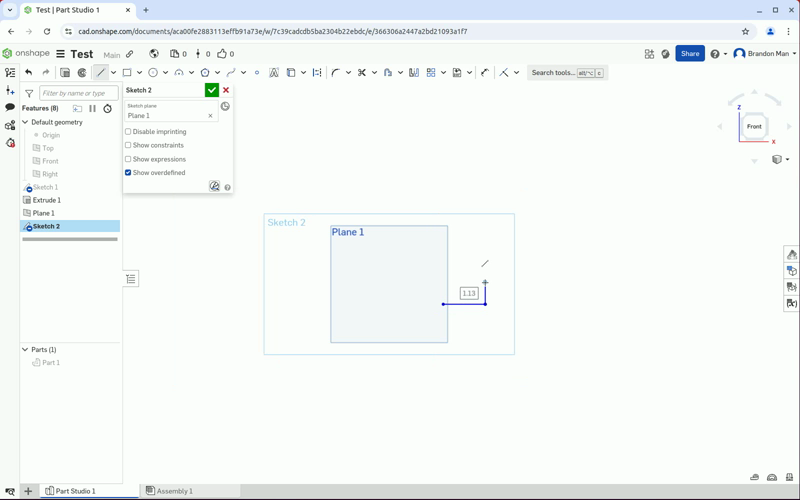
scroll(-6)
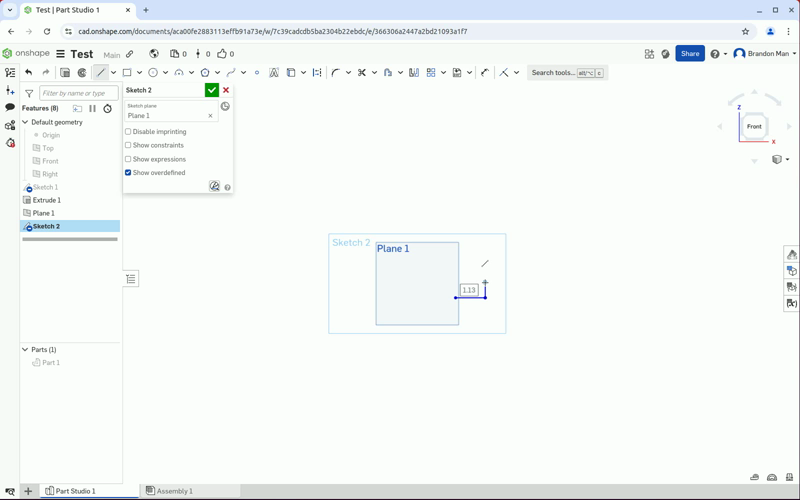
scroll(-6)
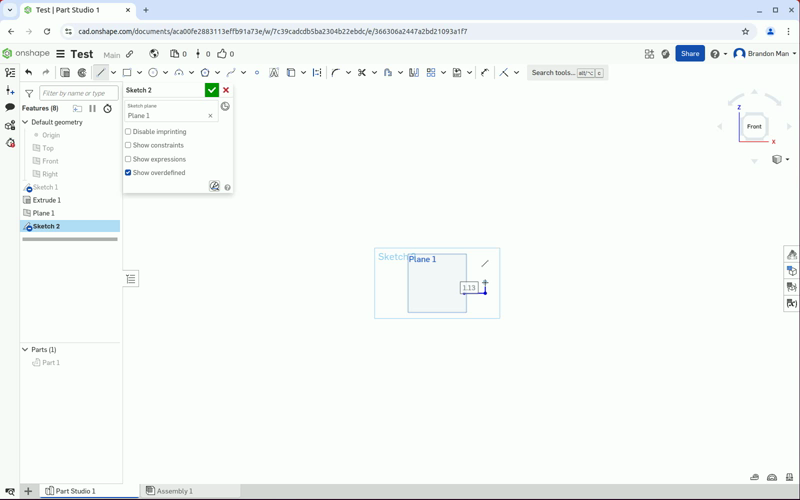
scroll(-6)
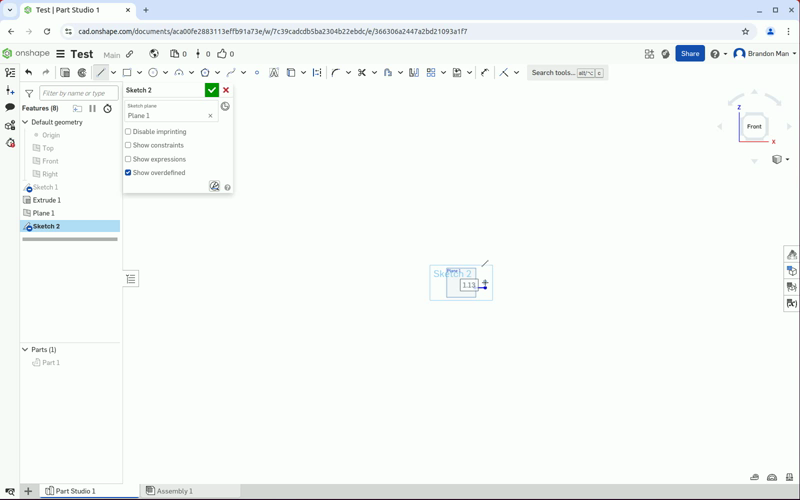
key_up(shift)
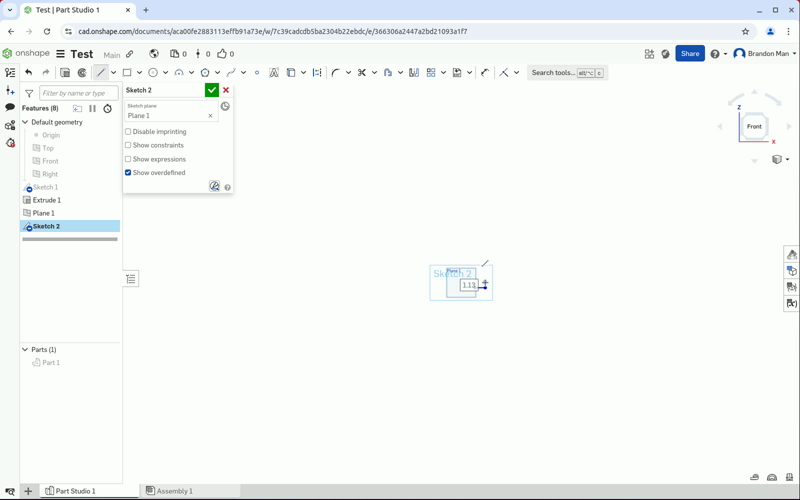
key_down(shift)
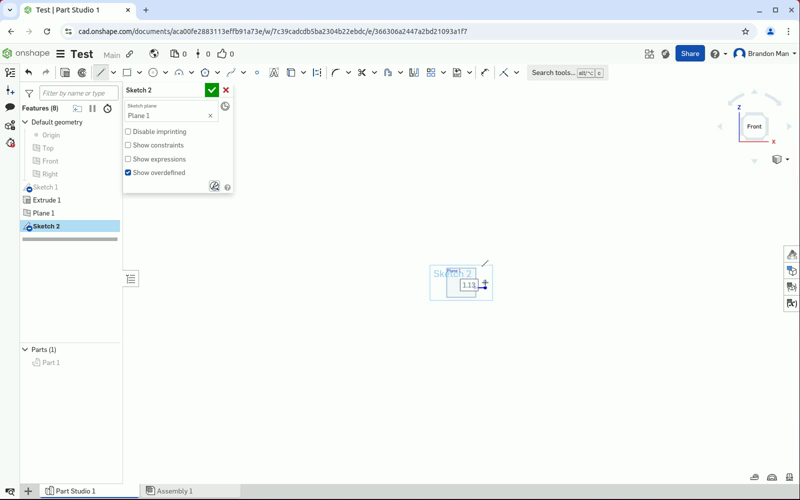
mouse_move(515, 282)
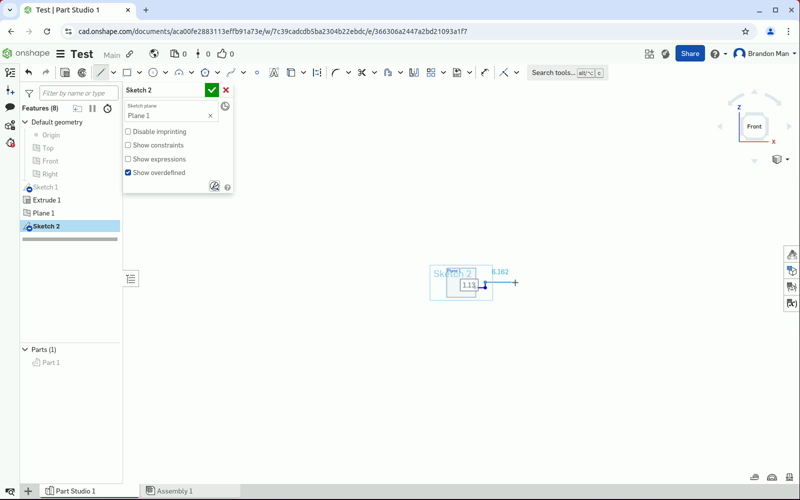
mouse_move(474, 282)
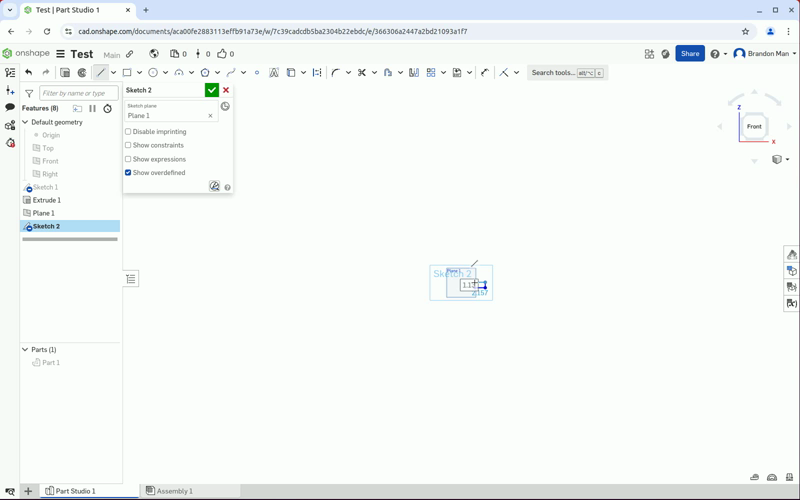
click(474, 282)
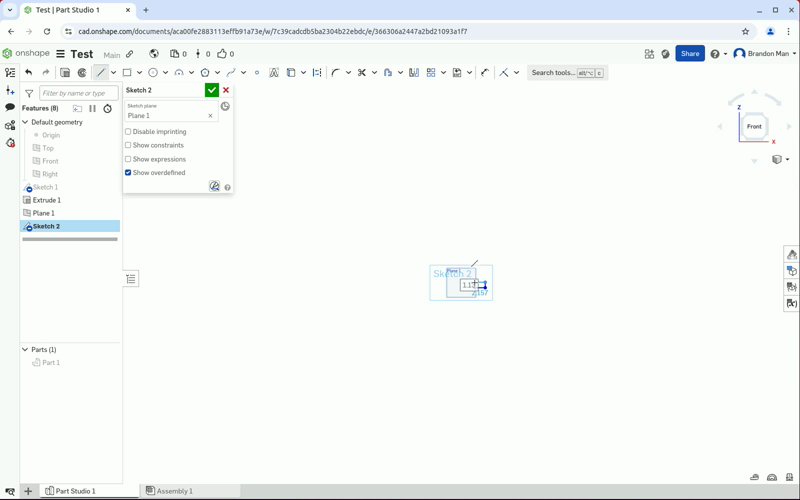
key_up(shift)
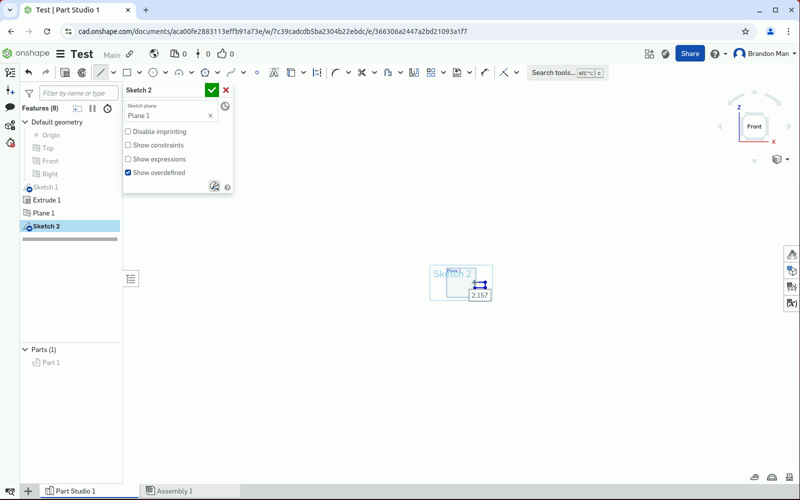
mouse_move(504, 282)
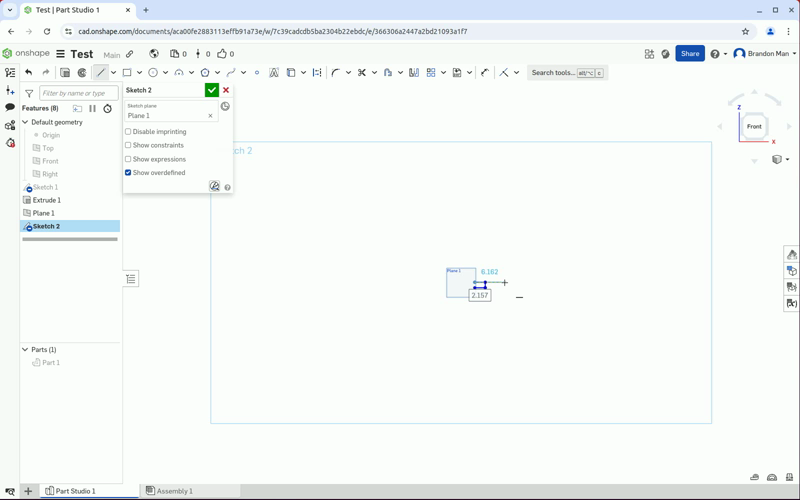
key_down(shift)
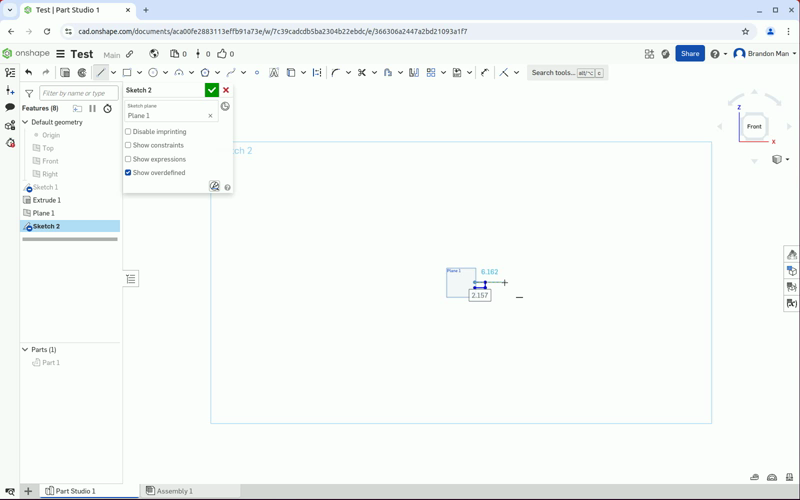
mouse_move(474, 287)
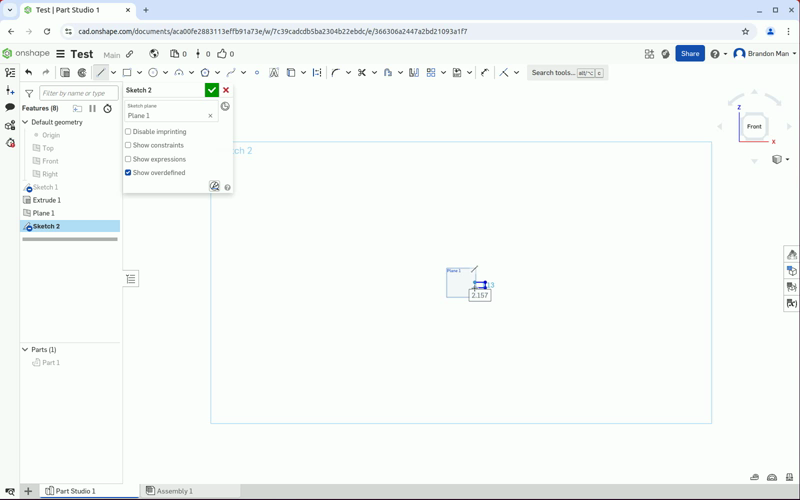
scroll(6)
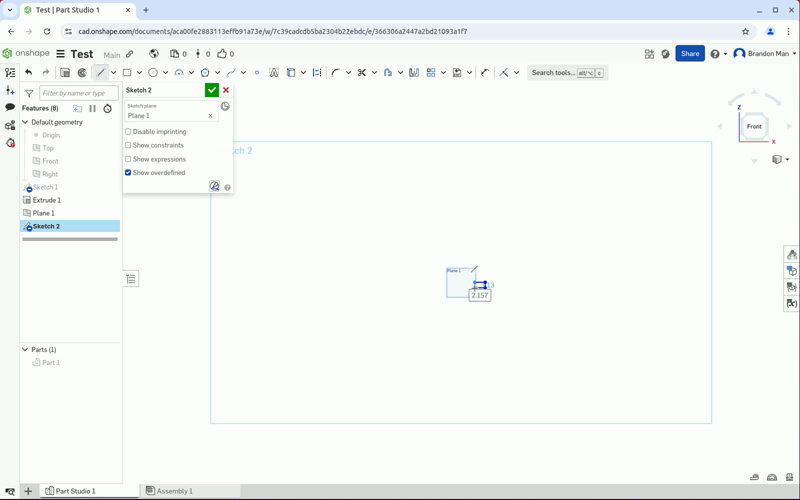
scroll(6)
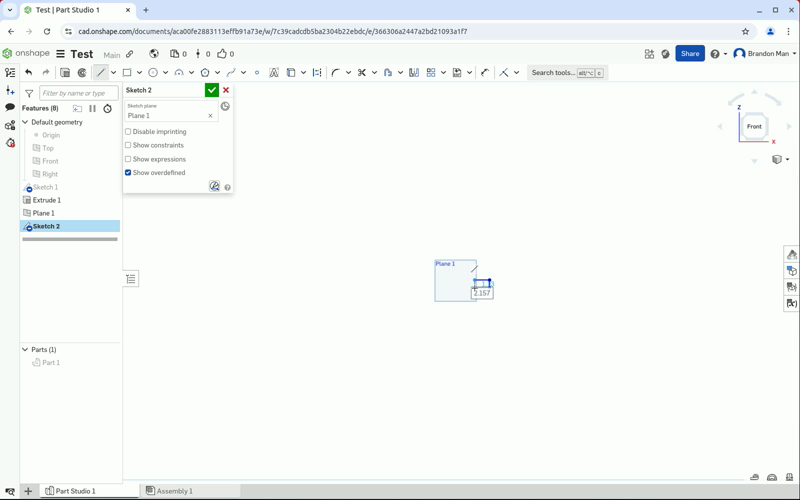
scroll(6)
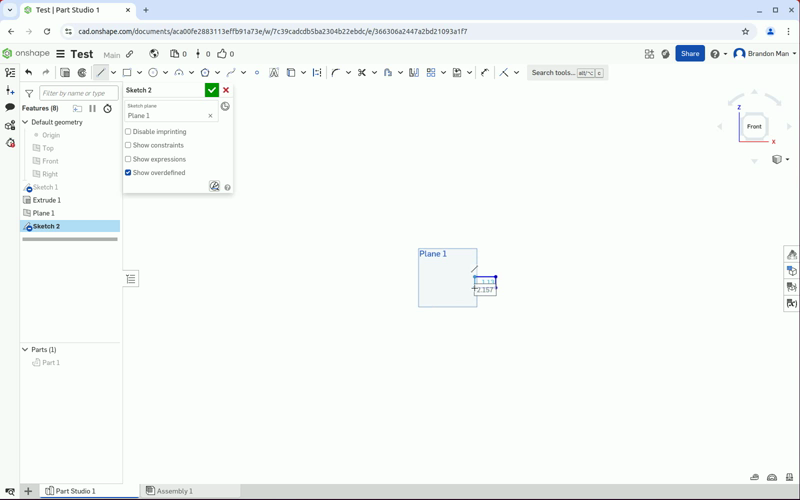
scroll(6)
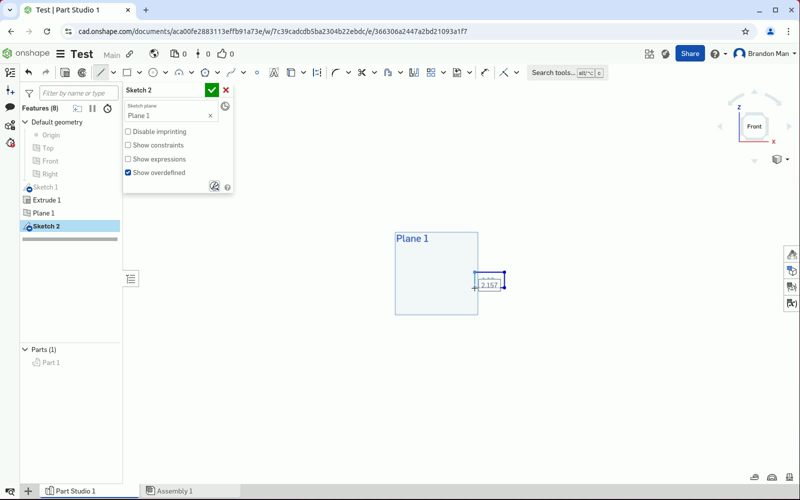
scroll(6)
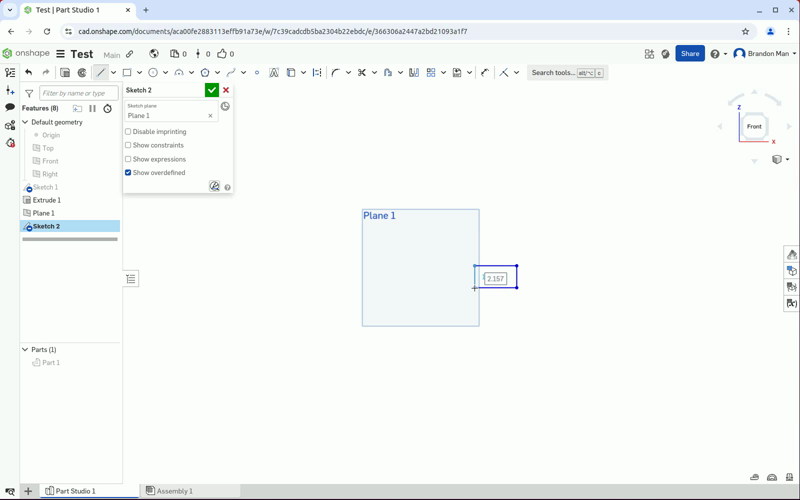
scroll(6)
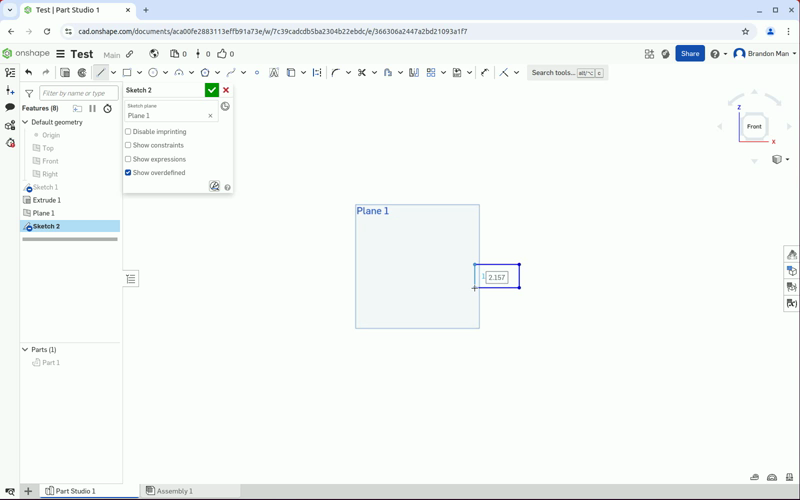
scroll(6)
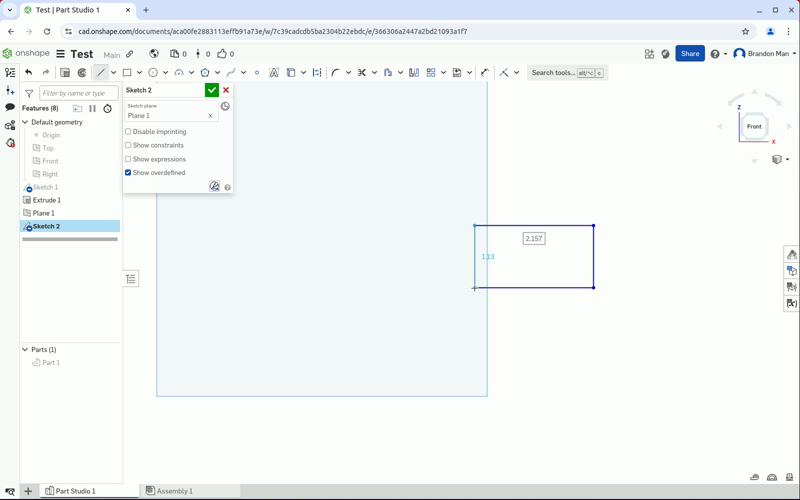
key_up(shift)
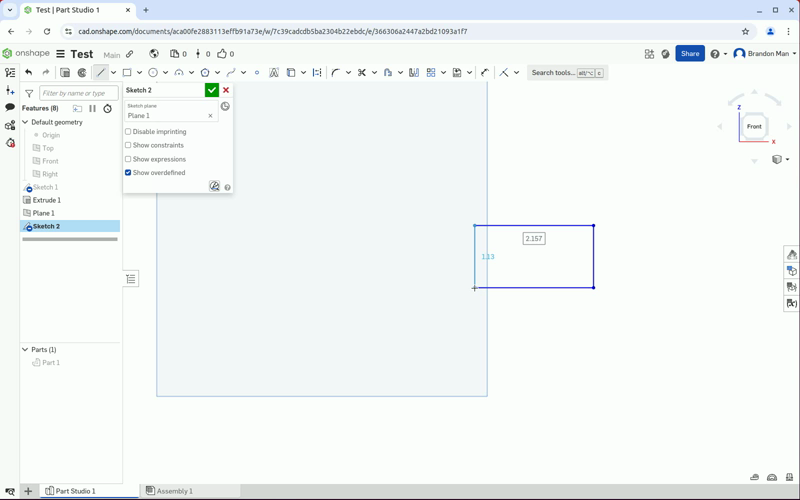
click(474, 287)
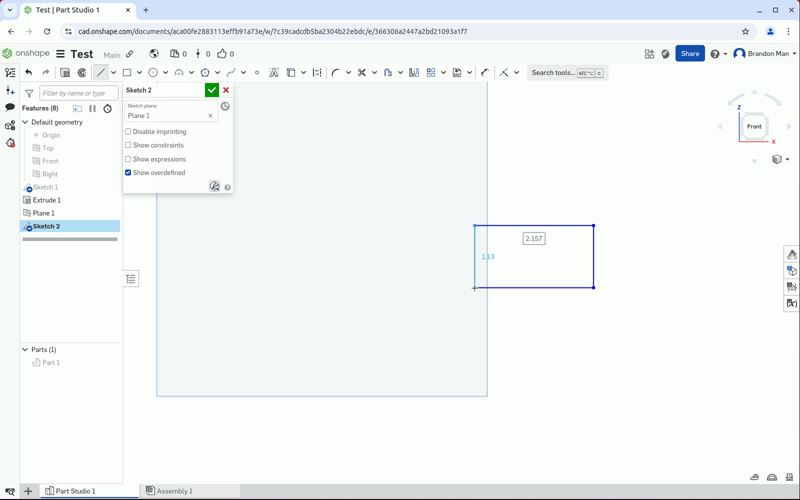
scroll(-6)
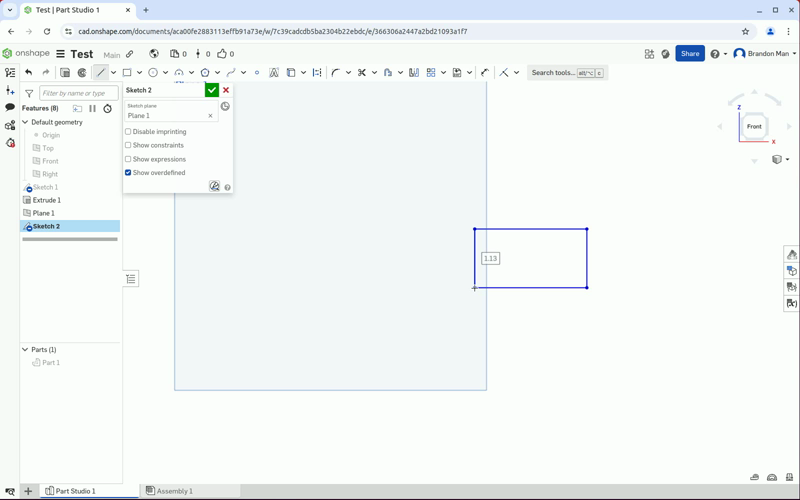
scroll(-6)
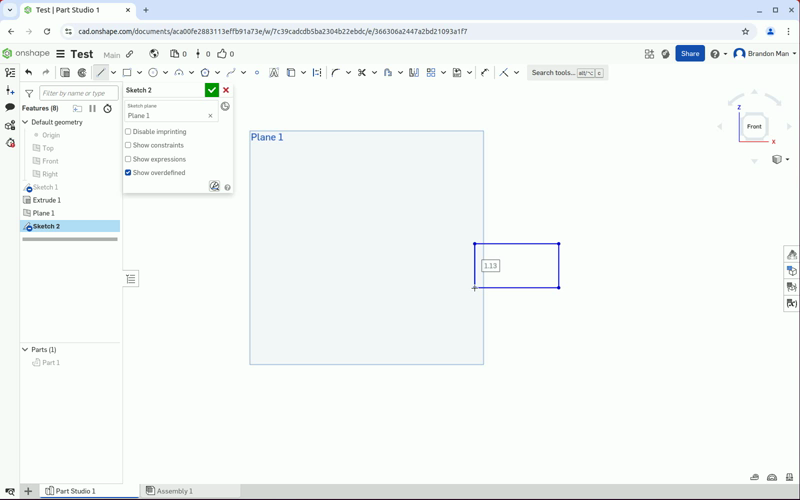
scroll(-6)
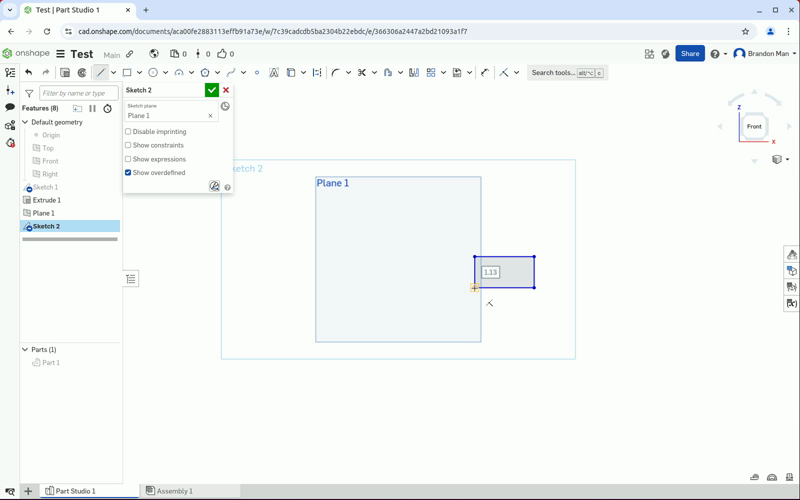
scroll(-6)
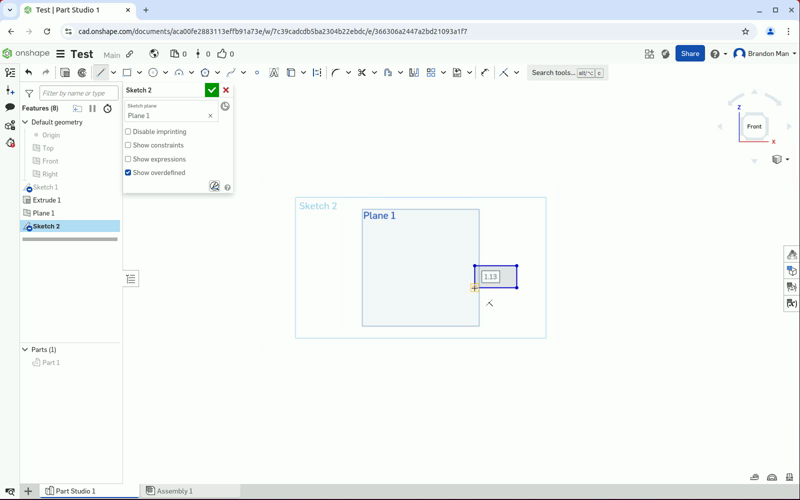
scroll(-6)
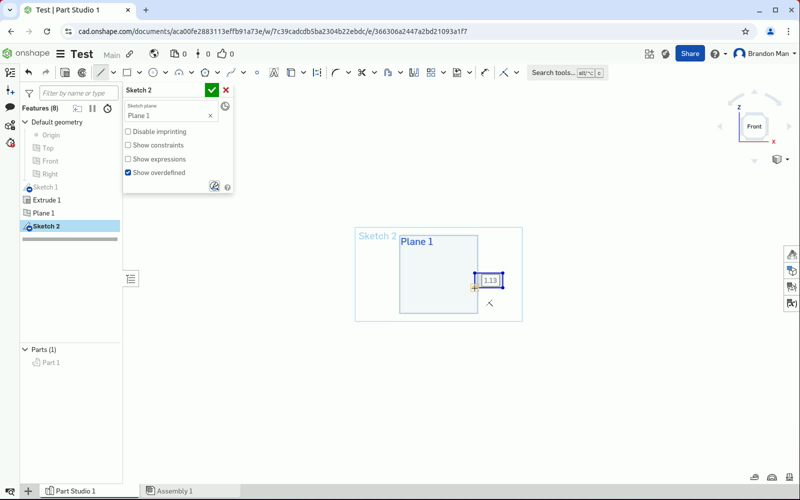
scroll(-6)
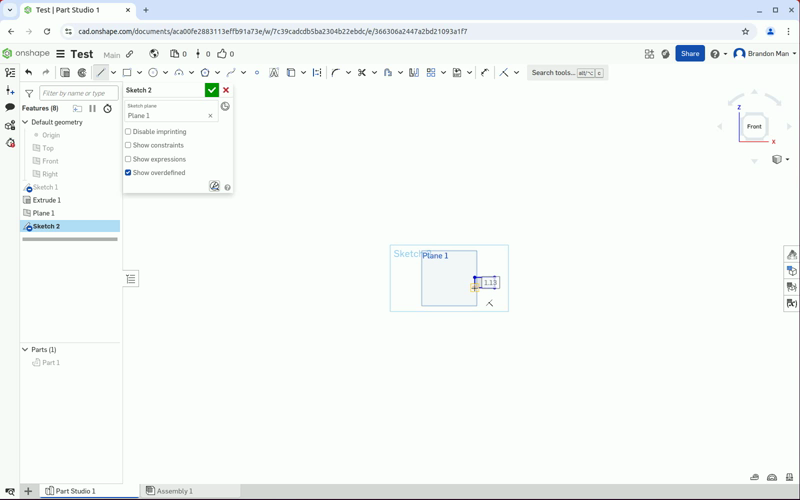
scroll(-6)
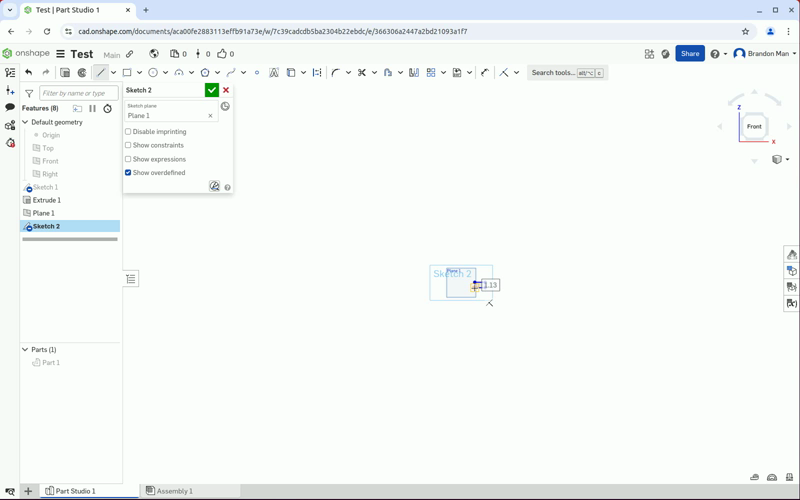
key(esc)
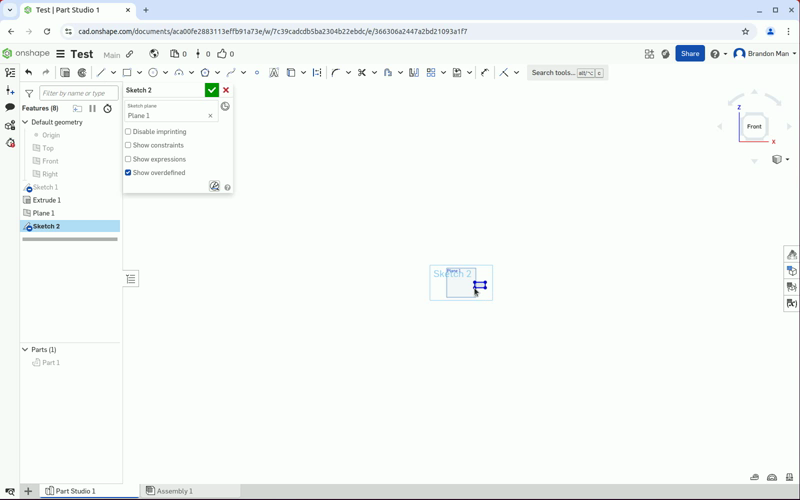
mouse_move(479, 283)
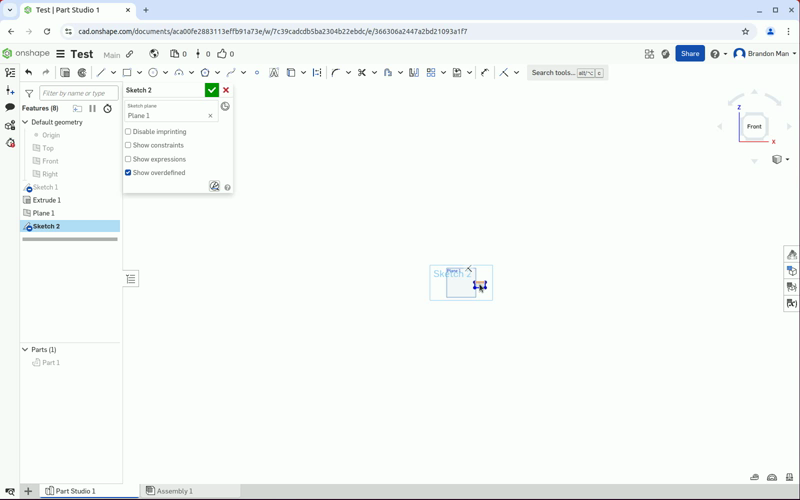
scroll(6)
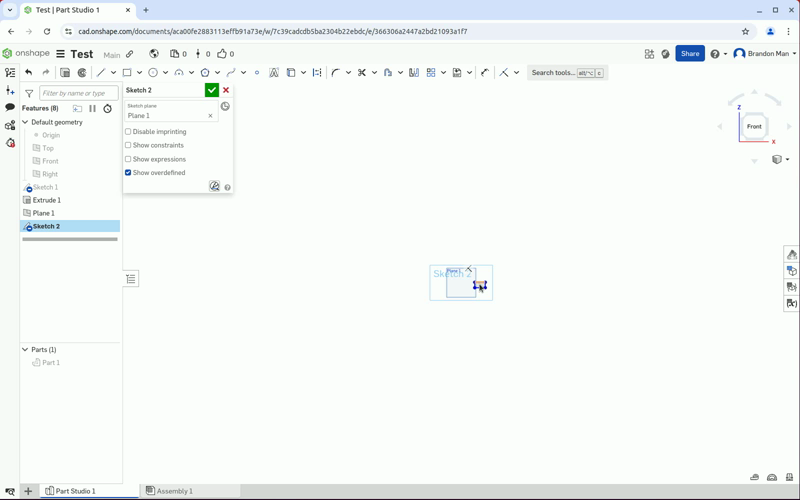
scroll(6)
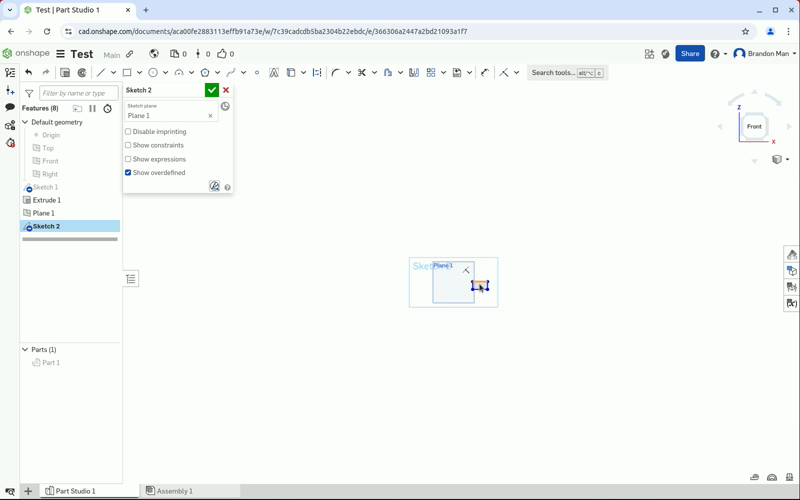
scroll(6)
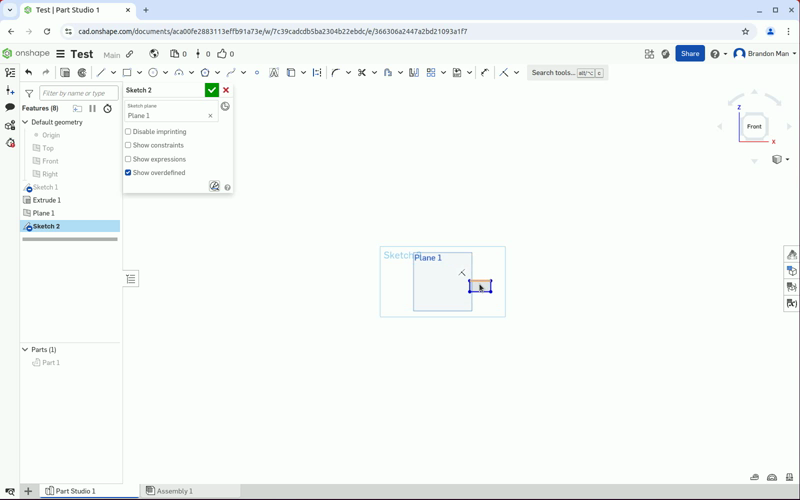
scroll(6)
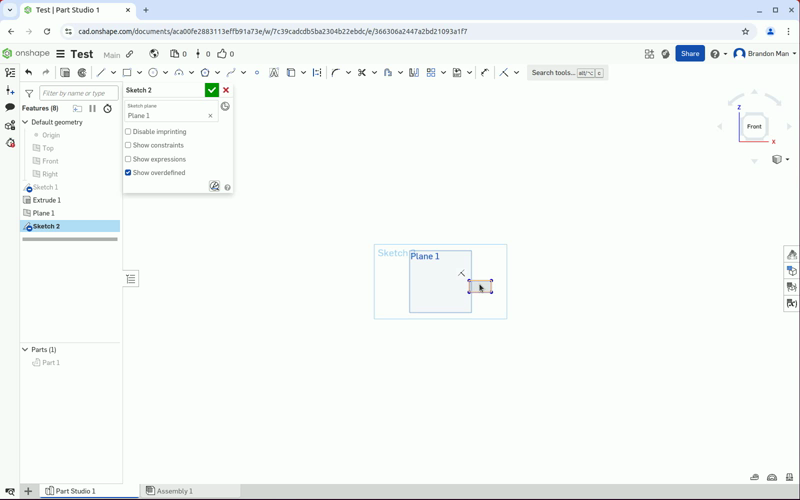
scroll(6)
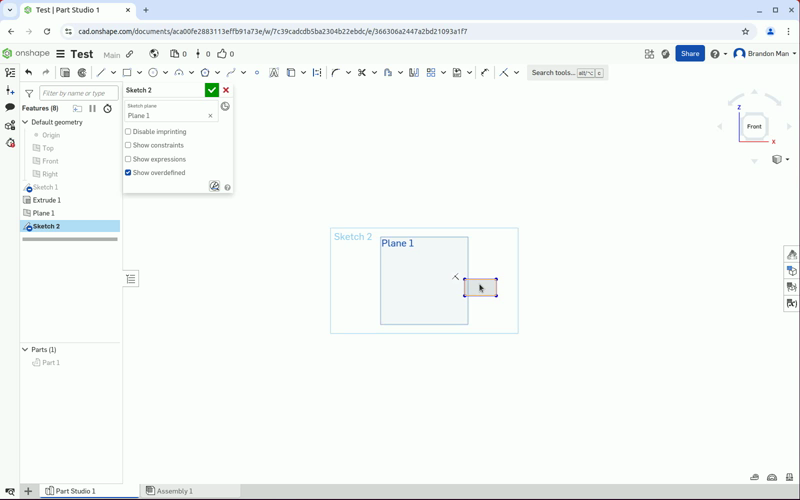
scroll(6)
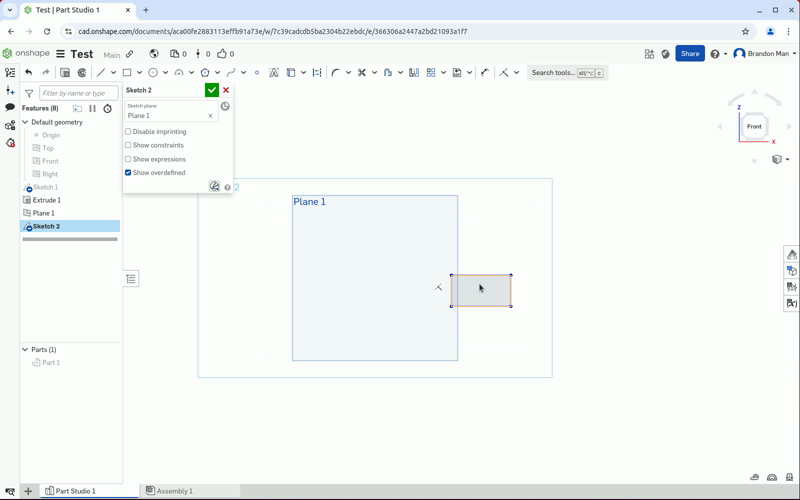
scroll(6)
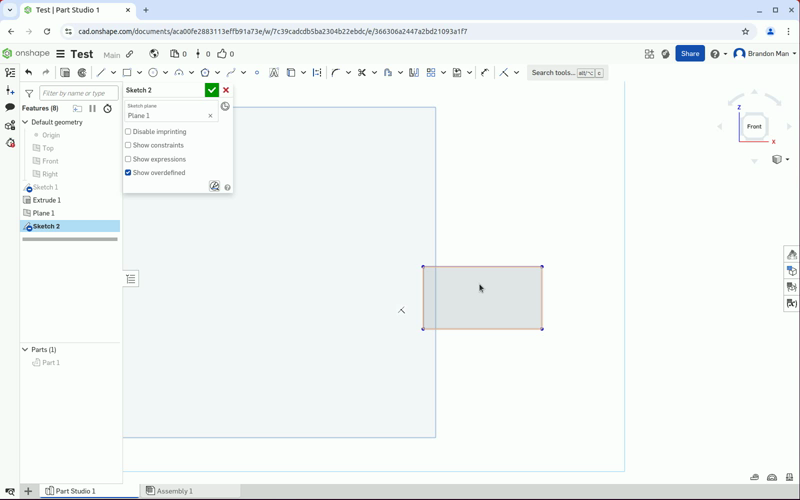
click(479, 283)
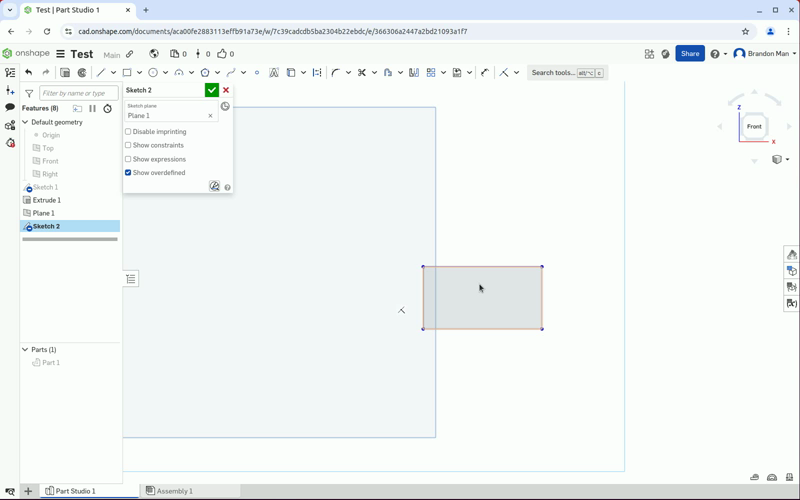
scroll(-6)
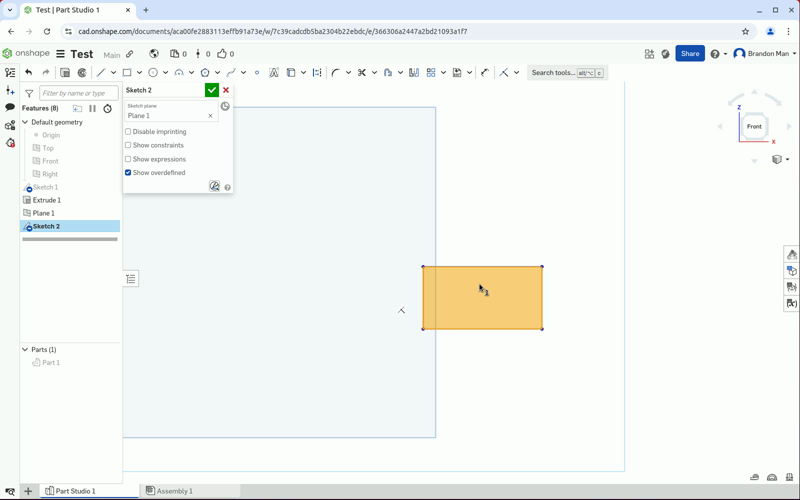
scroll(-6)
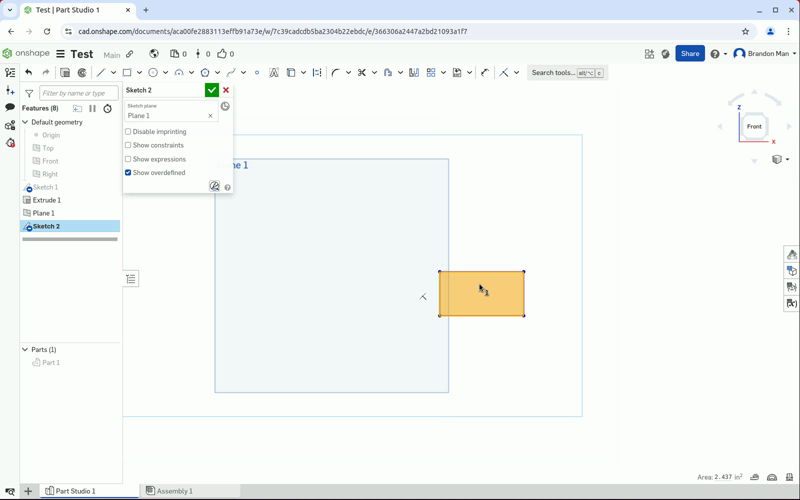
scroll(-6)
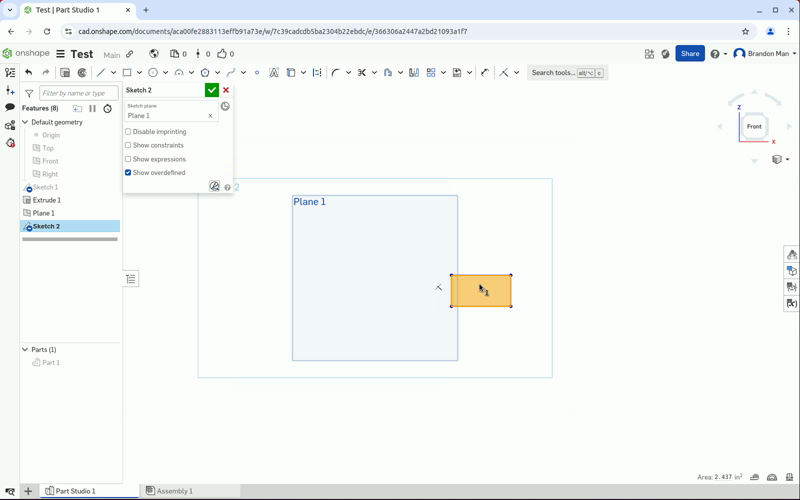
scroll(-6)
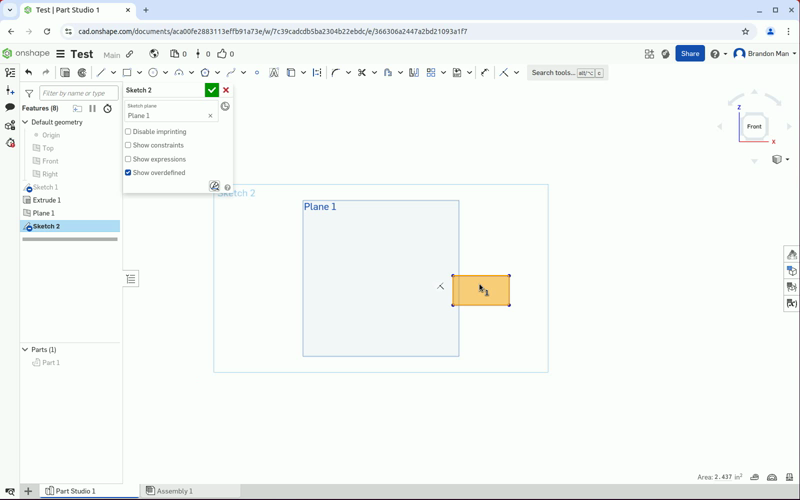
scroll(-6)
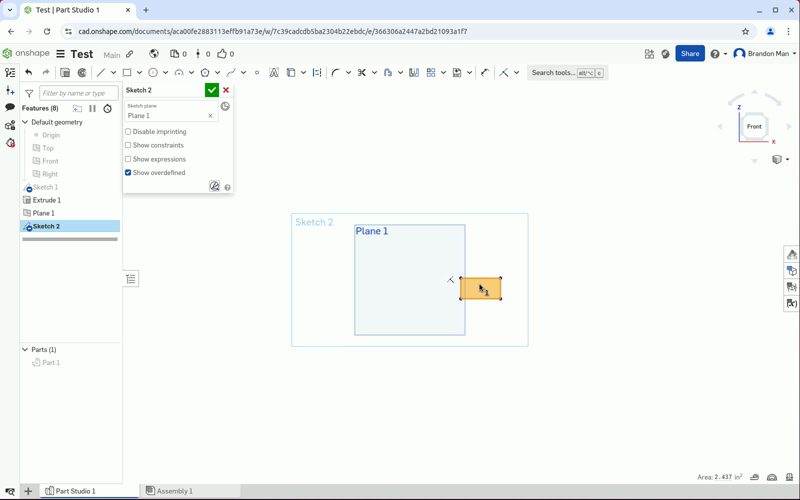
scroll(-6)
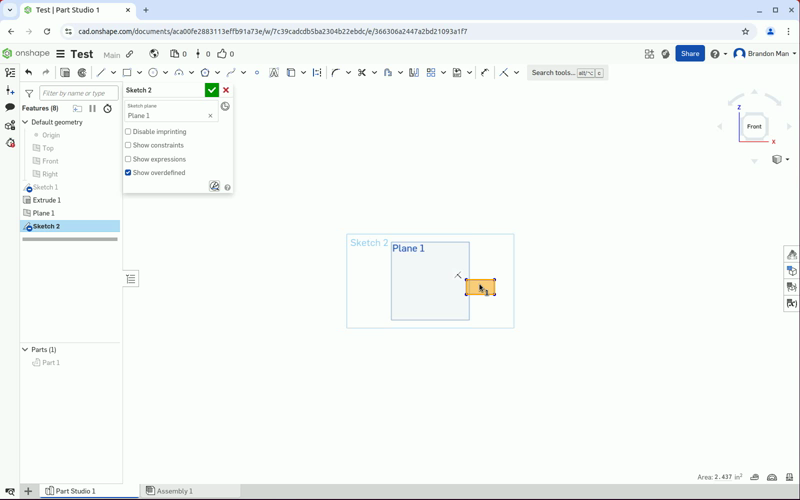
scroll(-6)
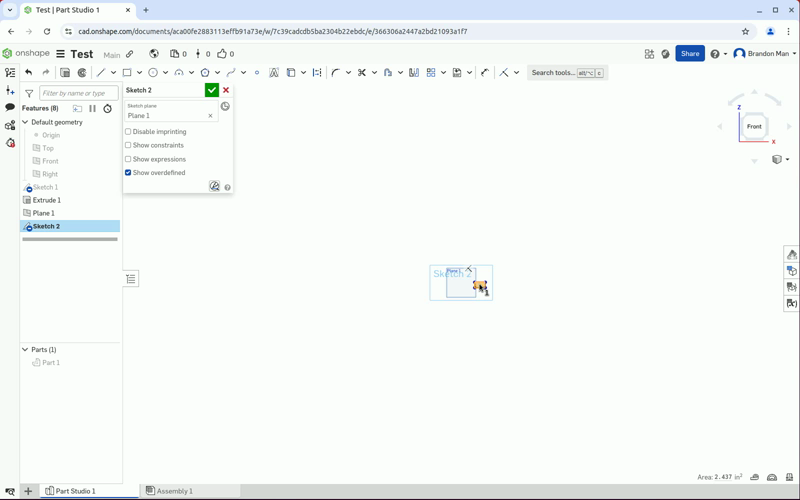
mouse_move(73, 352)
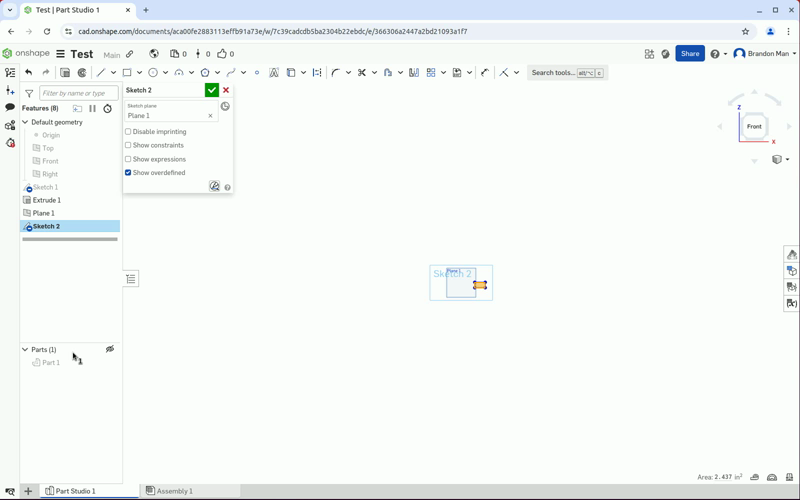
key(shift+y)
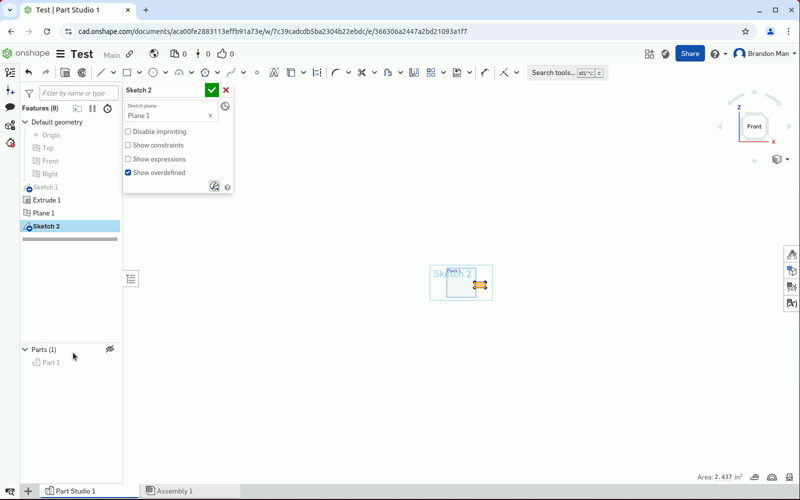
key(shift+e)
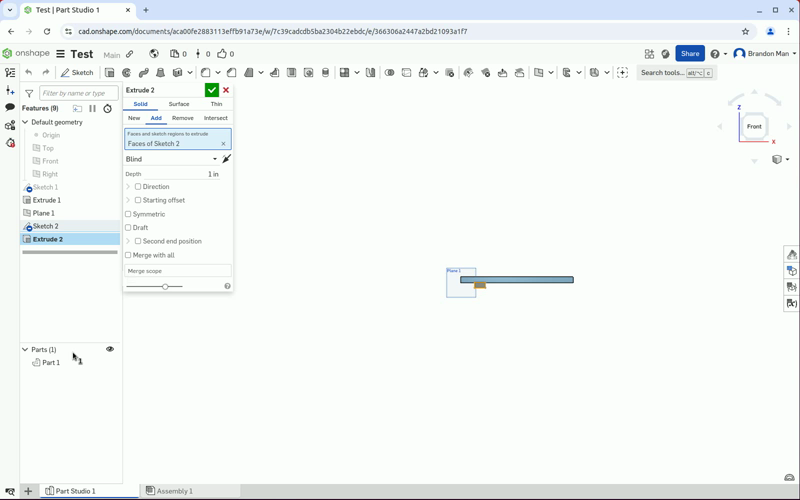
mouse_move(143, 106)
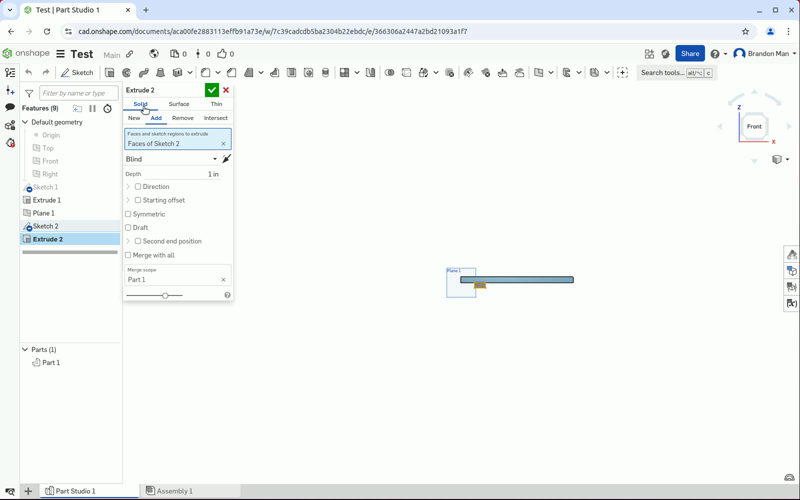
click(143, 106)
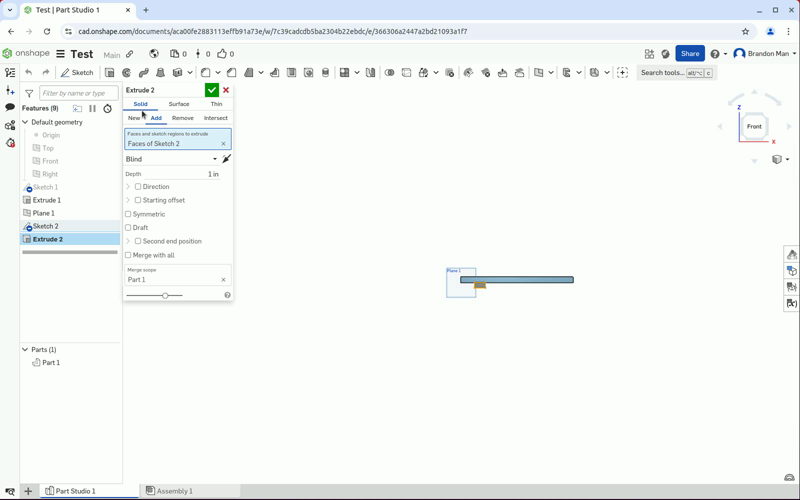
mouse_move(137, 120)
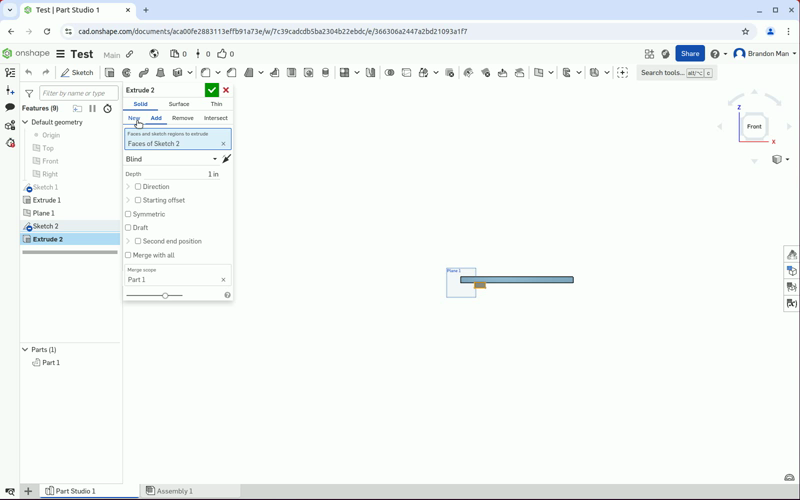
click(137, 120)
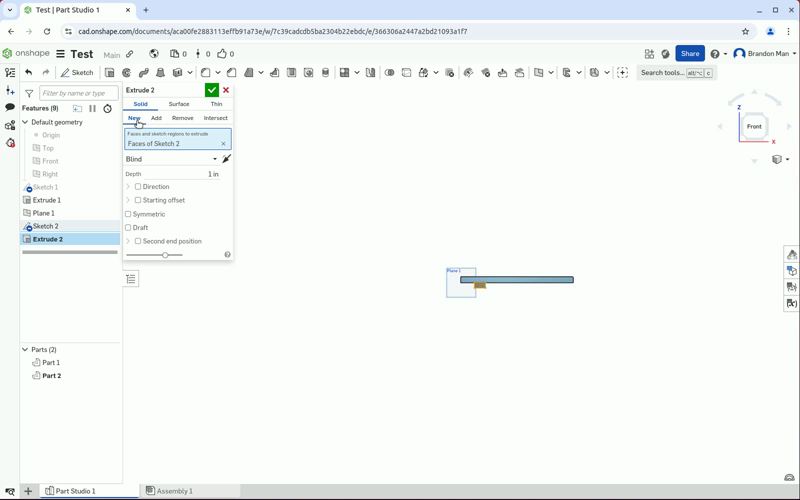
key(tab, 4)
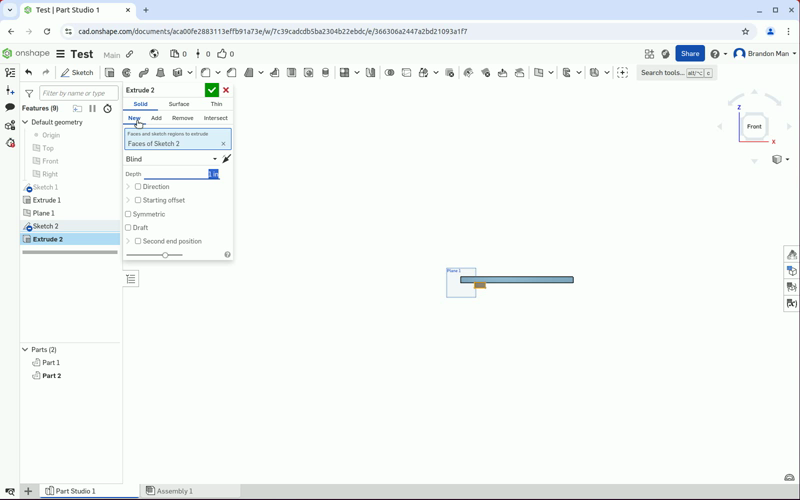
text(-0.963)
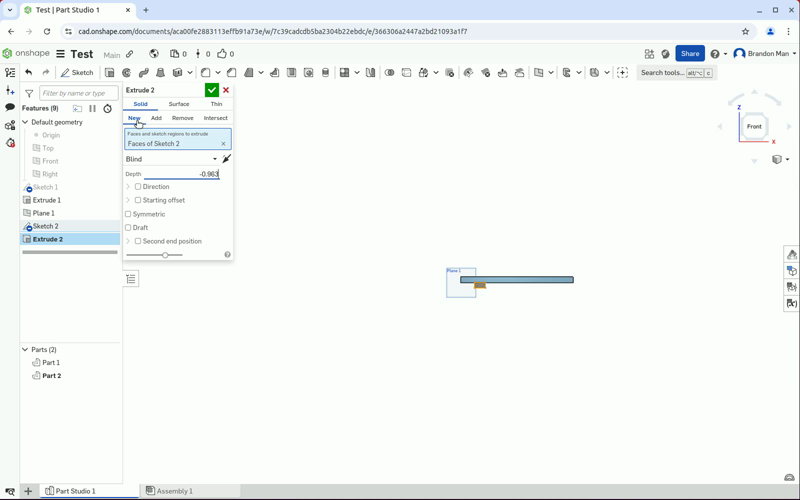
key(enter)
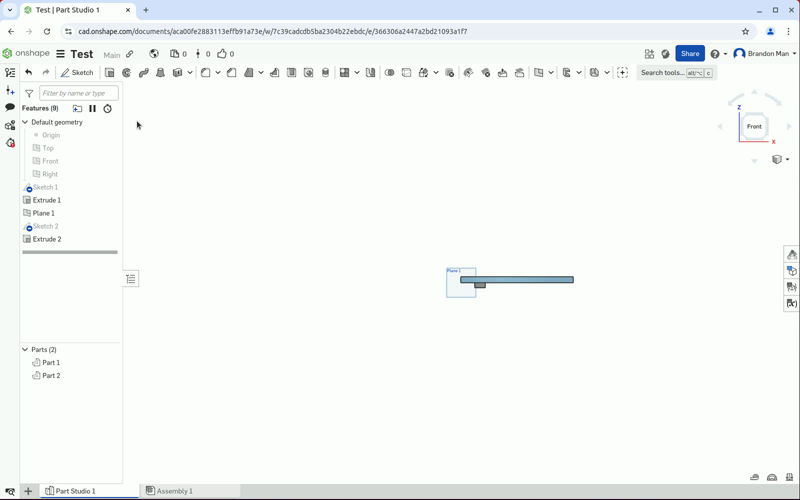
key(shift+h)
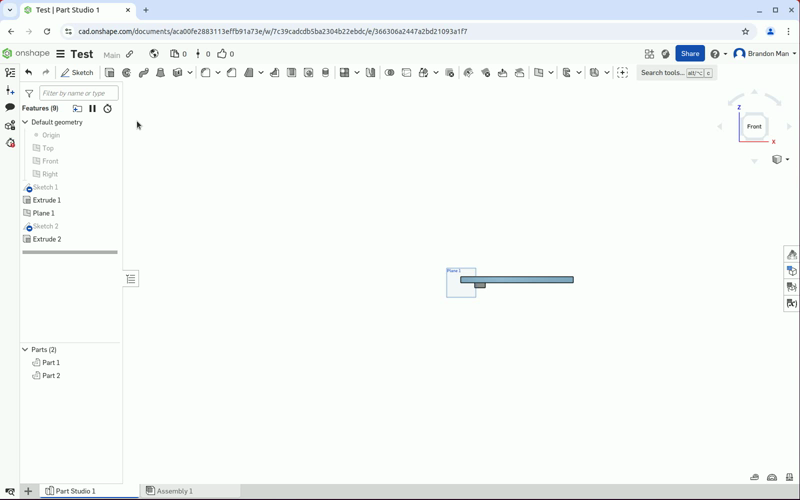
key(shift+h)
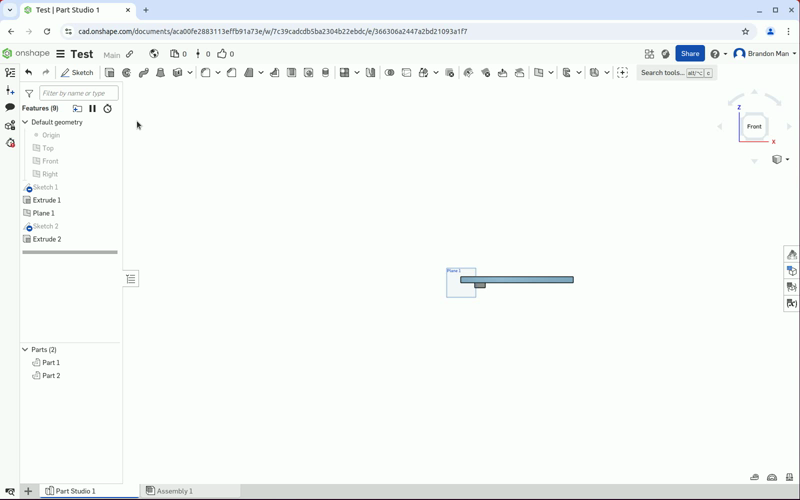
mouse_move(73, 189)
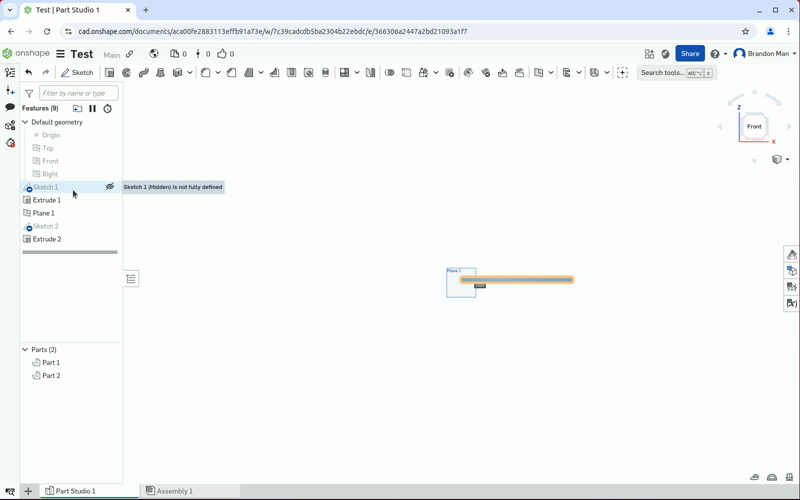
click(73, 189)
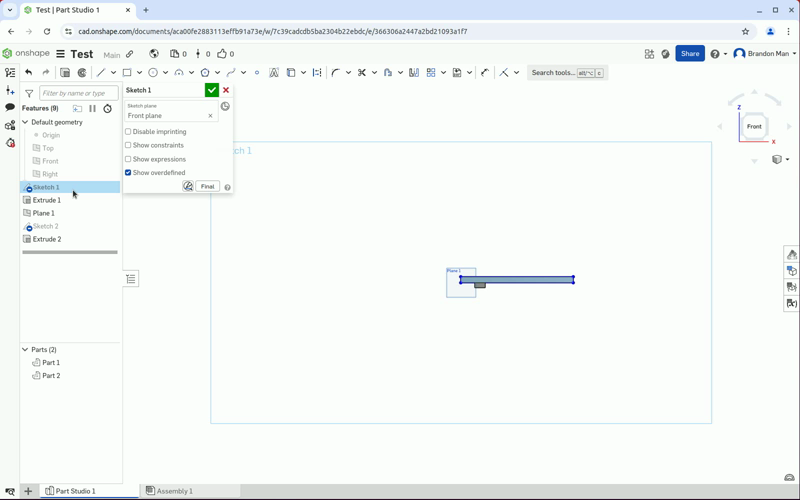
mouse_move(229, 92)
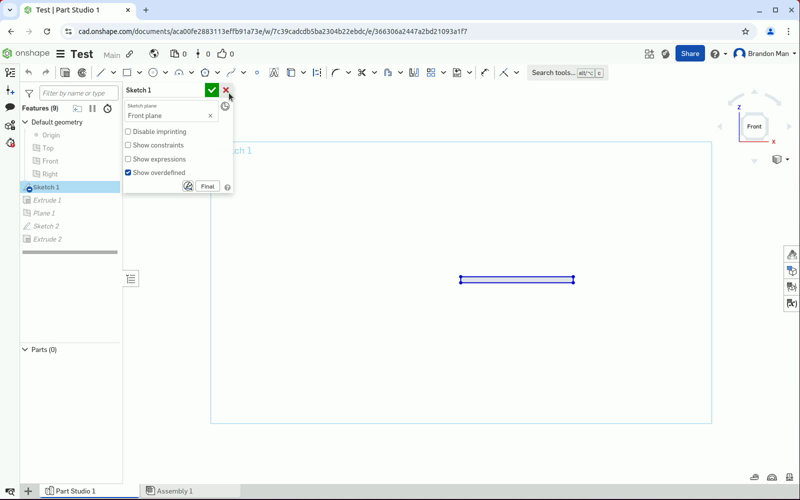
click(229, 92)
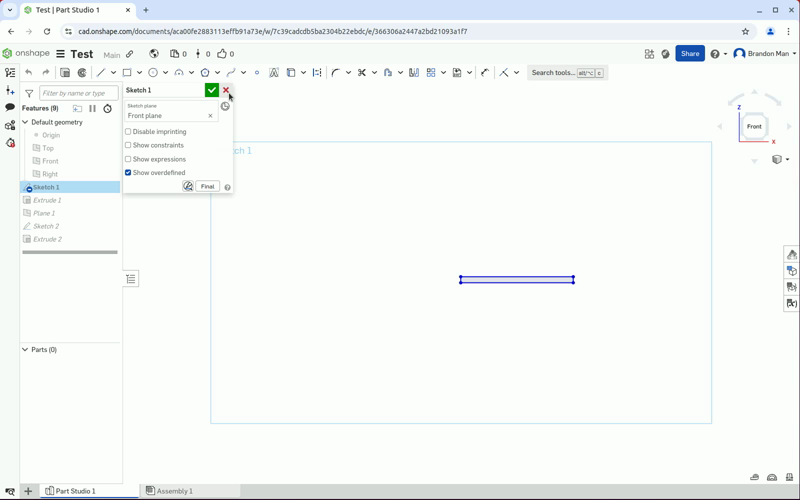
key(shift+s)
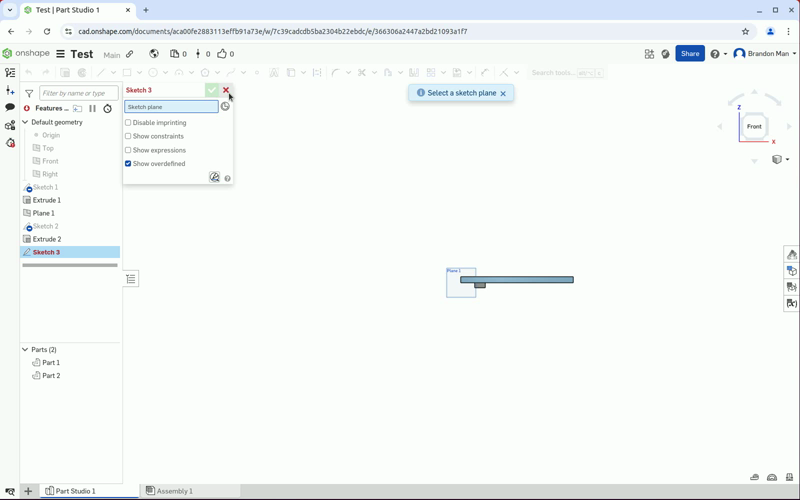
mouse_move(73, 215)
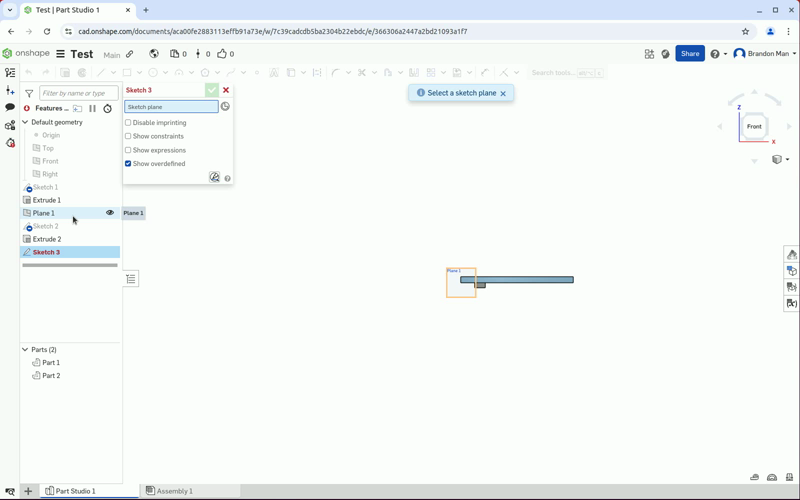
click(73, 215)
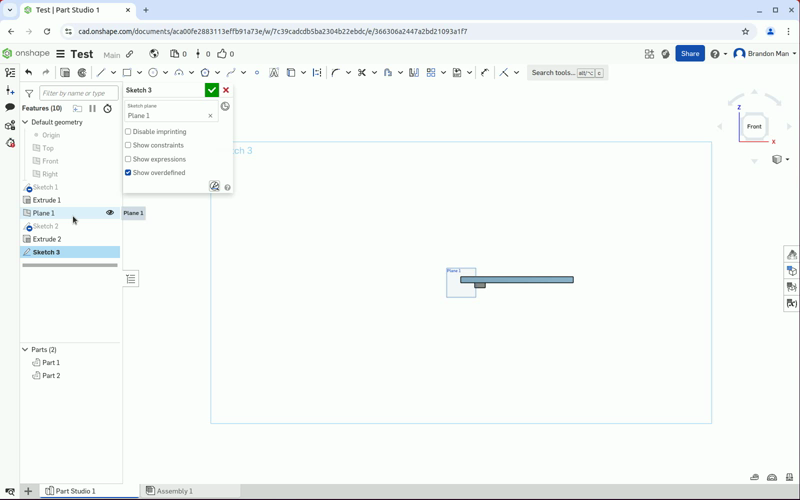
mouse_move(73, 352)
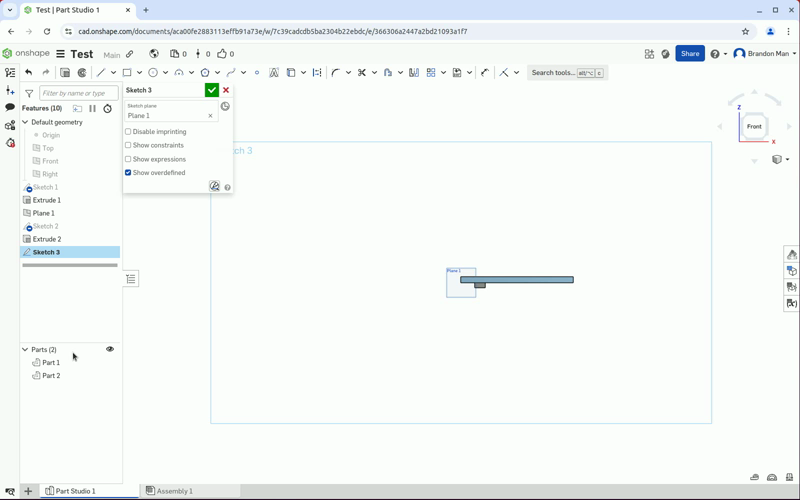
key(y)
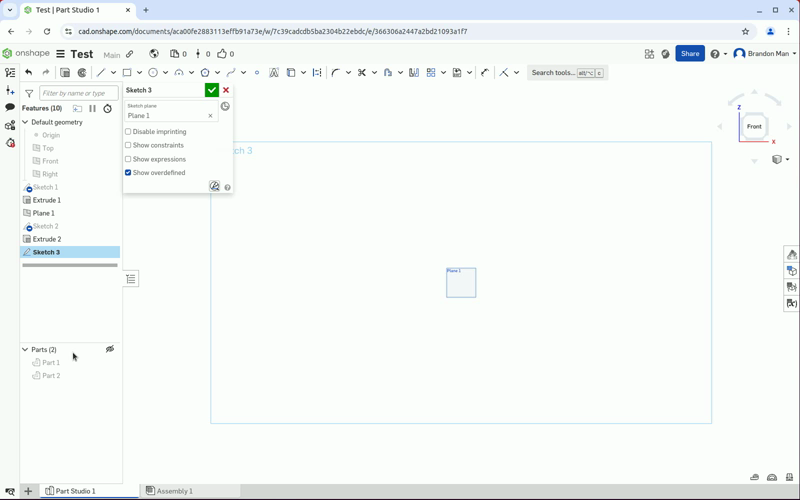
key(l)
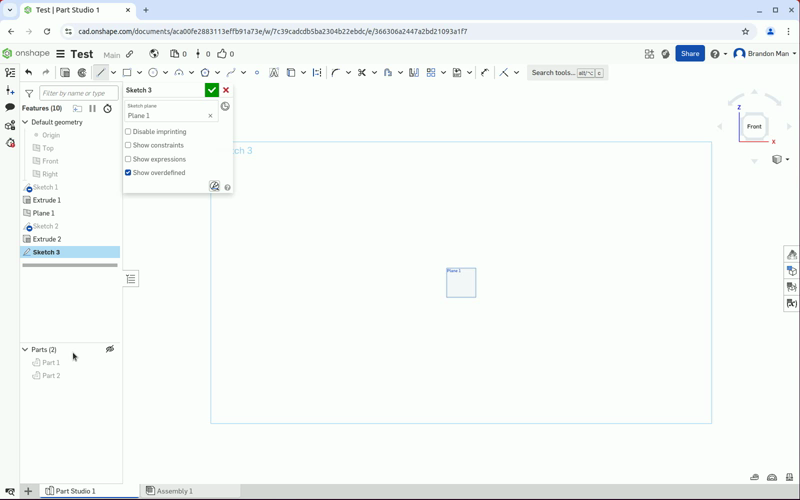
key_down(shift)
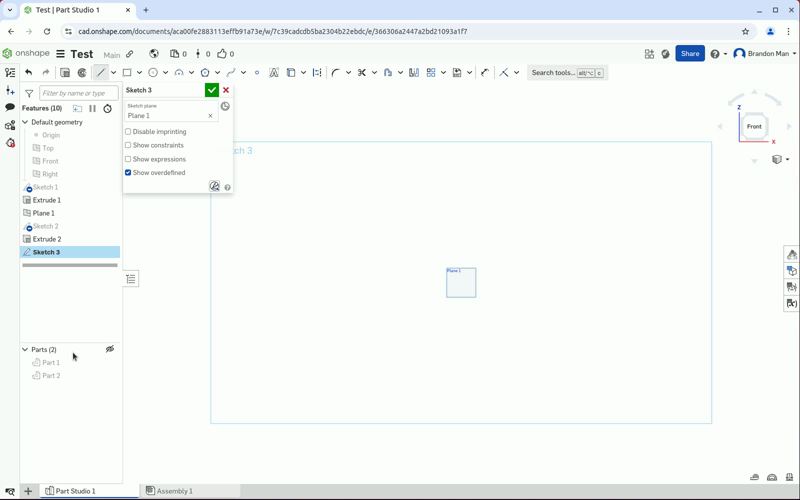
mouse_move(492, 287)
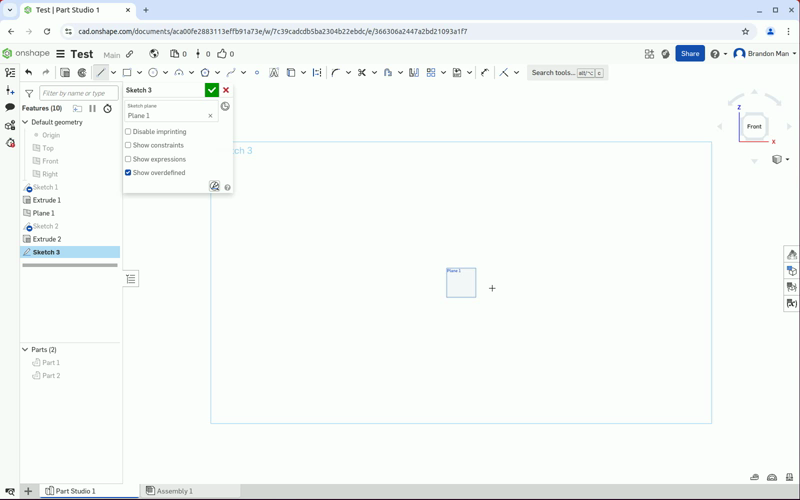
click(492, 287)
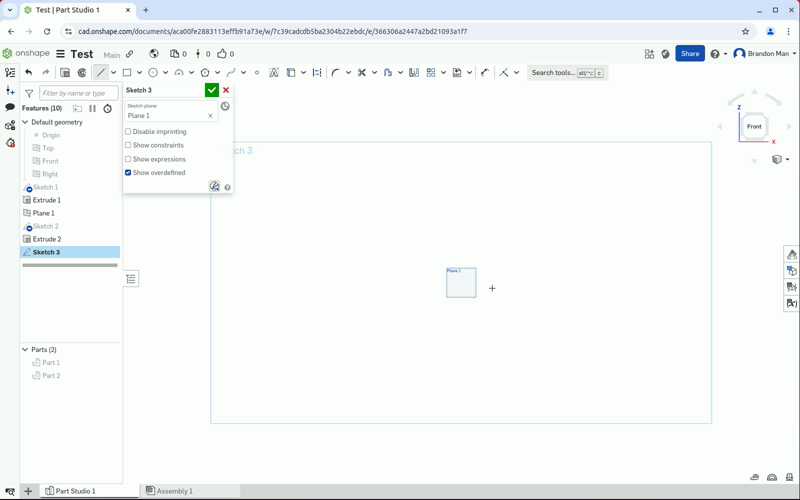
key_up(shift)
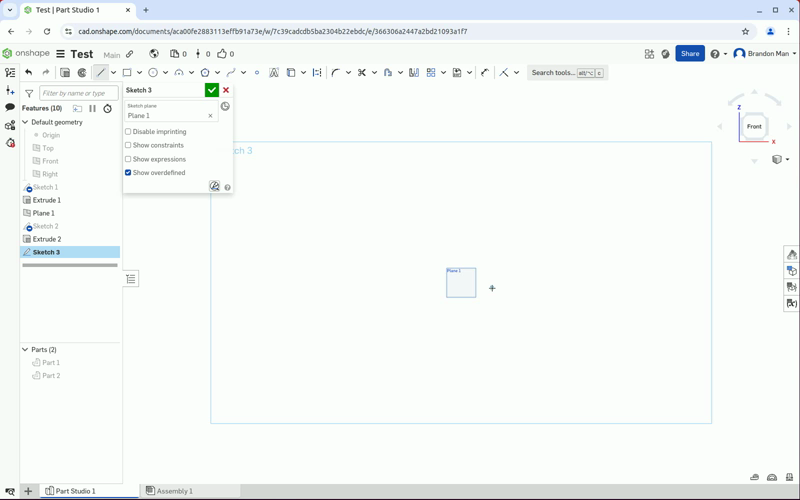
key_down(shift)
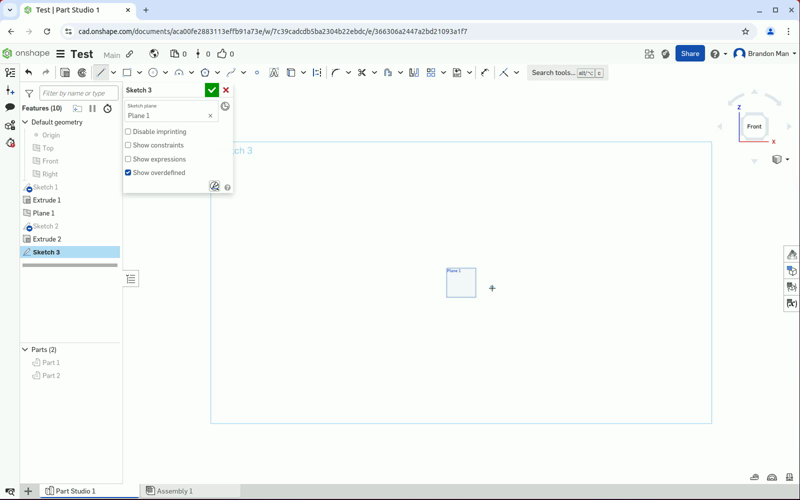
mouse_move(522, 287)
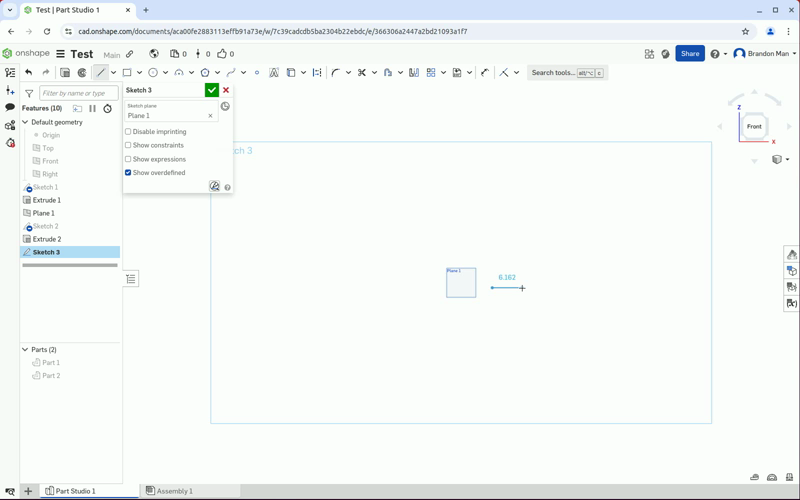
mouse_move(502, 287)
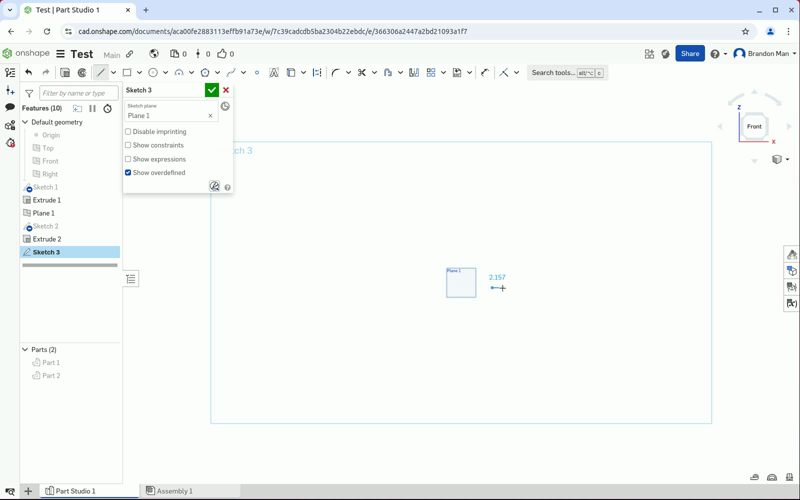
click(502, 287)
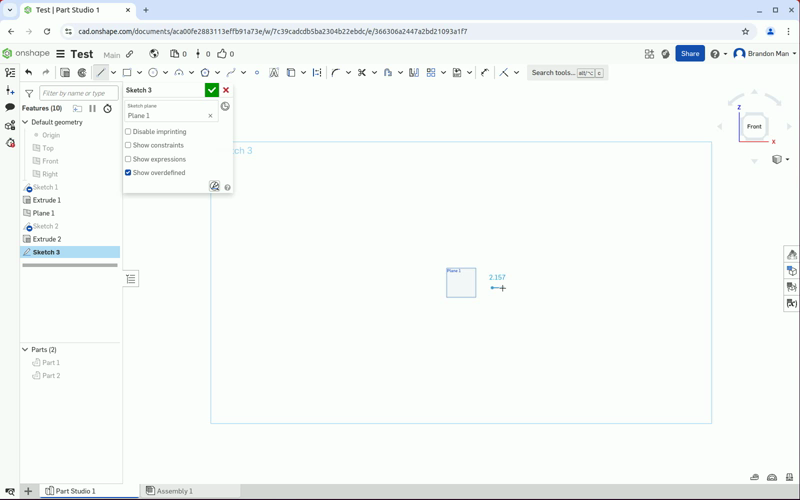
key_up(shift)
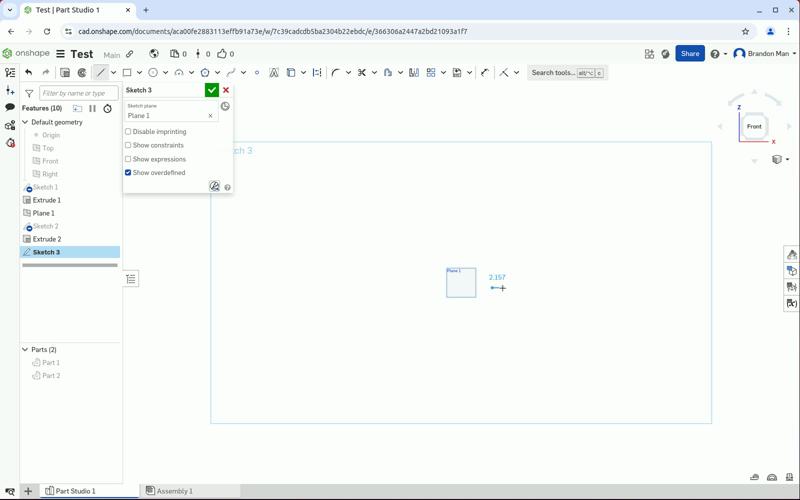
key_down(shift)
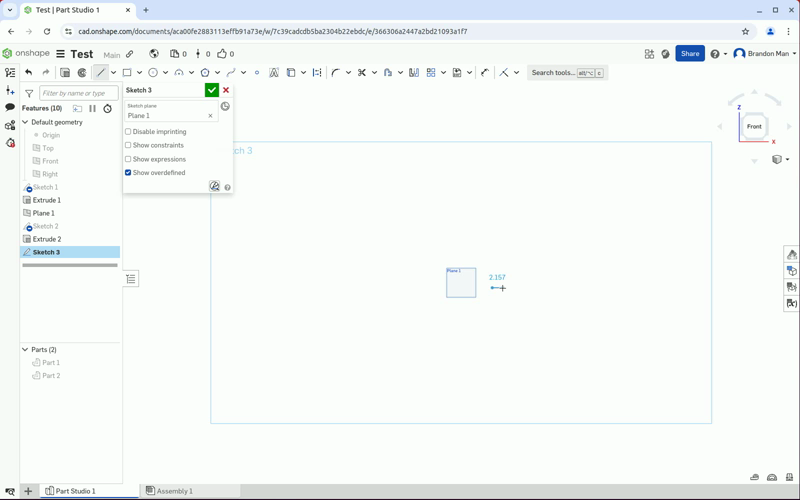
mouse_move(532, 287)
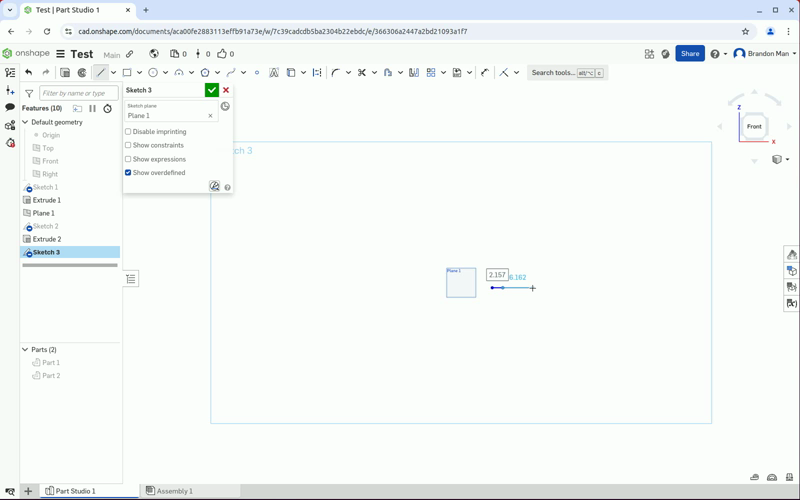
mouse_move(502, 282)
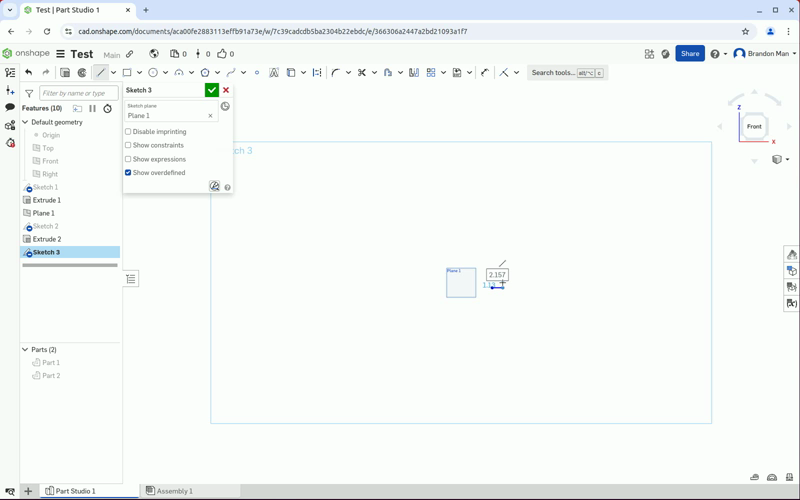
scroll(6)
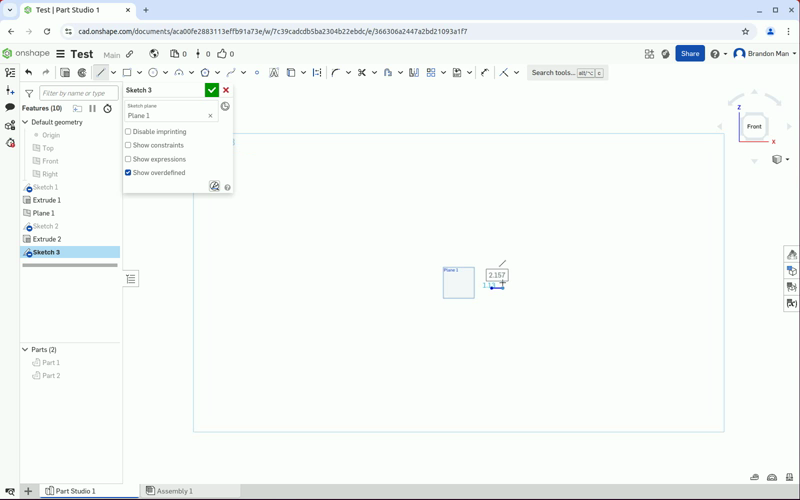
scroll(6)
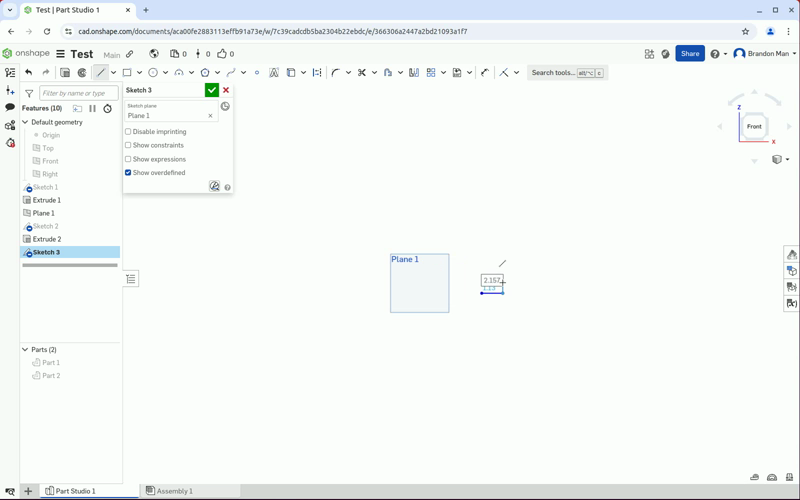
scroll(6)
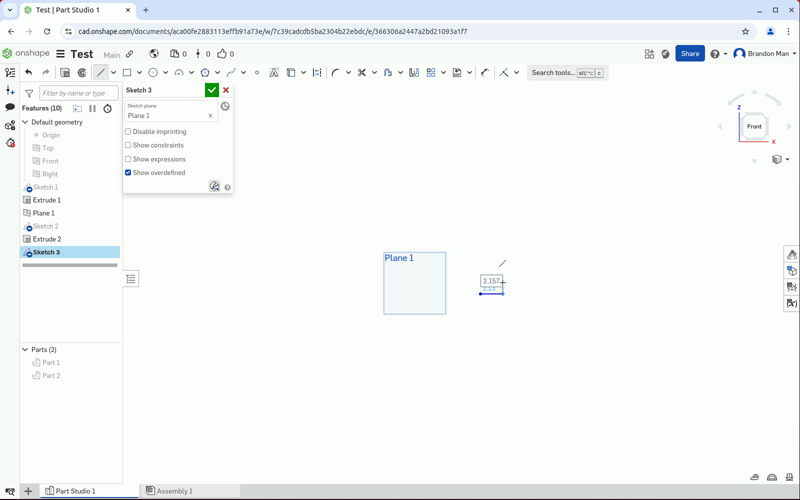
scroll(6)
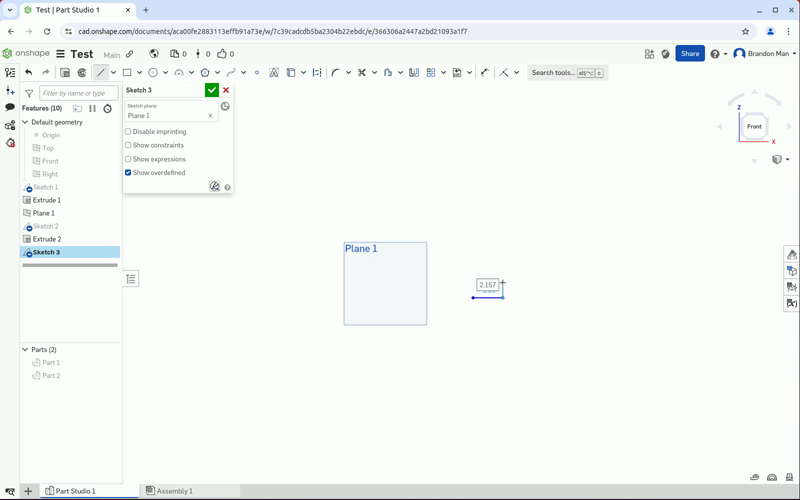
scroll(6)
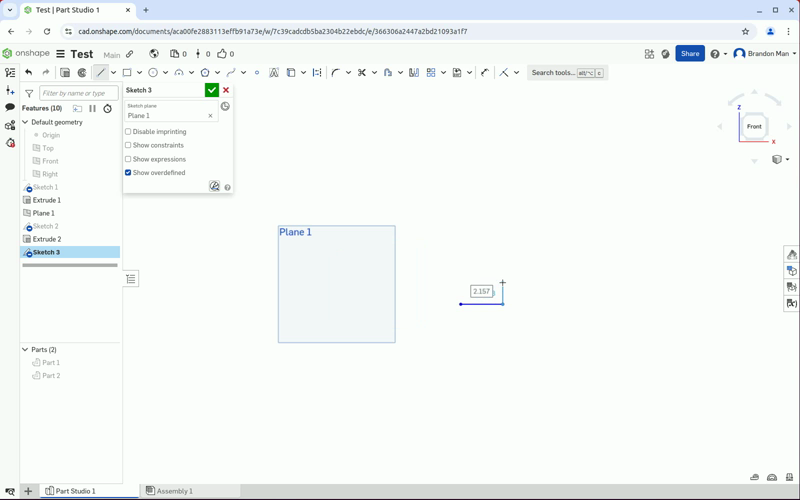
scroll(6)
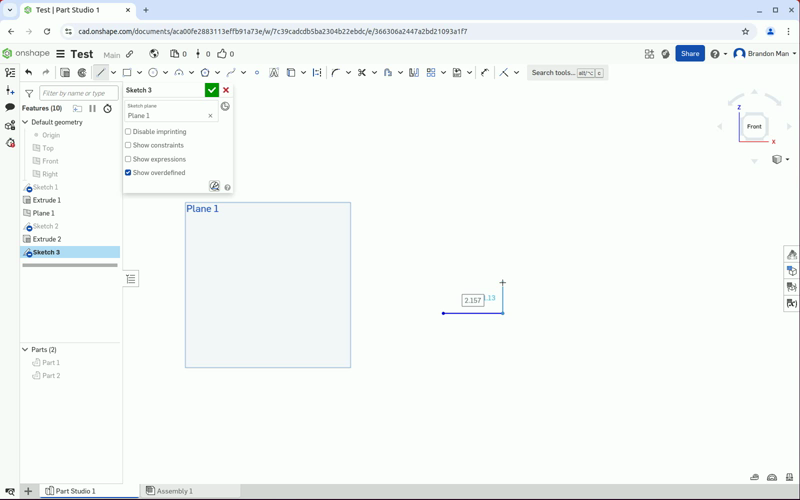
scroll(6)
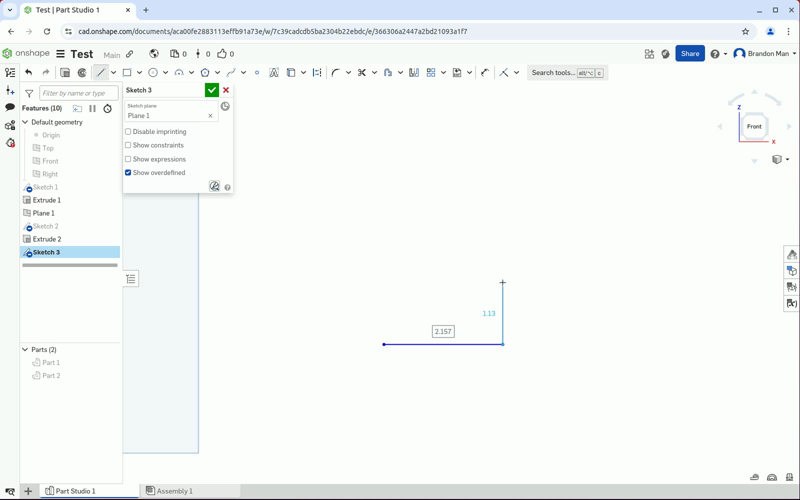
click(502, 282)
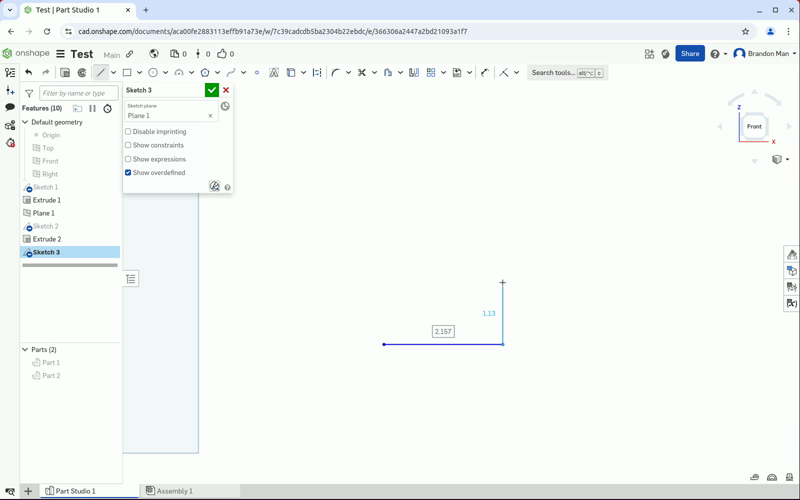
scroll(-6)
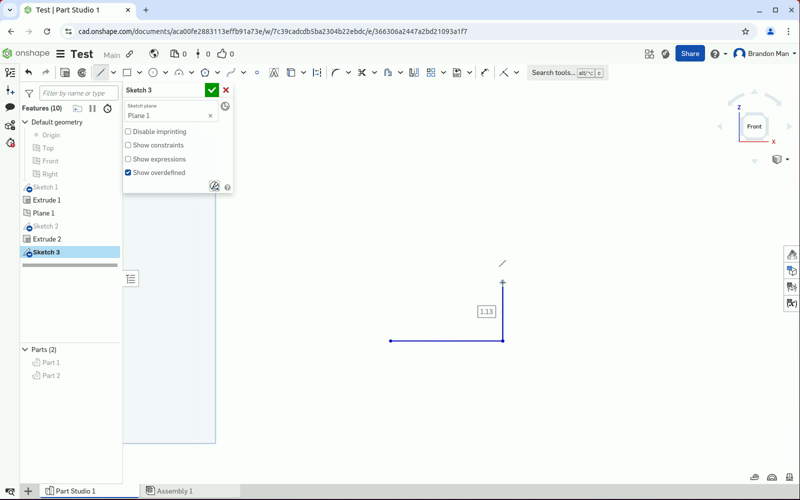
scroll(-6)
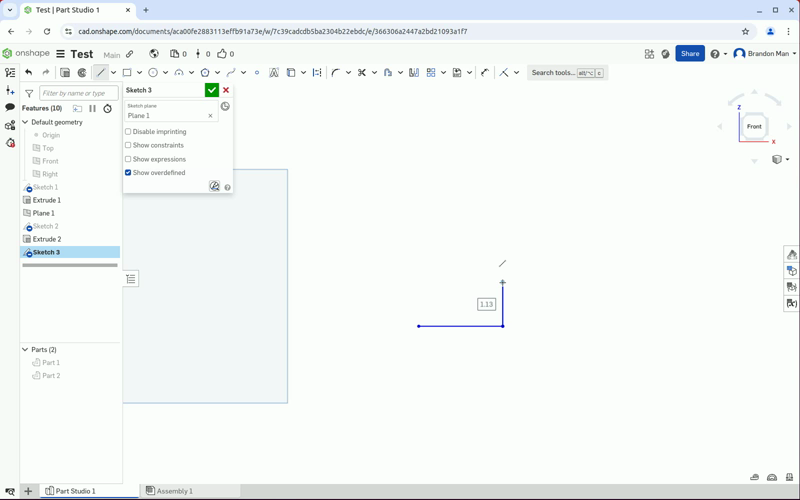
scroll(-6)
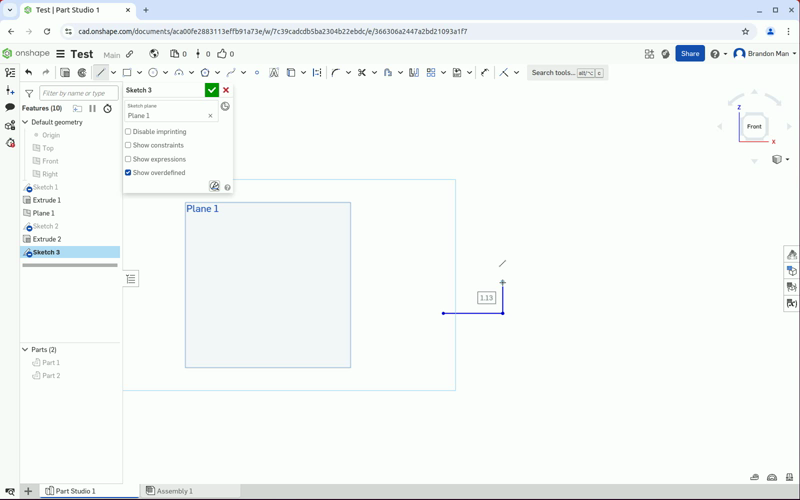
scroll(-6)
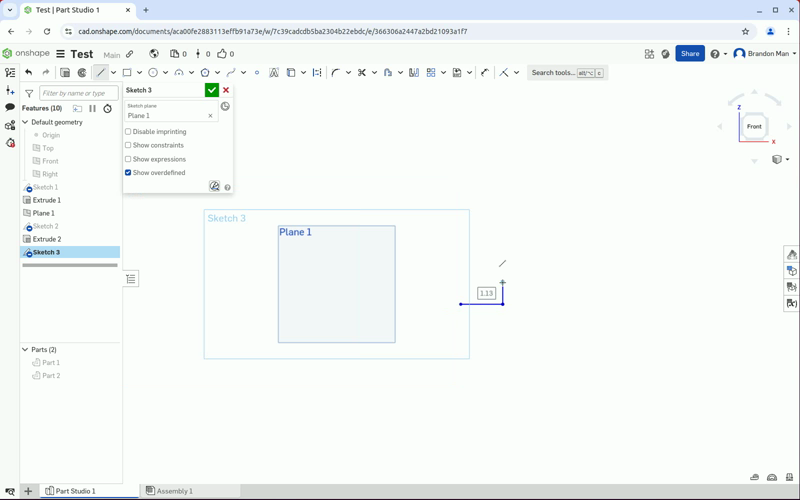
scroll(-6)
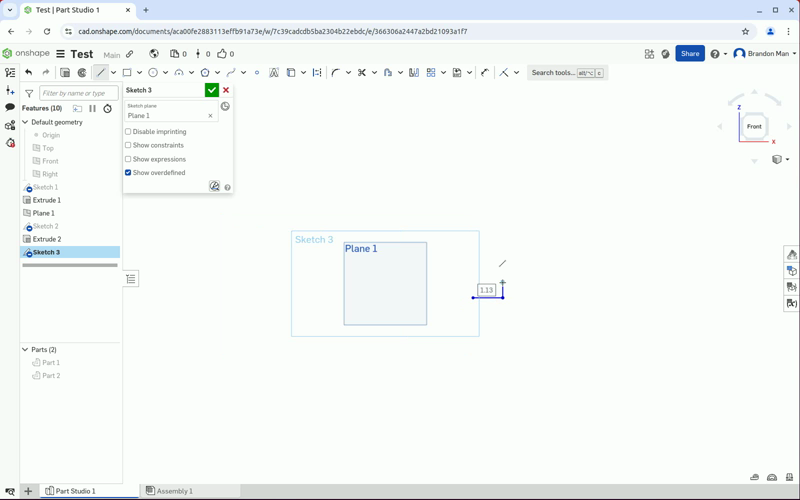
scroll(-6)
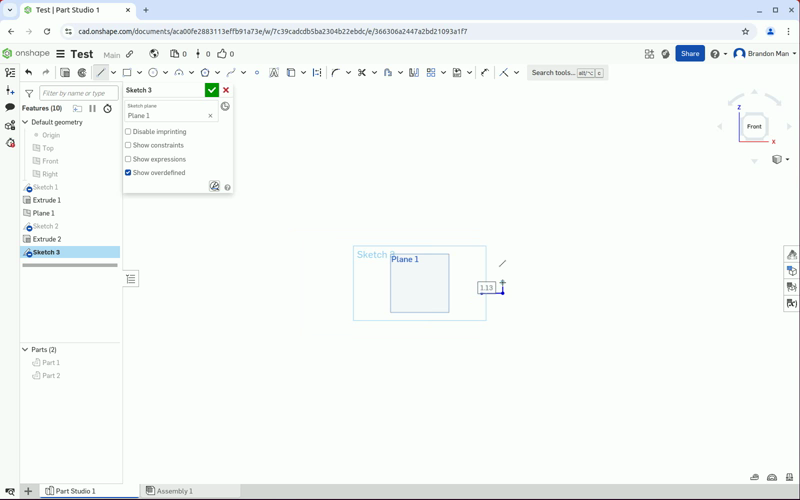
scroll(-6)
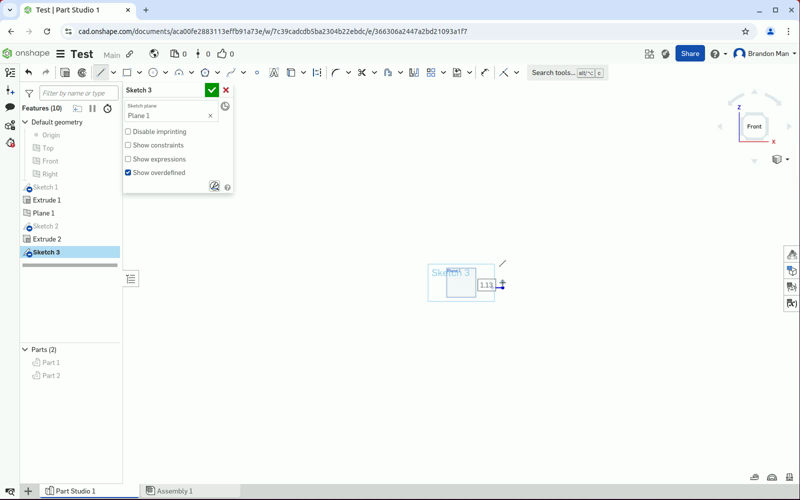
key_up(shift)
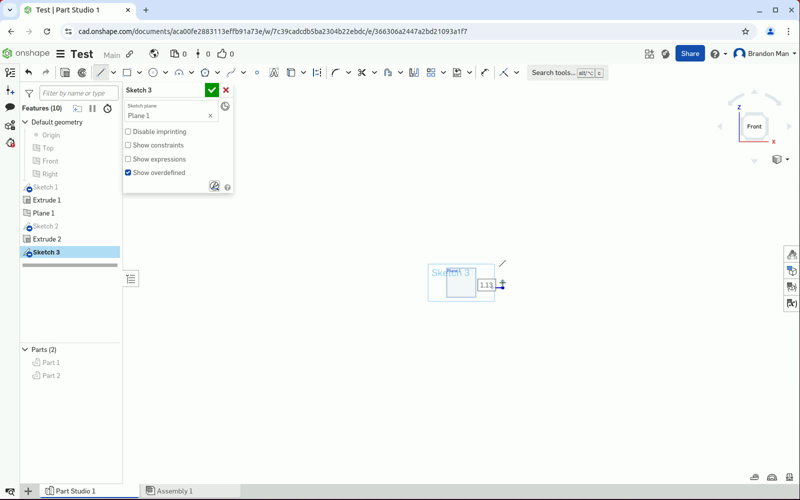
key_down(shift)
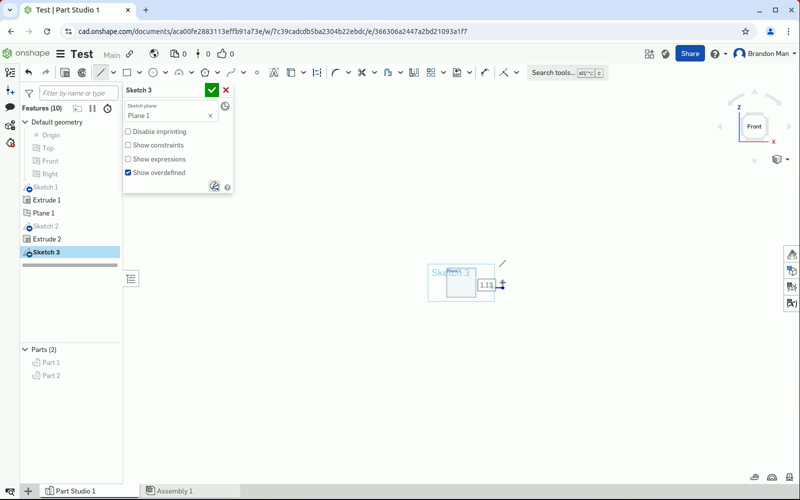
mouse_move(532, 282)
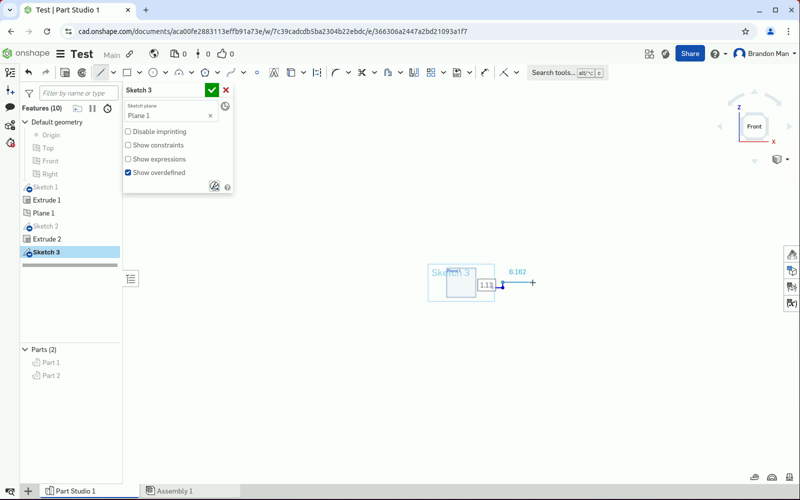
mouse_move(492, 282)
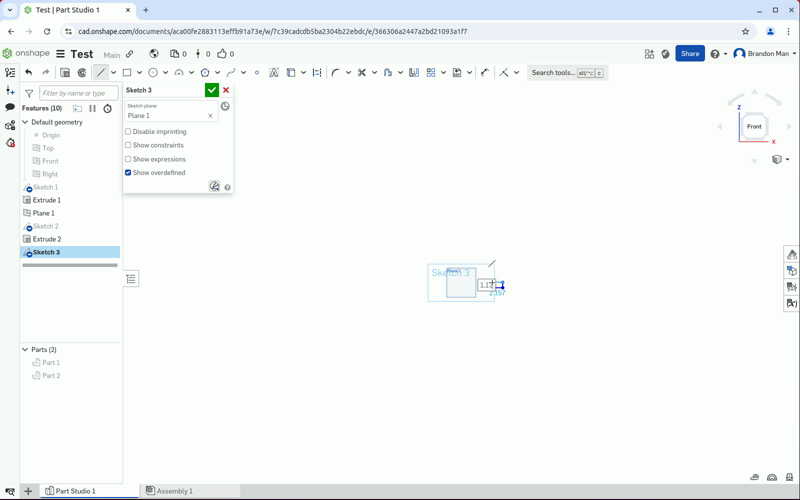
click(492, 282)
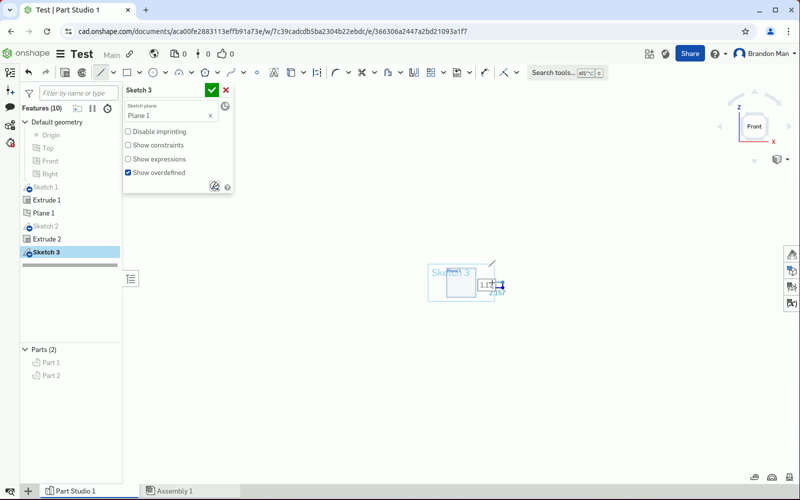
key_up(shift)
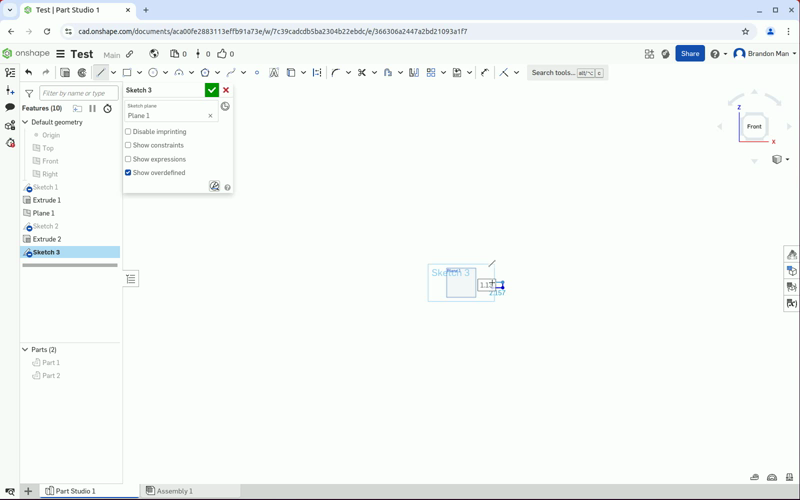
mouse_move(522, 282)
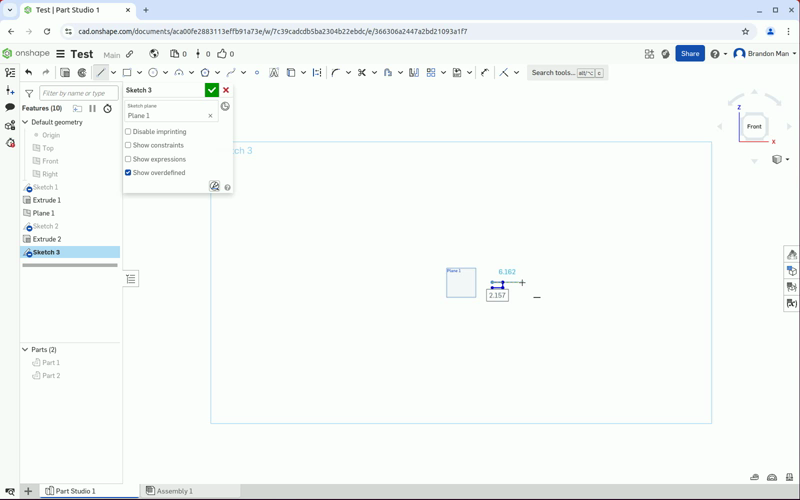
key_down(shift)
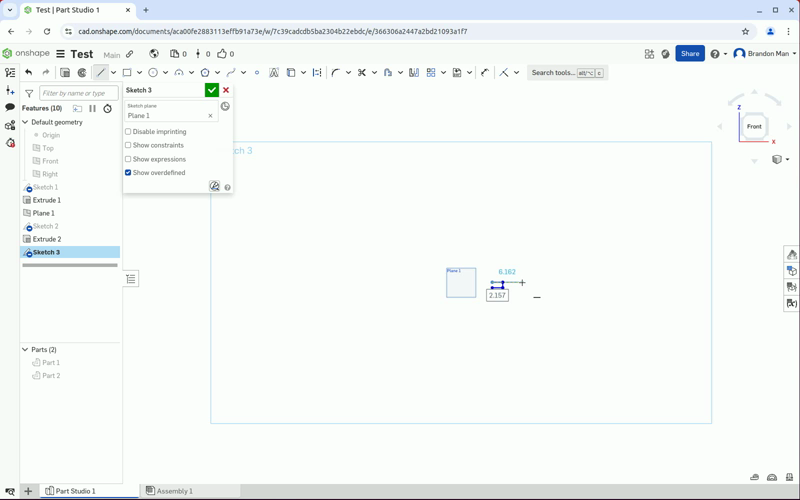
mouse_move(492, 287)
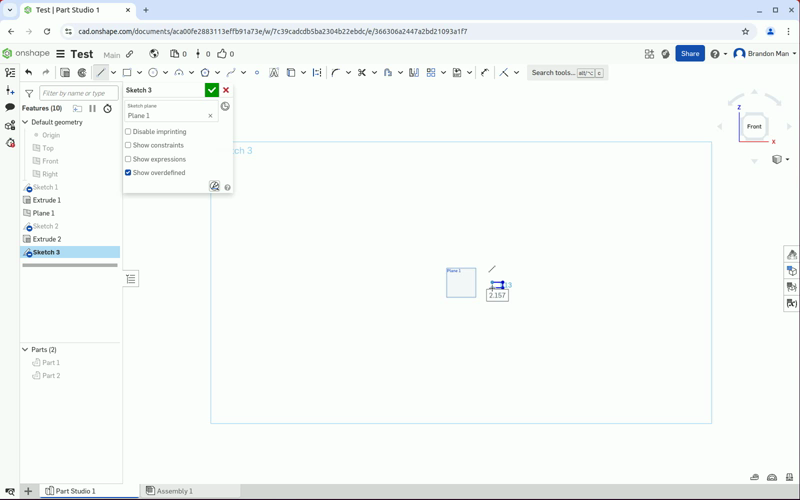
scroll(6)
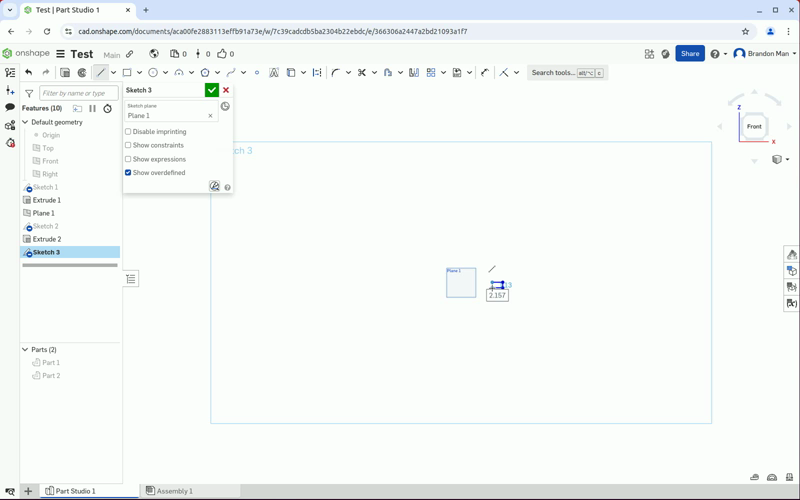
scroll(6)
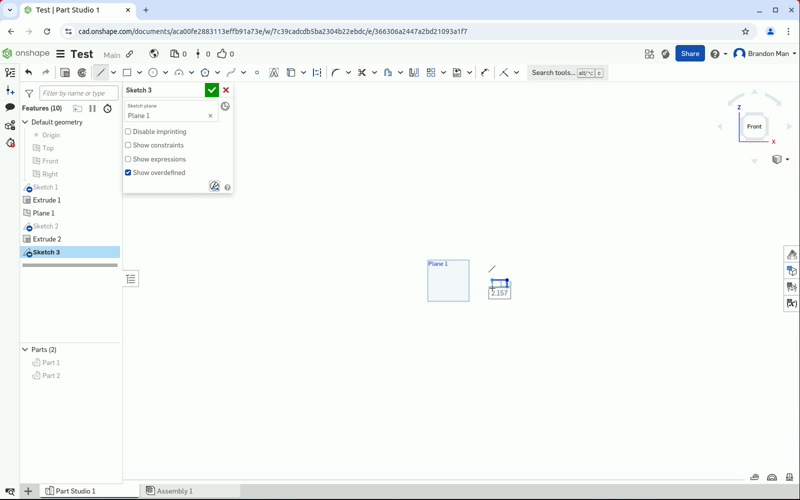
scroll(6)
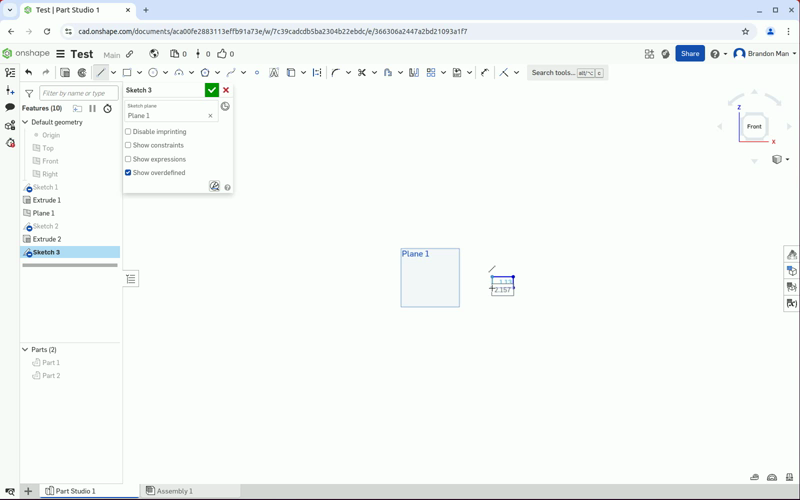
scroll(6)
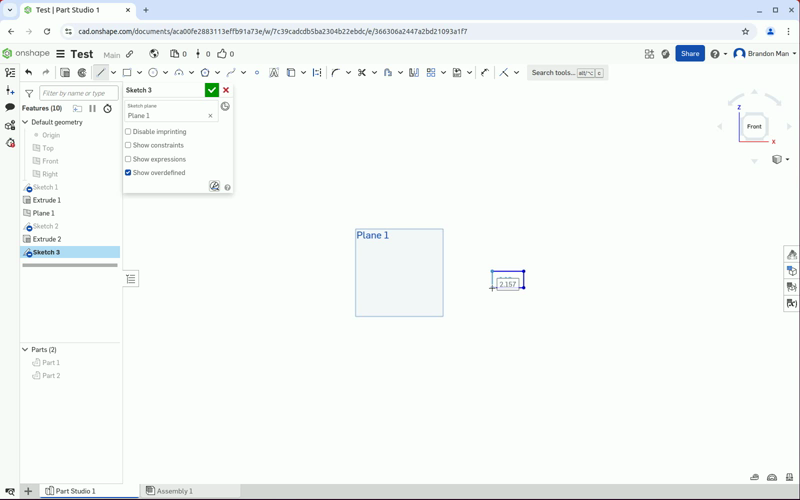
scroll(6)
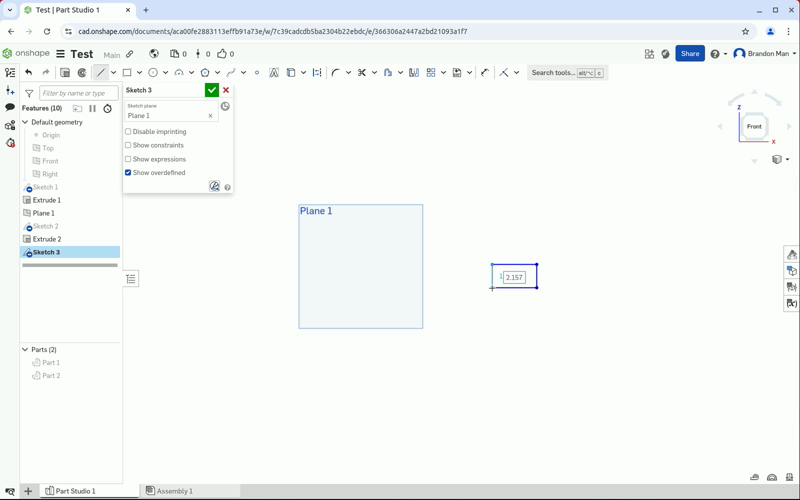
scroll(6)
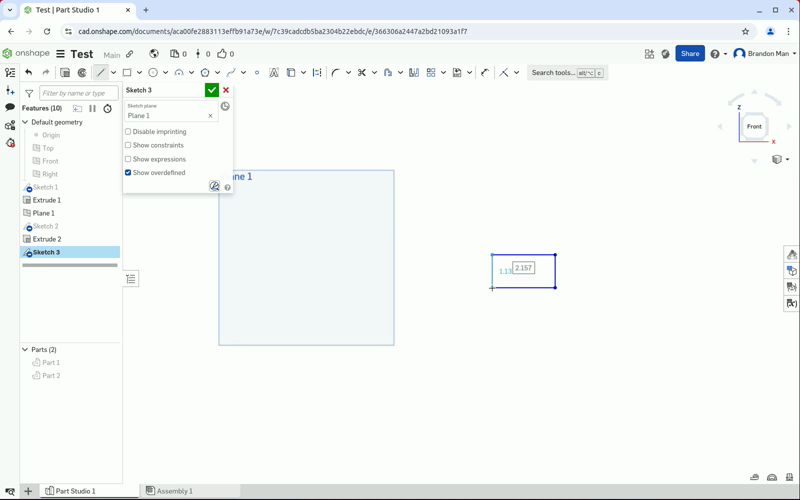
scroll(6)
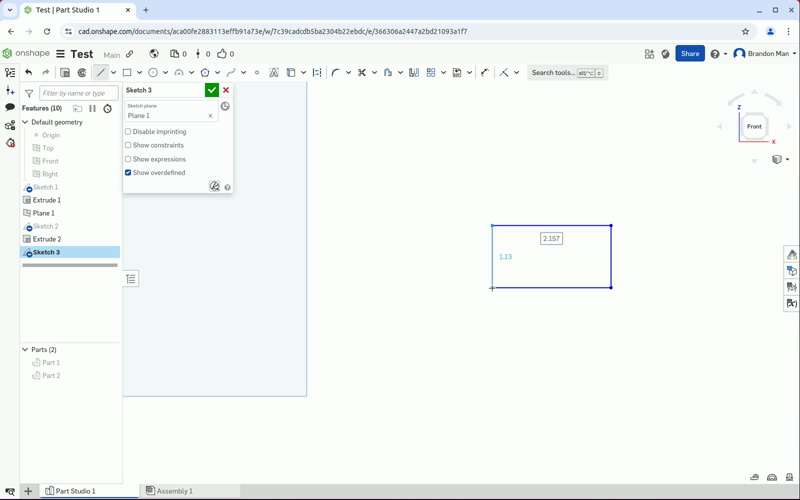
key_up(shift)
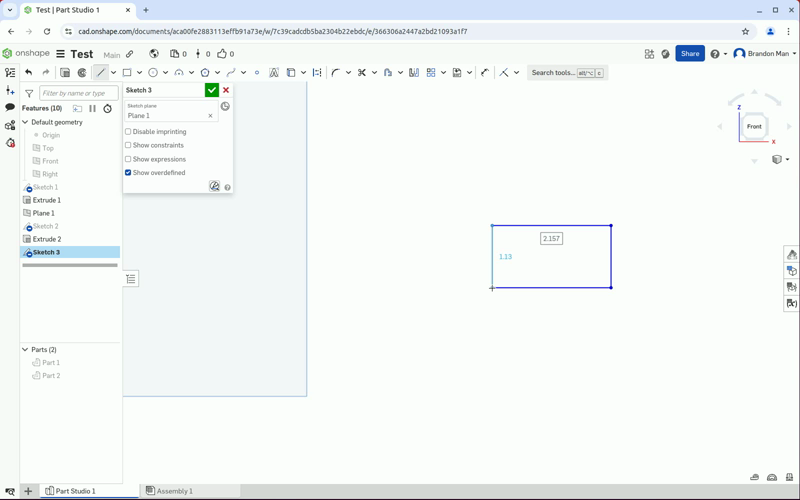
click(492, 287)
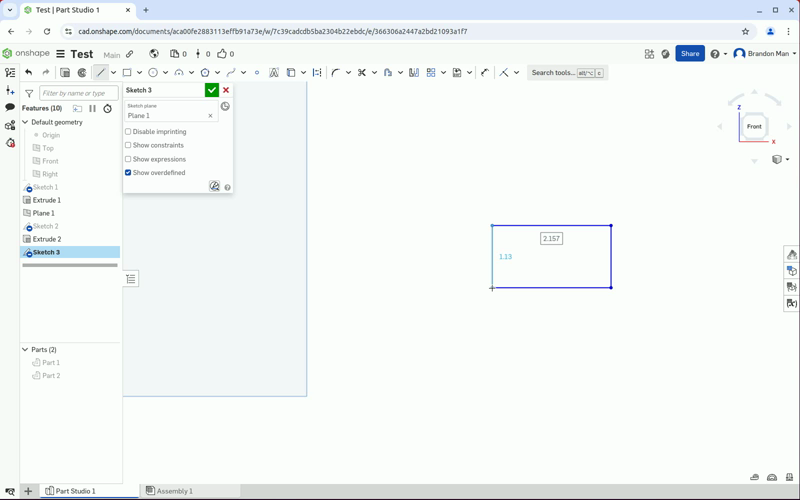
scroll(-6)
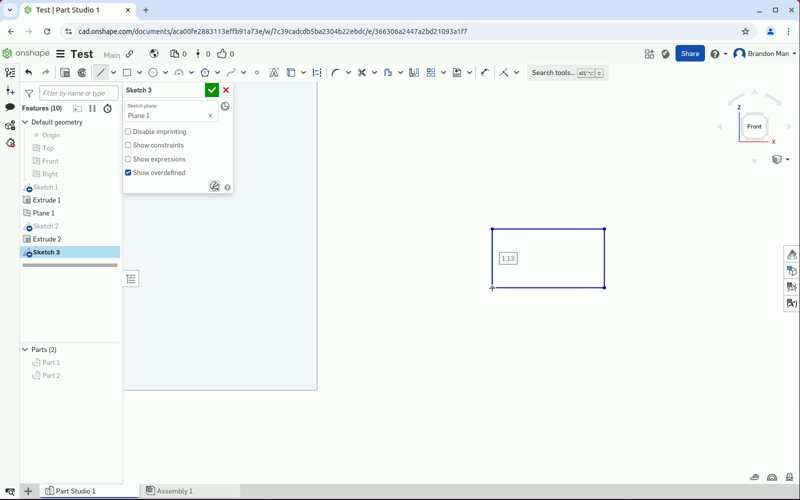
scroll(-6)
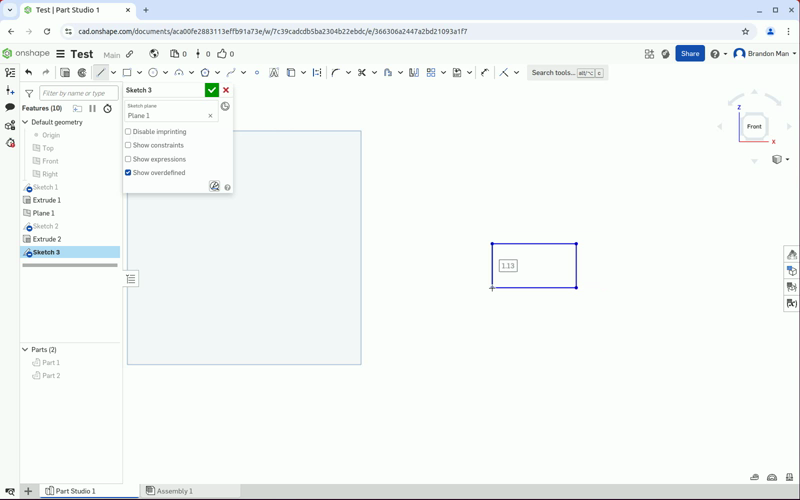
scroll(-6)
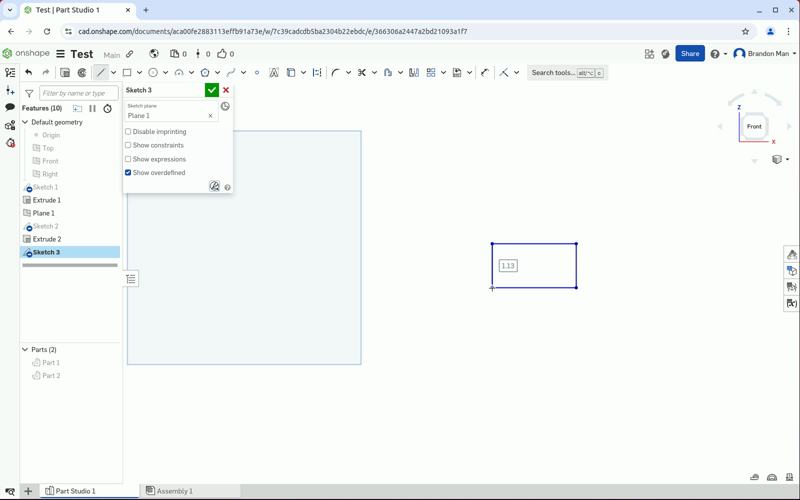
scroll(-6)
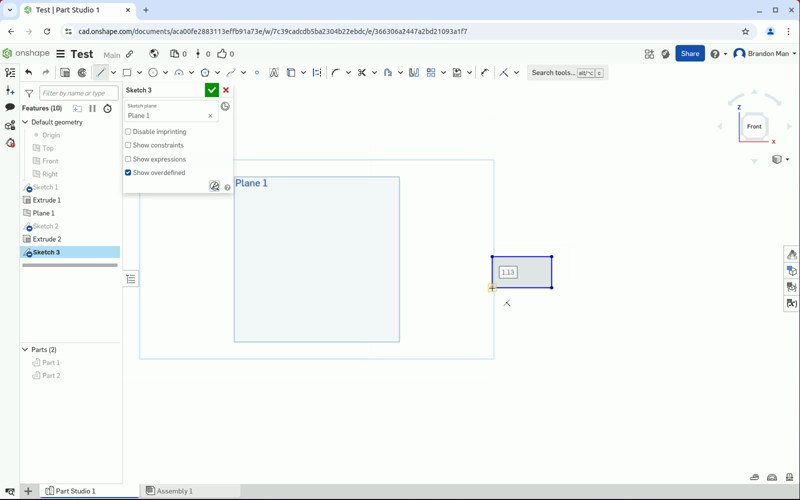
scroll(-6)
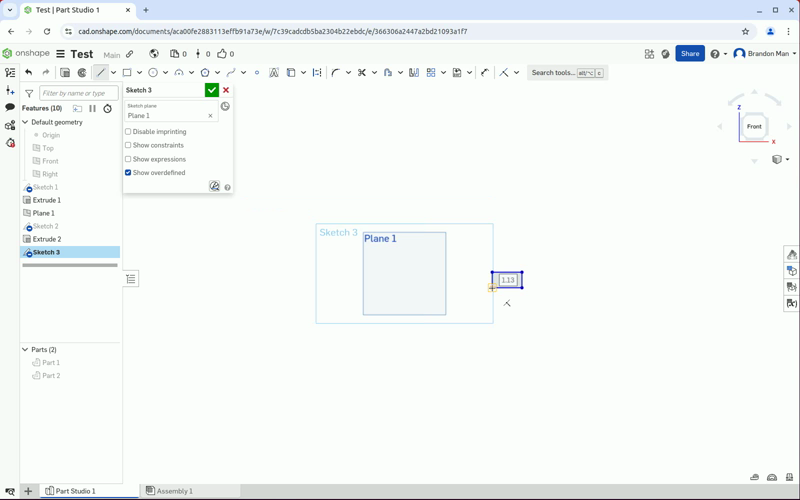
scroll(-6)
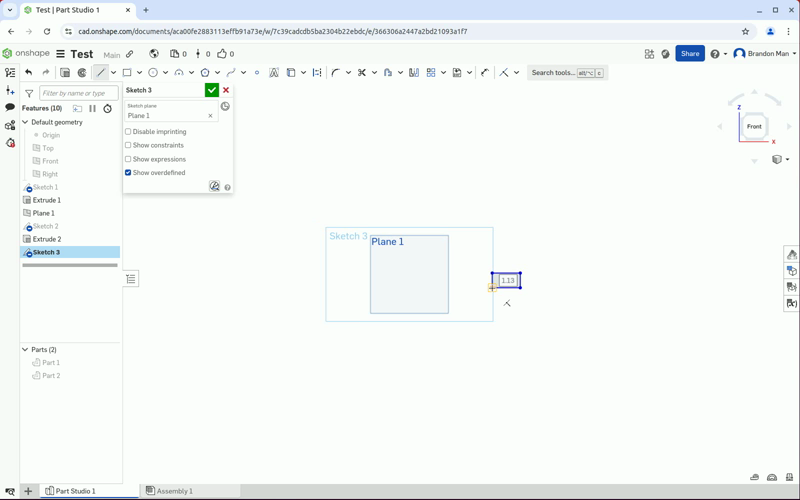
scroll(-6)
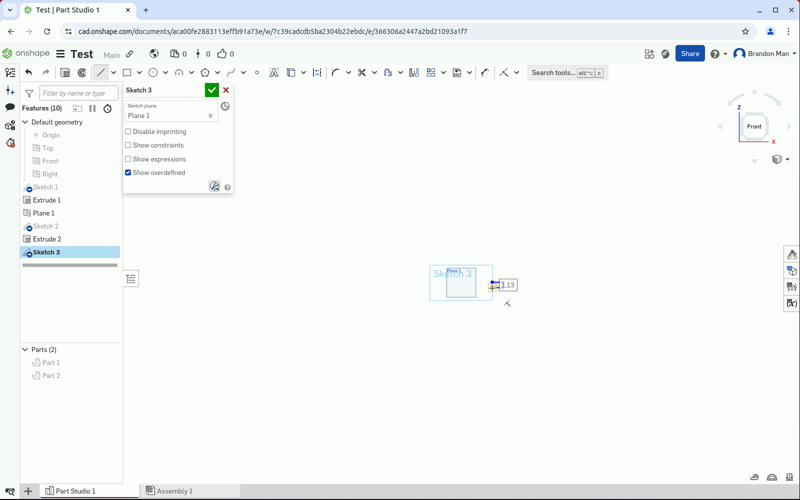
key(esc)
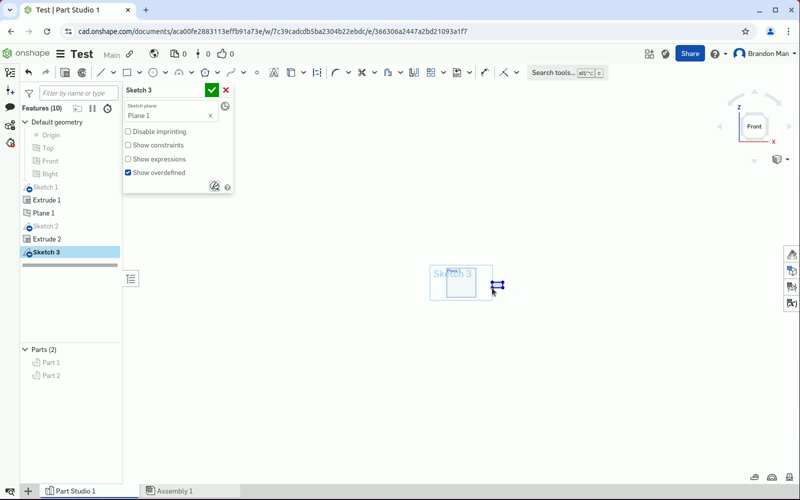
mouse_move(498, 286)
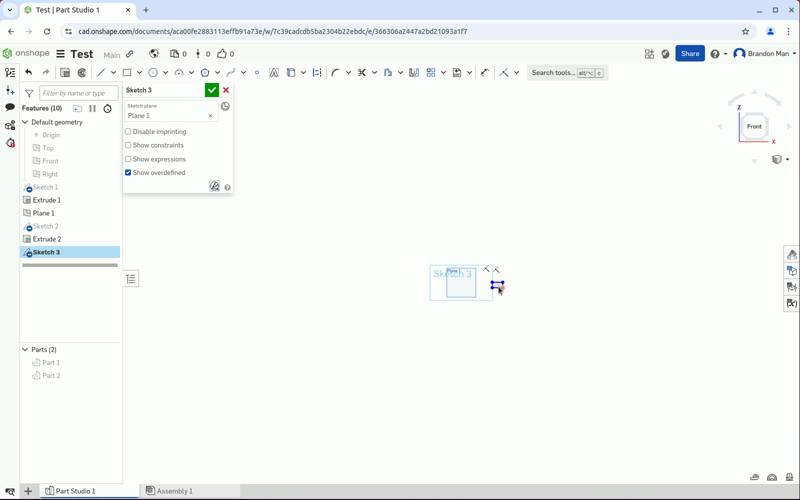
scroll(6)
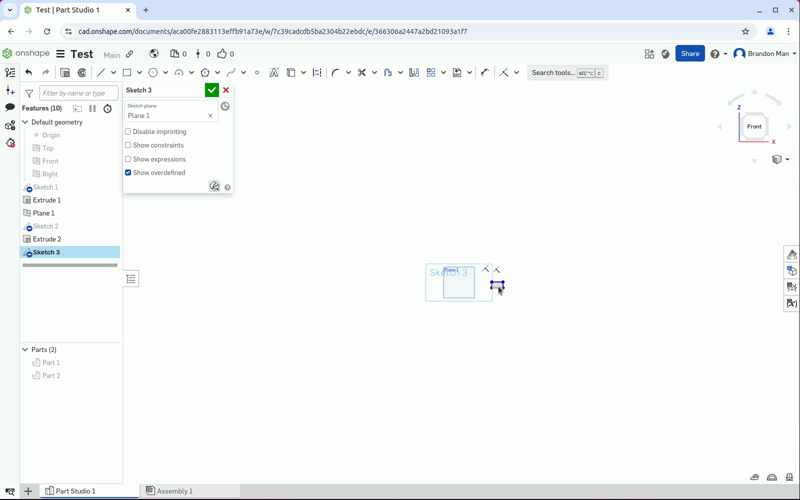
scroll(6)
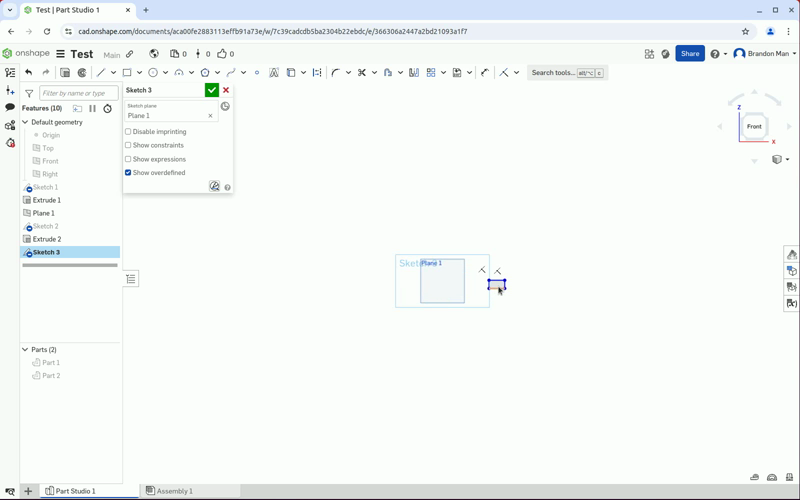
scroll(6)
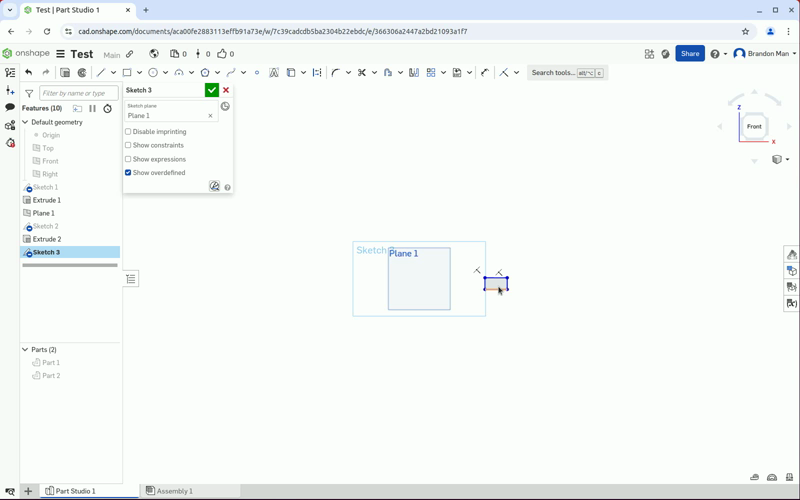
scroll(6)
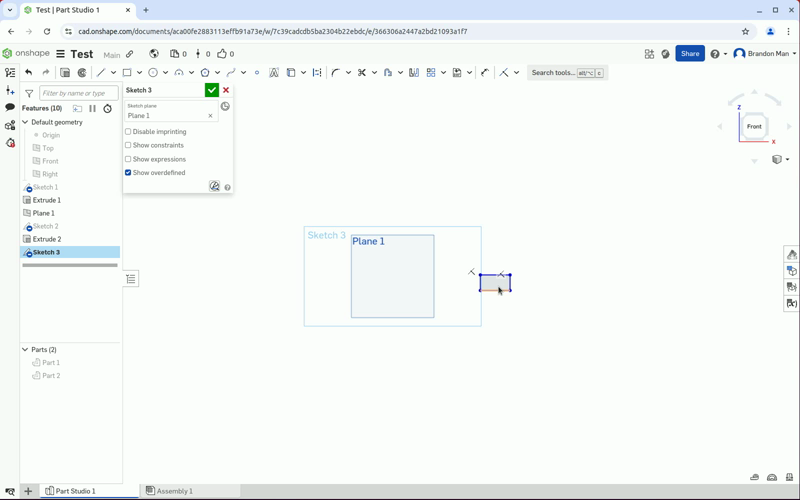
scroll(6)
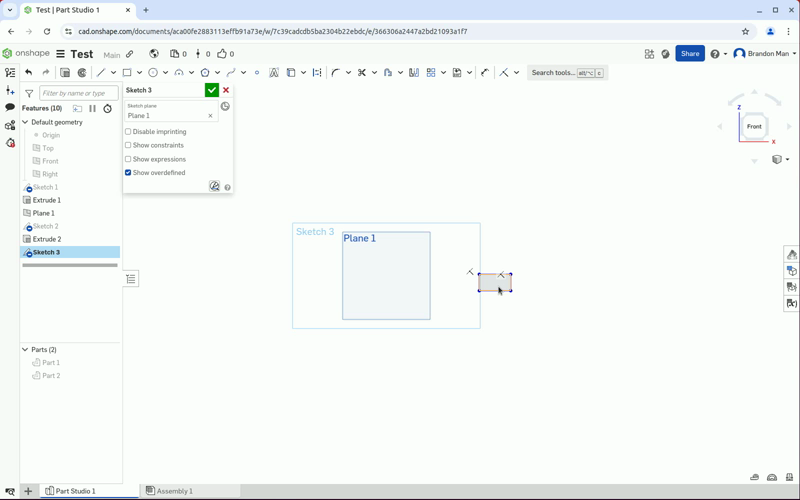
scroll(6)
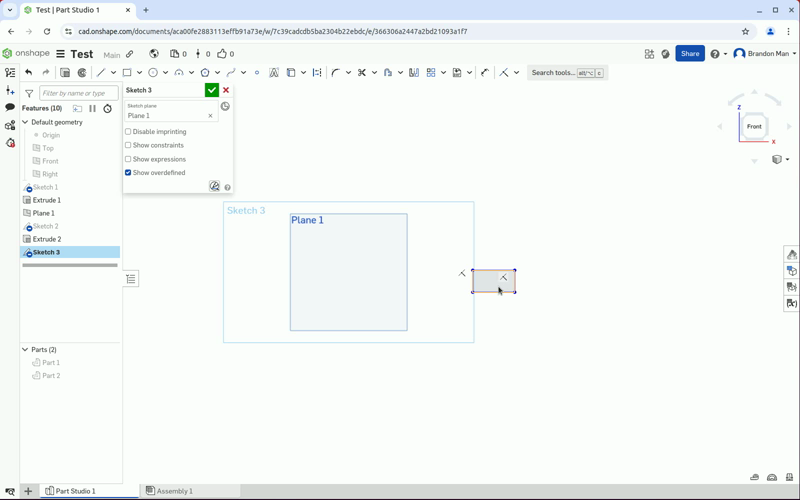
scroll(6)
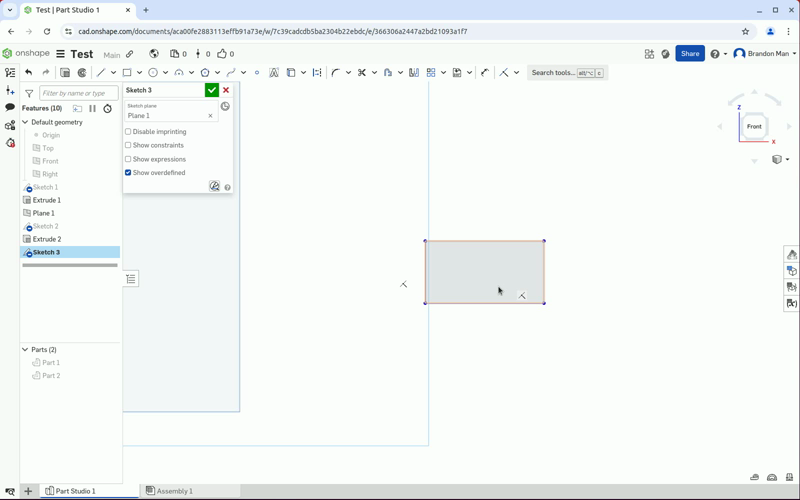
click(498, 286)
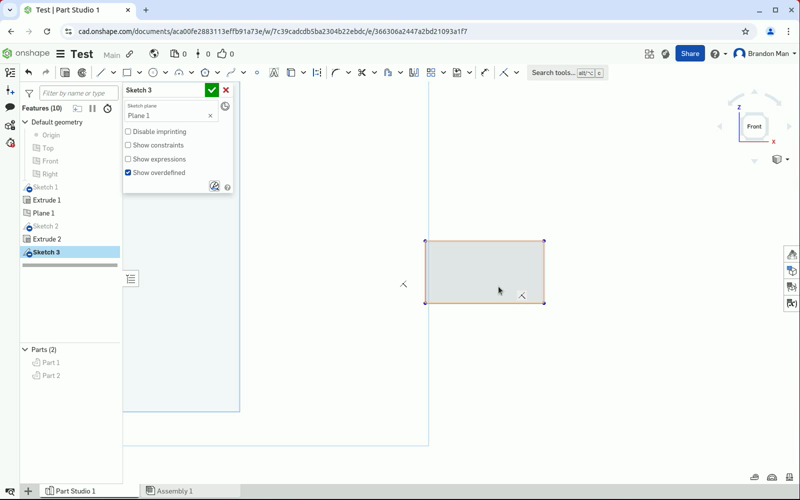
scroll(-6)
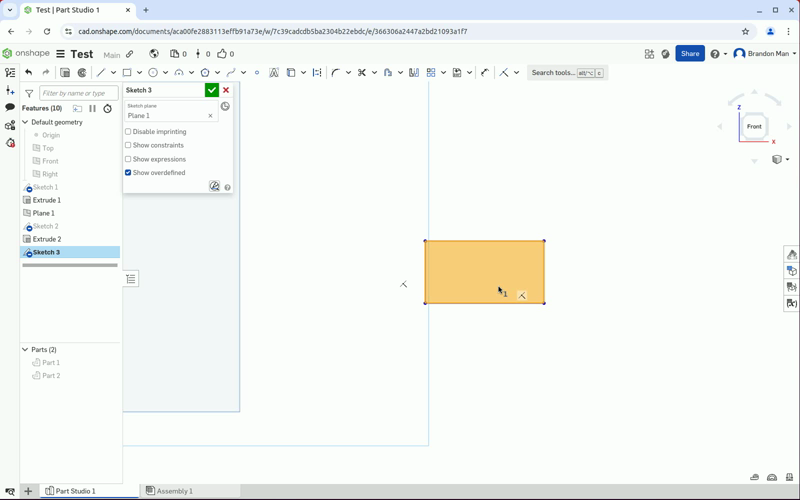
scroll(-6)
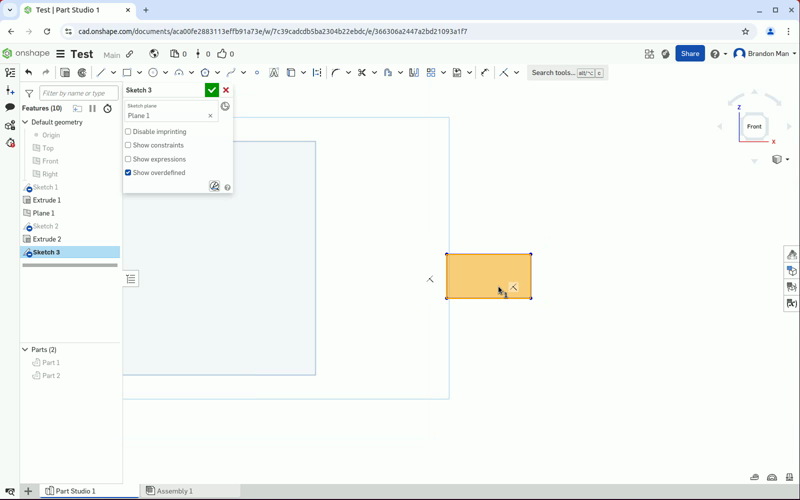
scroll(-6)
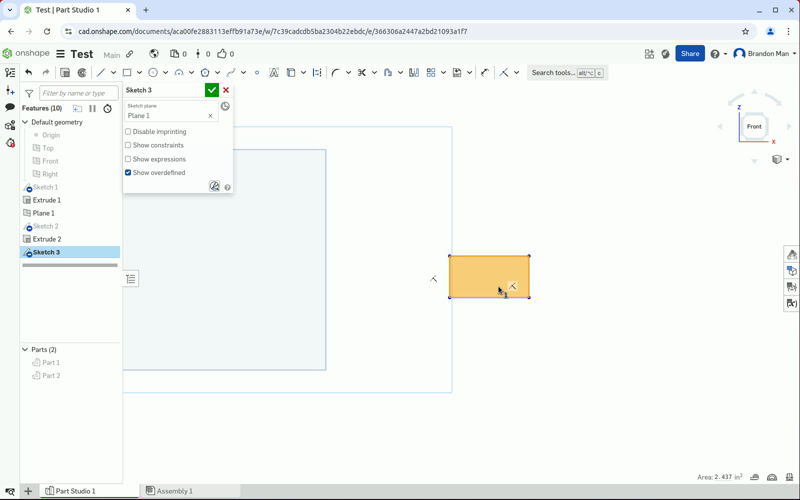
scroll(-6)
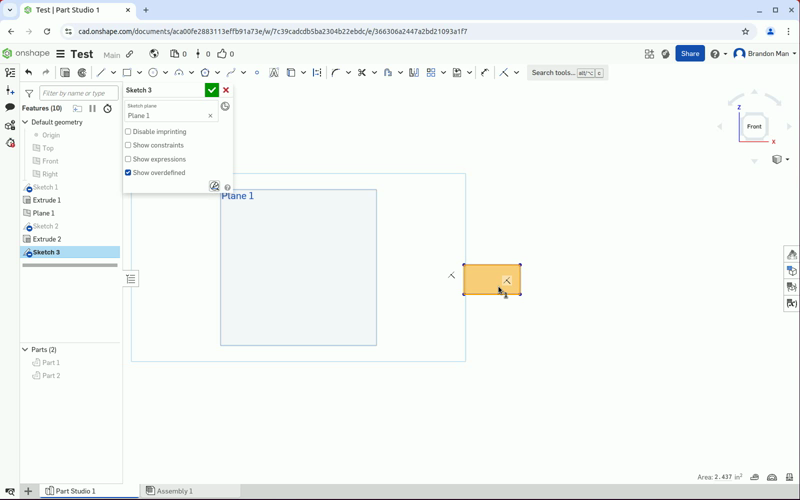
scroll(-6)
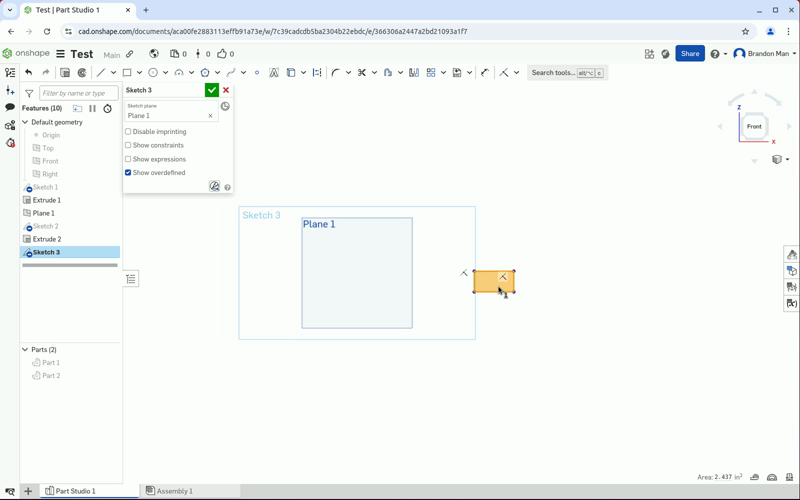
scroll(-6)
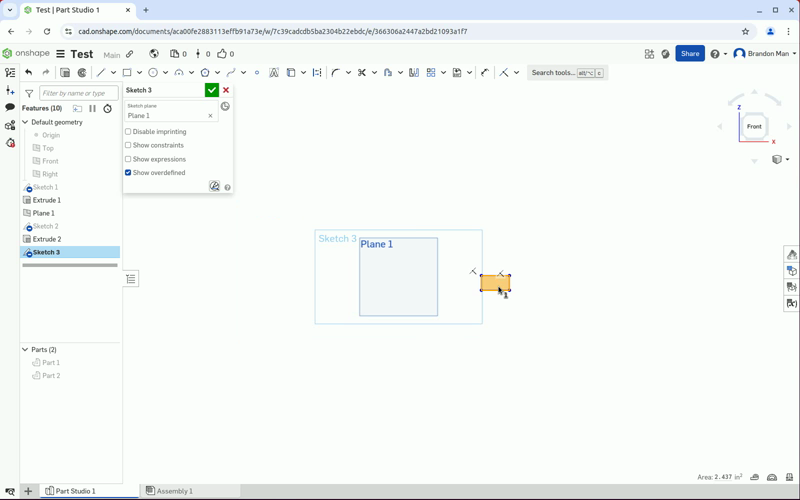
scroll(-6)
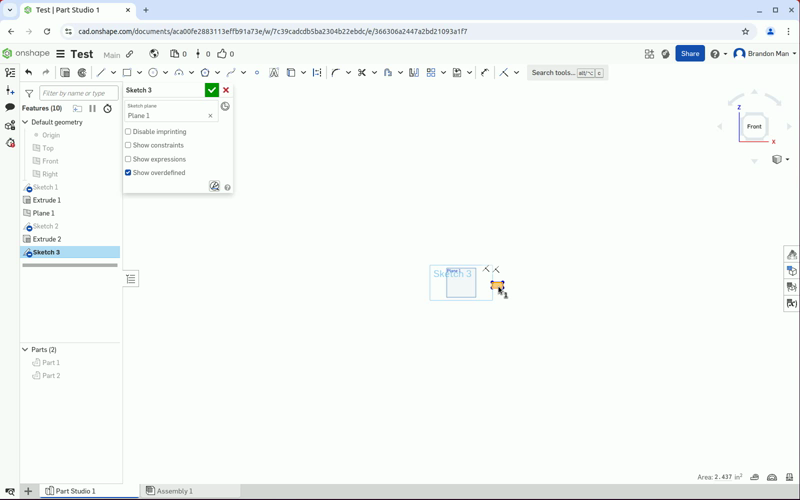
mouse_move(73, 352)
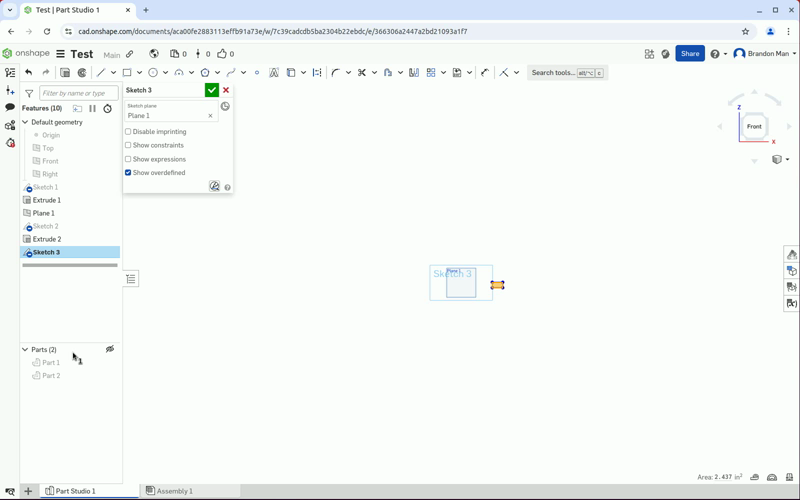
key(shift+y)
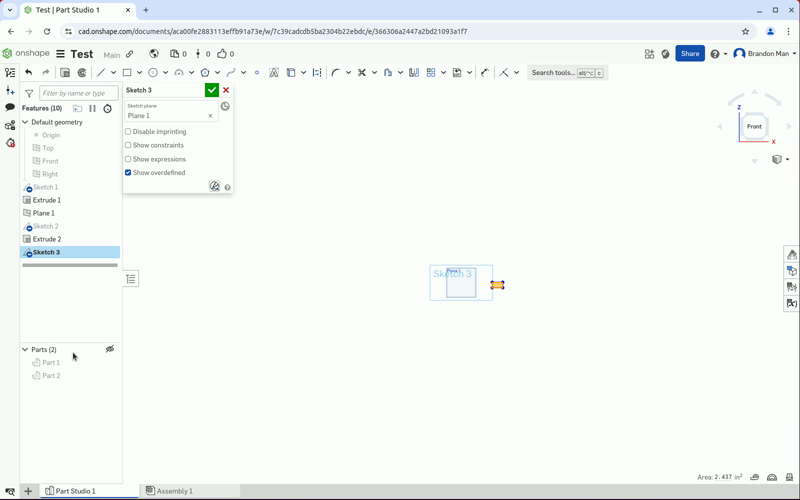
key(shift+e)
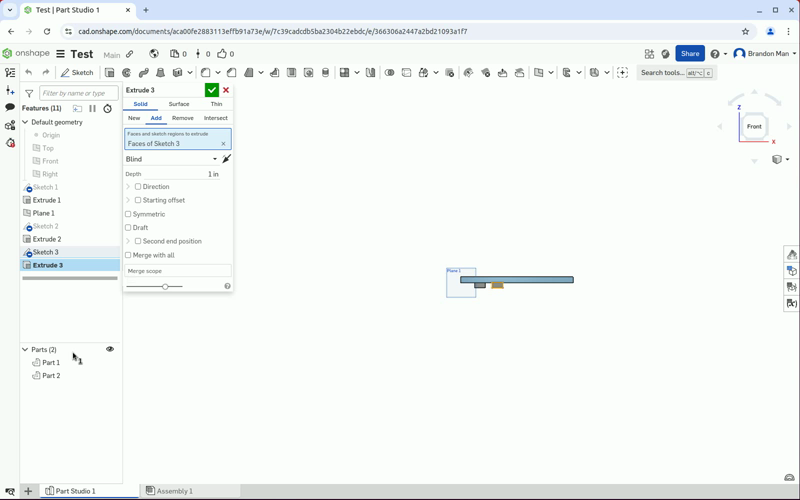
mouse_move(143, 106)
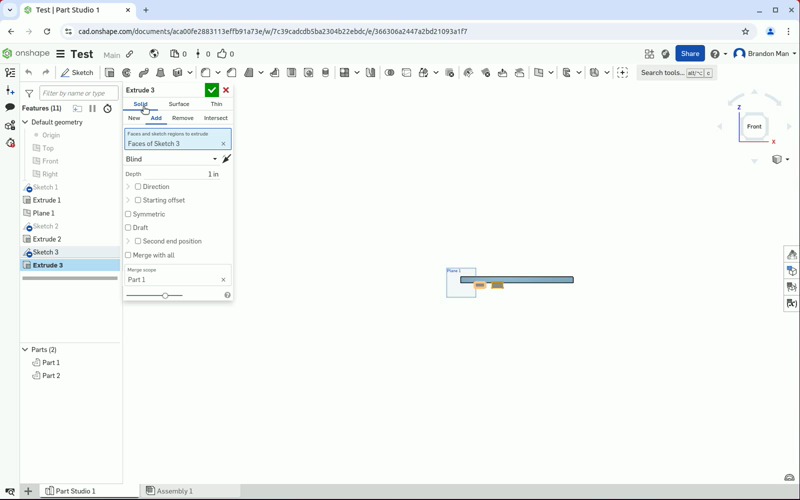
click(143, 106)
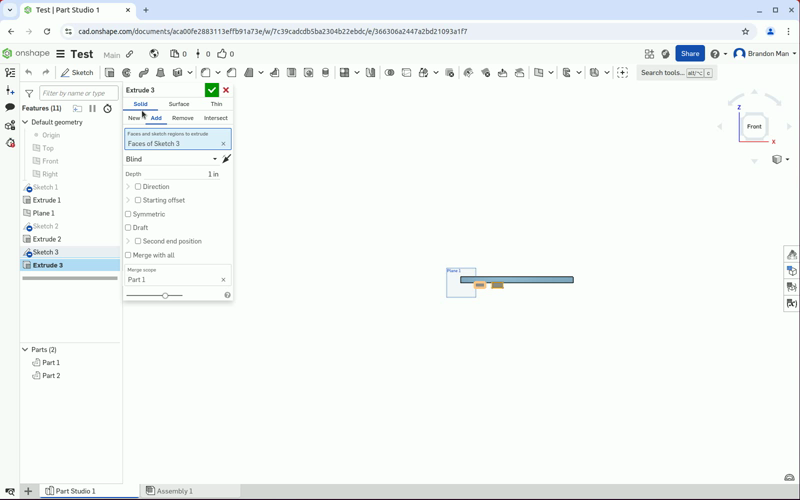
mouse_move(137, 120)
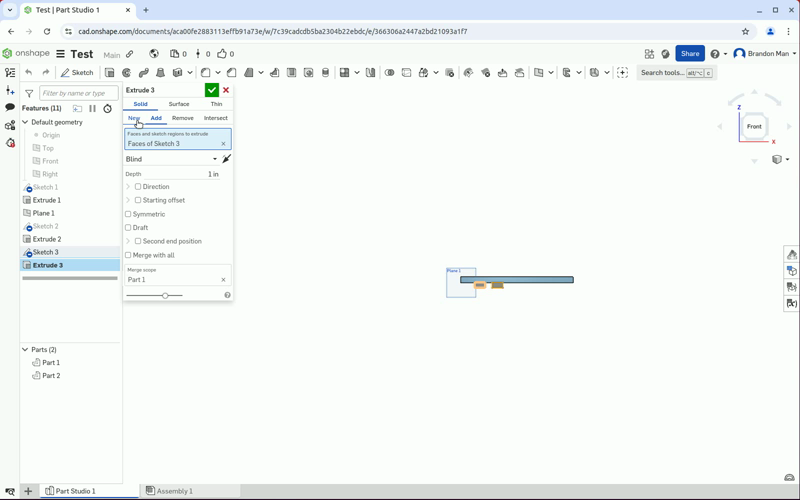
click(137, 120)
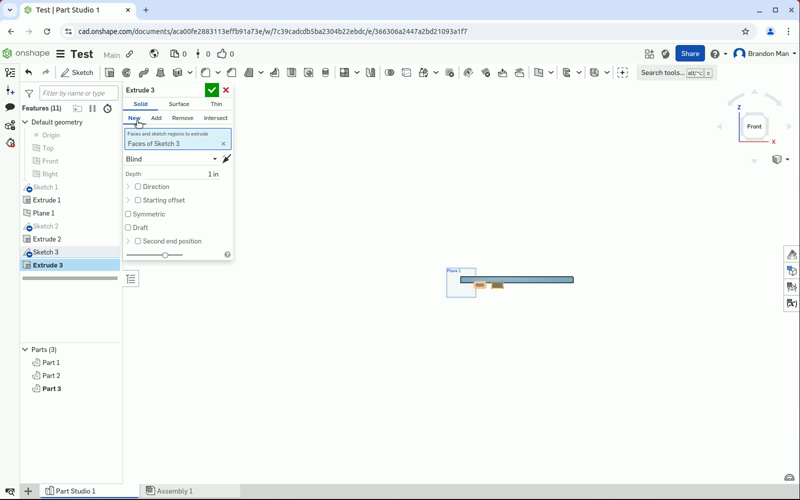
key(tab, 4)
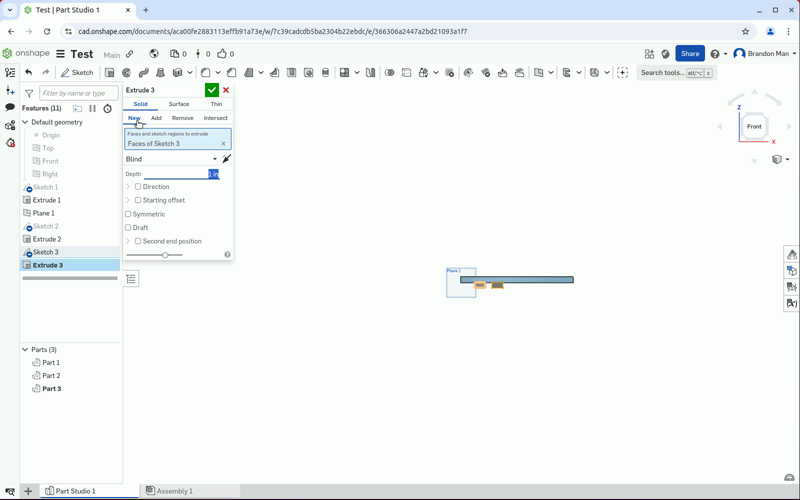
text(-0.963)
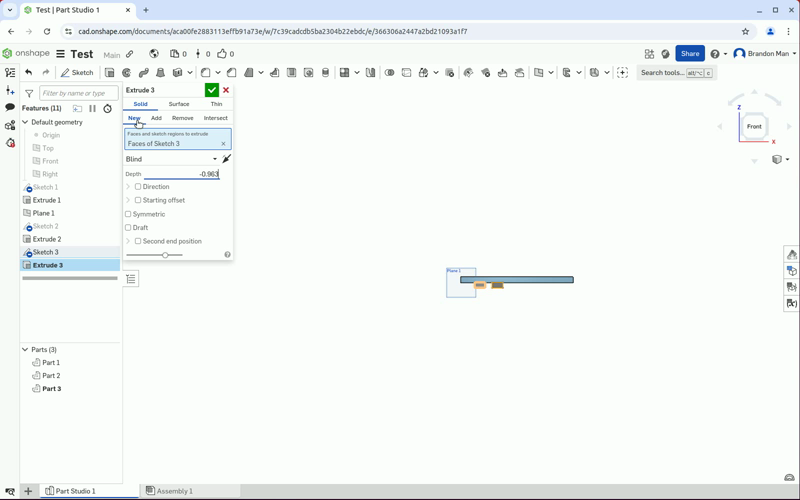
key(enter)
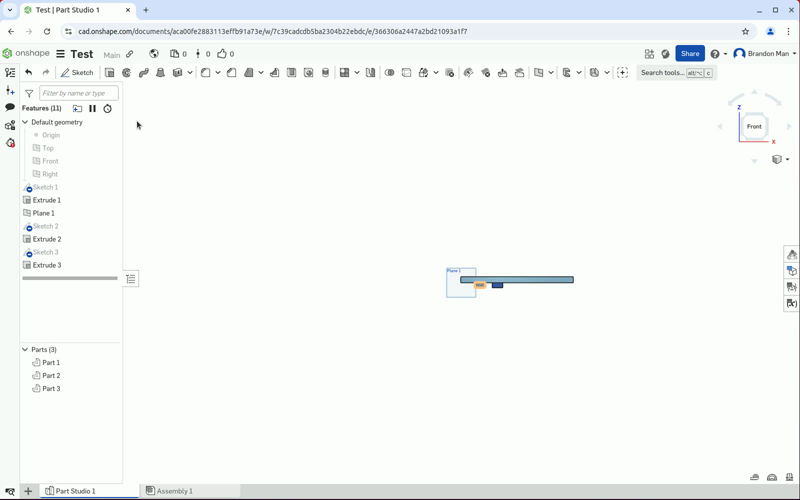
key(shift+h)
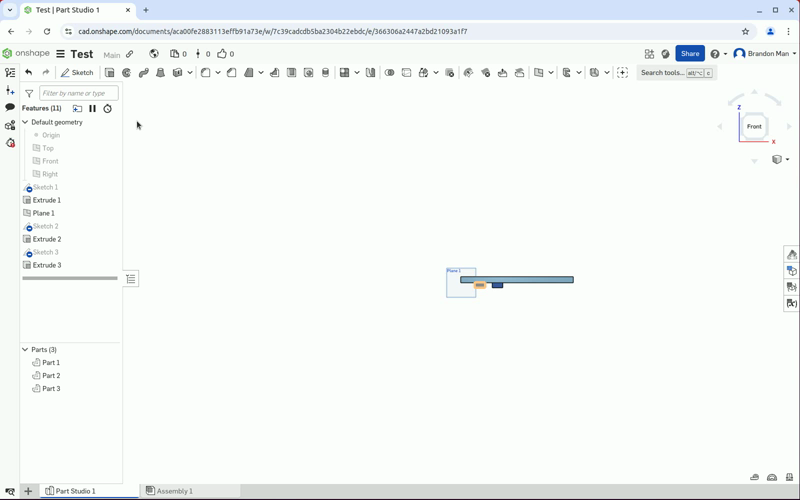
key(shift+h)
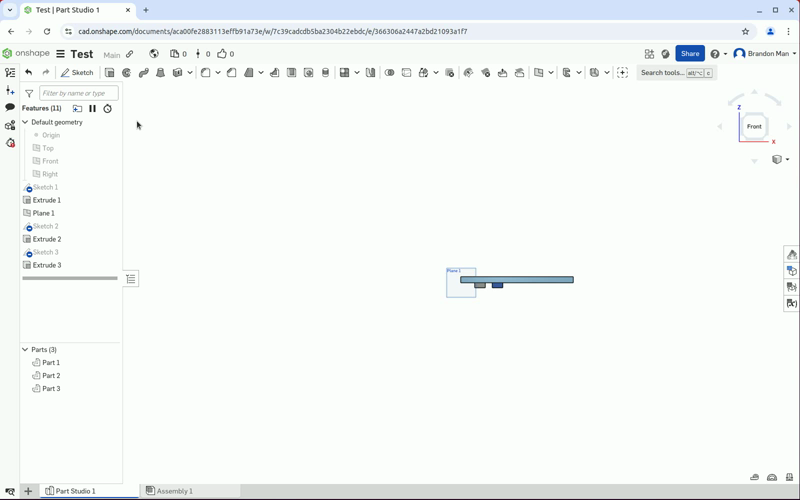
mouse_move(73, 189)
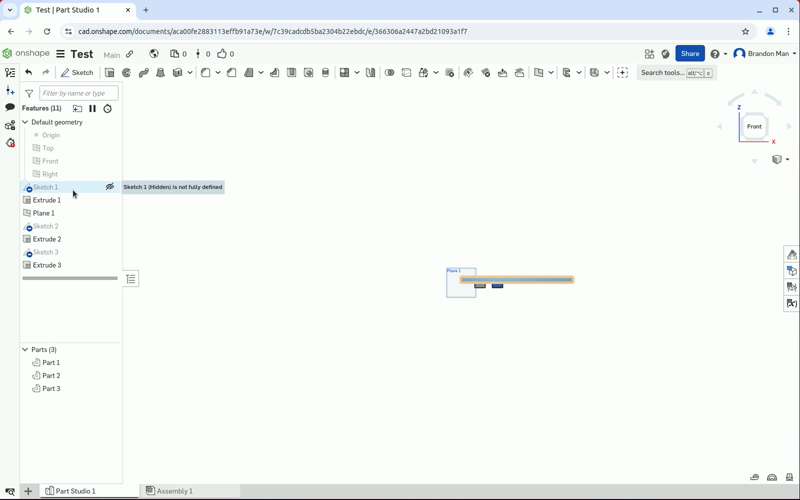
click(73, 189)
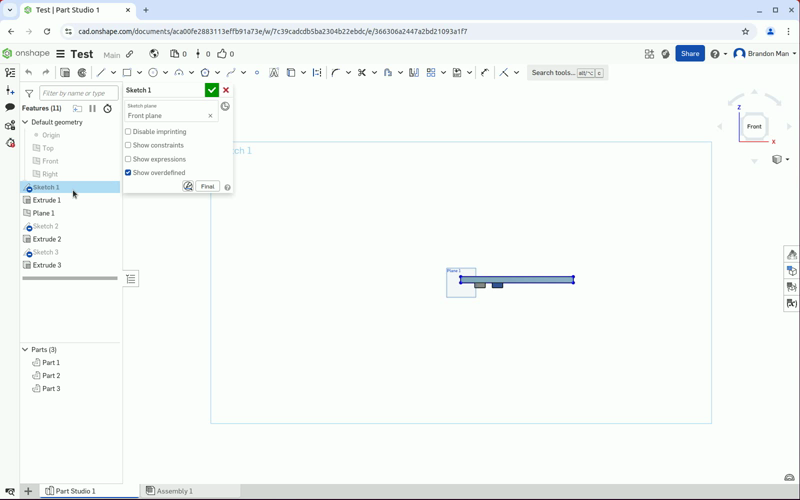
mouse_move(229, 92)
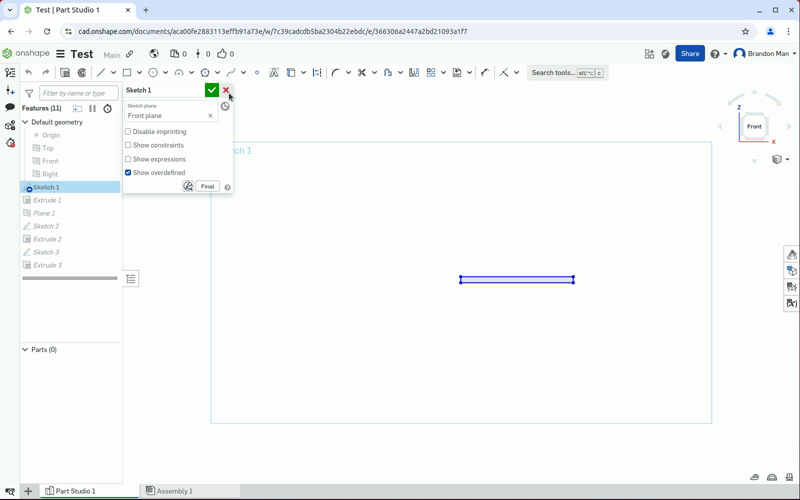
click(229, 92)
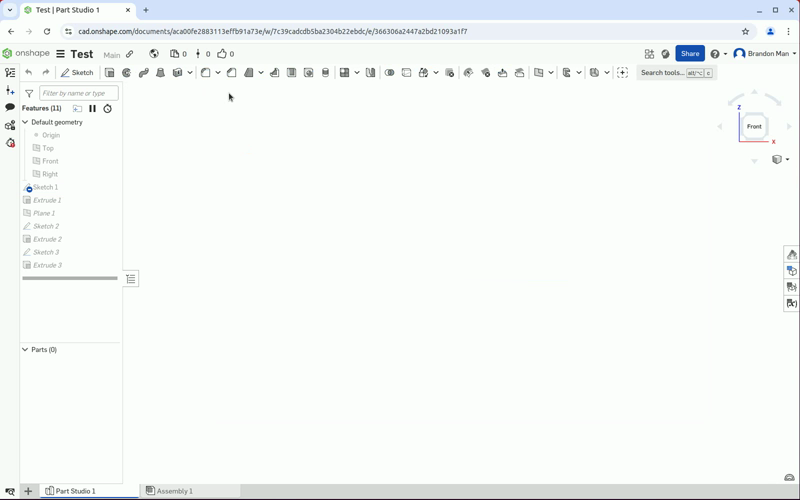
key(shift+s)
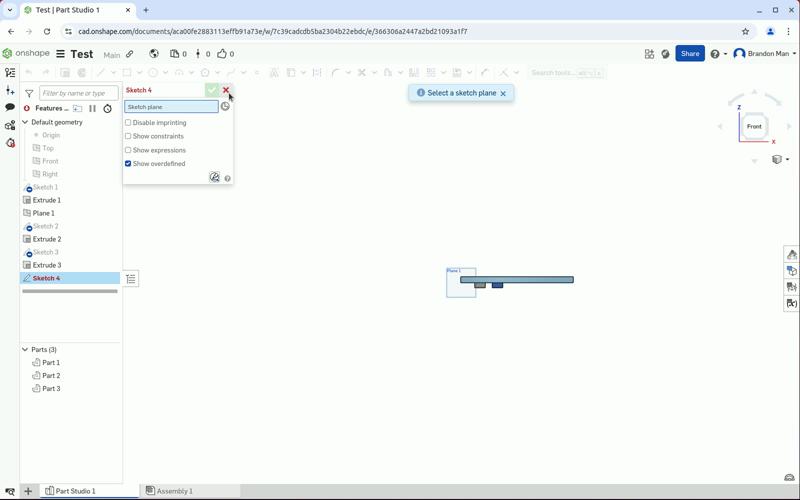
mouse_move(73, 215)
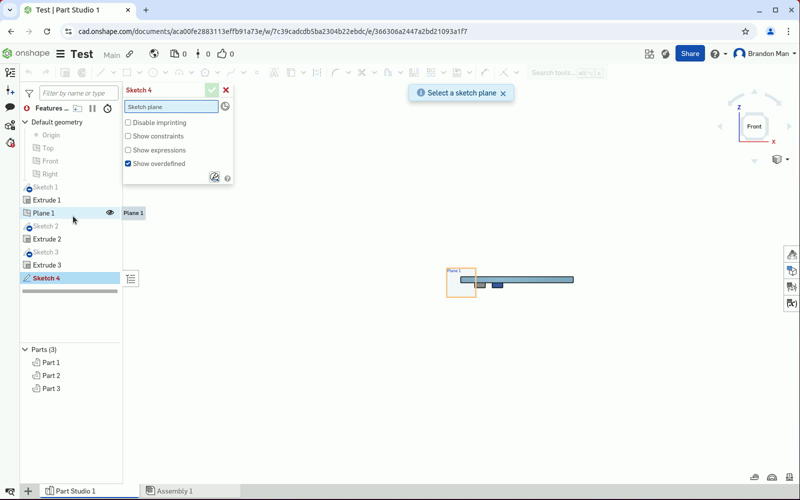
click(73, 215)
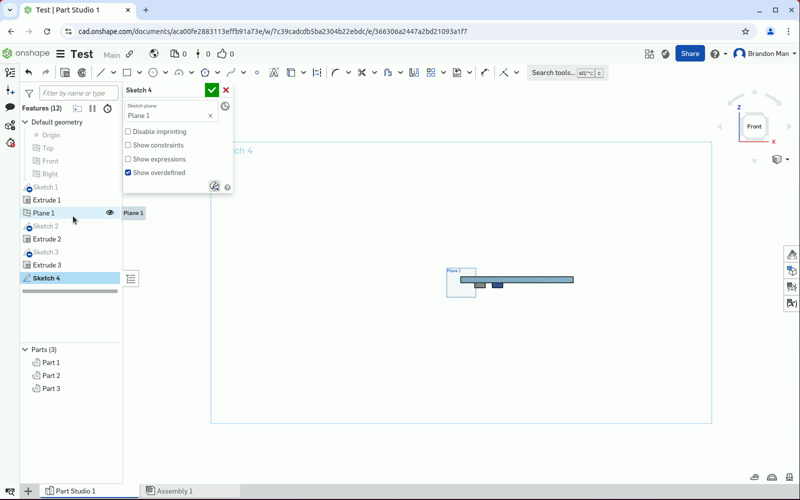
mouse_move(73, 352)
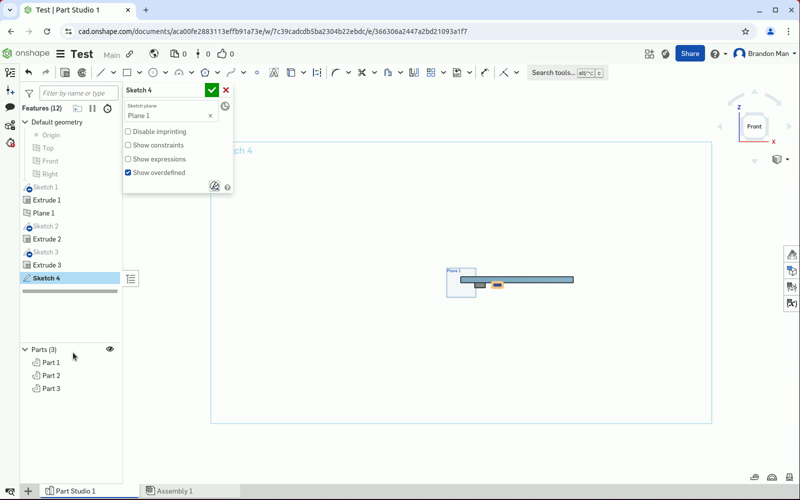
key(y)
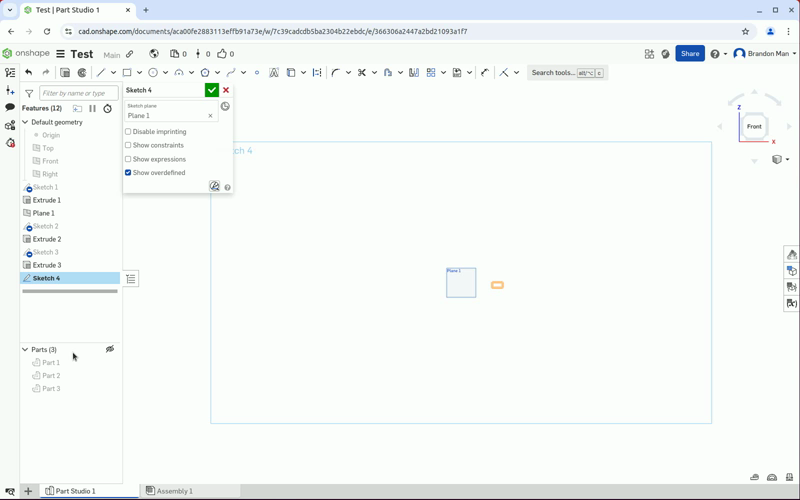
key(l)
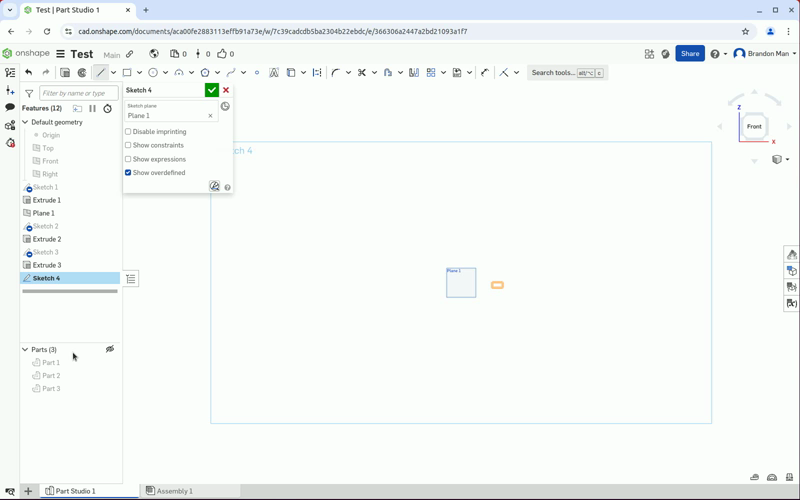
key_down(shift)
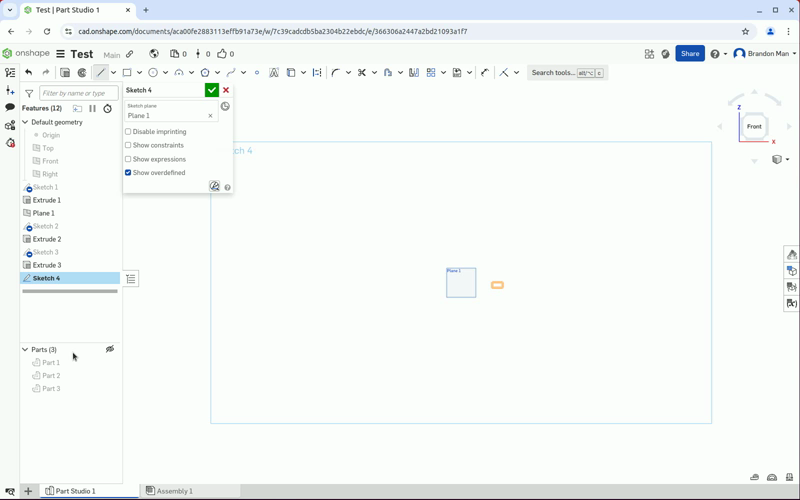
mouse_move(551, 287)
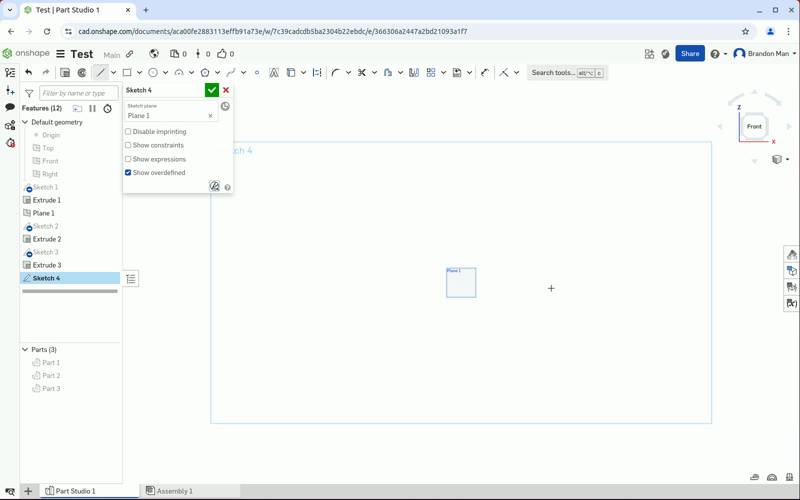
click(551, 287)
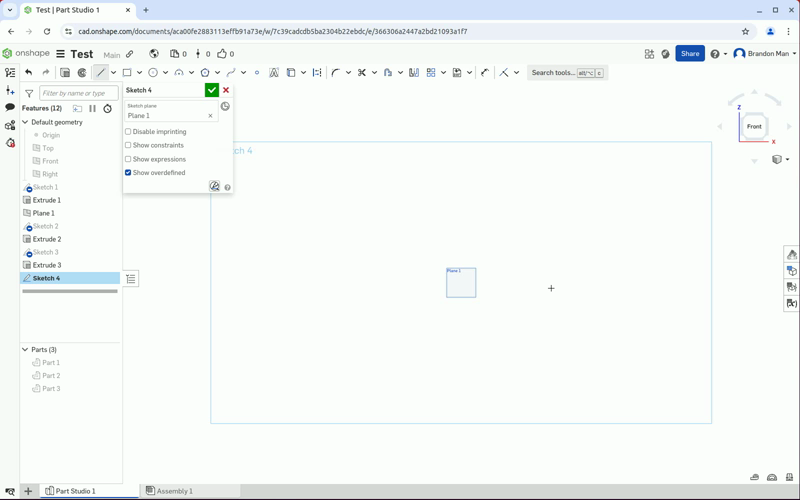
key_up(shift)
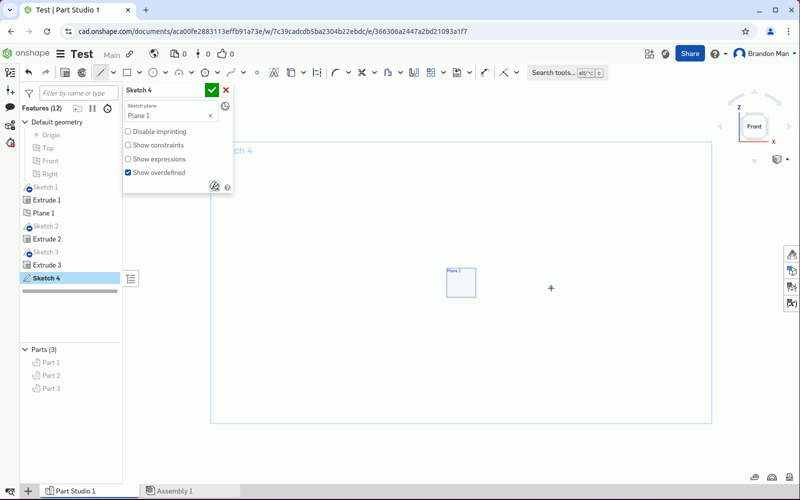
key_down(shift)
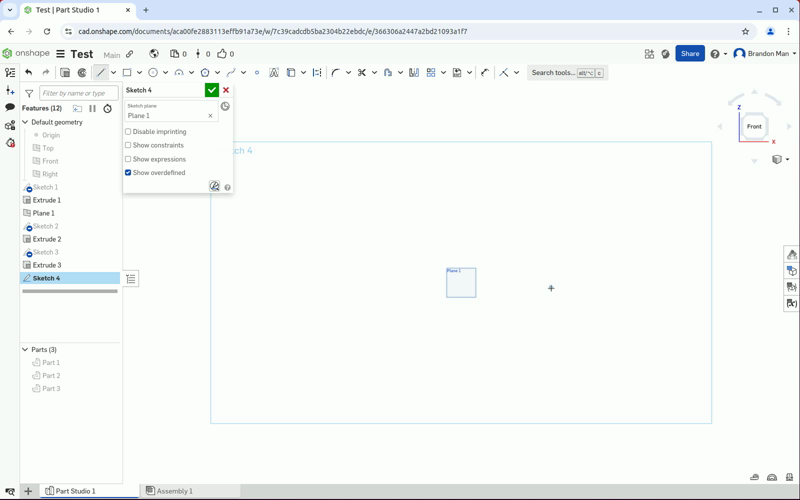
mouse_move(581, 287)
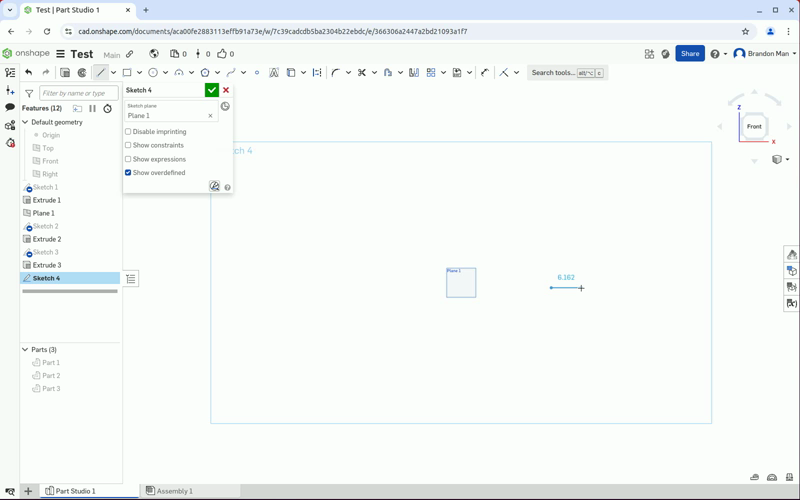
mouse_move(561, 287)
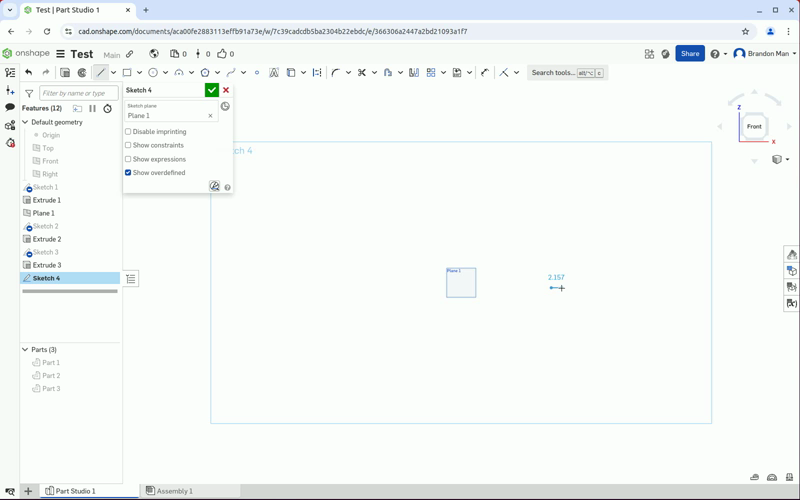
click(561, 287)
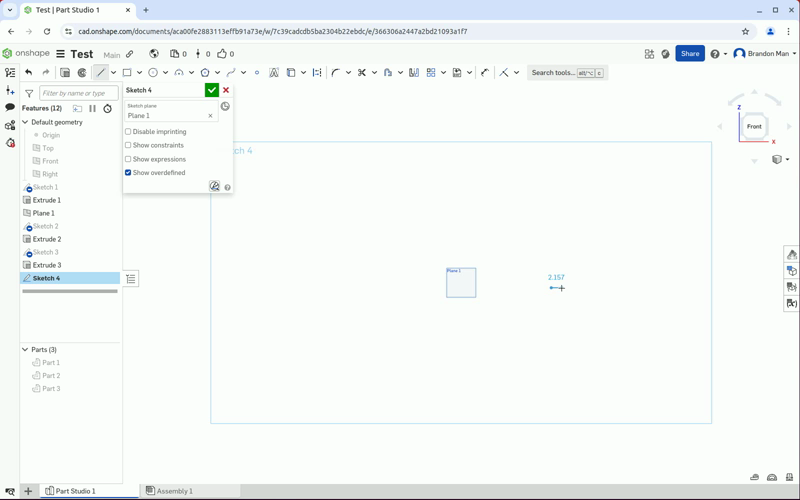
key_up(shift)
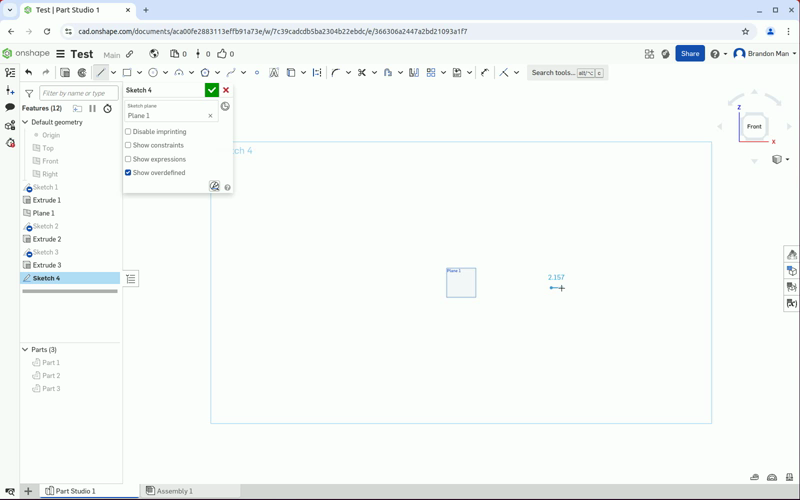
key_down(shift)
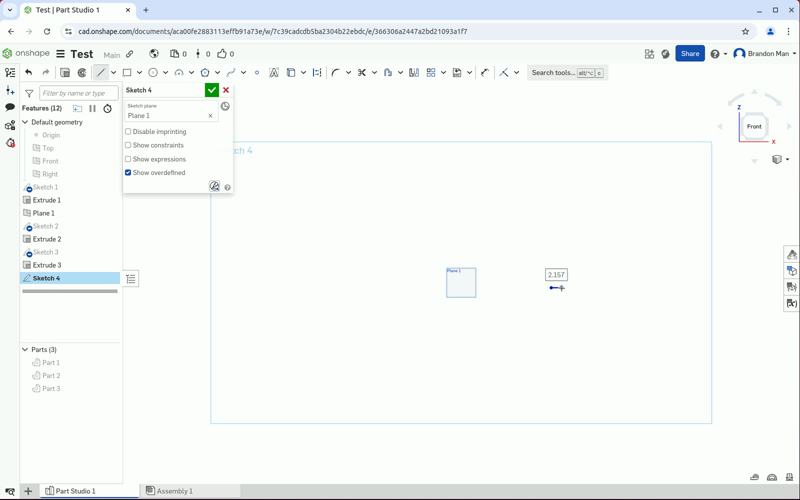
mouse_move(589, 287)
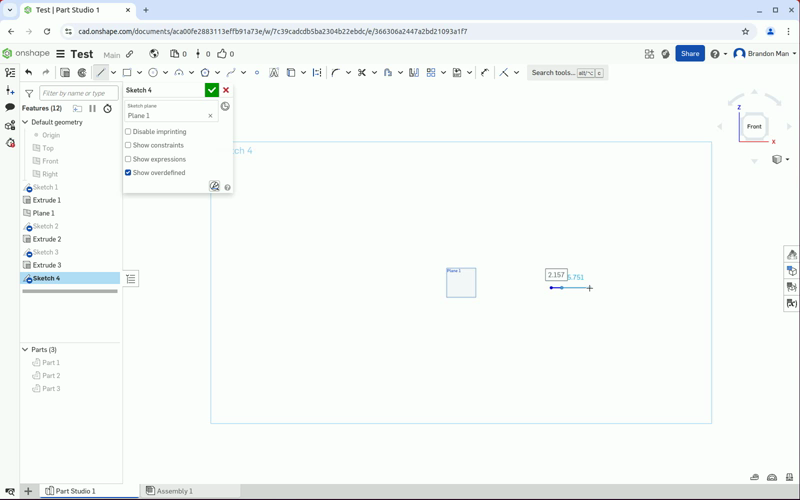
mouse_move(561, 282)
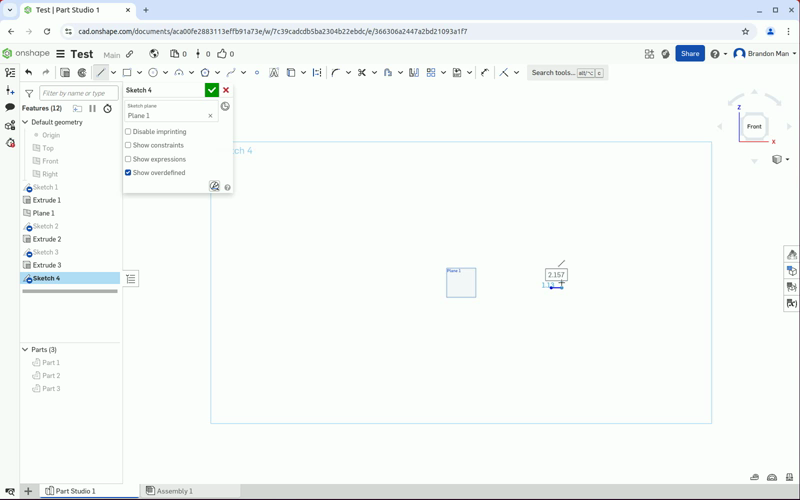
scroll(6)
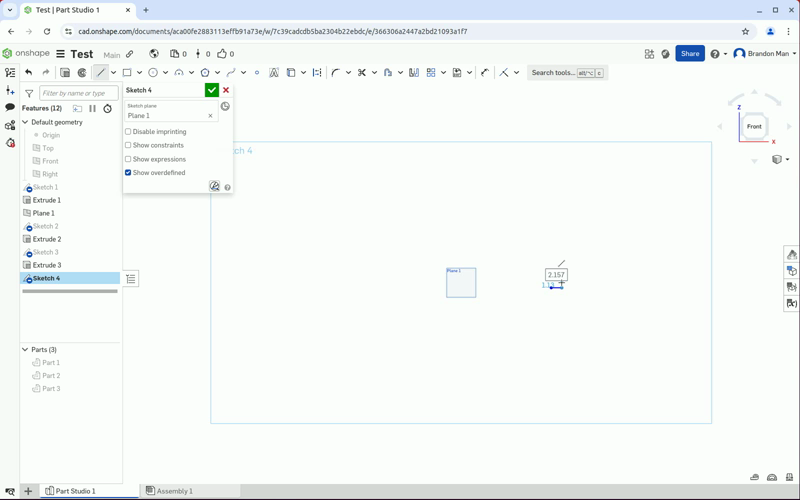
scroll(6)
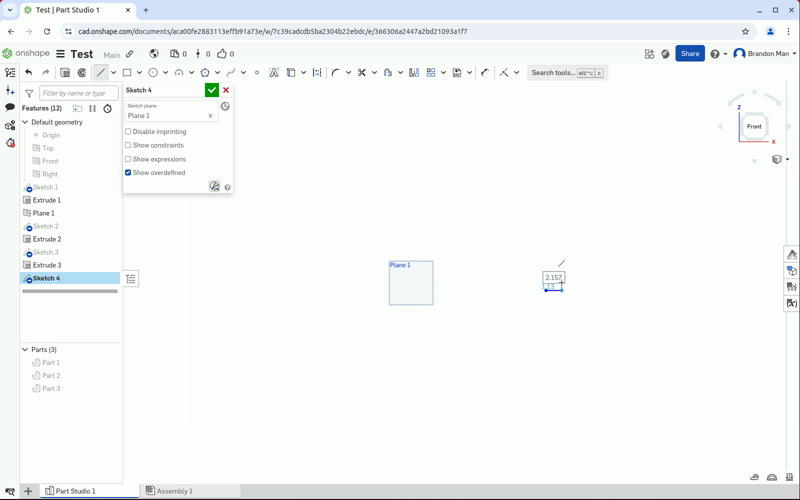
scroll(6)
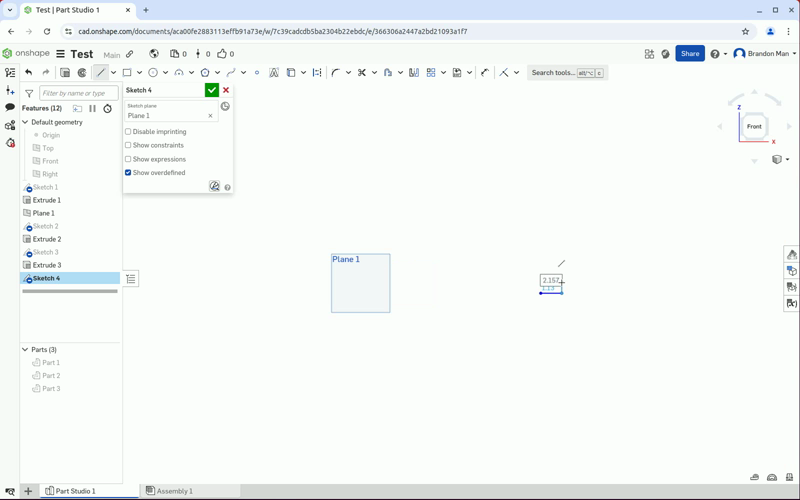
scroll(6)
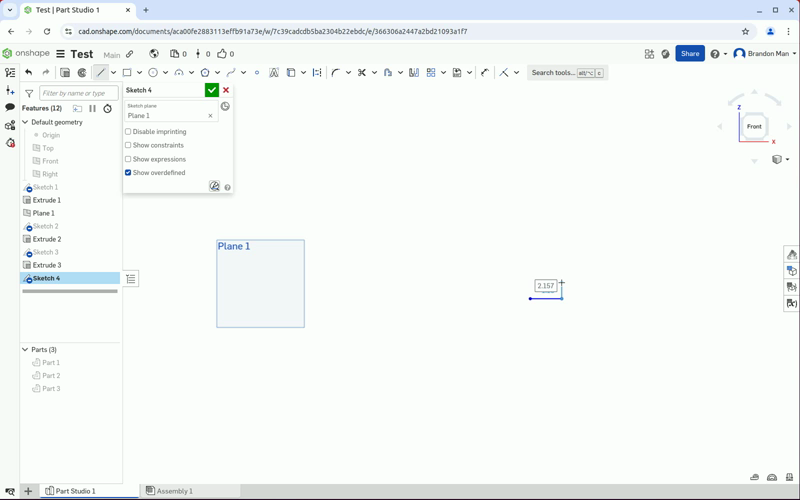
scroll(6)
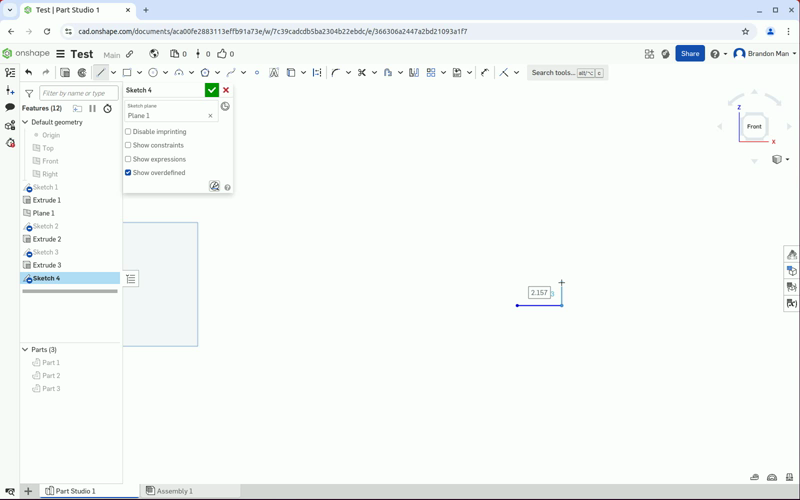
scroll(6)
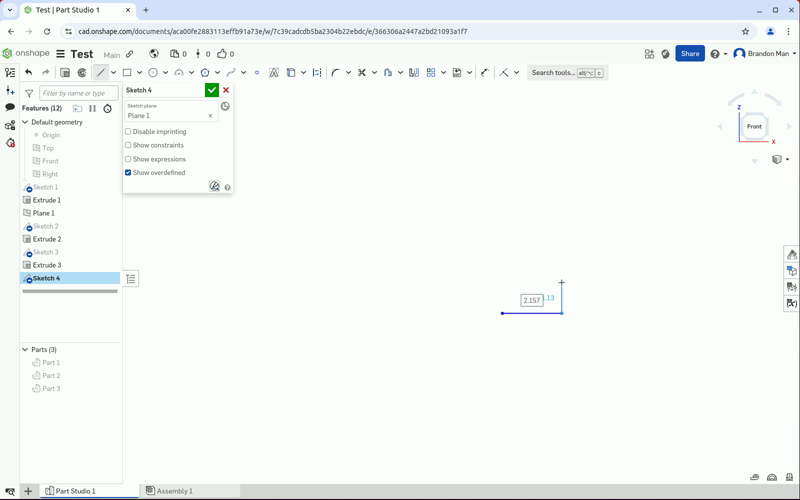
scroll(6)
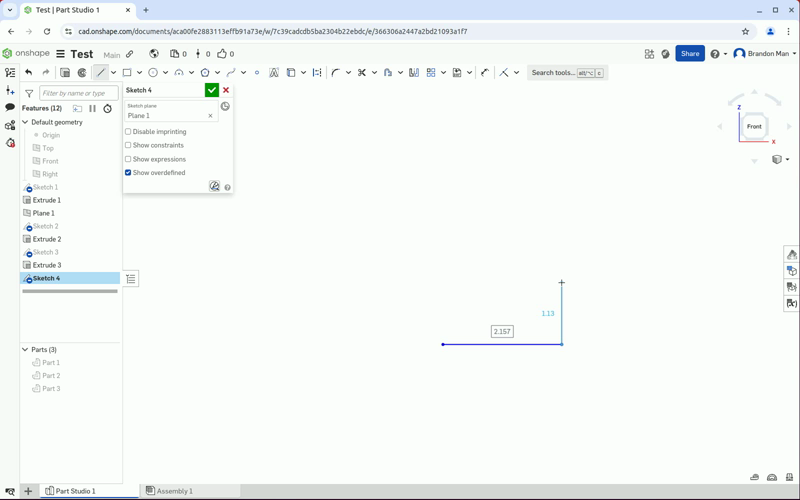
click(561, 282)
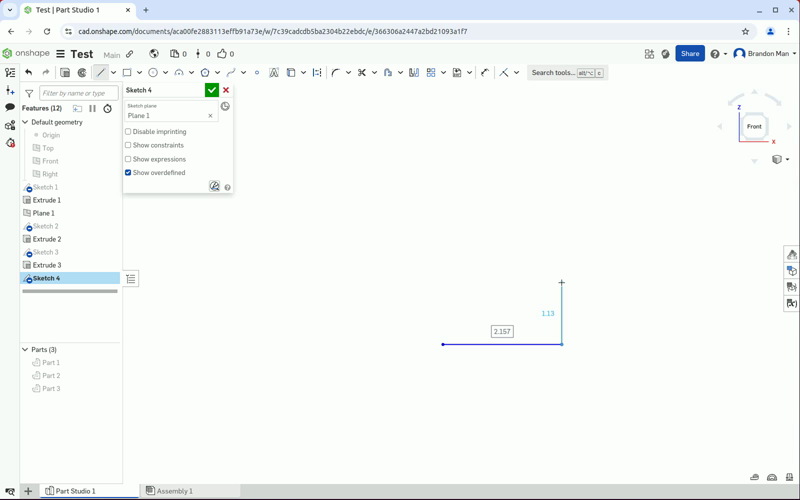
scroll(-6)
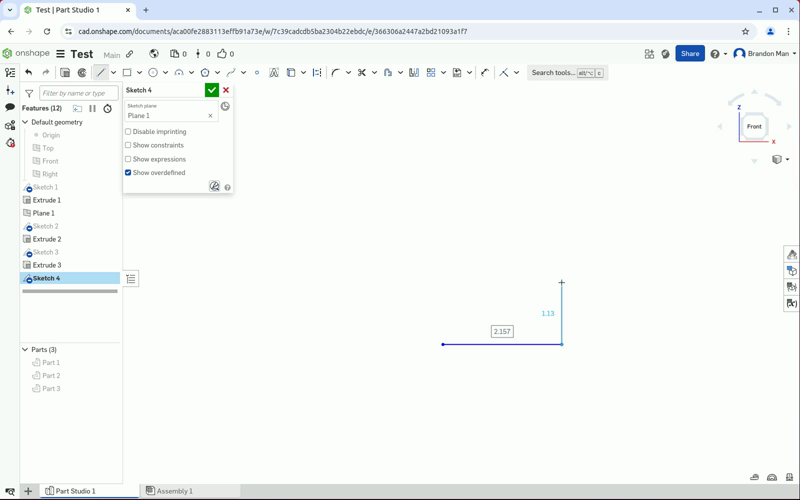
scroll(-6)
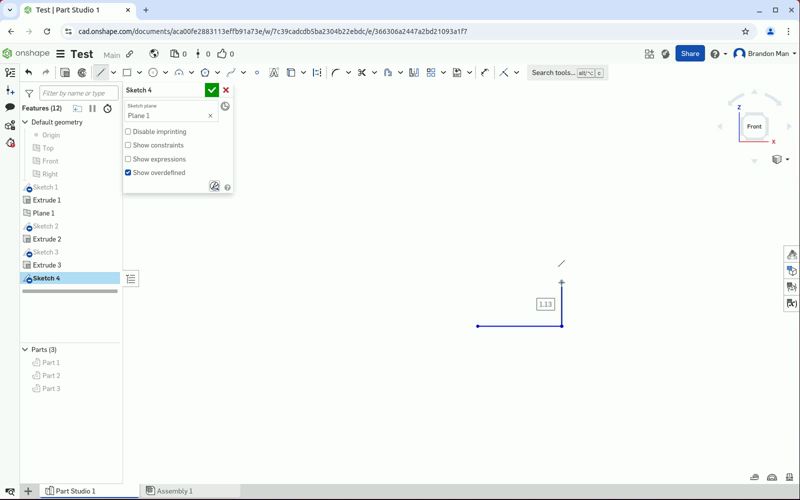
scroll(-6)
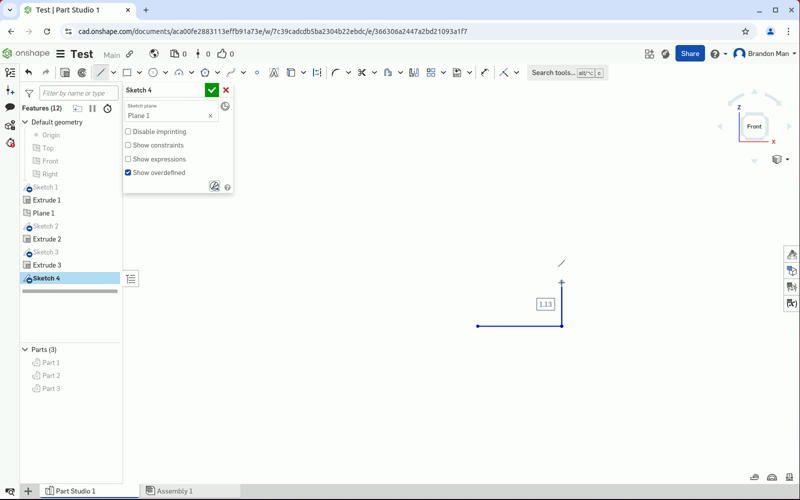
scroll(-6)
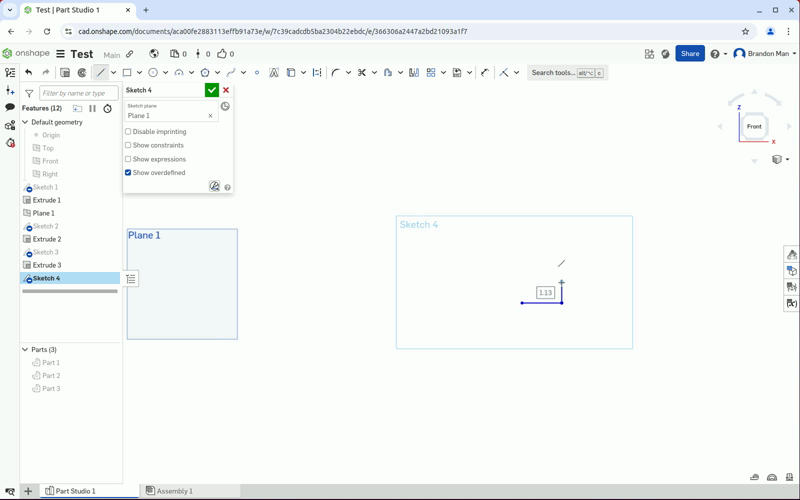
scroll(-6)
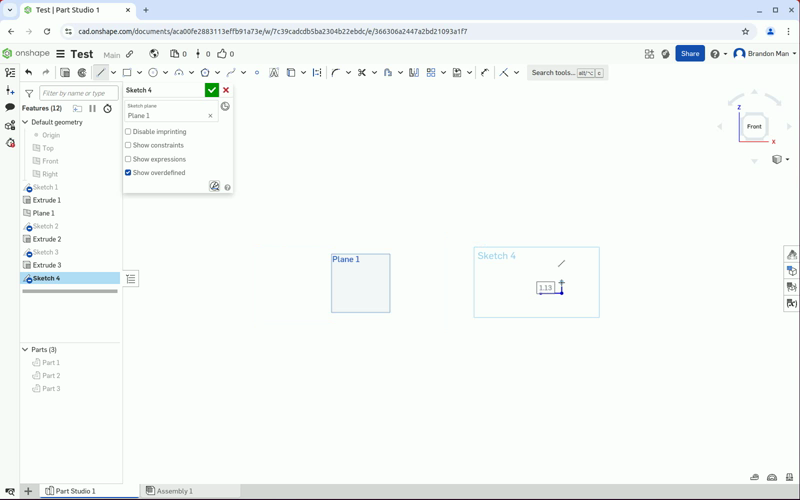
scroll(-6)
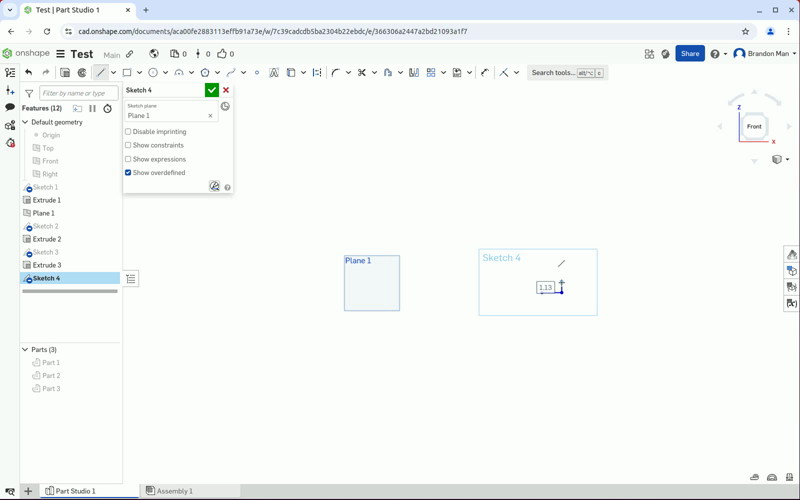
scroll(-6)
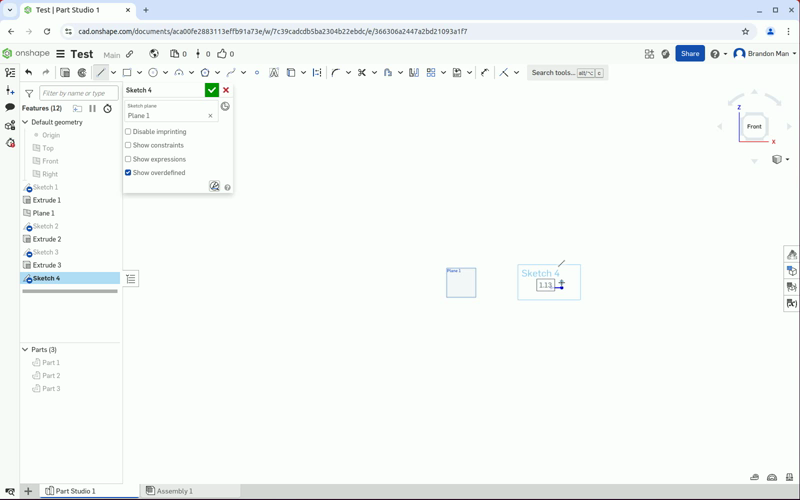
key_up(shift)
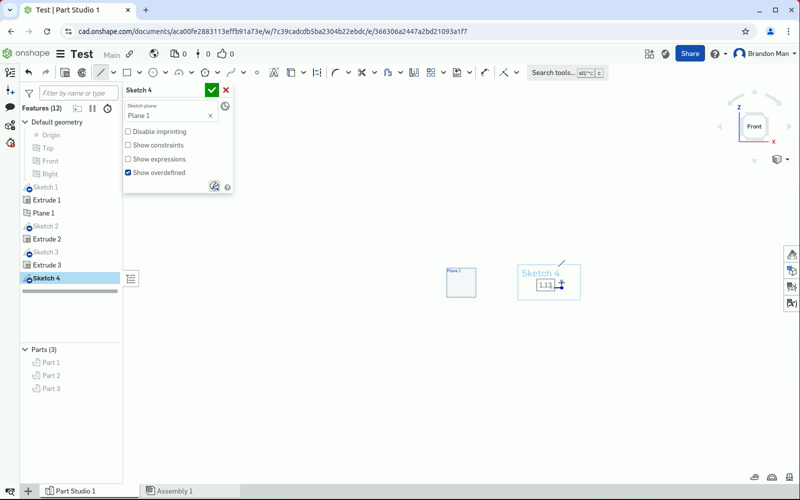
key_down(shift)
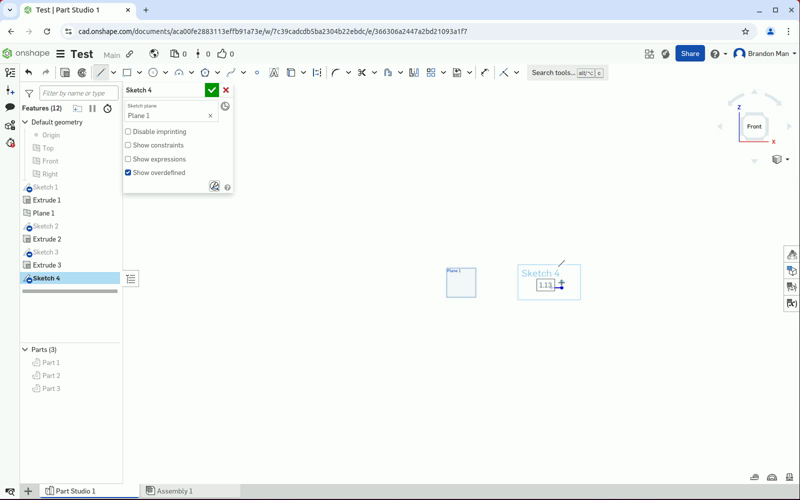
mouse_move(589, 282)
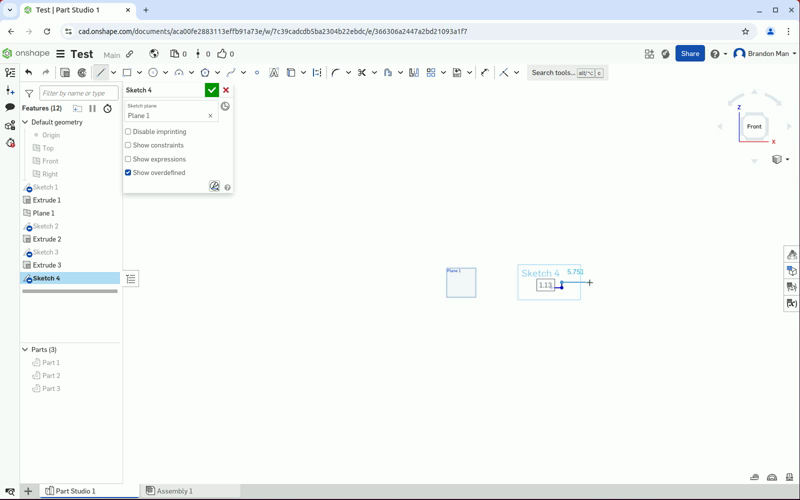
mouse_move(551, 282)
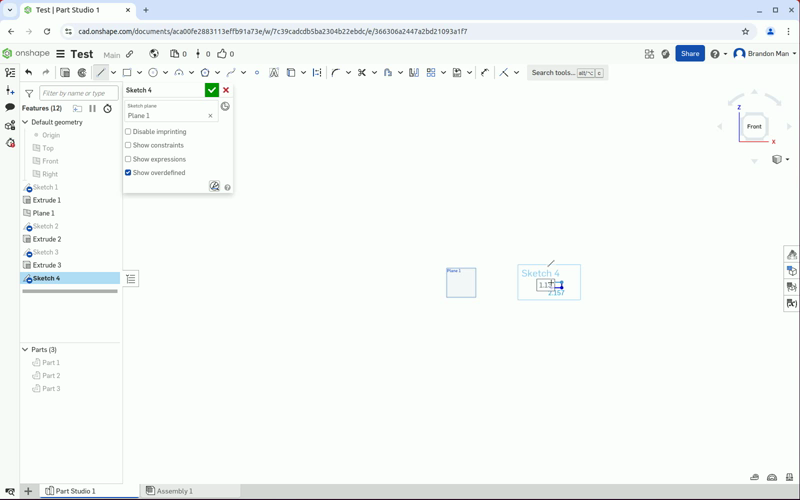
click(551, 282)
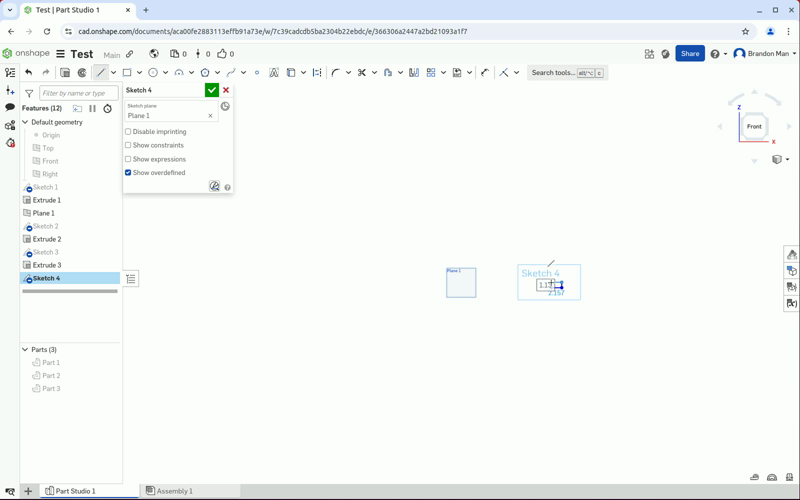
key_up(shift)
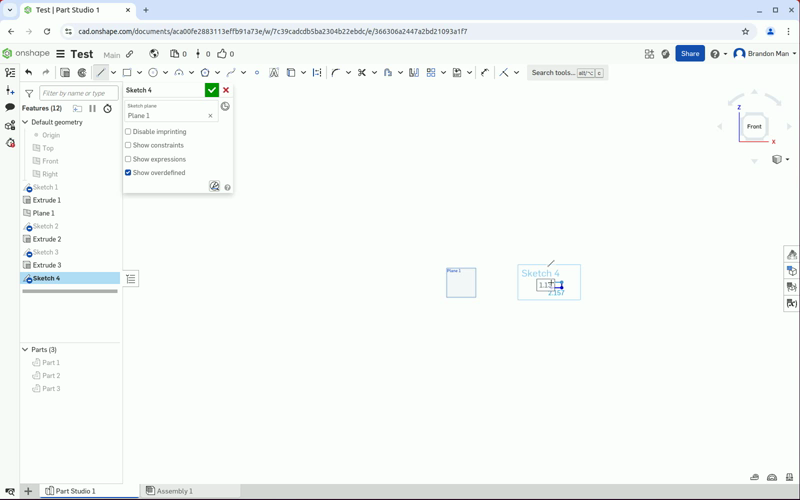
mouse_move(581, 282)
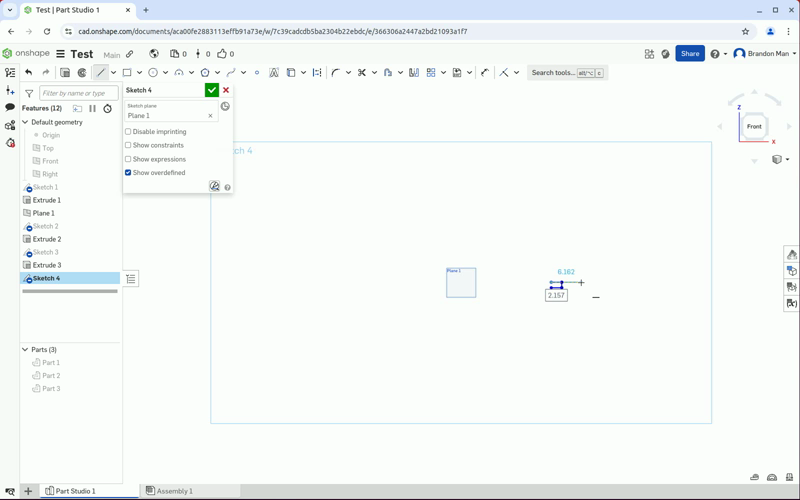
key_down(shift)
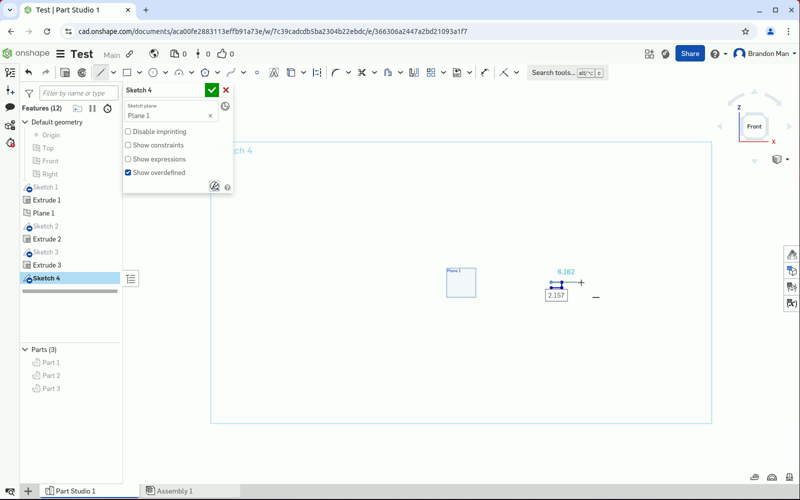
mouse_move(551, 287)
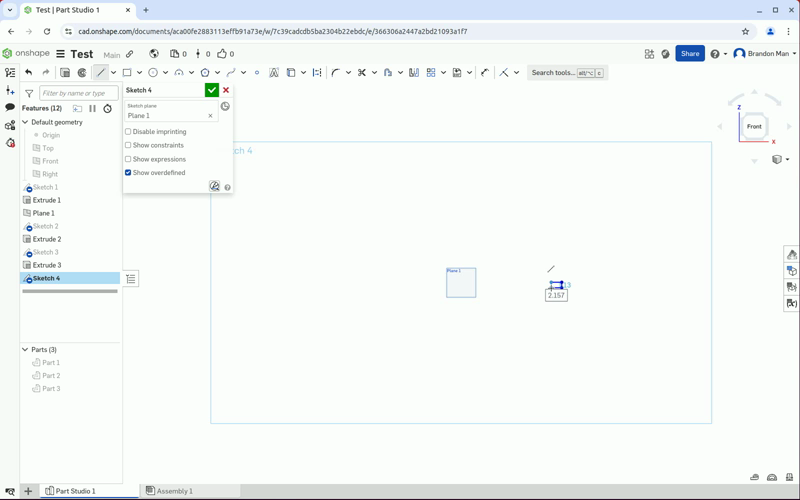
scroll(6)
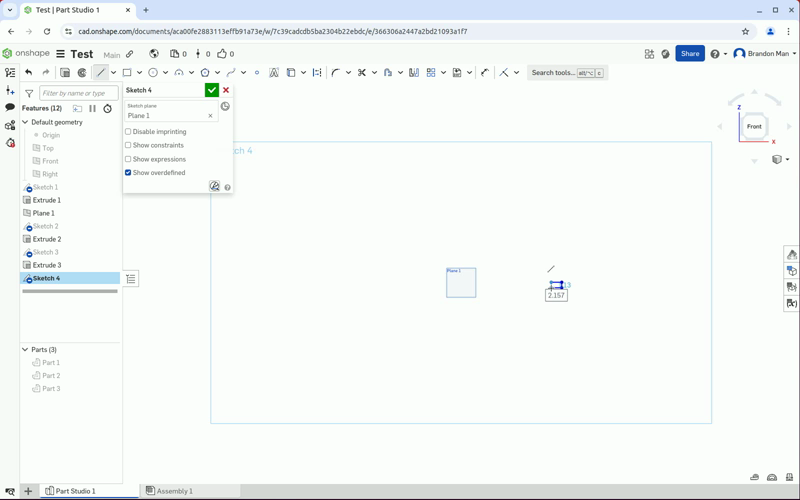
scroll(6)
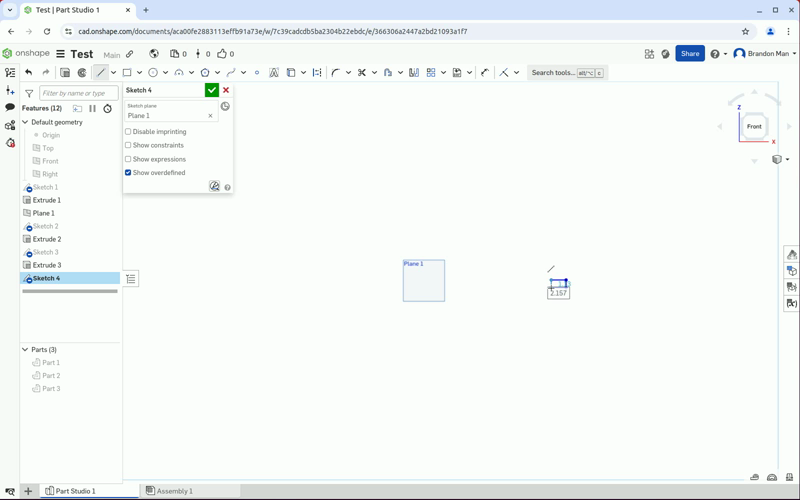
scroll(6)
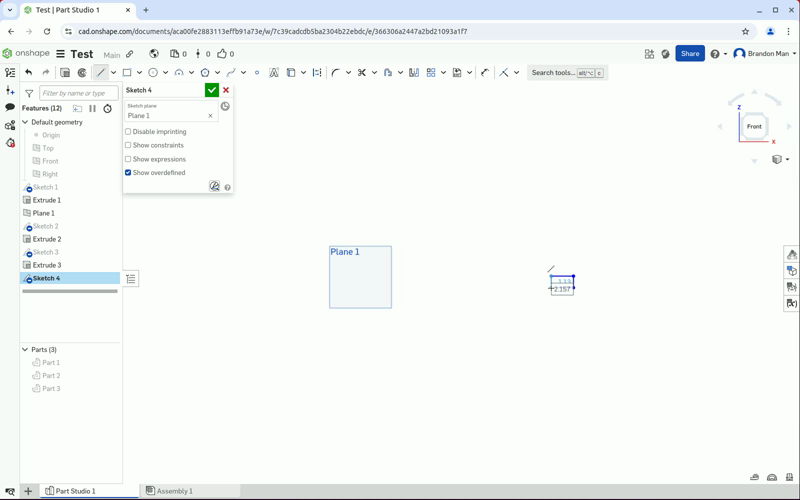
scroll(6)
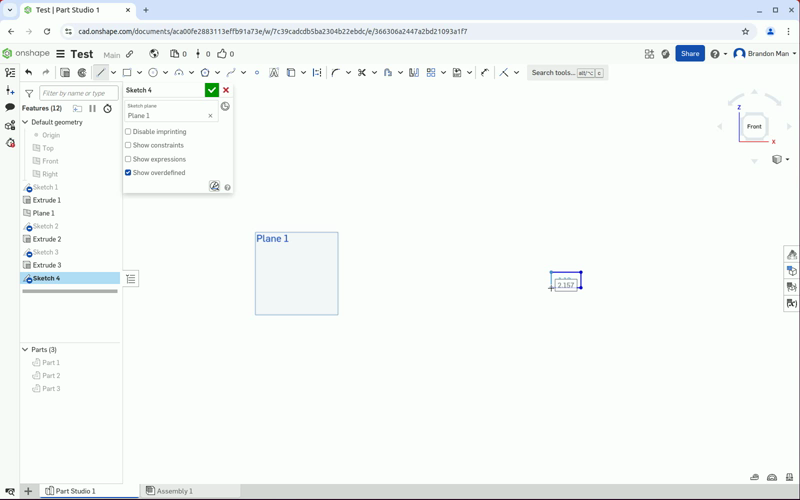
scroll(6)
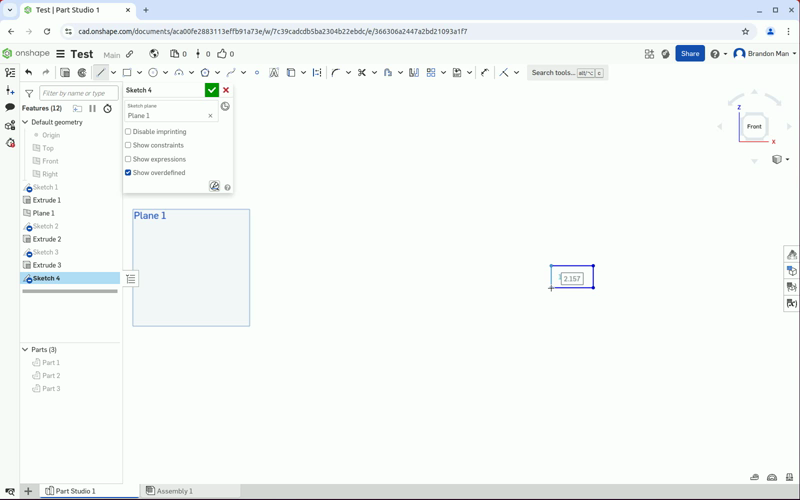
scroll(6)
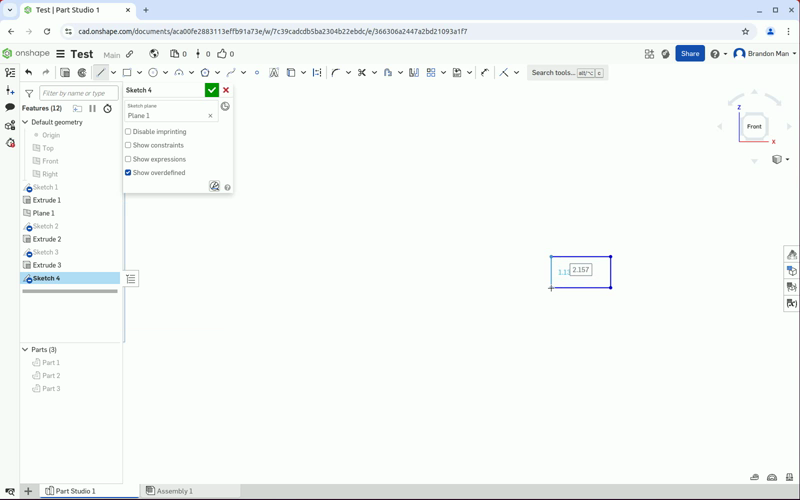
scroll(6)
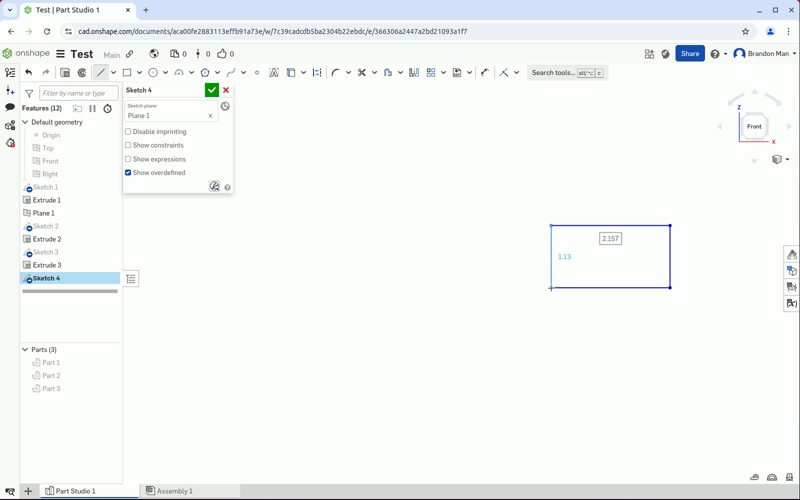
key_up(shift)
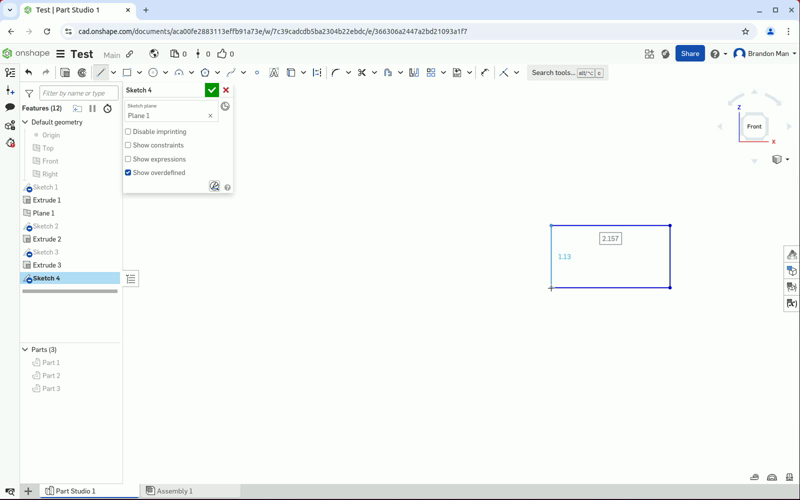
click(551, 287)
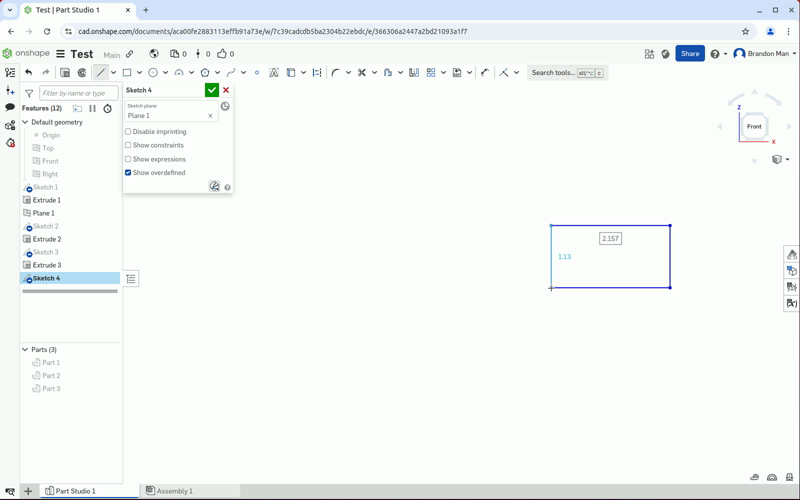
scroll(-6)
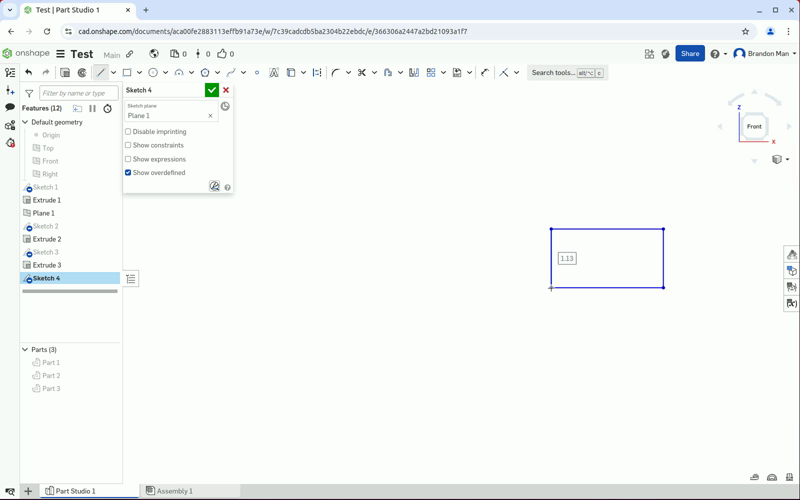
scroll(-6)
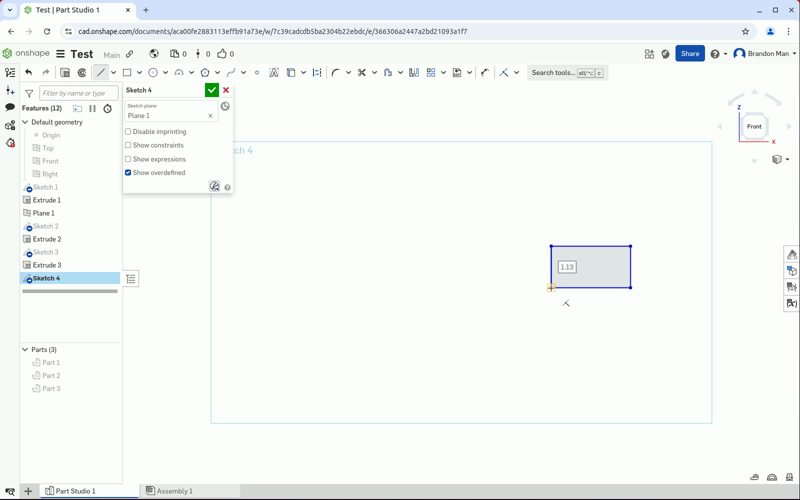
scroll(-6)
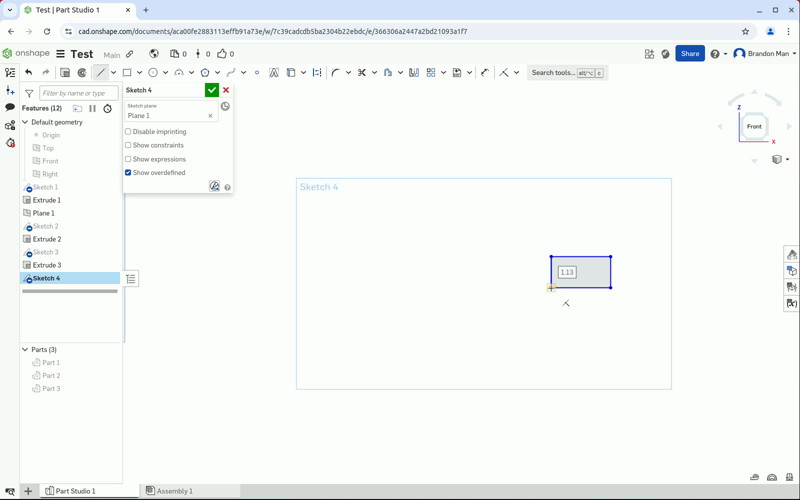
scroll(-6)
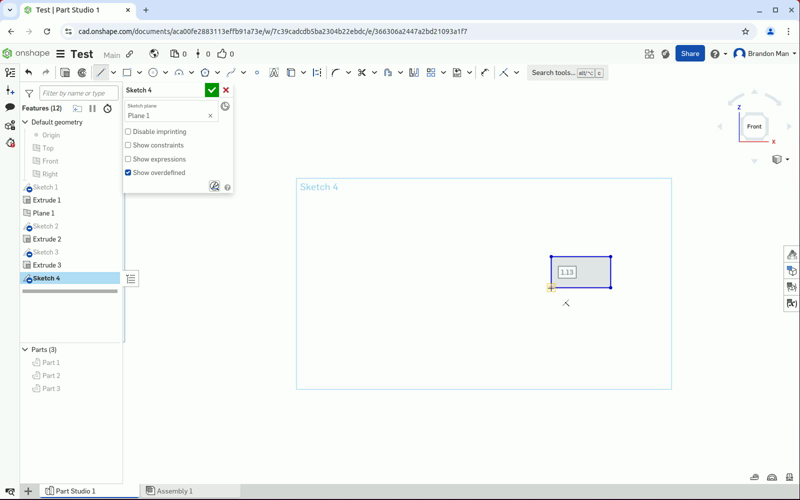
scroll(-6)
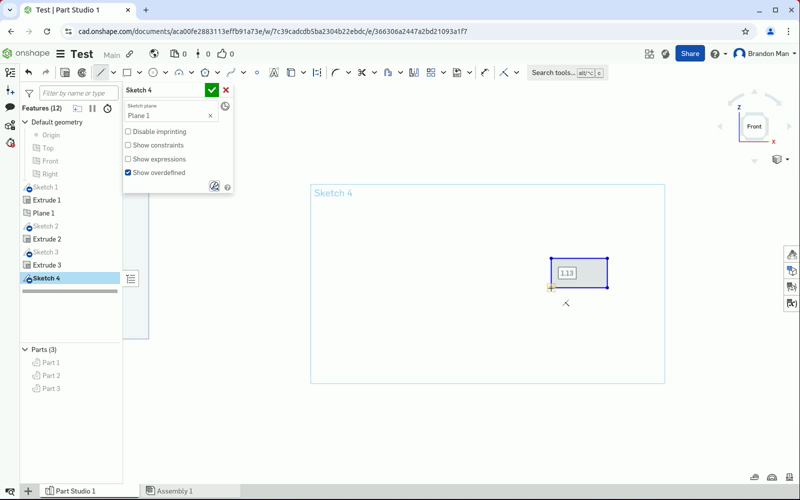
scroll(-6)
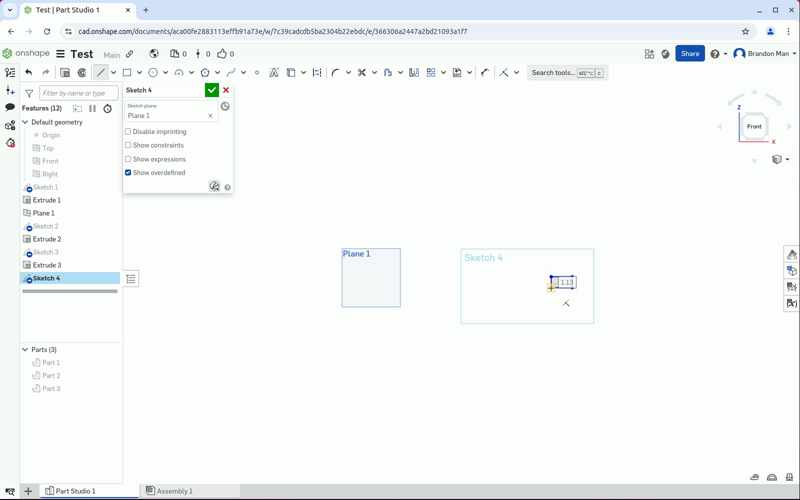
scroll(-6)
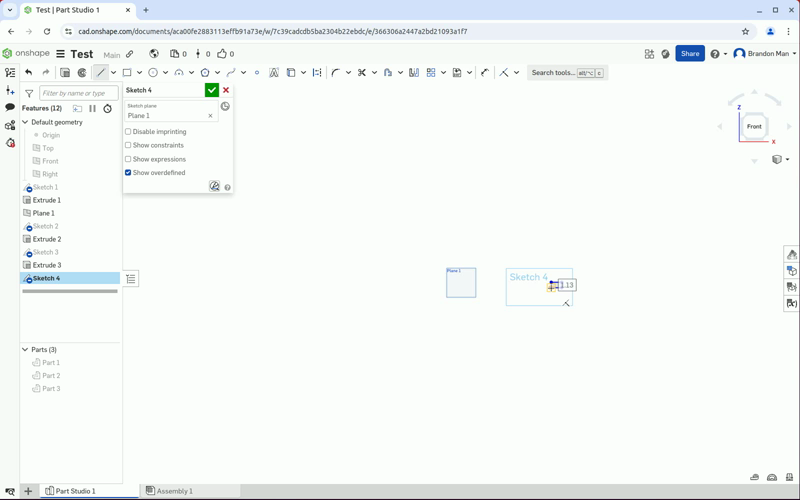
key(esc)
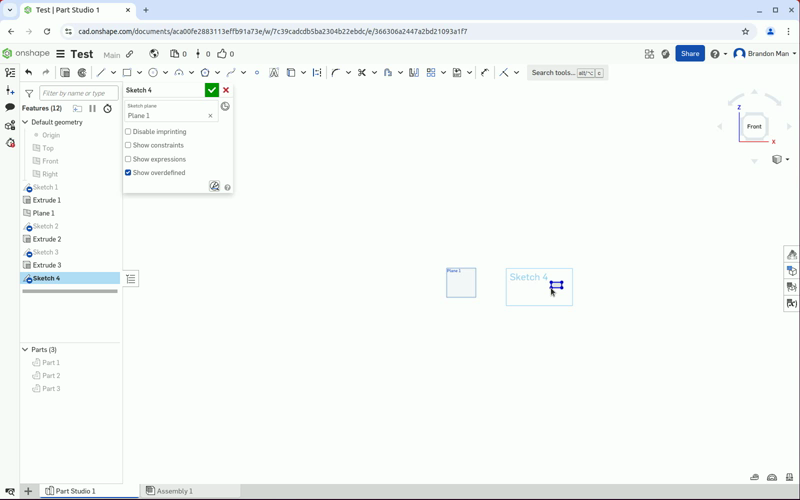
mouse_move(554, 287)
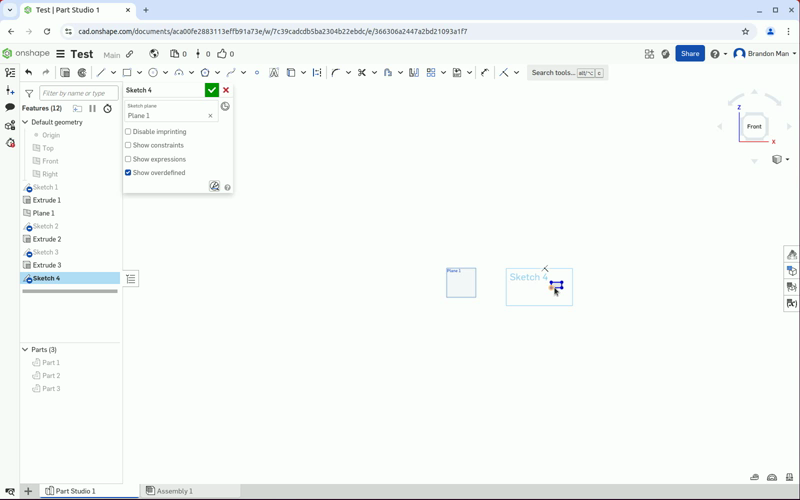
scroll(6)
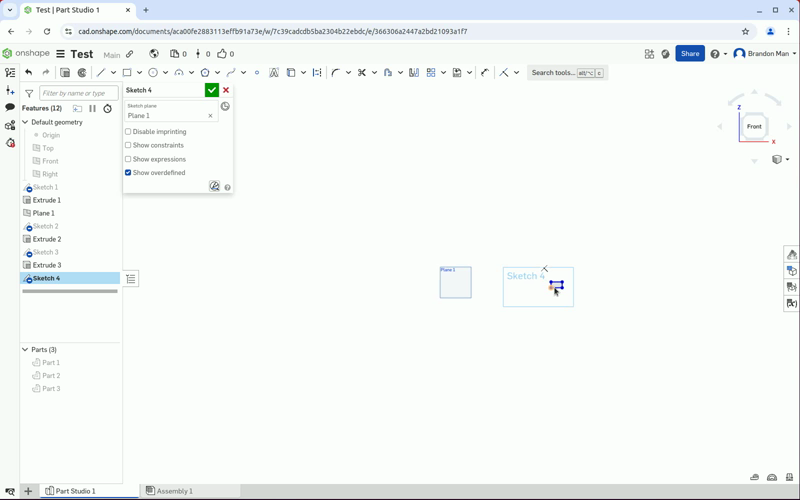
scroll(6)
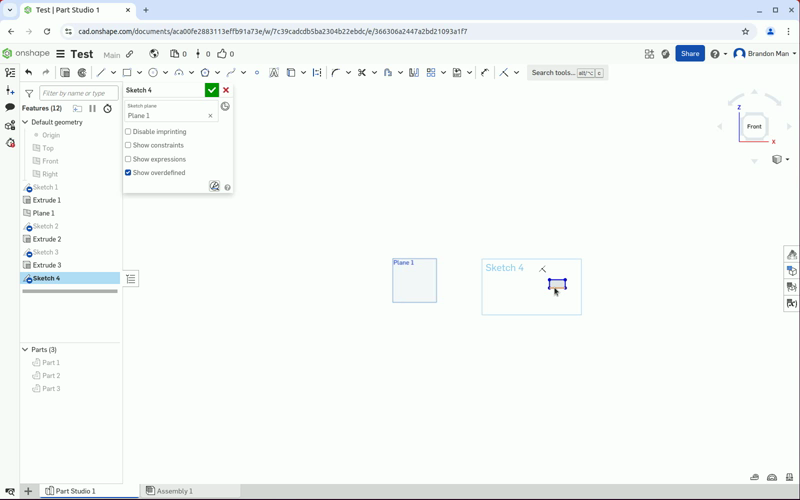
scroll(6)
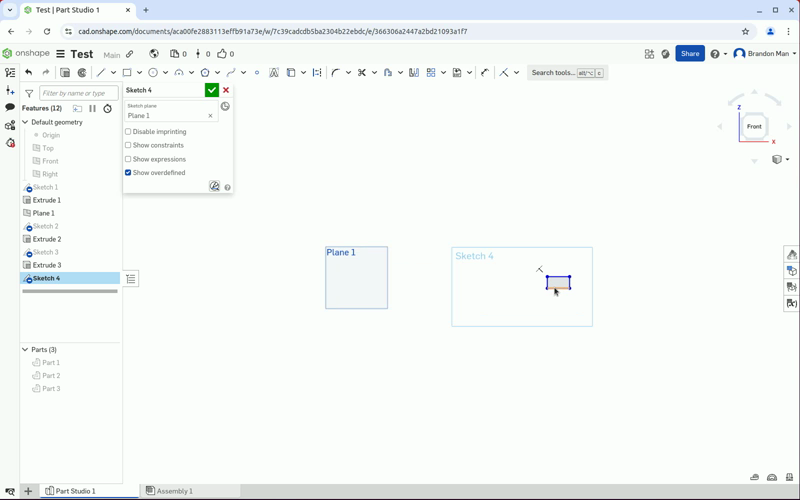
scroll(6)
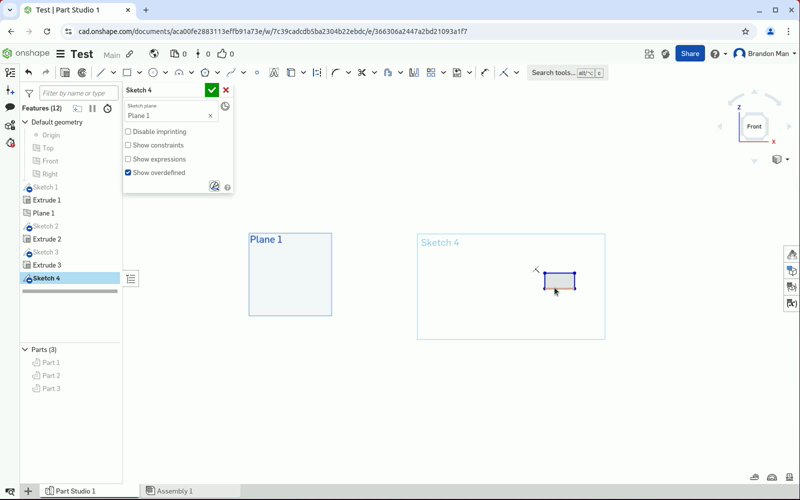
scroll(6)
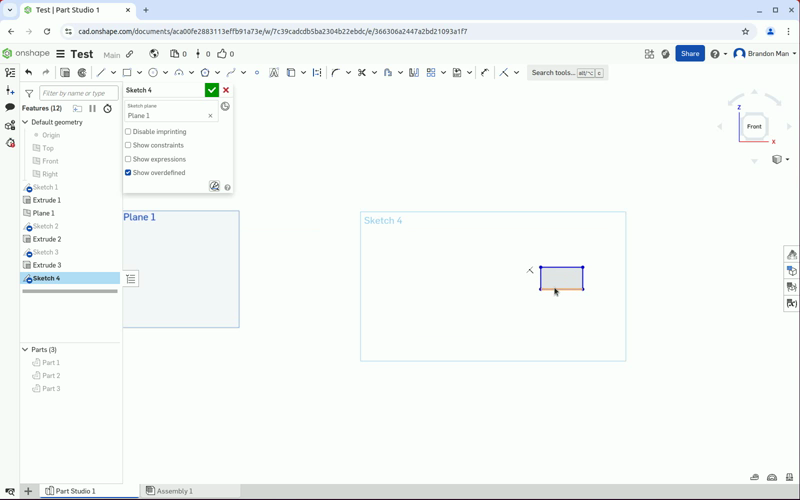
scroll(6)
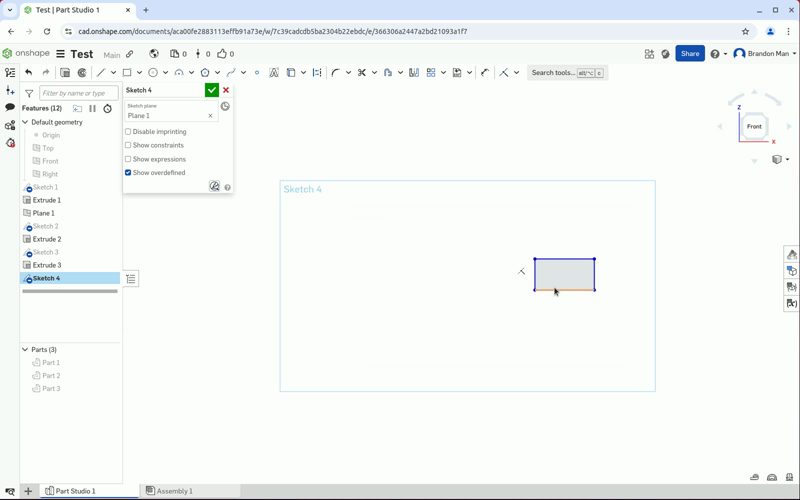
scroll(6)
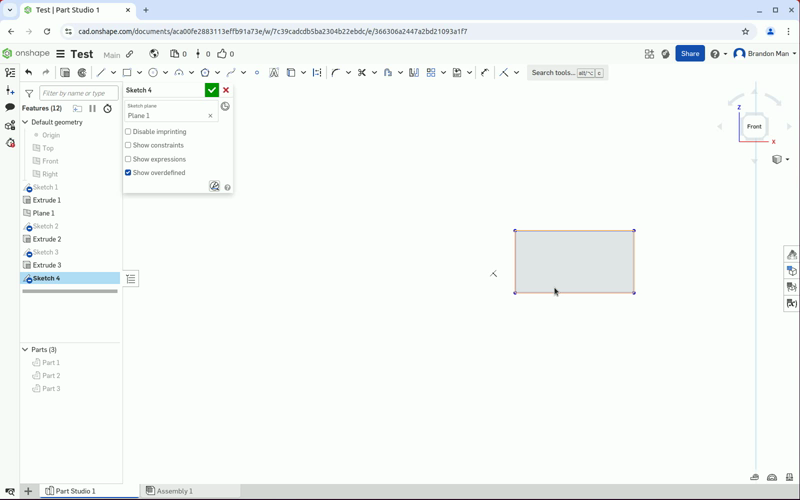
click(554, 287)
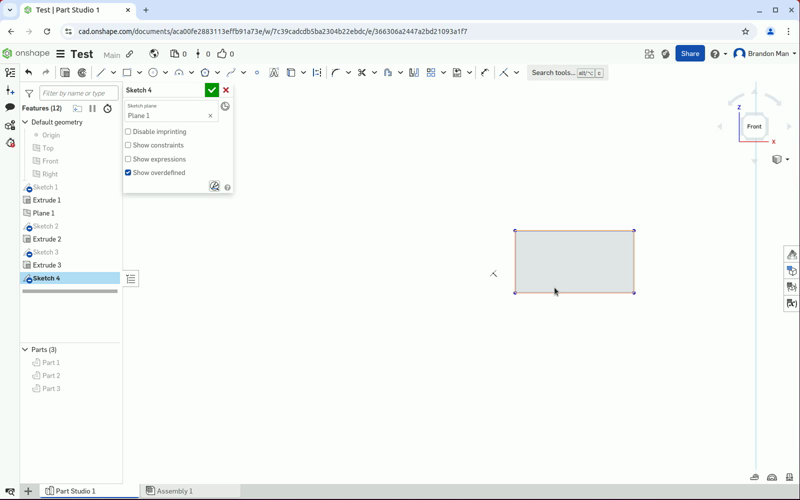
scroll(-6)
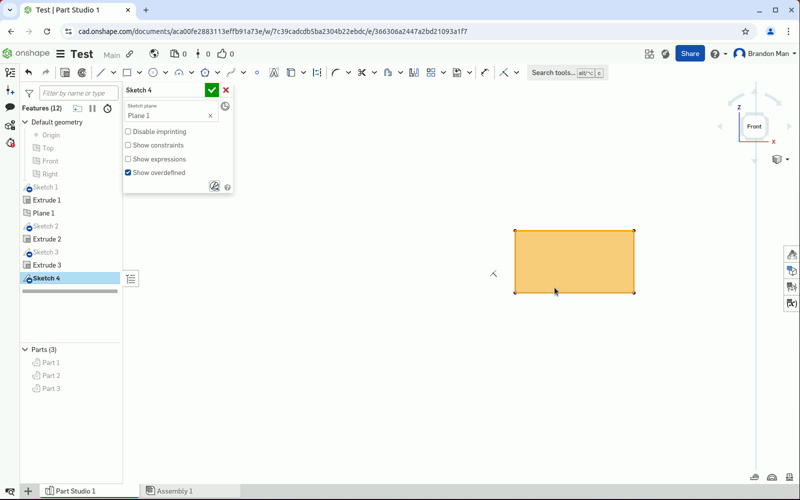
scroll(-6)
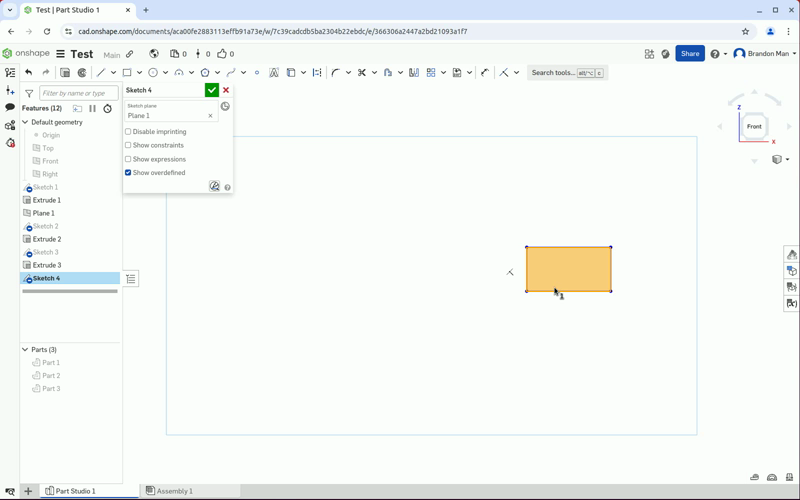
scroll(-6)
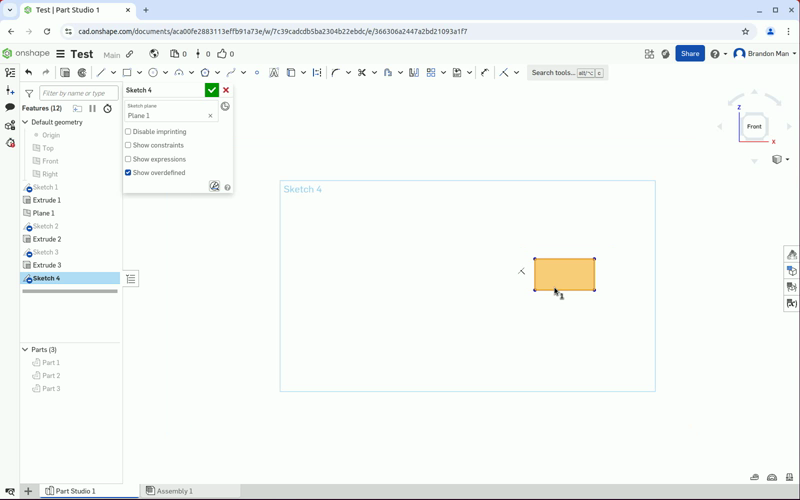
scroll(-6)
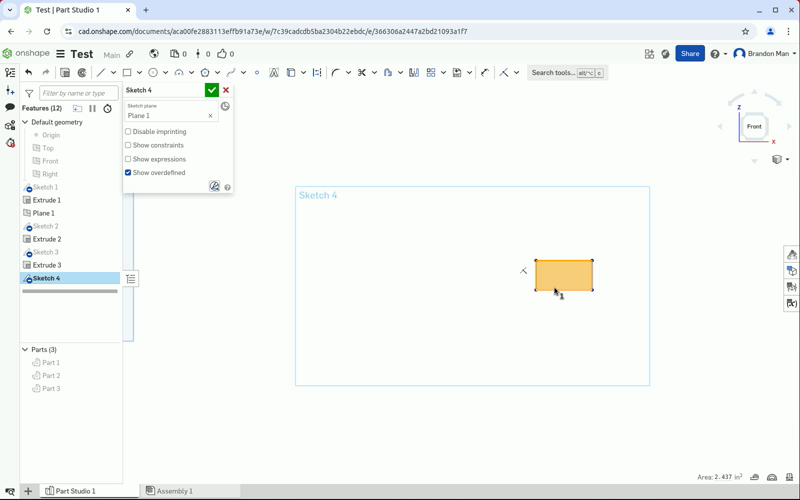
scroll(-6)
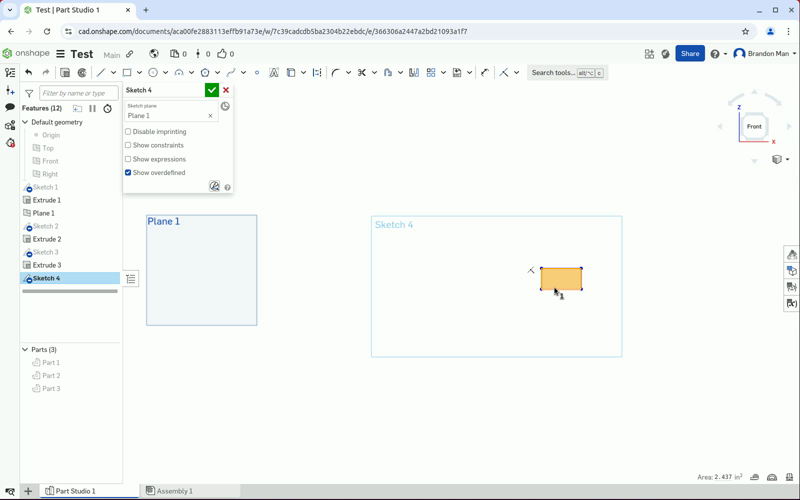
scroll(-6)
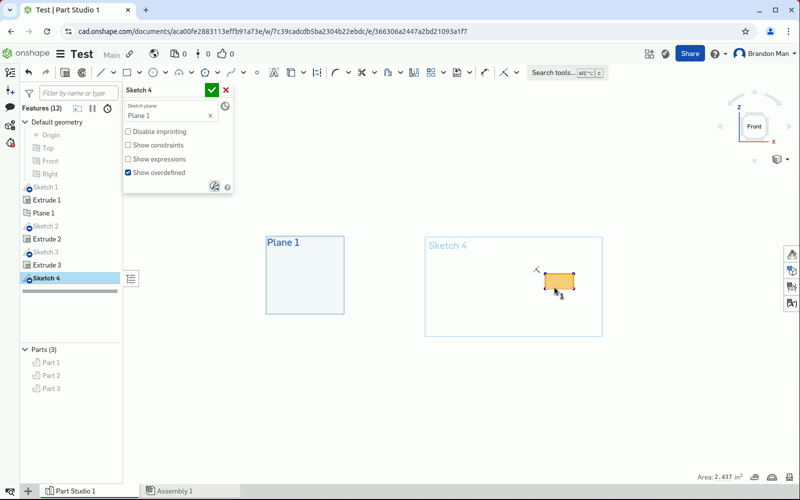
scroll(-6)
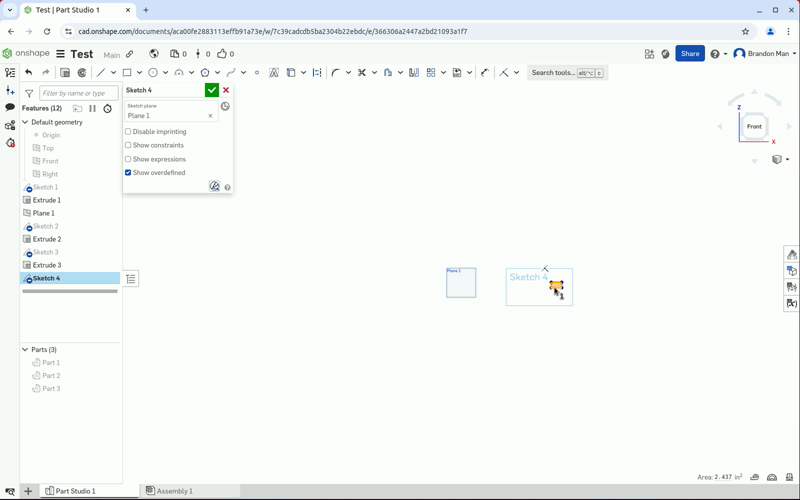
mouse_move(73, 352)
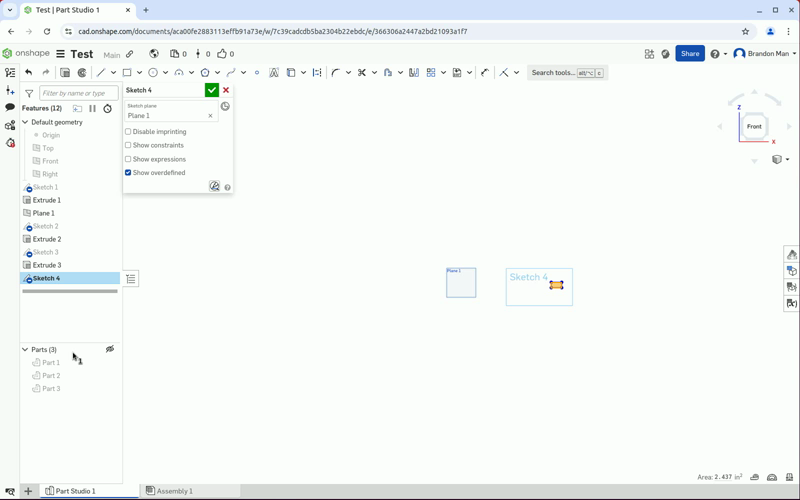
key(shift+y)
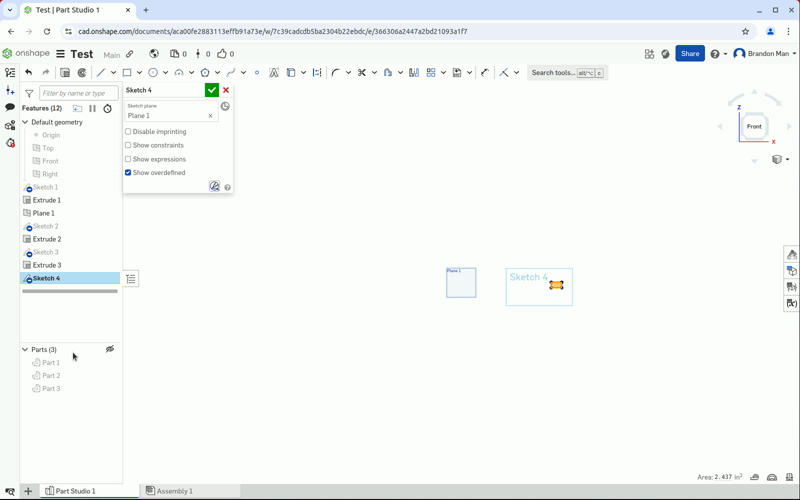
key(shift+e)
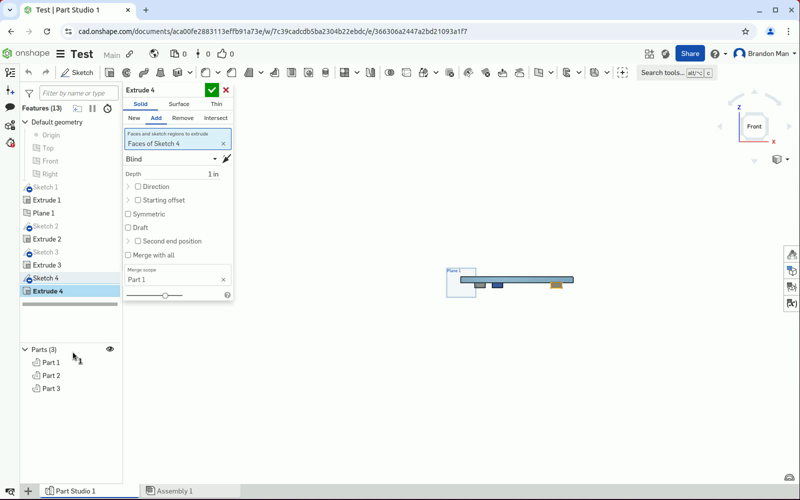
mouse_move(143, 106)
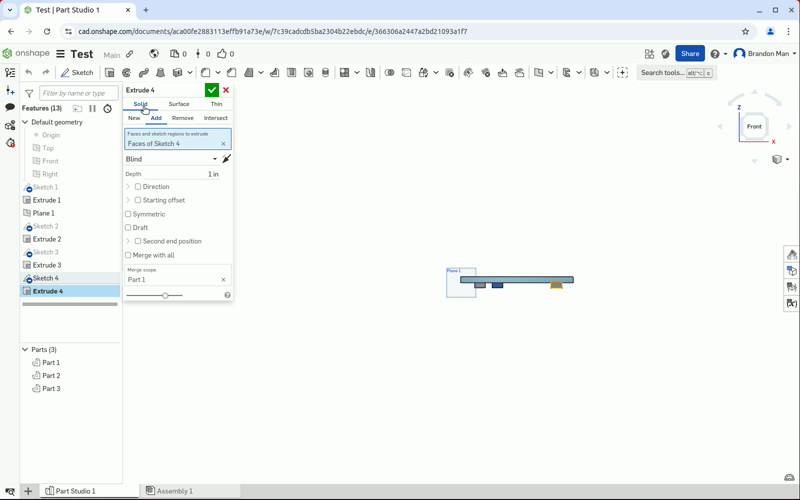
click(143, 106)
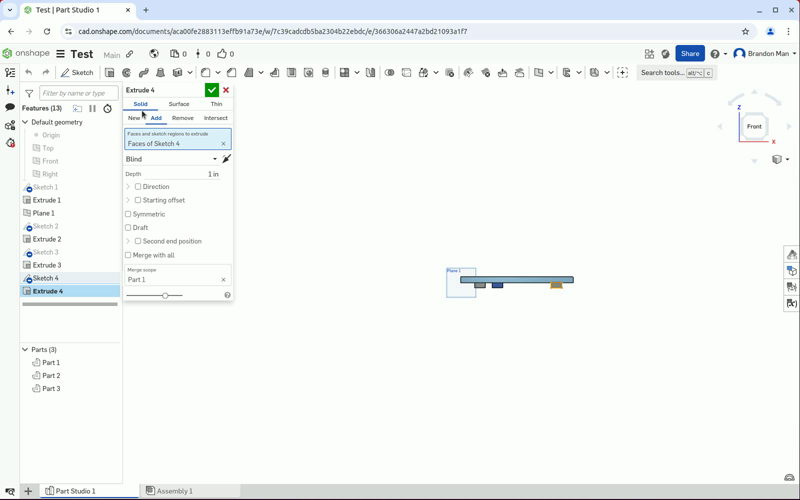
mouse_move(137, 120)
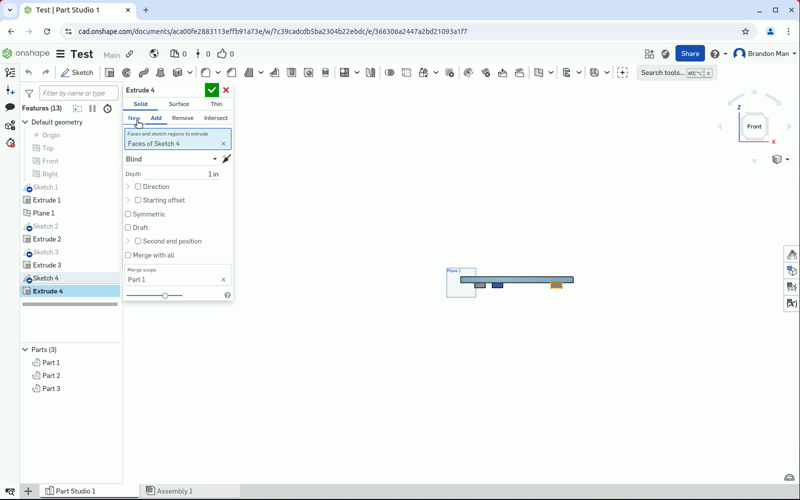
click(137, 120)
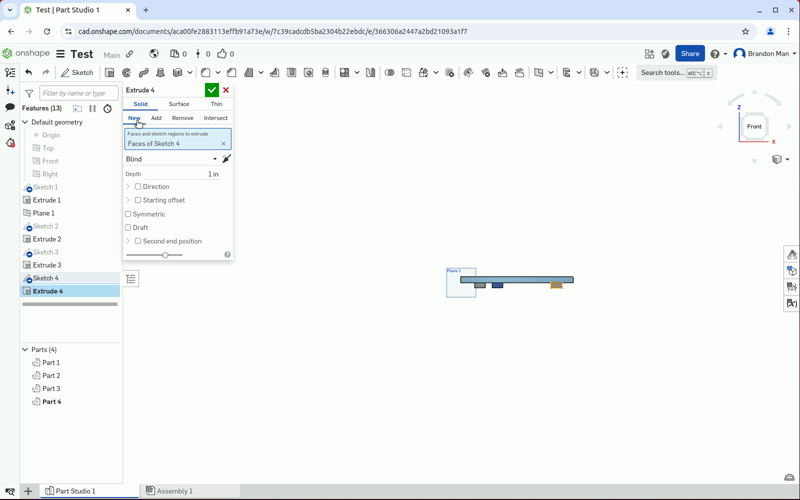
key(tab, 4)
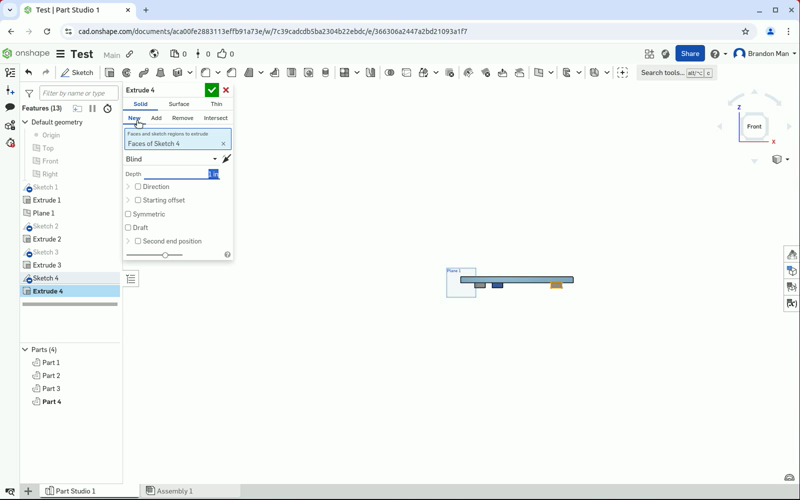
text(-0.963)
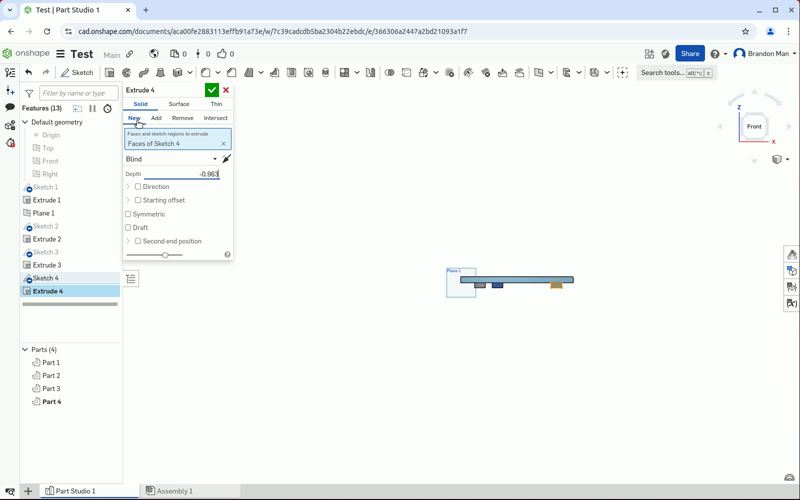
key(enter)
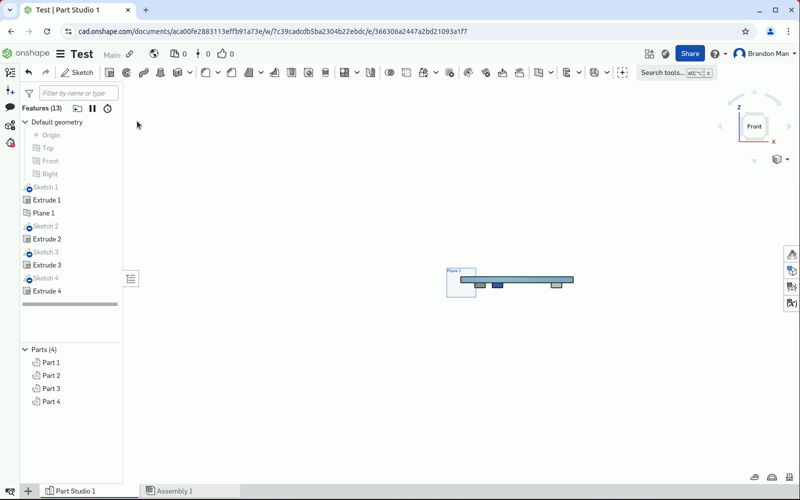
key(shift+h)
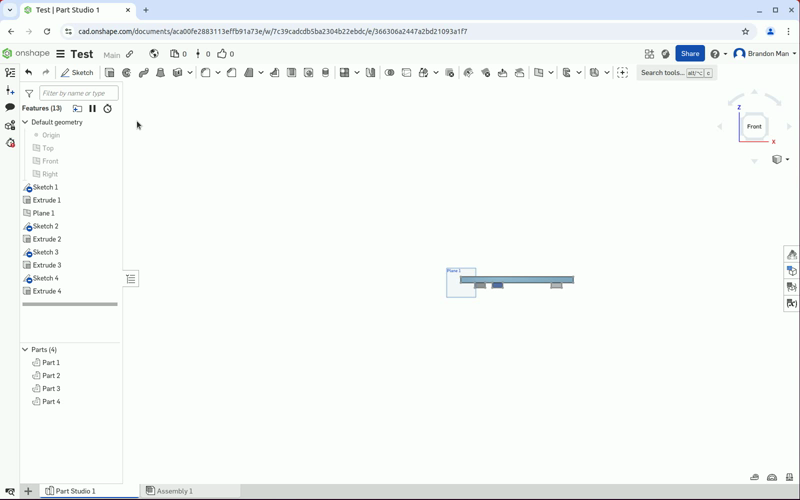
key(shift+h)
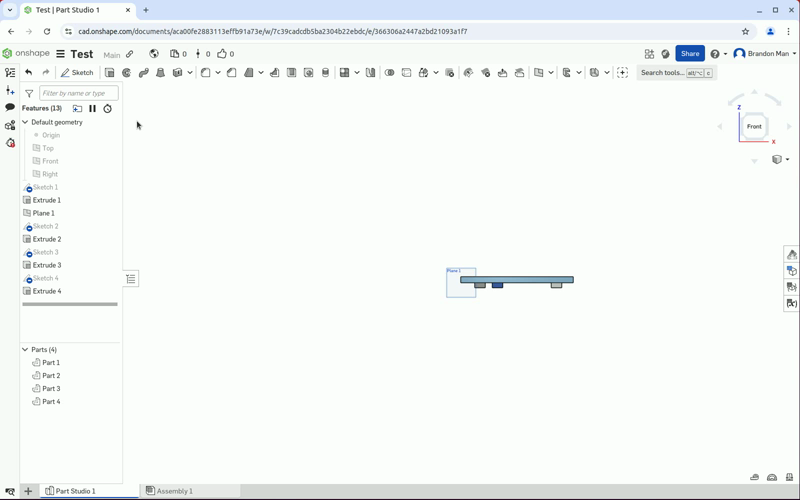
mouse_move(73, 189)
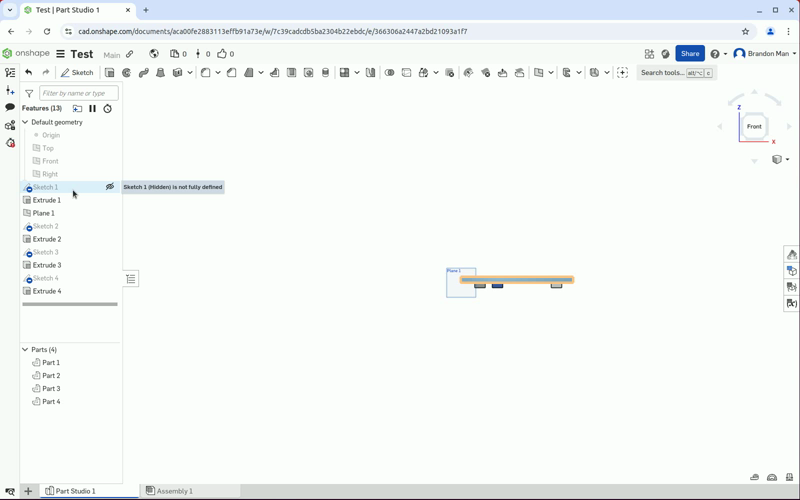
click(73, 189)
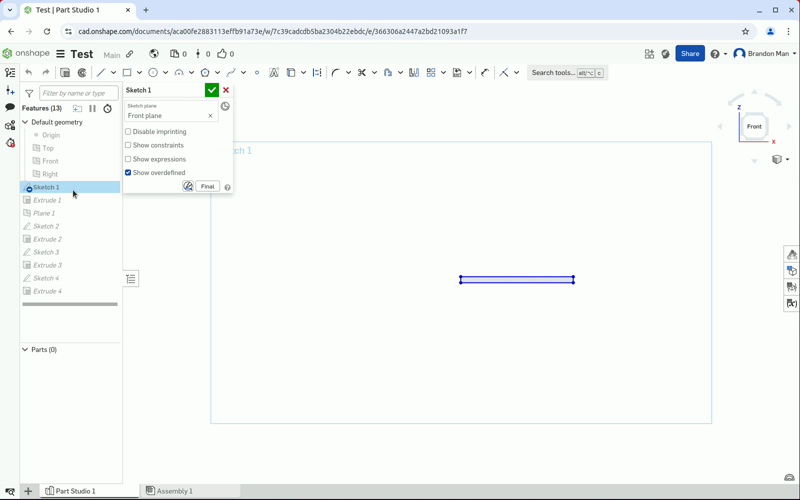
mouse_move(229, 92)
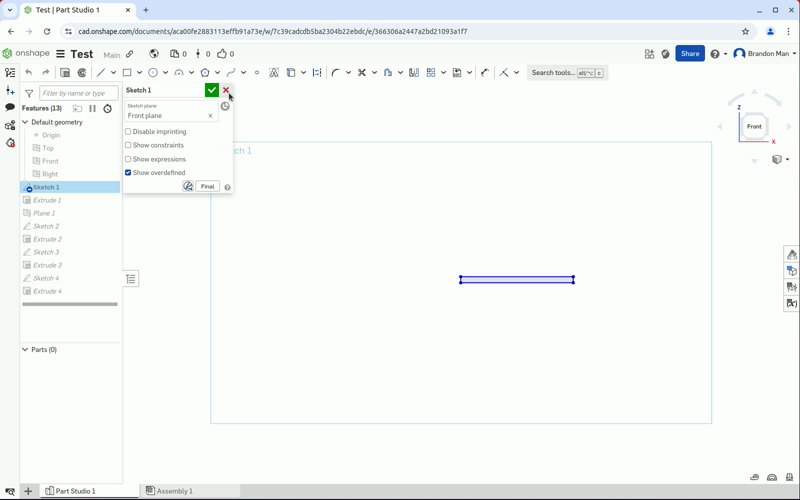
click(229, 92)
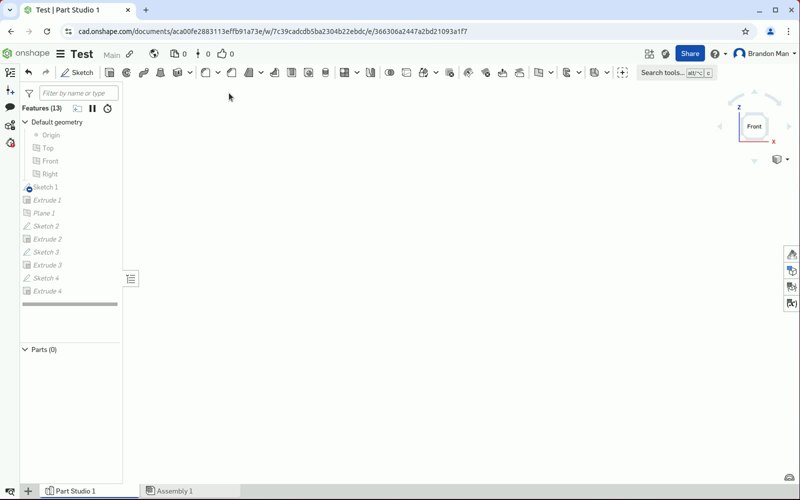
key(shift+s)
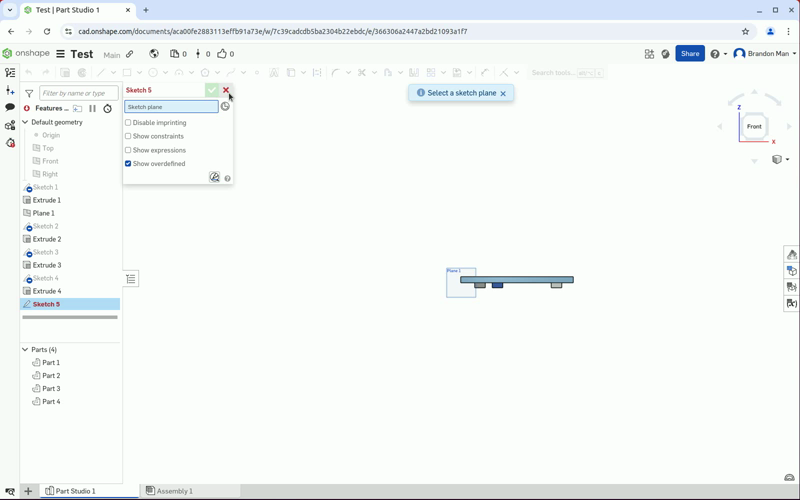
mouse_move(73, 215)
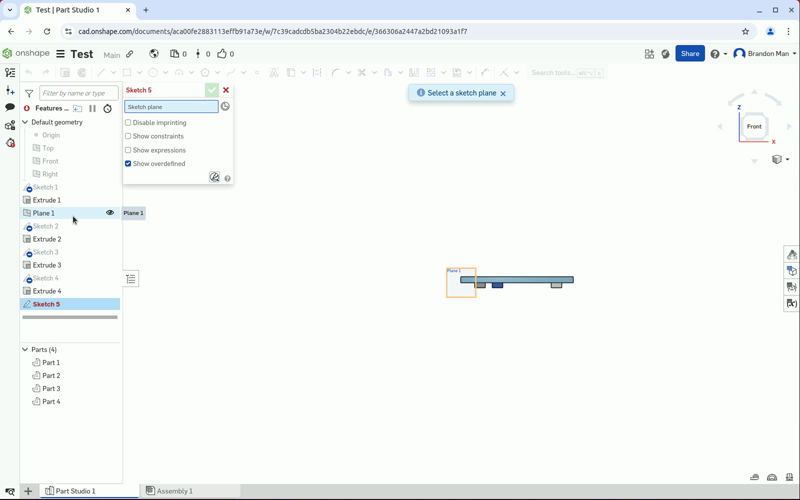
click(73, 215)
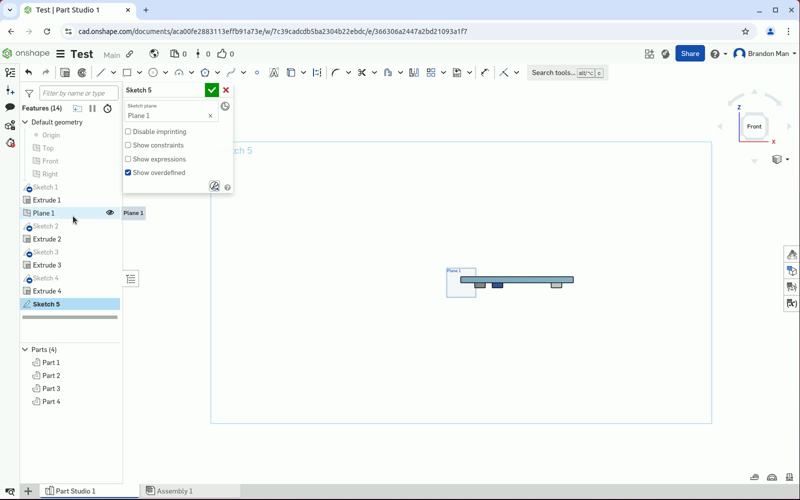
mouse_move(73, 352)
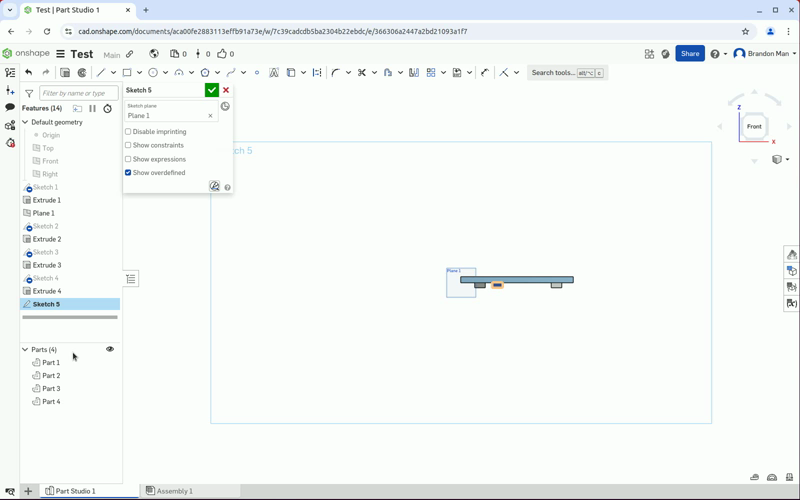
key(y)
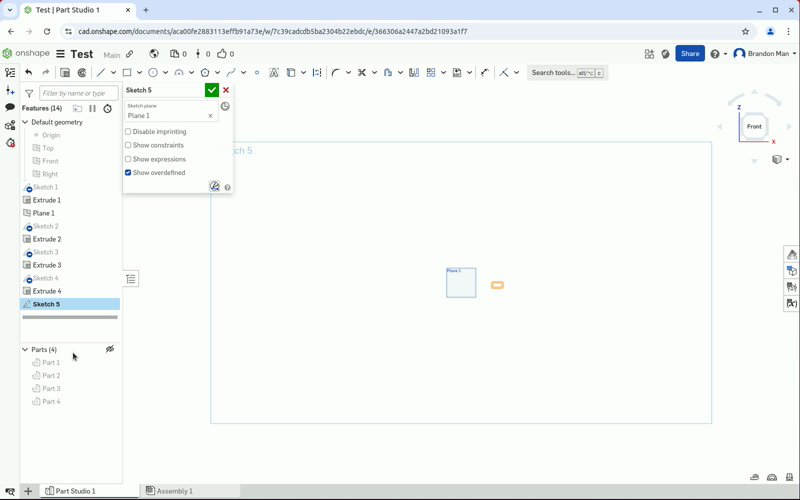
key(l)
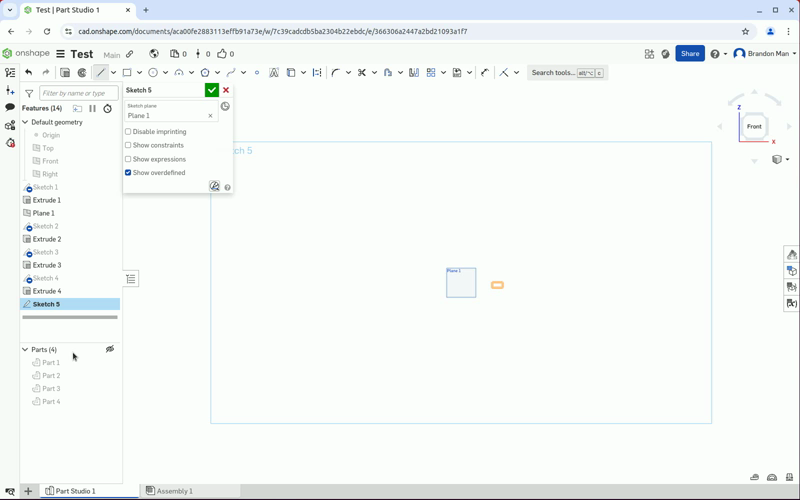
key_down(shift)
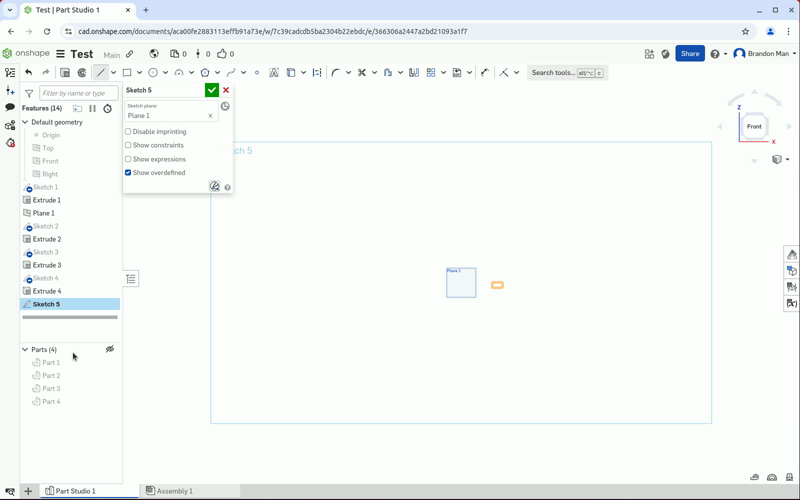
mouse_move(532, 287)
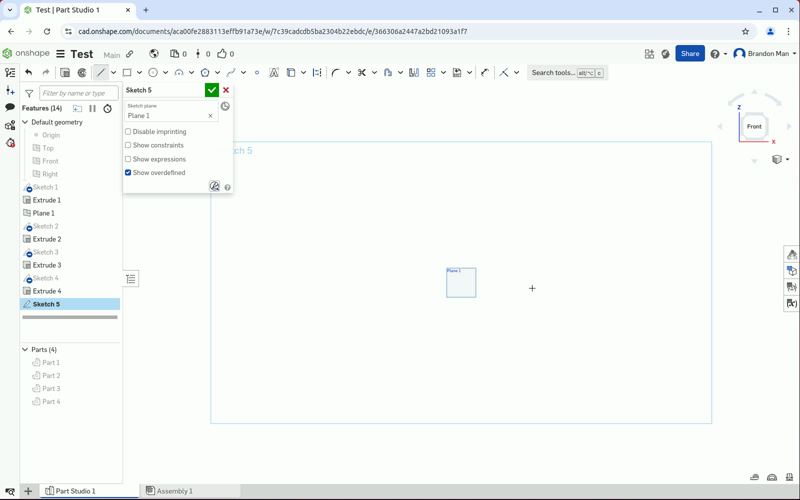
click(532, 287)
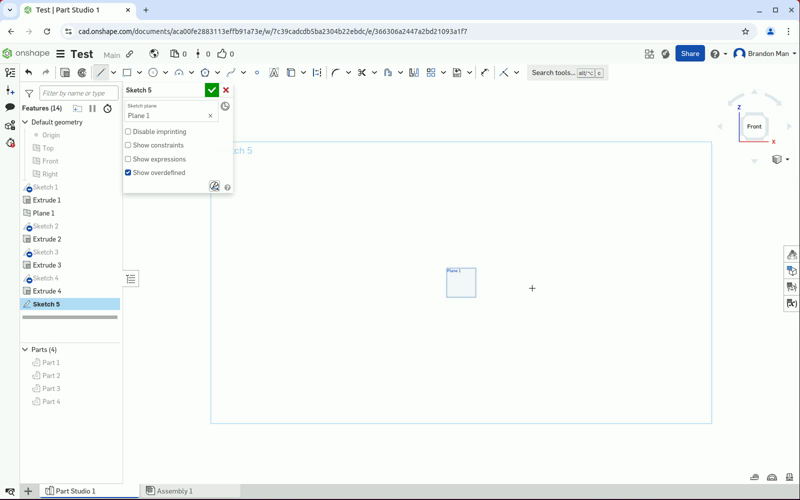
key_up(shift)
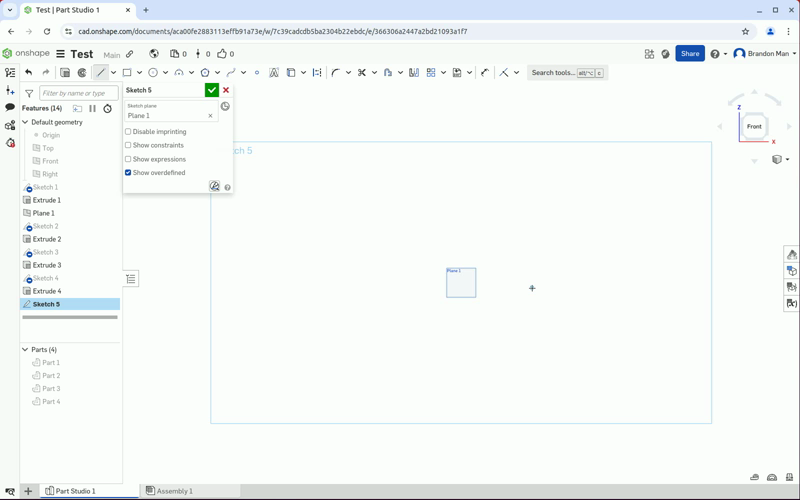
key_down(shift)
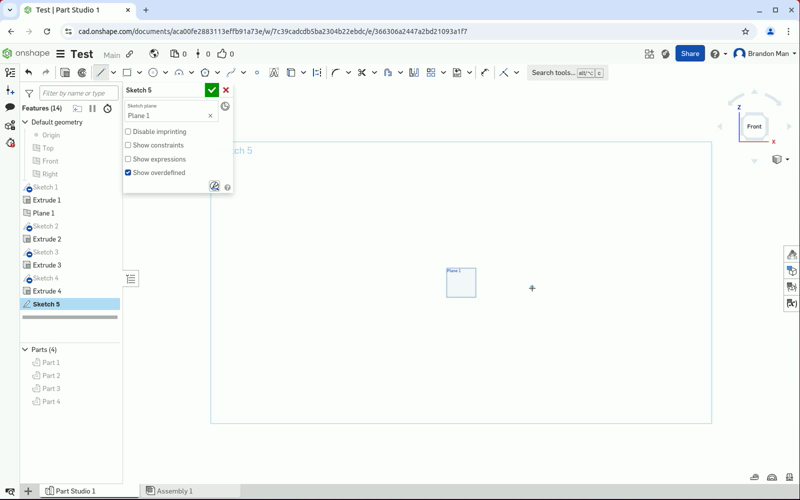
mouse_move(562, 287)
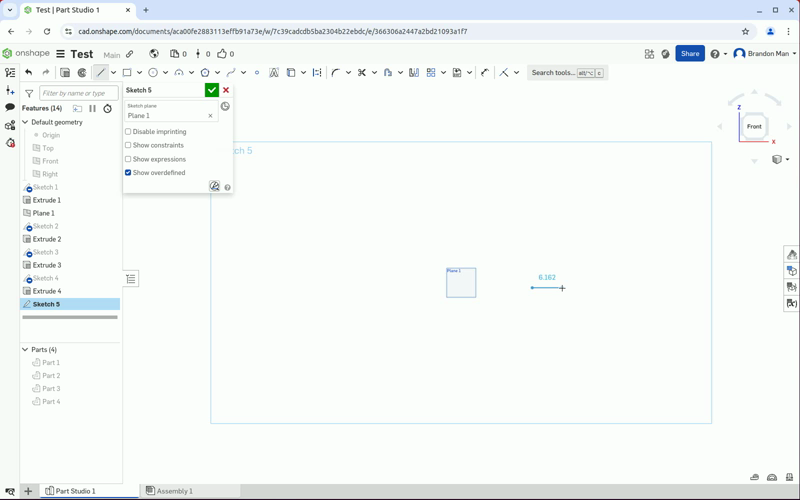
mouse_move(542, 287)
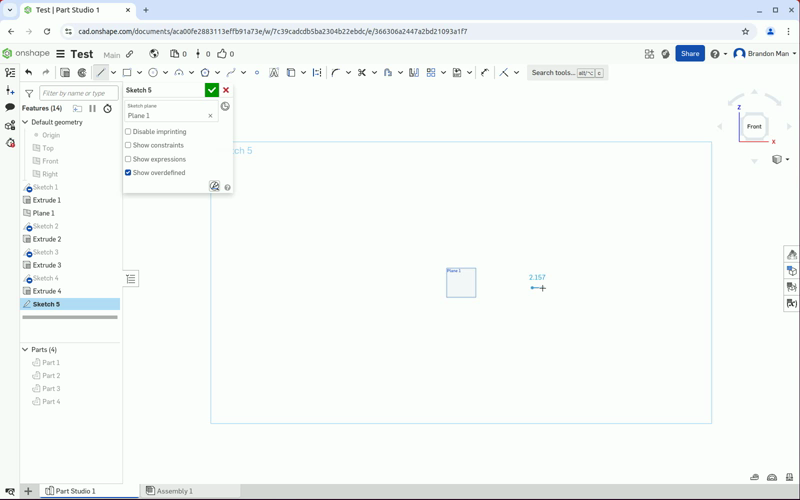
click(542, 287)
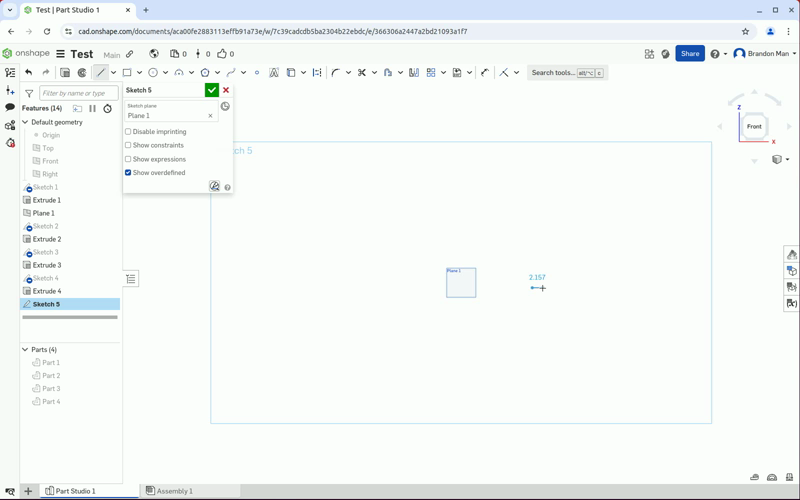
key_up(shift)
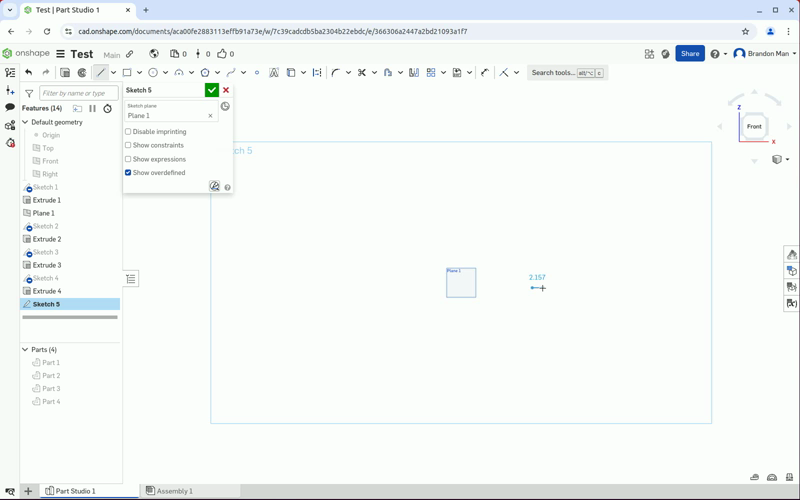
key_down(shift)
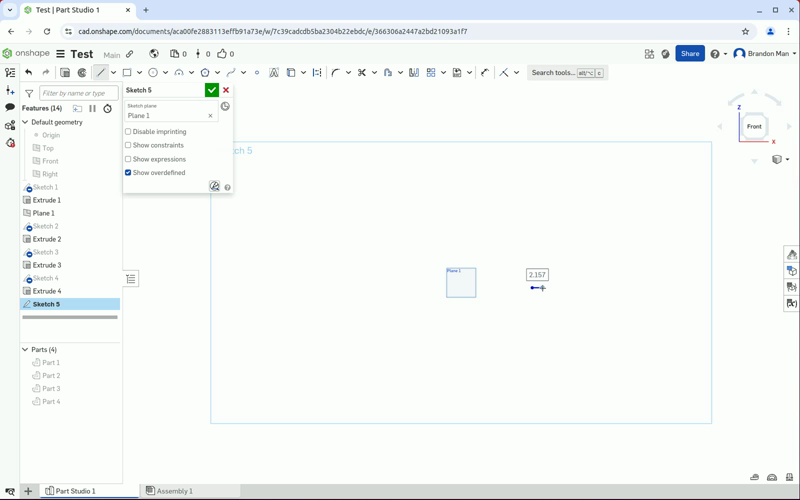
mouse_move(572, 287)
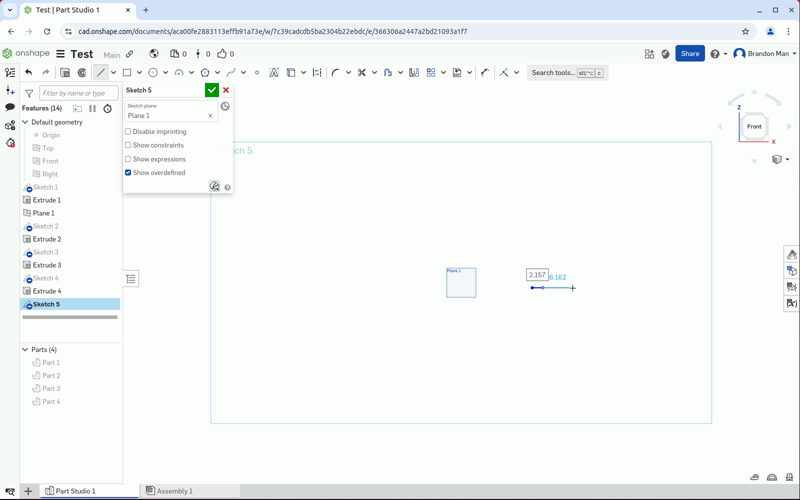
mouse_move(542, 282)
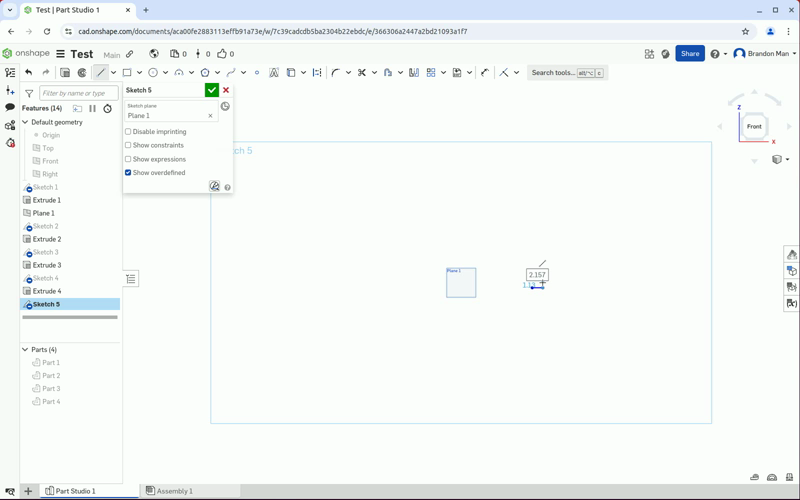
scroll(6)
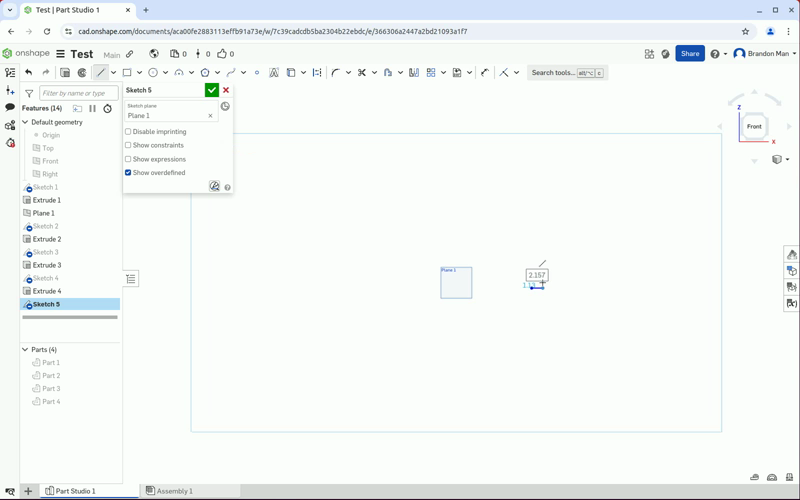
scroll(6)
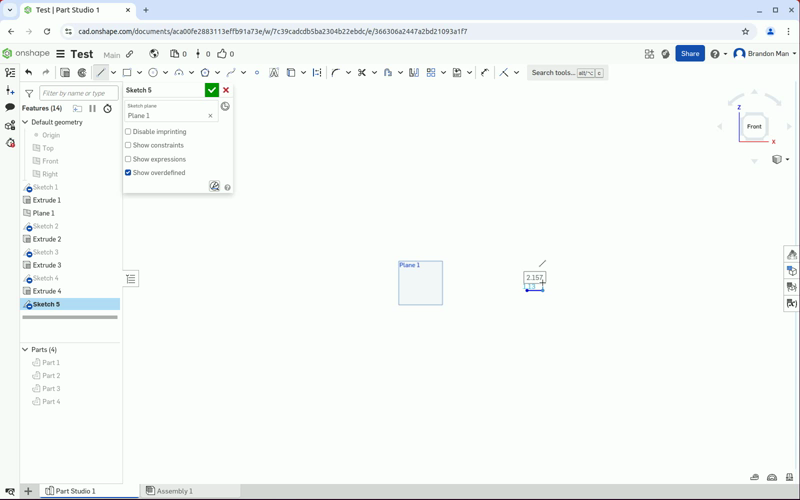
scroll(6)
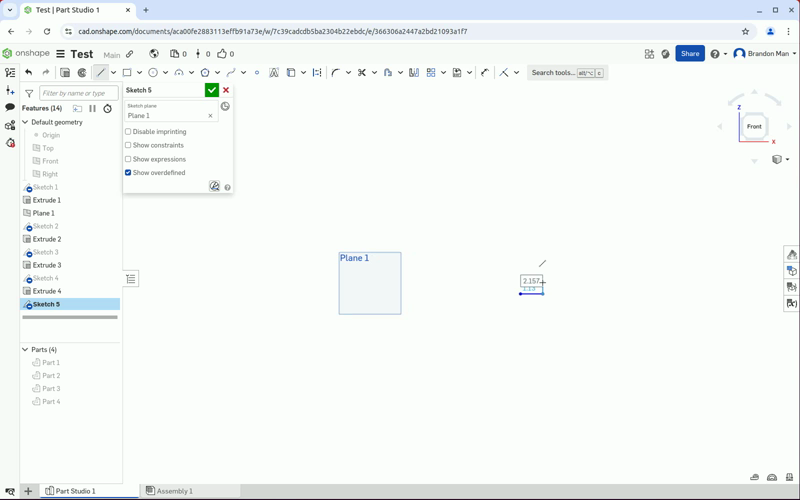
scroll(6)
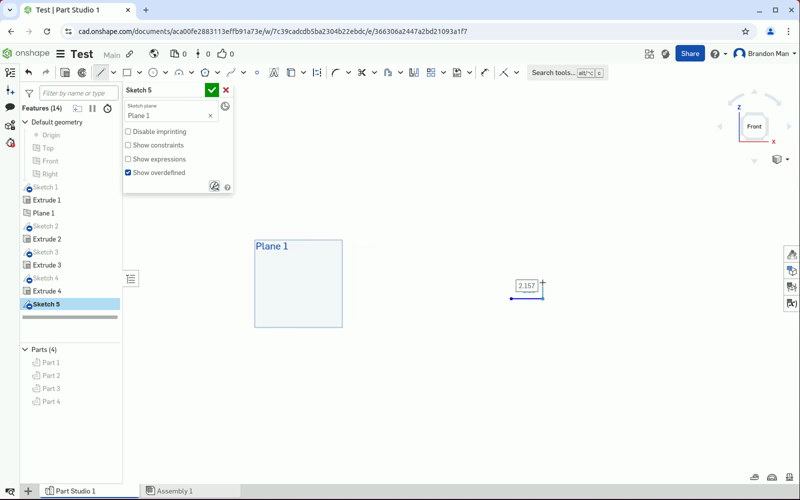
scroll(6)
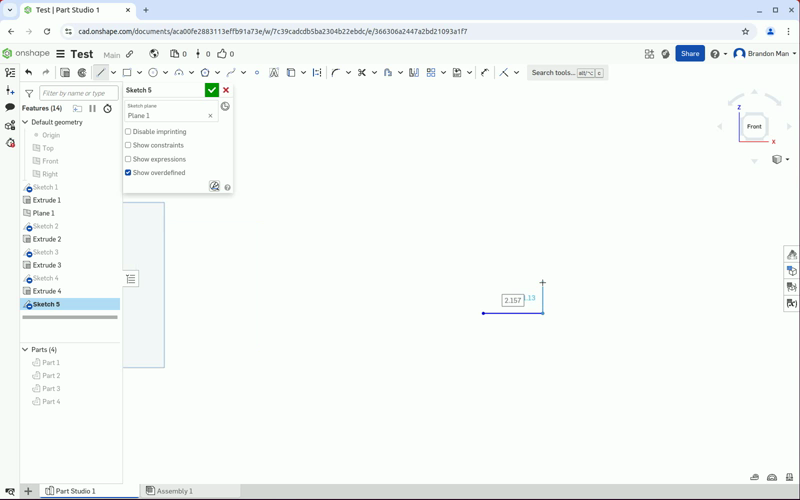
scroll(6)
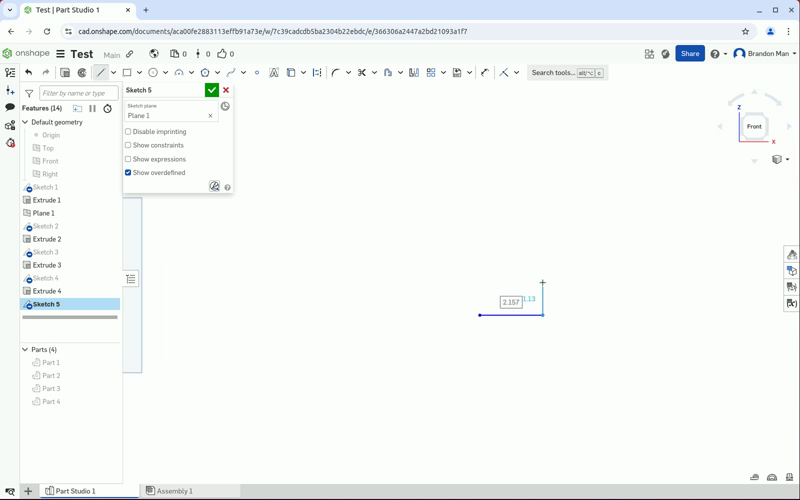
scroll(6)
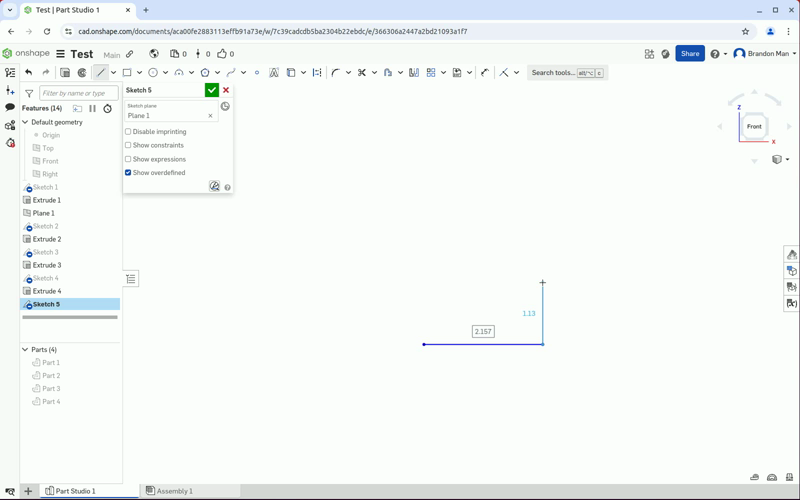
click(542, 282)
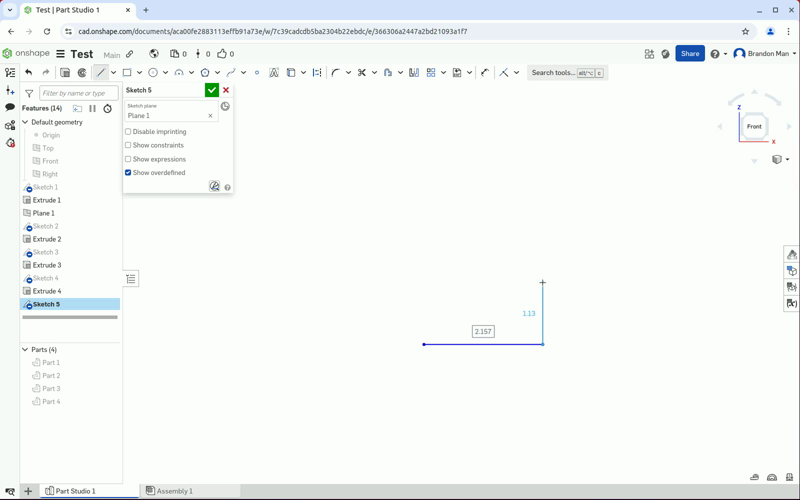
scroll(-6)
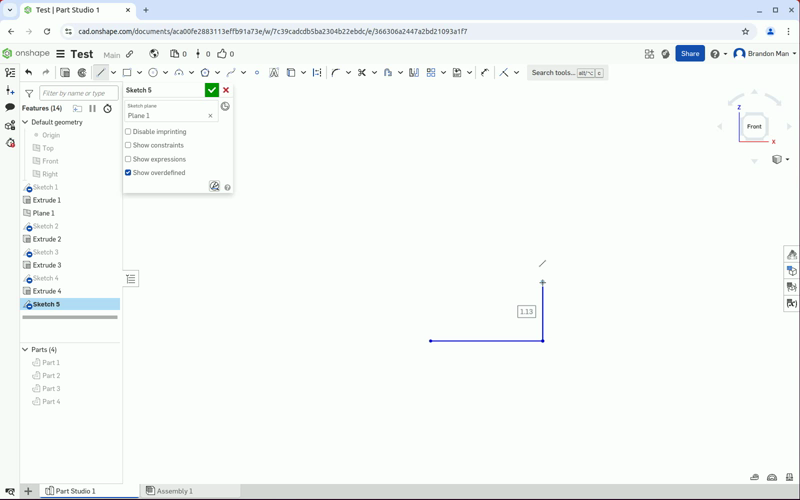
scroll(-6)
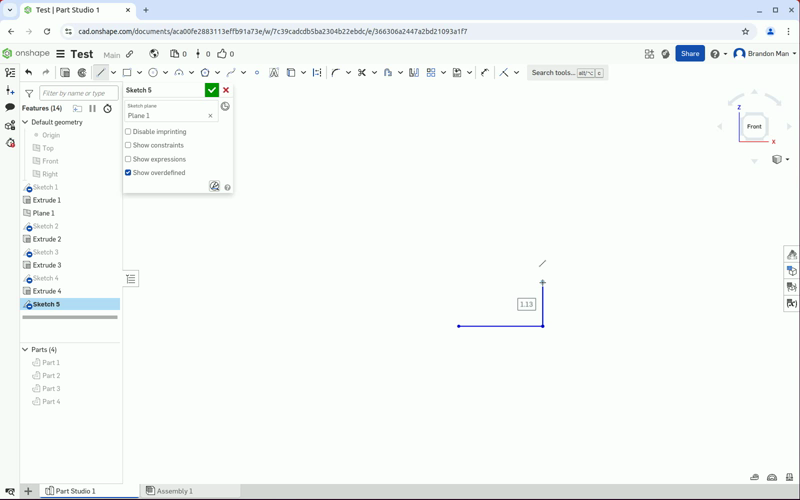
scroll(-6)
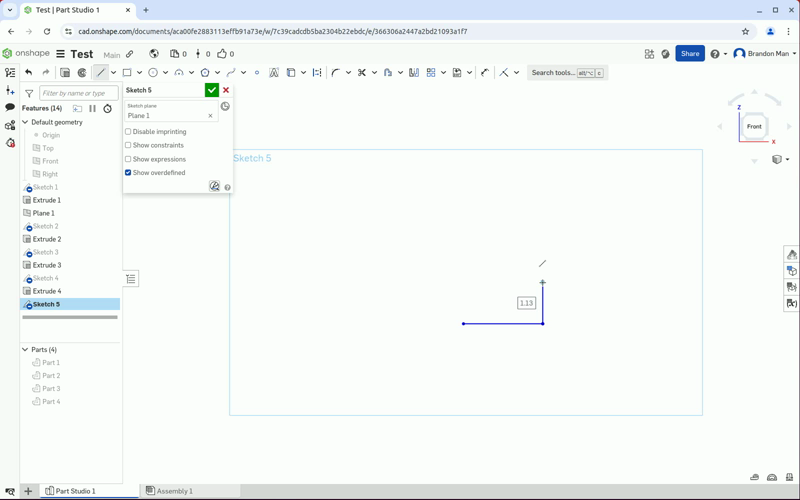
scroll(-6)
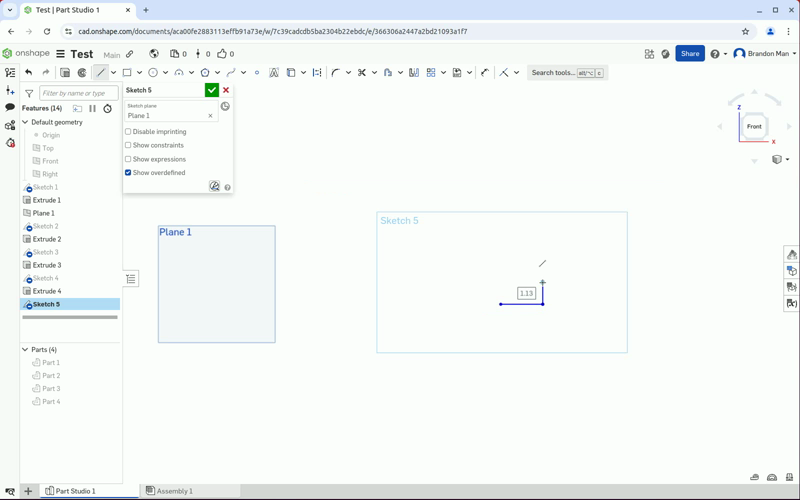
scroll(-6)
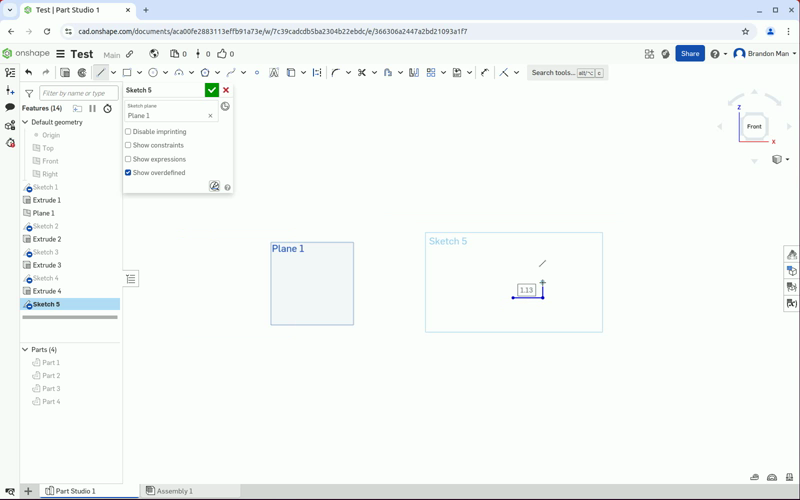
scroll(-6)
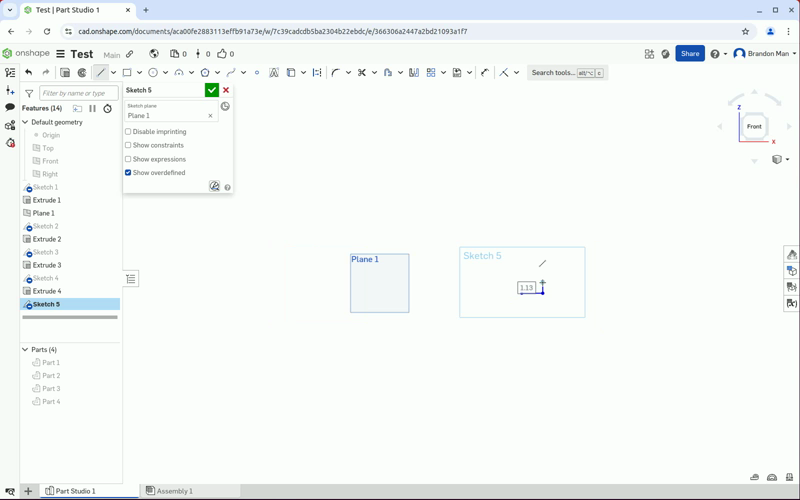
scroll(-6)
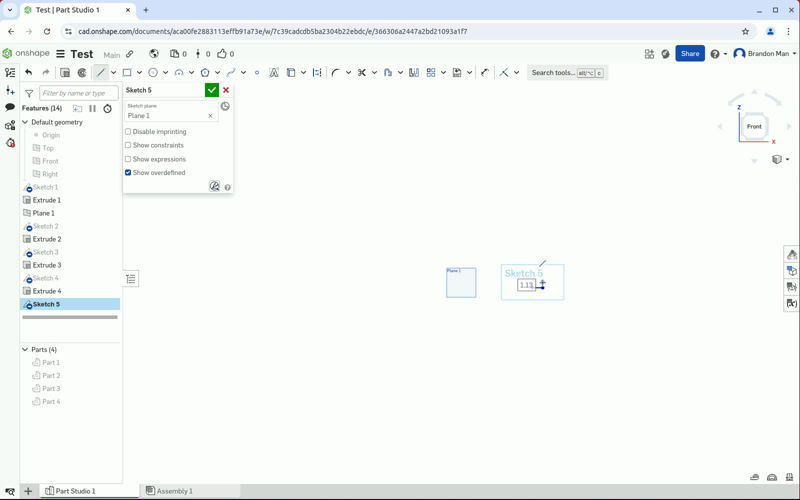
key_up(shift)
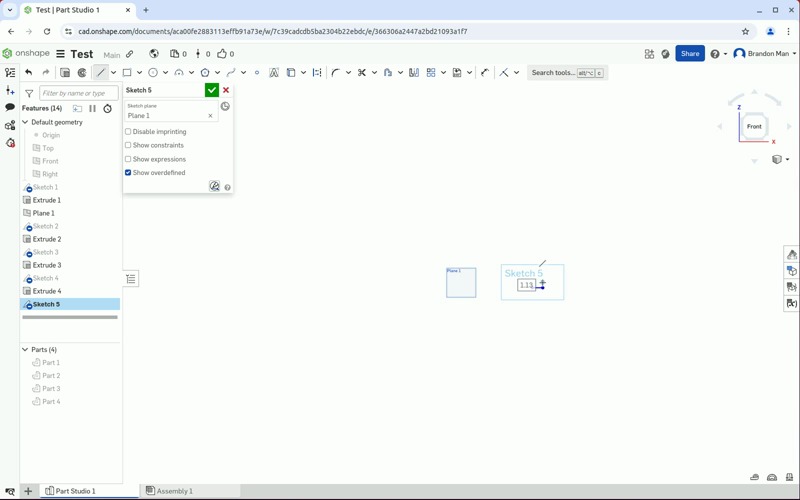
key_down(shift)
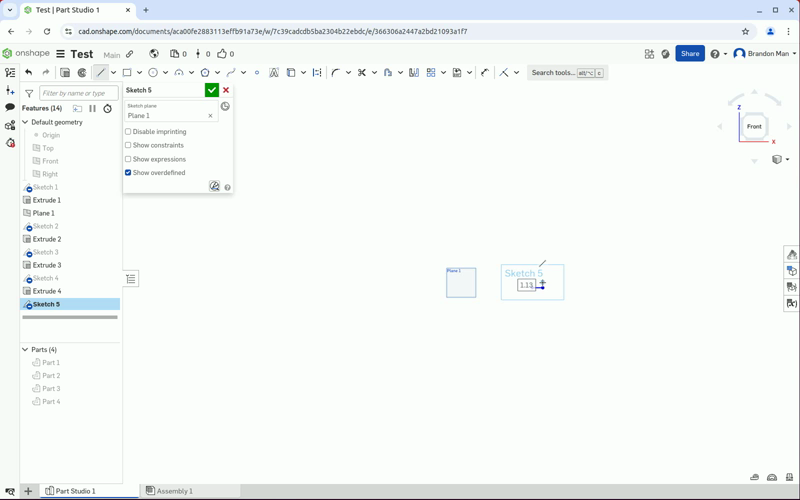
mouse_move(572, 282)
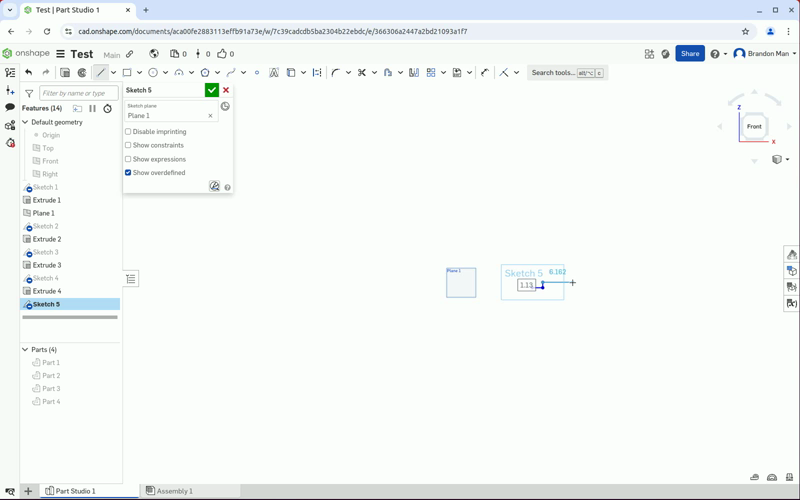
mouse_move(532, 282)
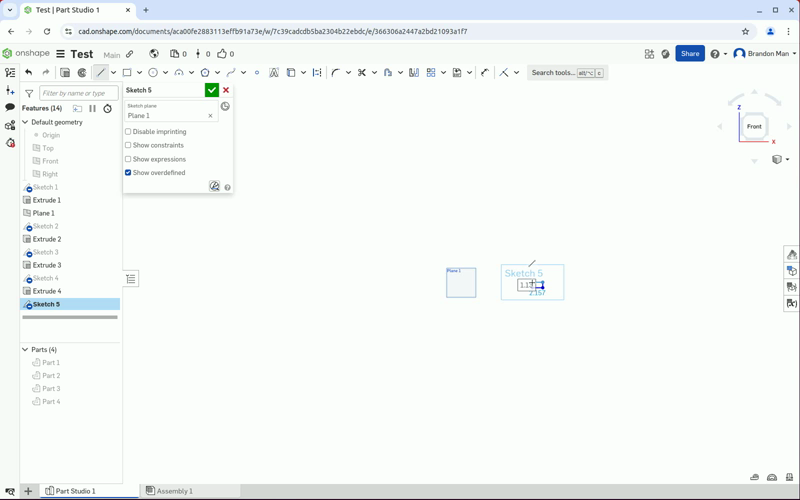
click(532, 282)
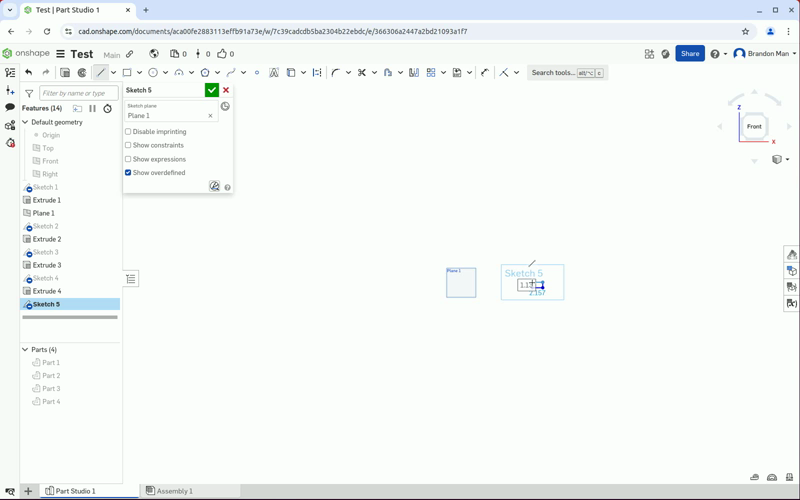
key_up(shift)
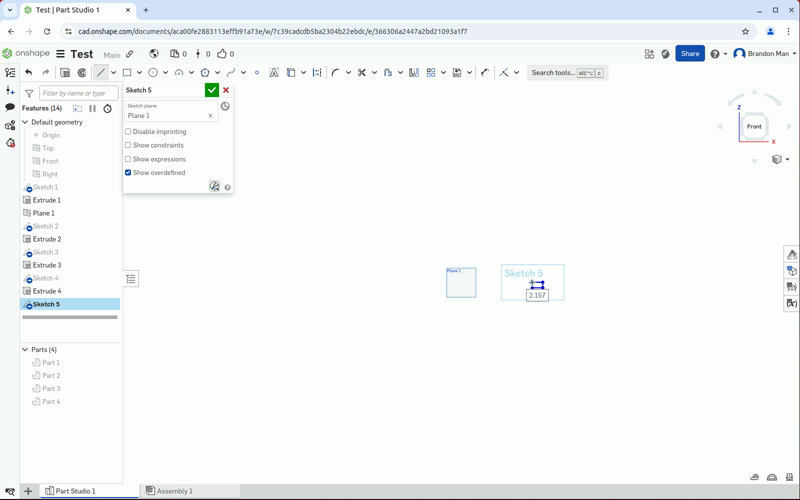
mouse_move(562, 282)
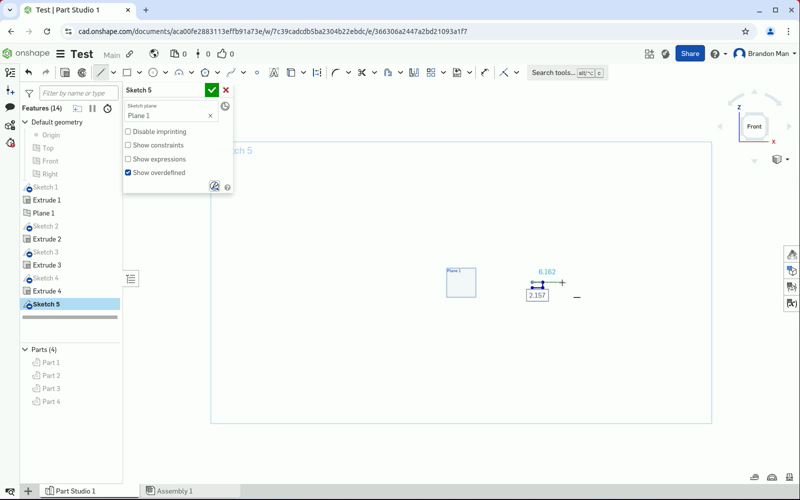
key_down(shift)
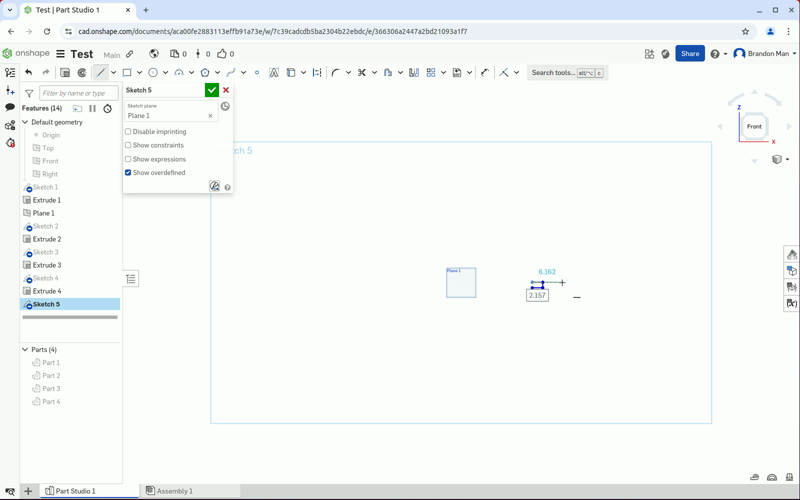
mouse_move(532, 287)
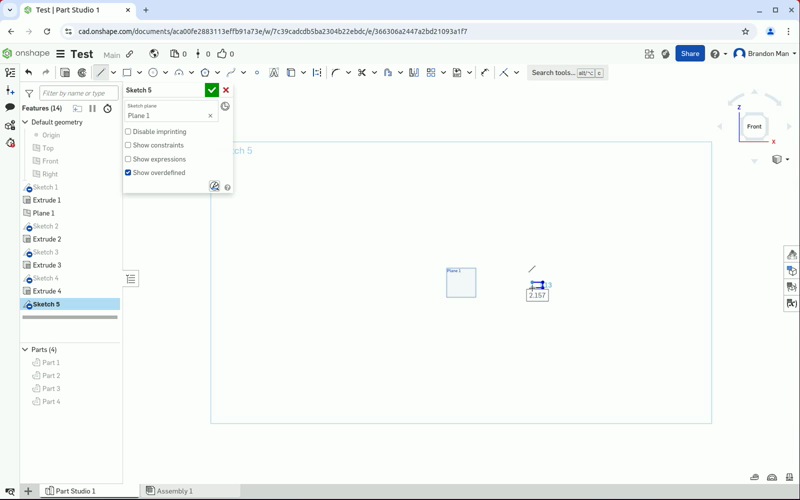
scroll(6)
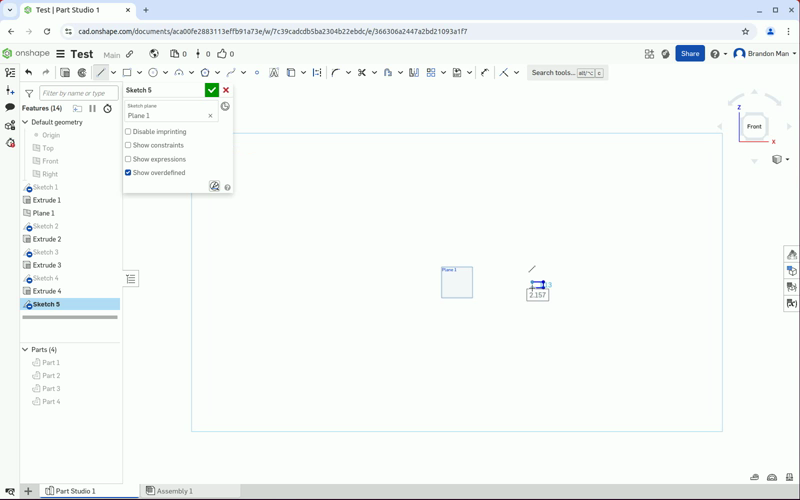
scroll(6)
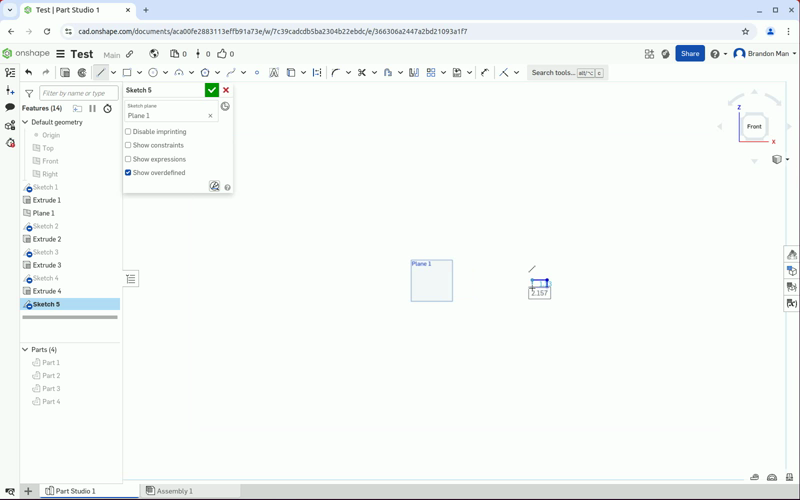
scroll(6)
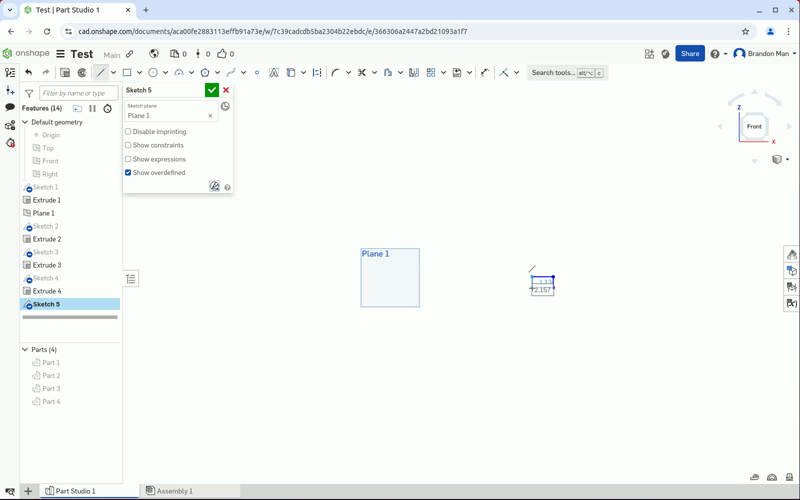
scroll(6)
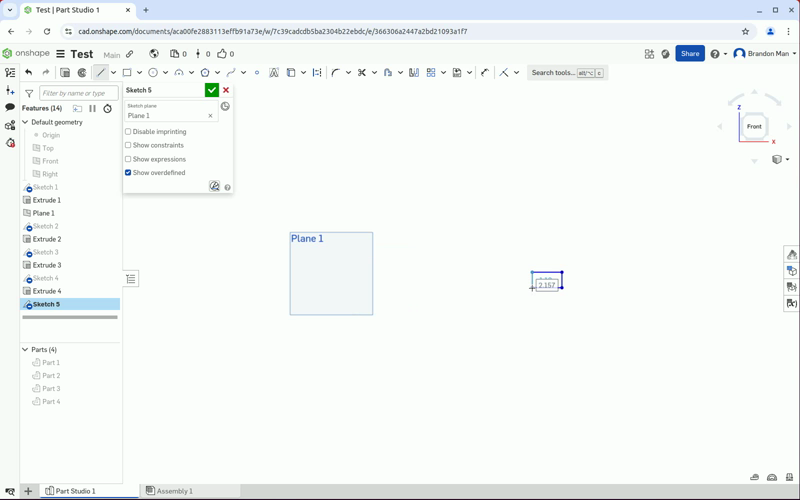
scroll(6)
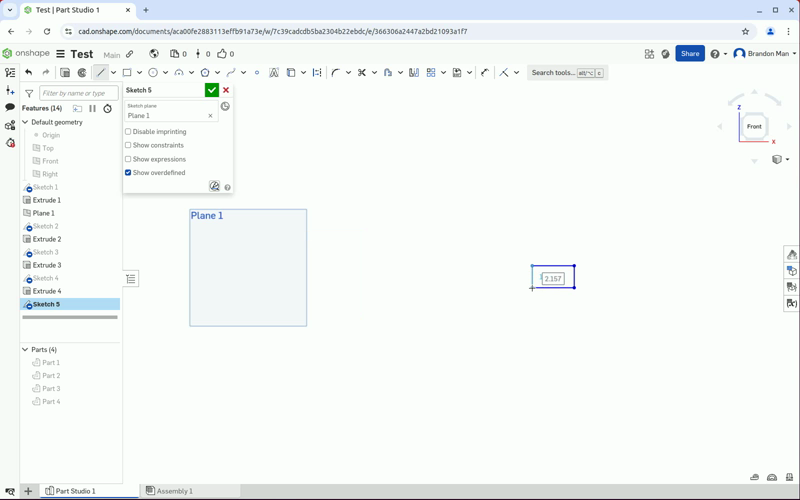
scroll(6)
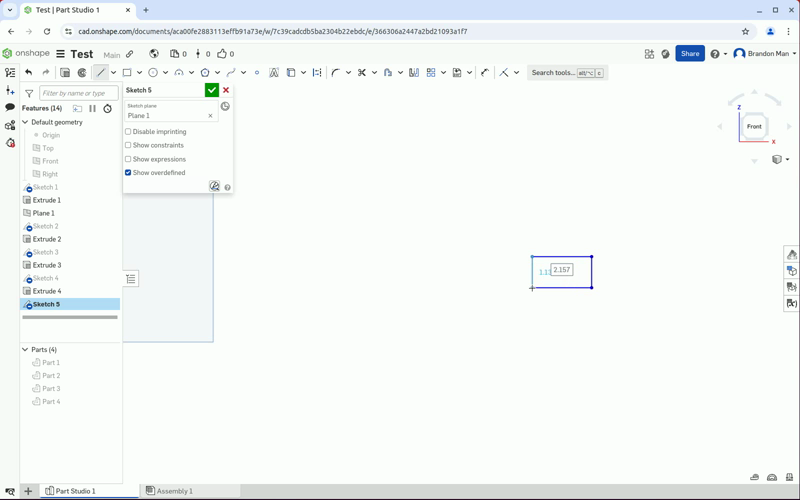
scroll(6)
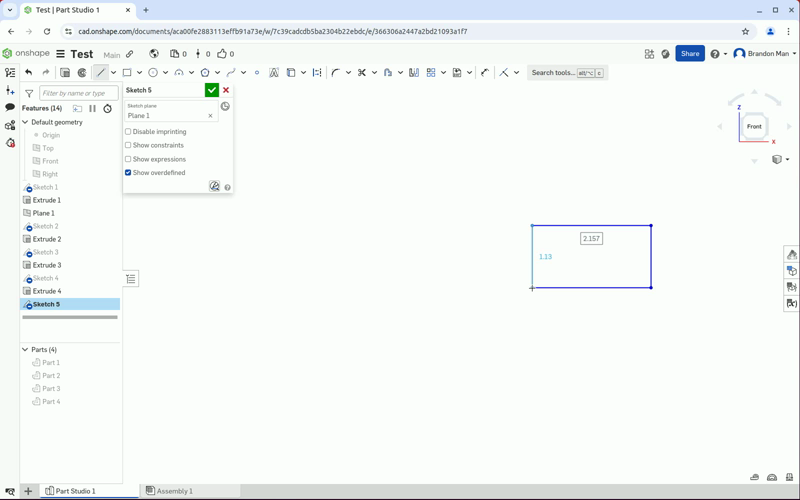
key_up(shift)
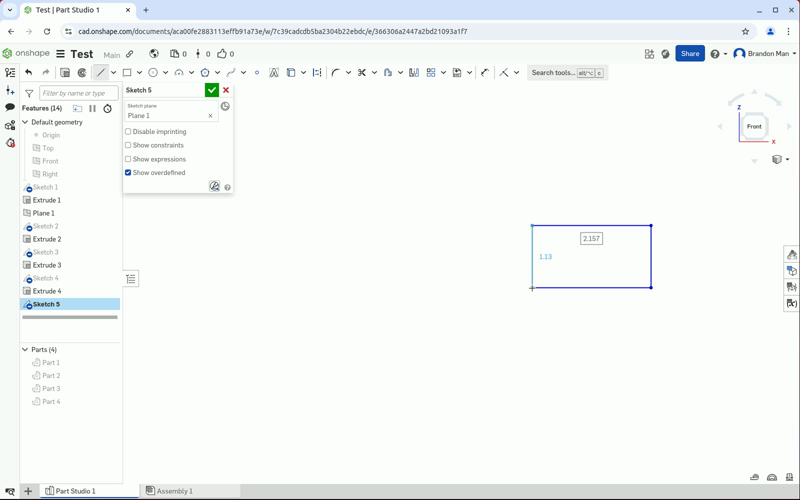
click(532, 287)
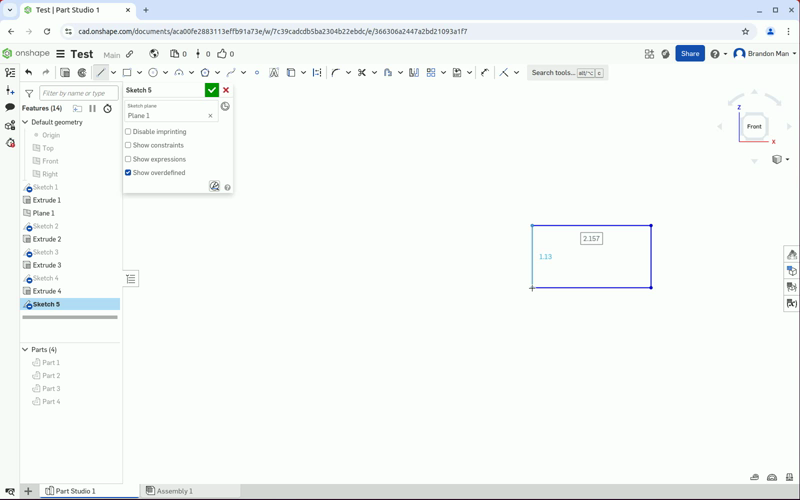
scroll(-6)
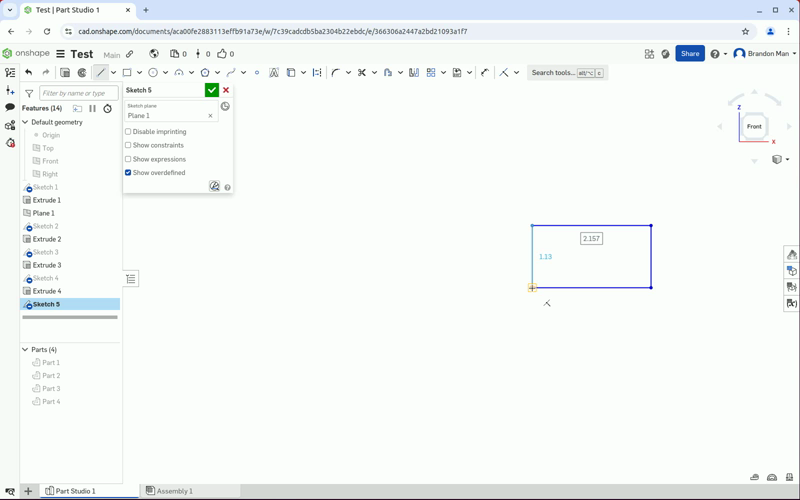
scroll(-6)
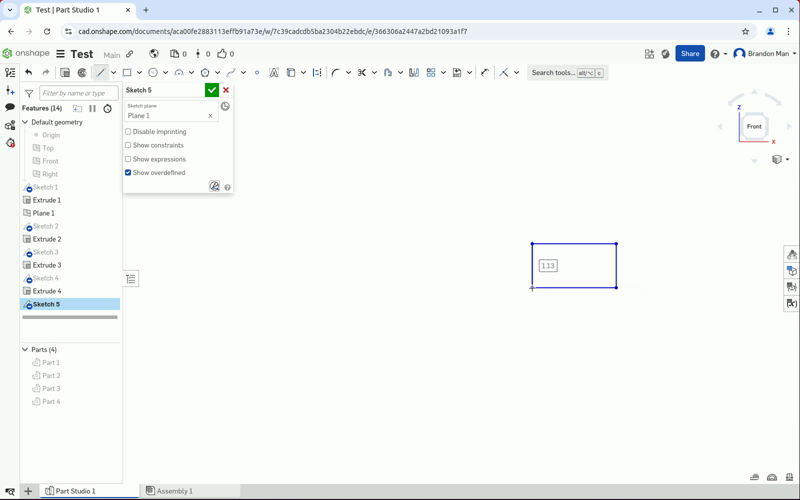
scroll(-6)
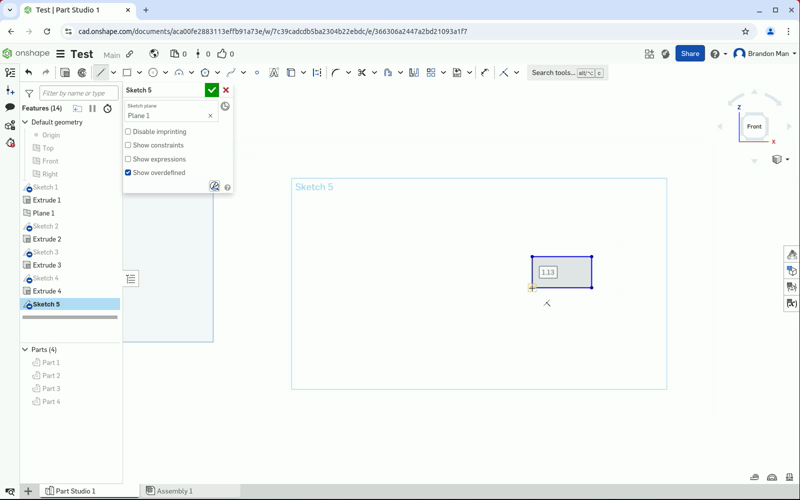
scroll(-6)
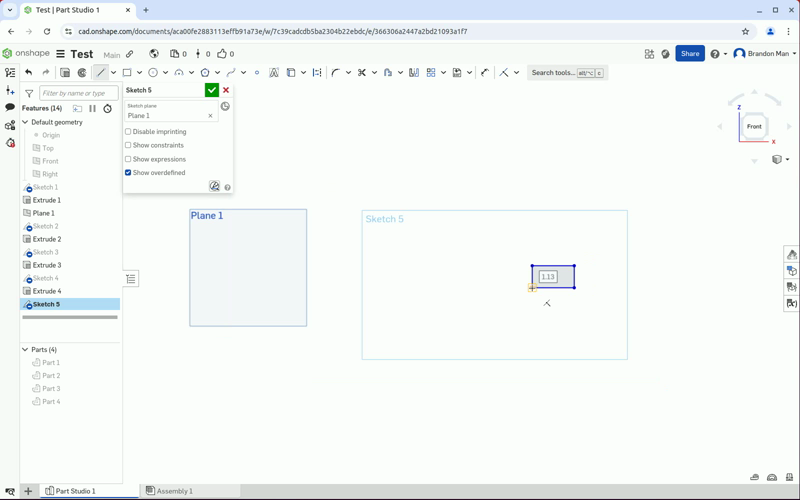
scroll(-6)
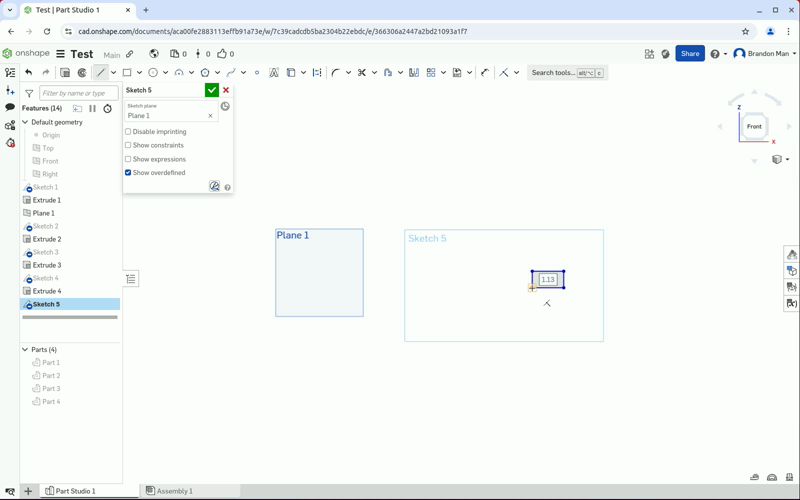
scroll(-6)
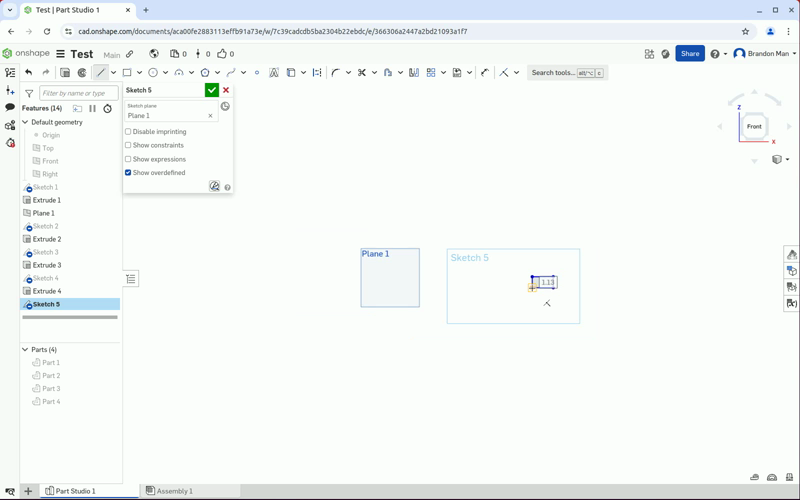
scroll(-6)
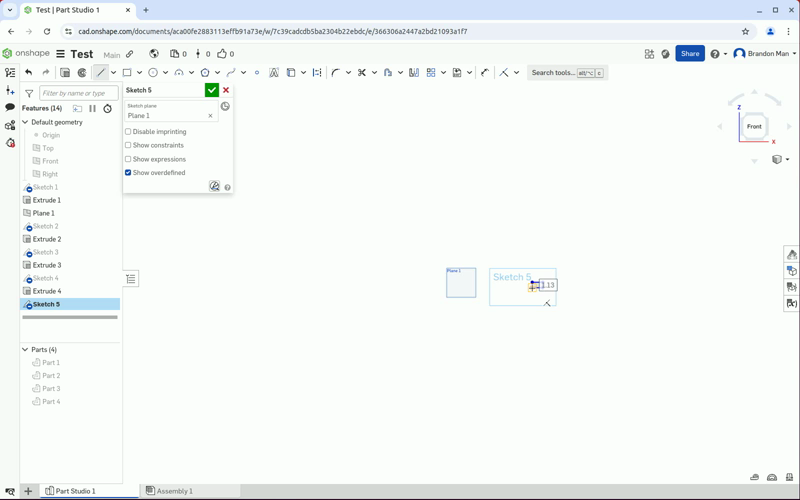
key(esc)
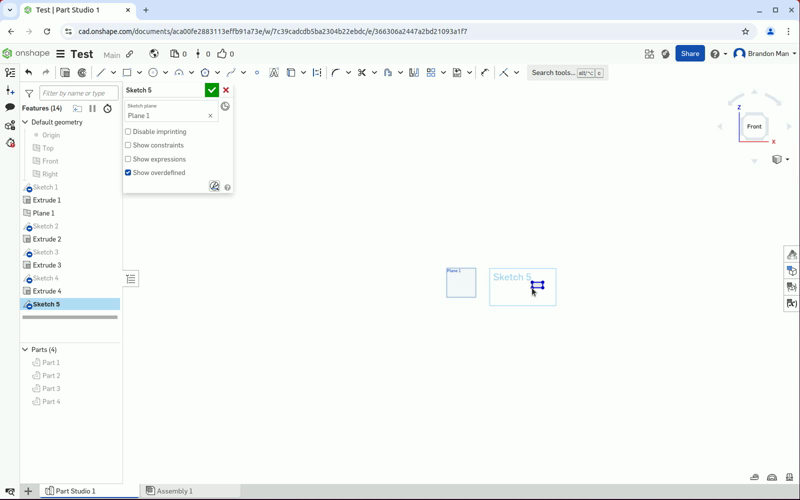
mouse_move(540, 284)
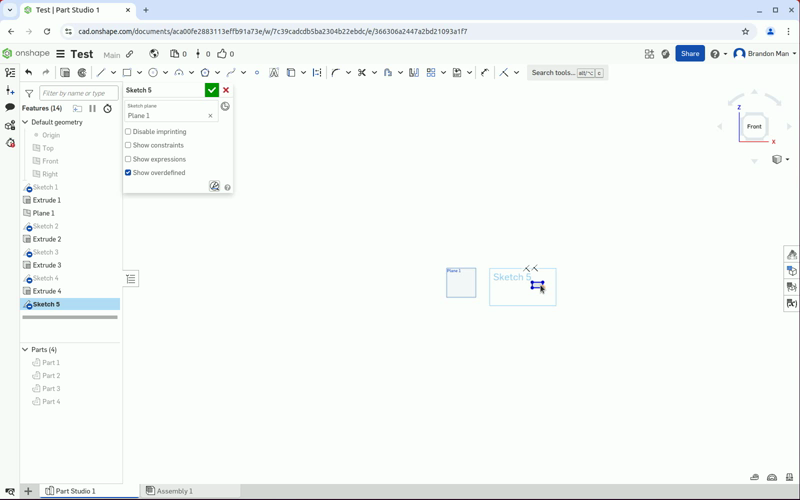
scroll(6)
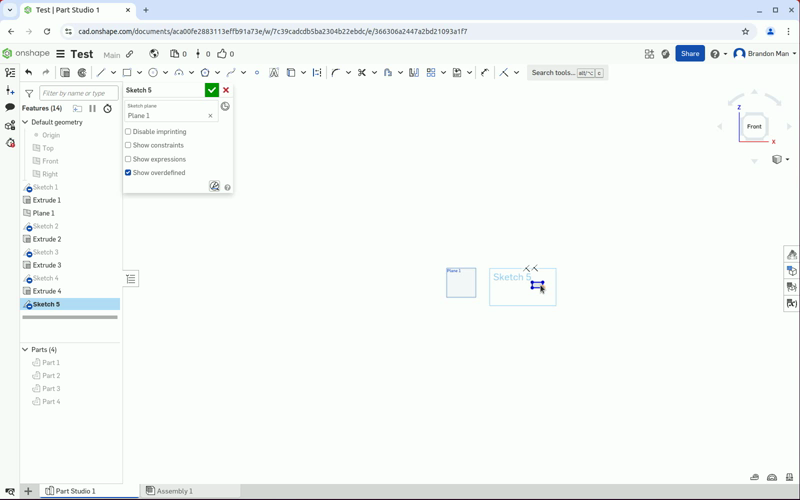
scroll(6)
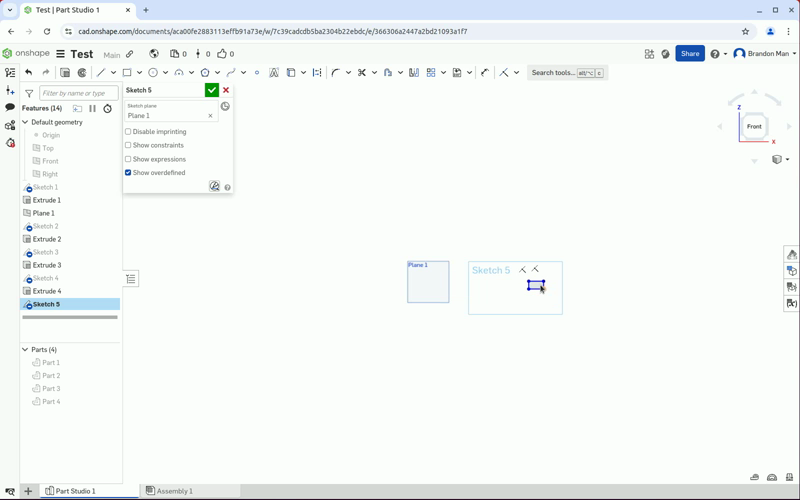
scroll(6)
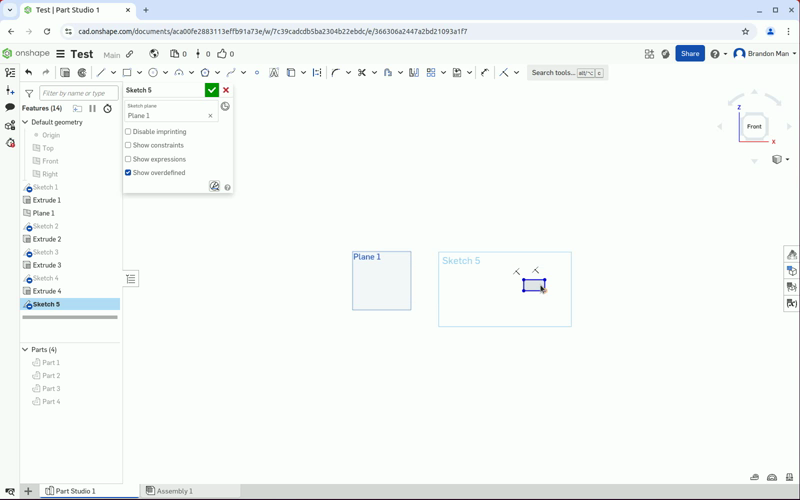
scroll(6)
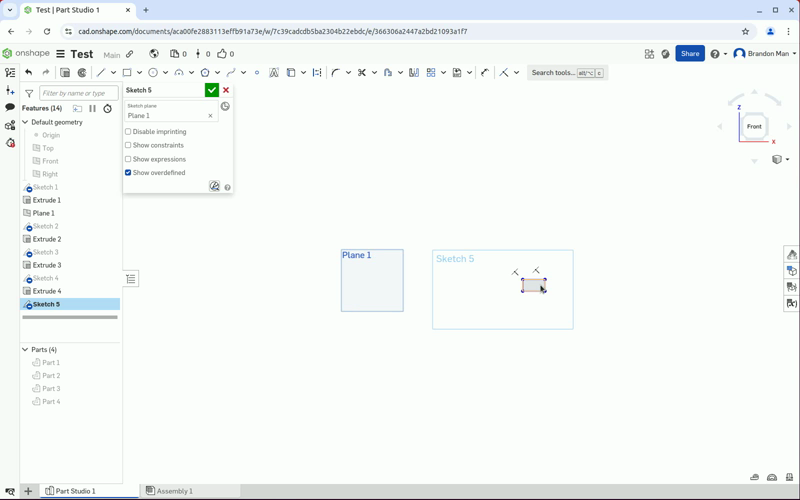
scroll(6)
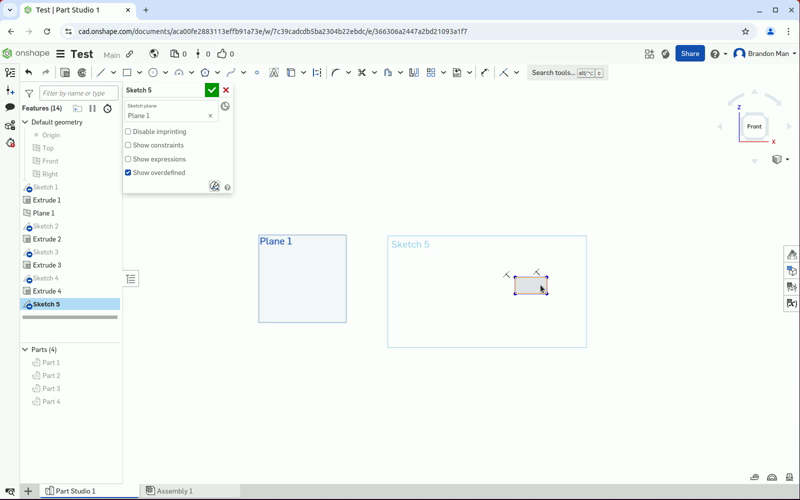
scroll(6)
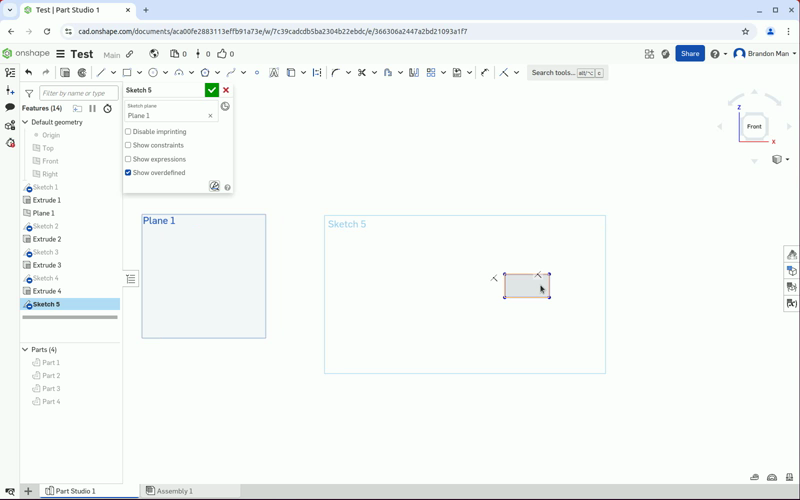
scroll(6)
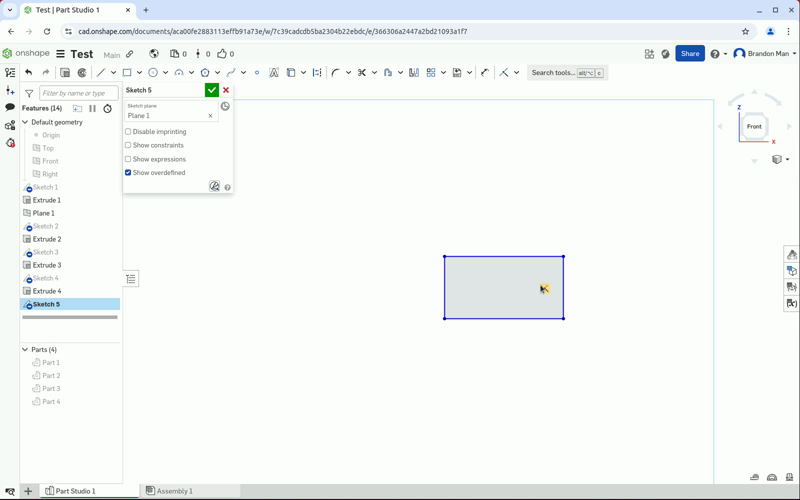
click(540, 284)
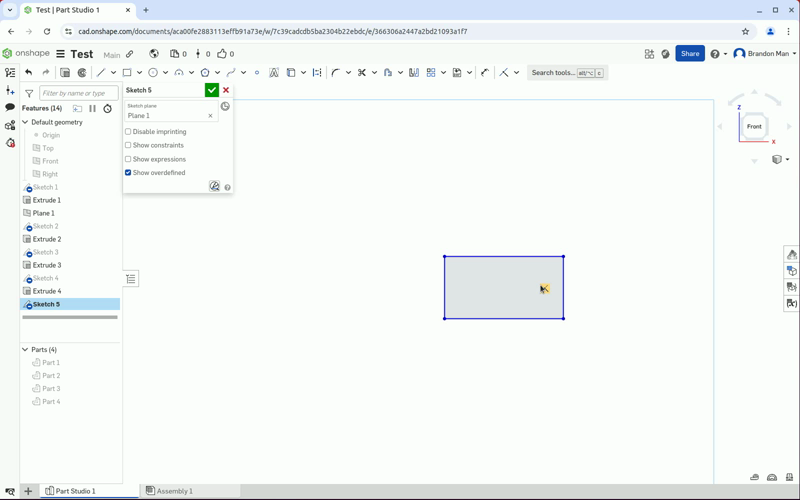
scroll(-6)
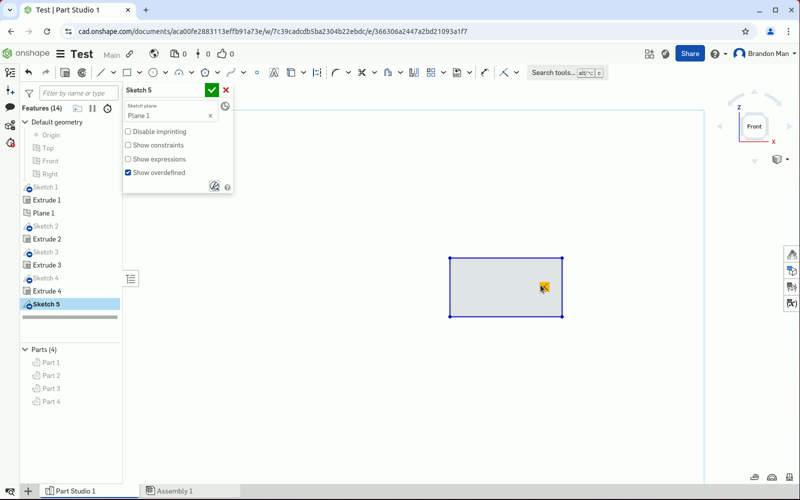
scroll(-6)
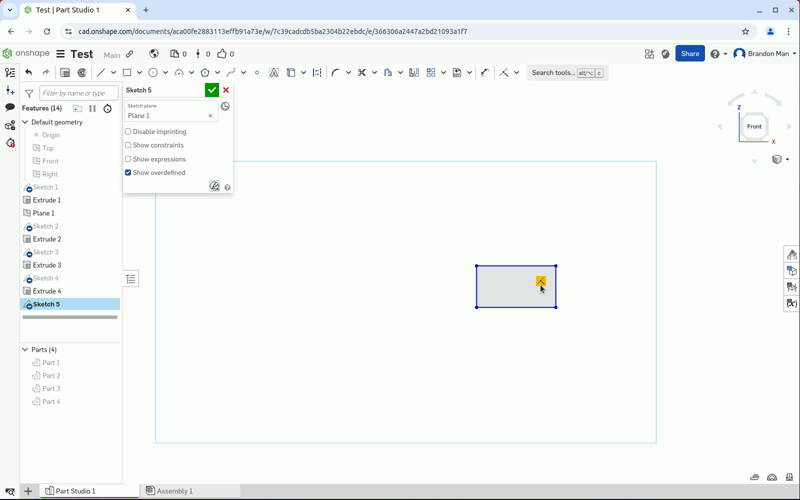
scroll(-6)
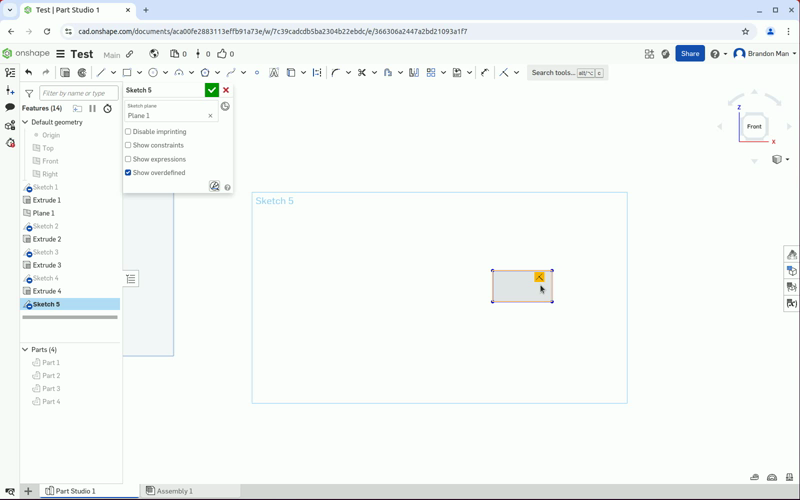
scroll(-6)
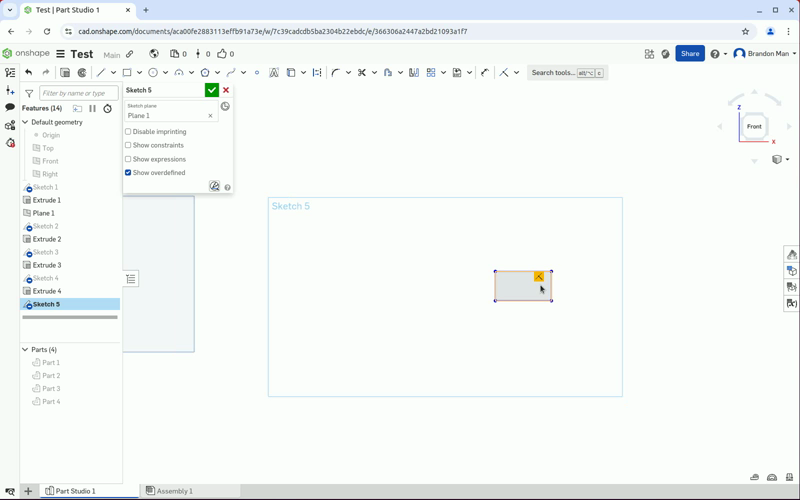
scroll(-6)
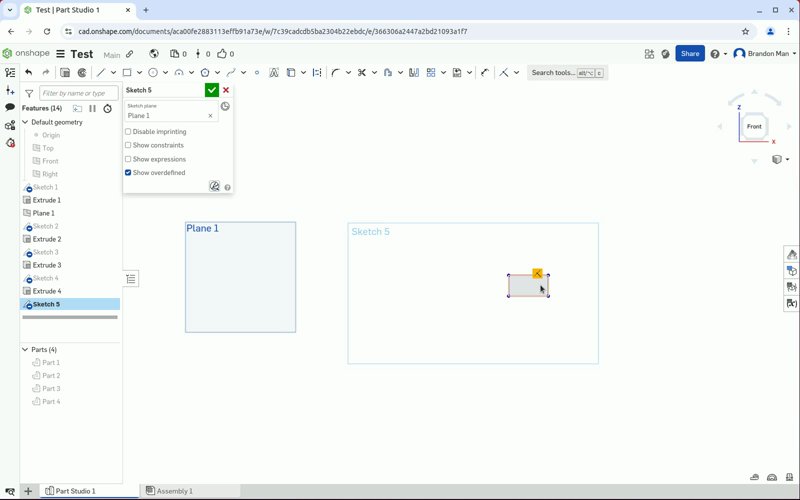
scroll(-6)
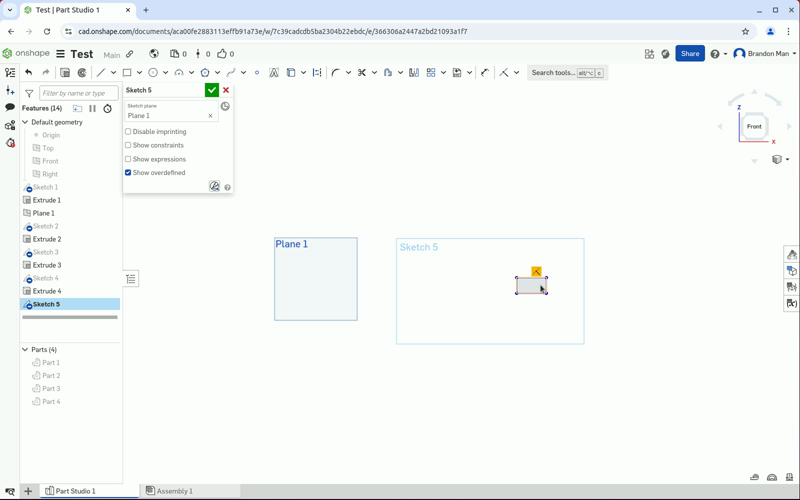
scroll(-6)
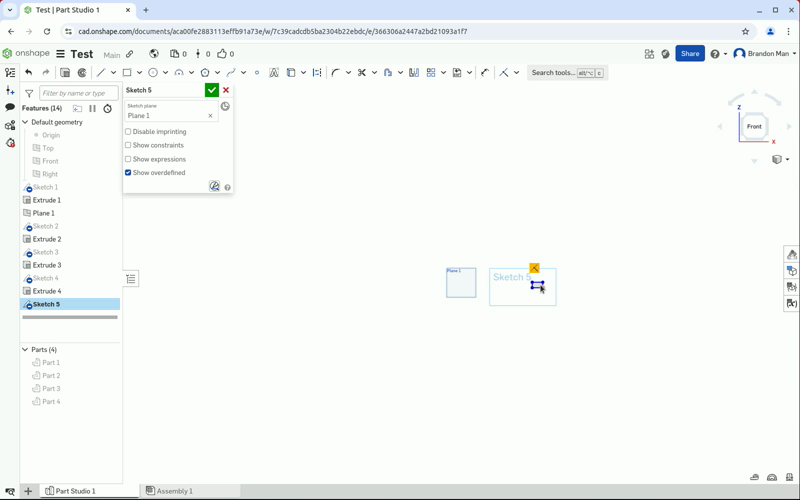
mouse_move(73, 352)
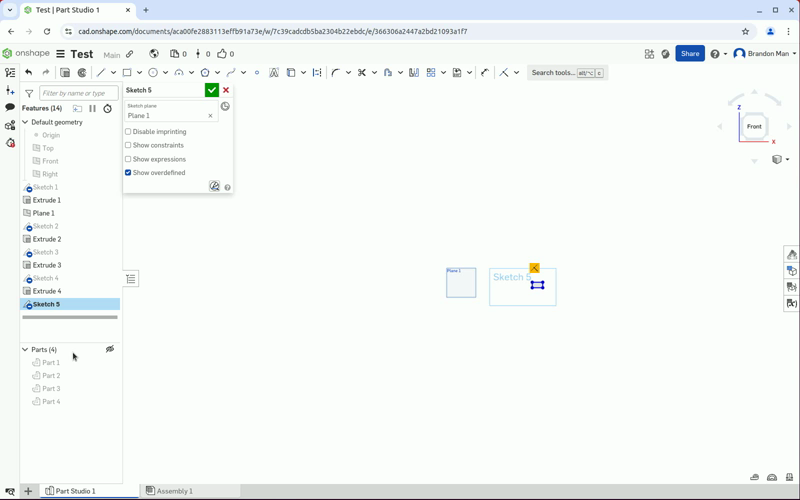
key(shift+y)
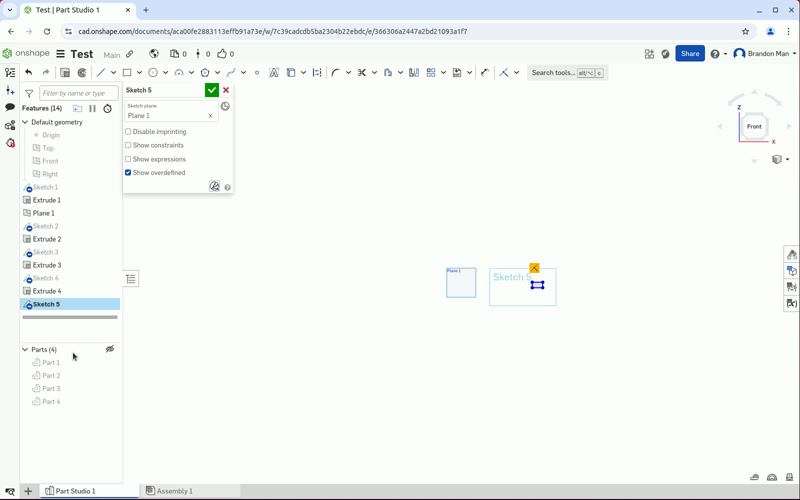
key(shift+e)
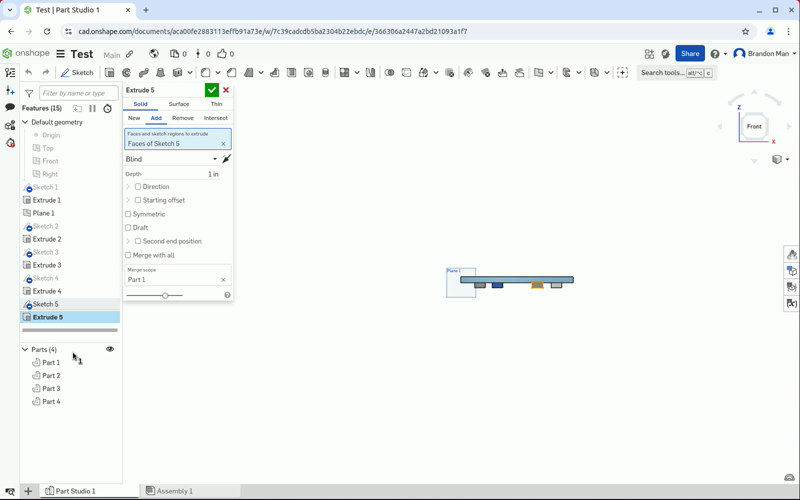
mouse_move(143, 106)
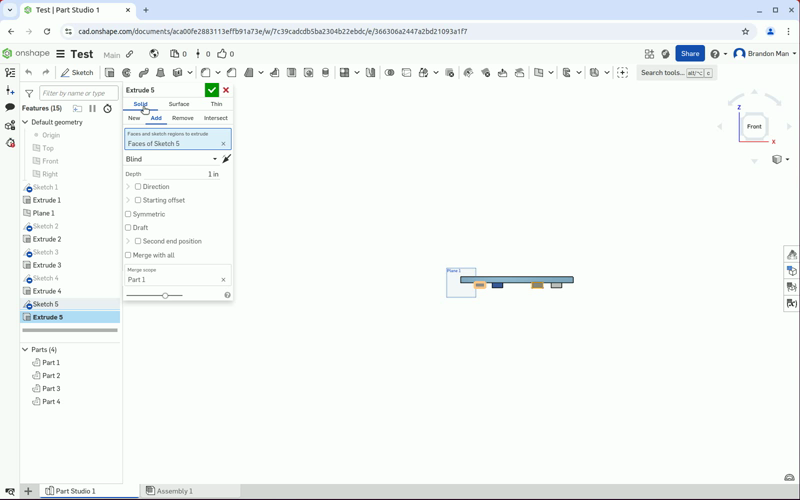
click(143, 106)
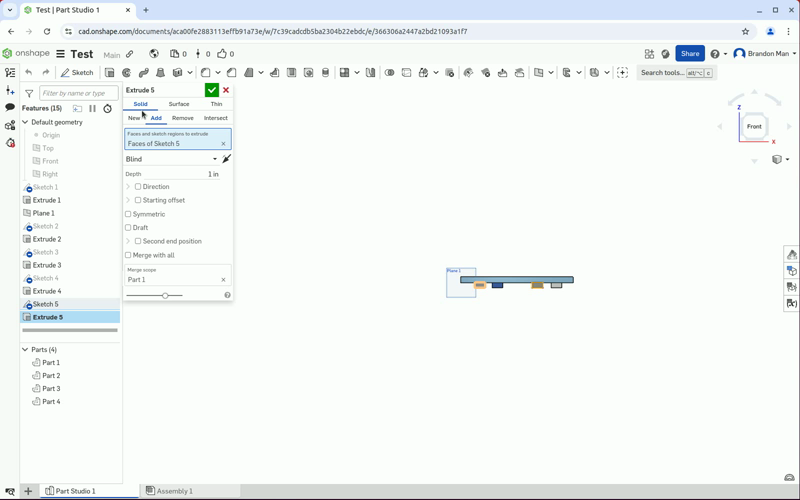
mouse_move(137, 120)
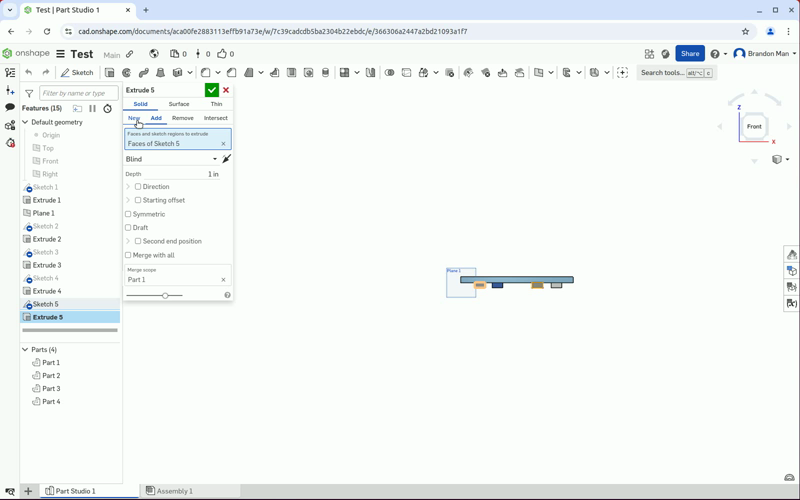
click(137, 120)
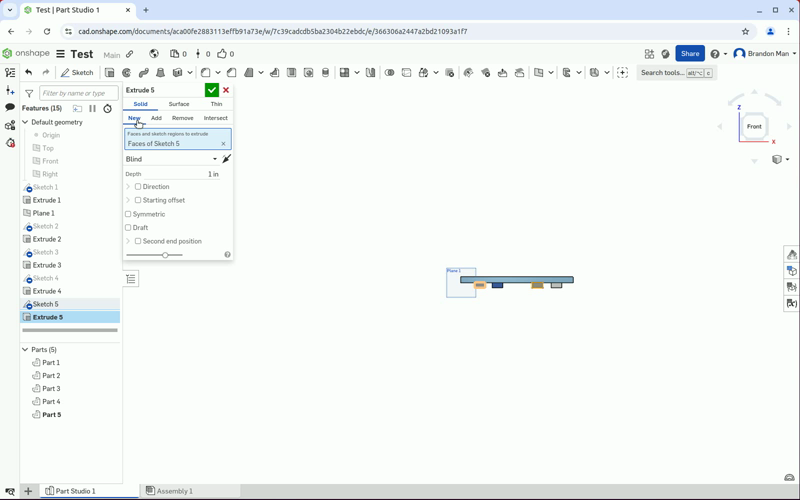
key(tab, 4)
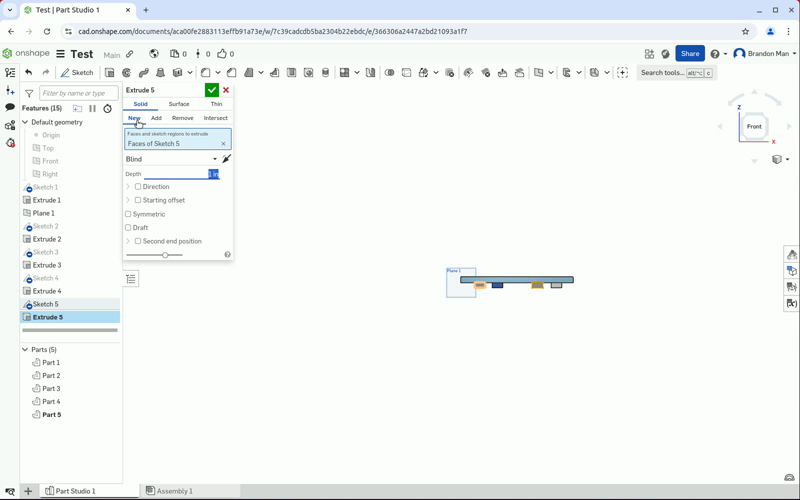
text(-0.963)
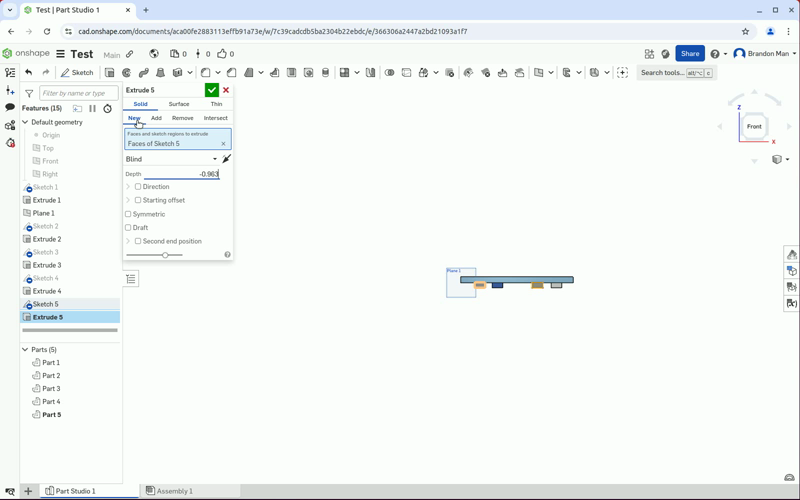
key(enter)
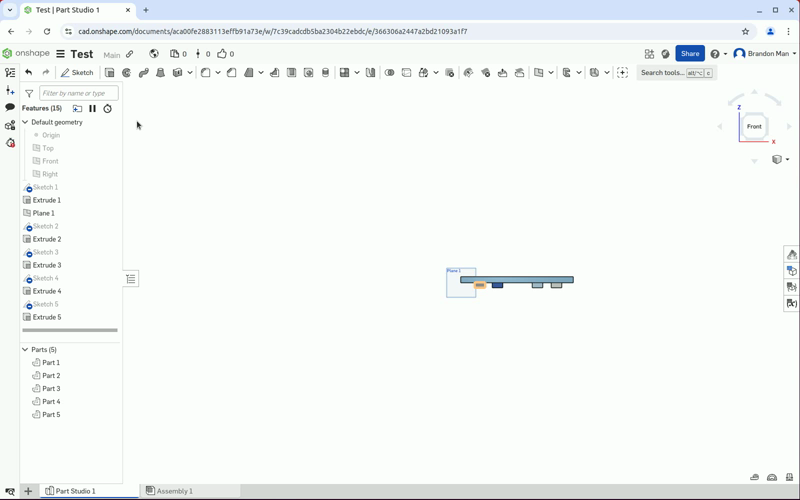
key(shift+h)
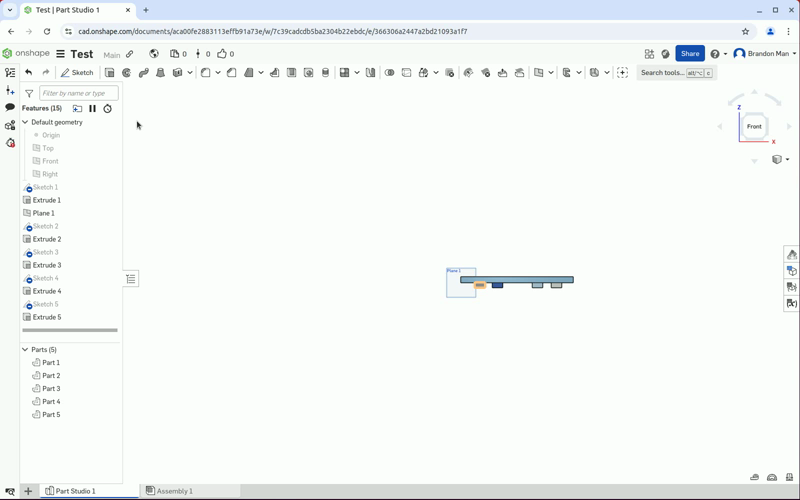
key(shift+h)
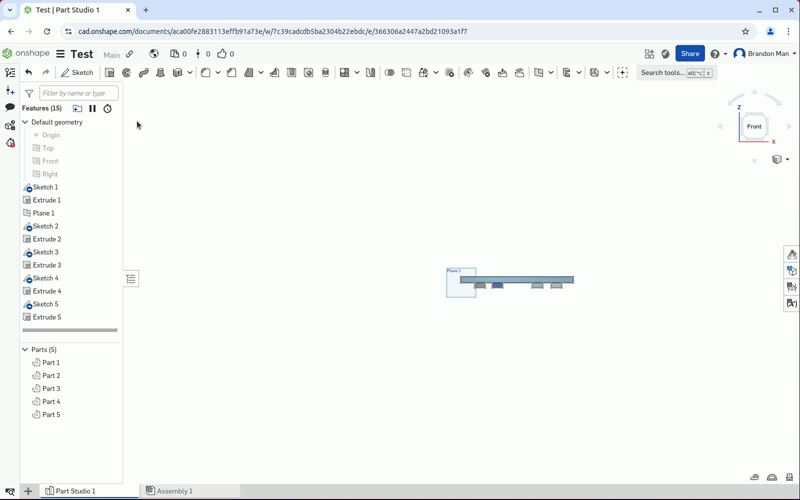
key(shift+7)
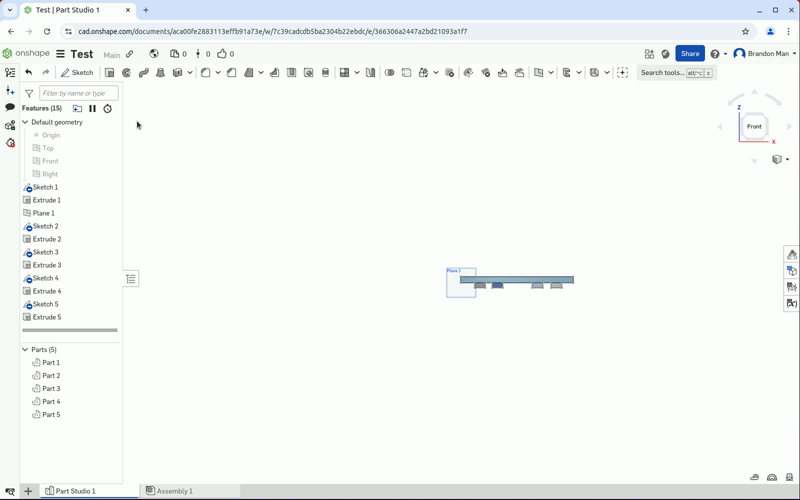
key(left, 2)
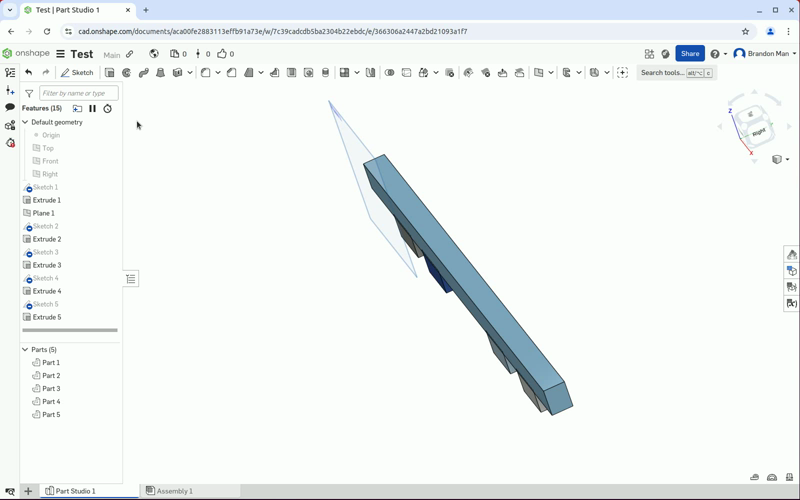
key(down, 2)
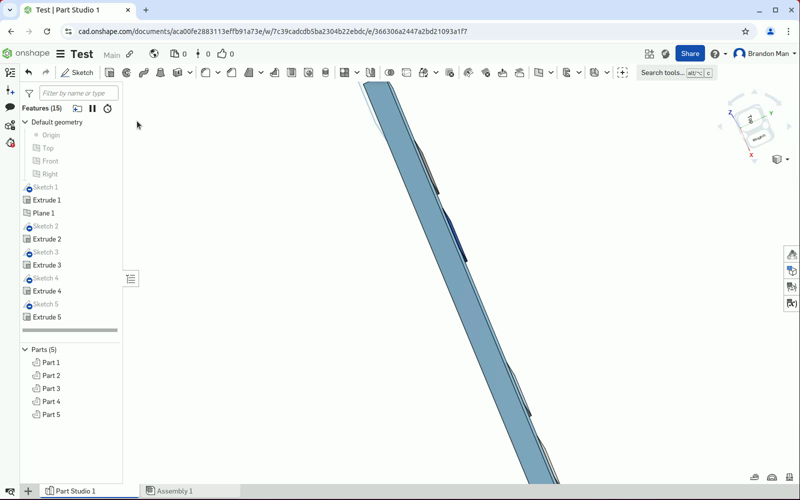
key(up, 2)
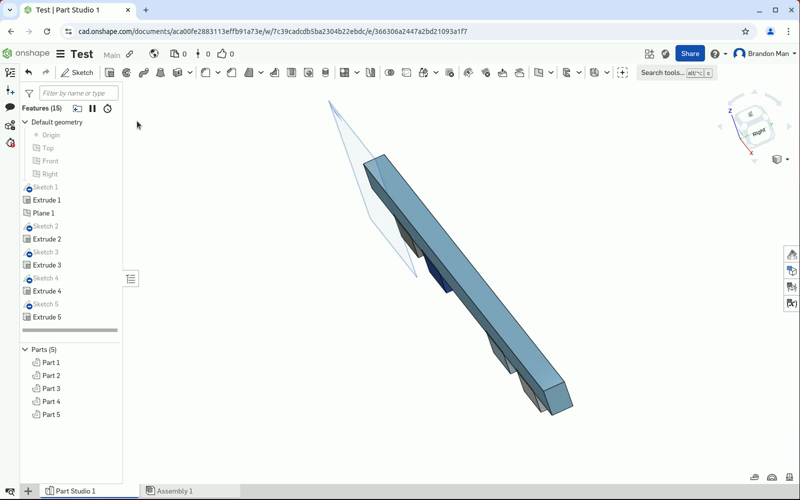
key(right, 2)
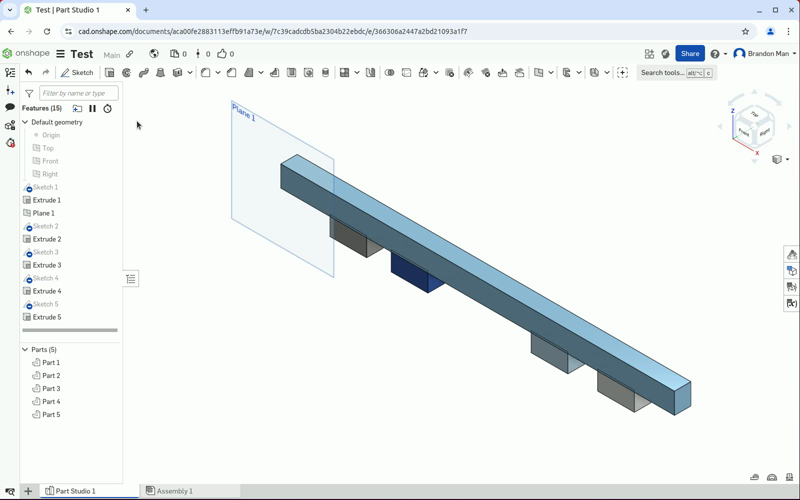
mouse_move(73, 189)
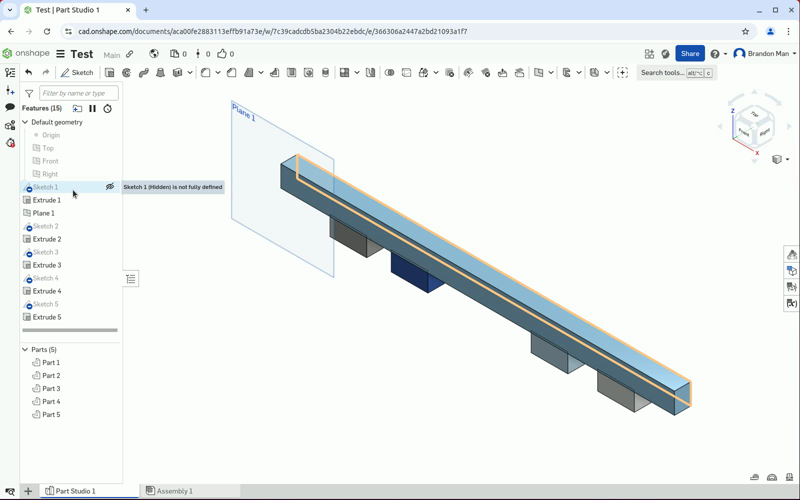
click(73, 189)